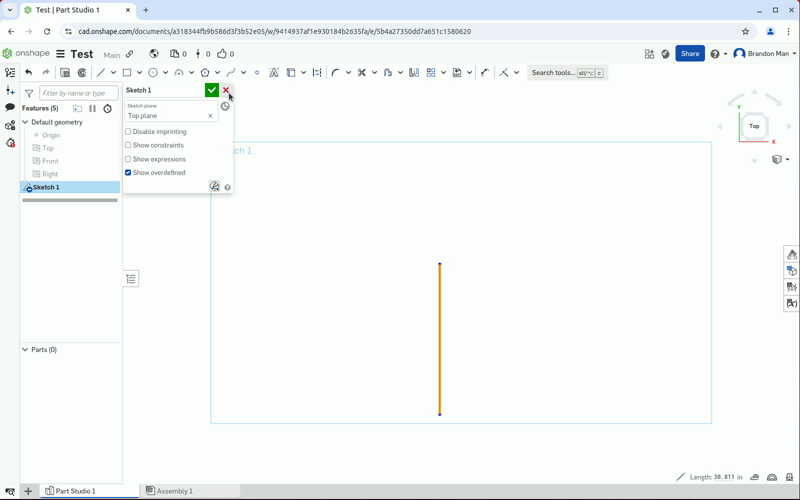
key(shift+h)
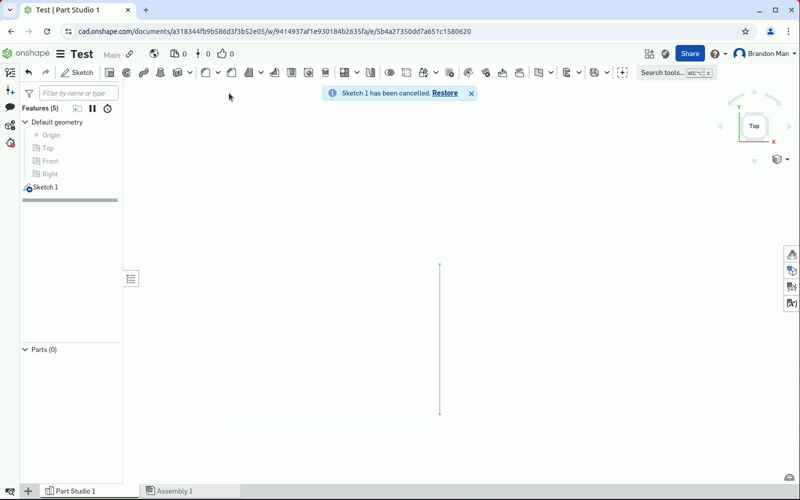
key(shift+s)
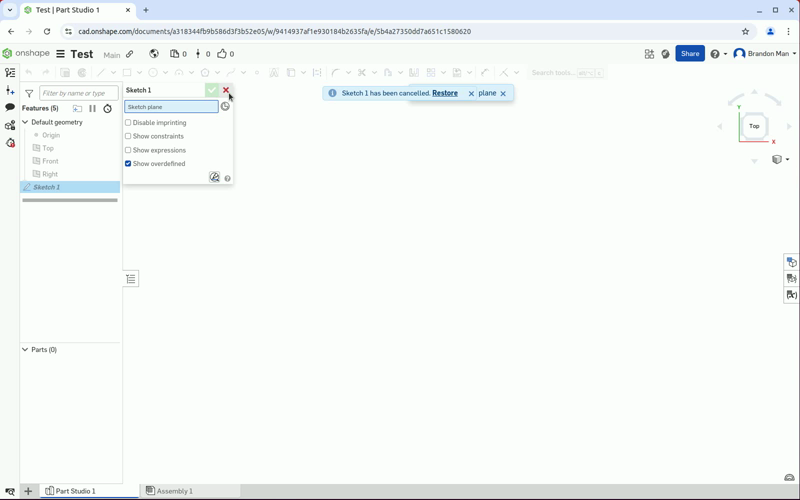
mouse_move(73, 150)
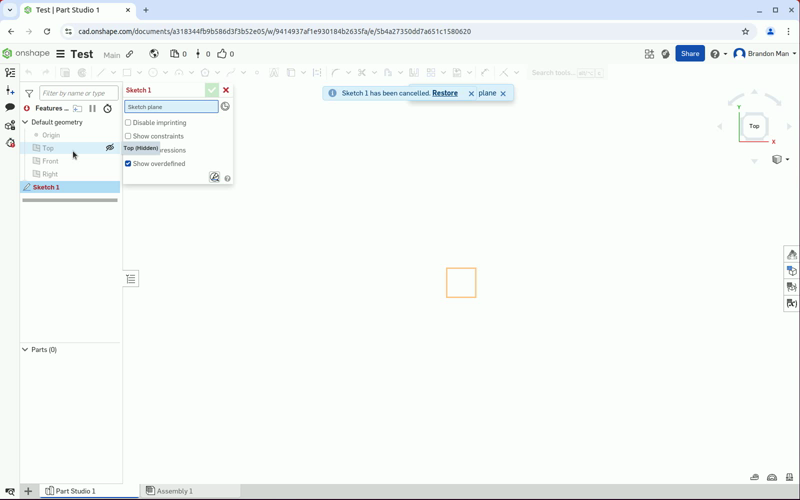
click(73, 150)
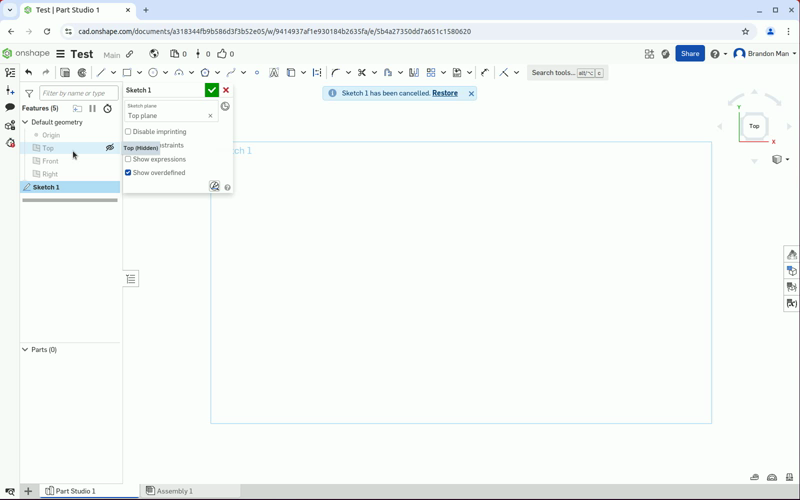
mouse_move(73, 352)
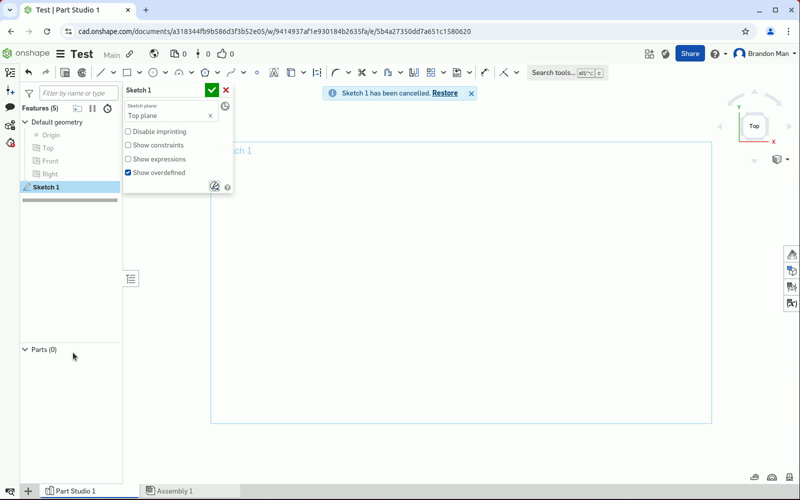
key(y)
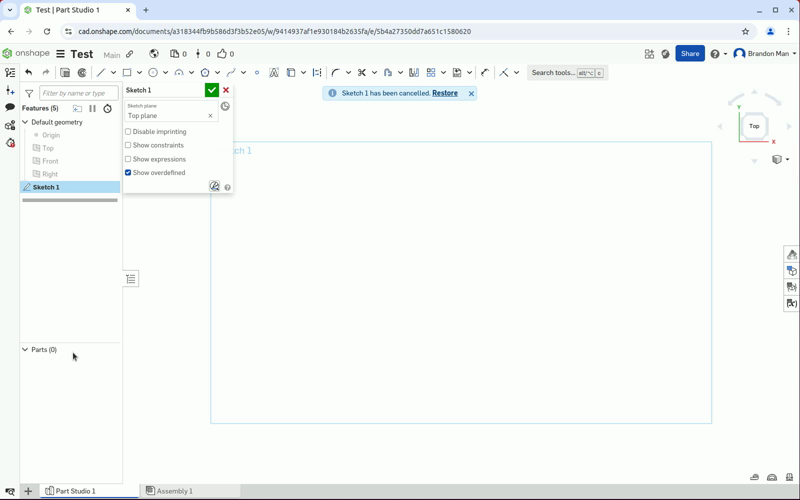
key(l)
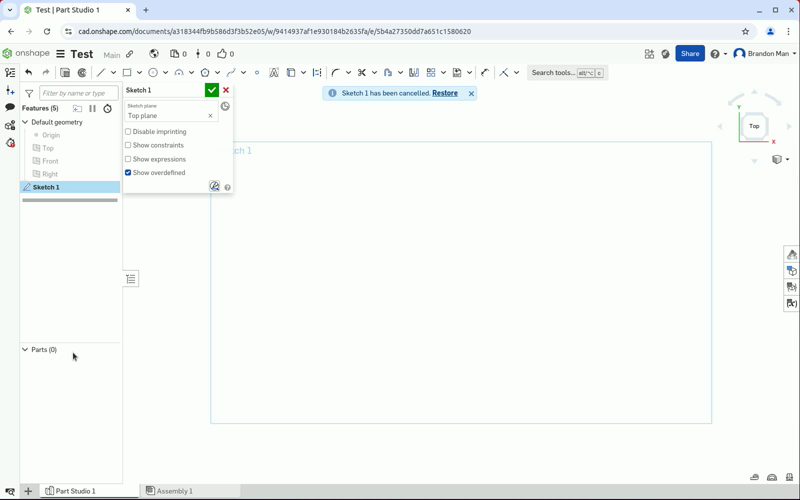
key_down(shift)
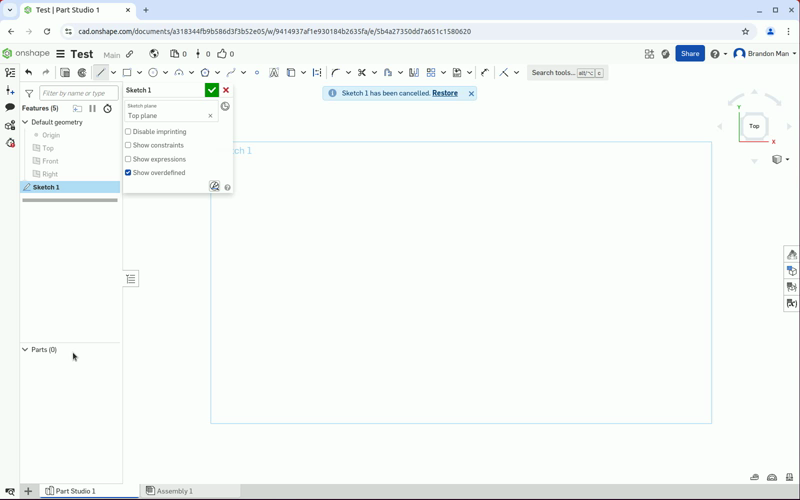
mouse_move(348, 382)
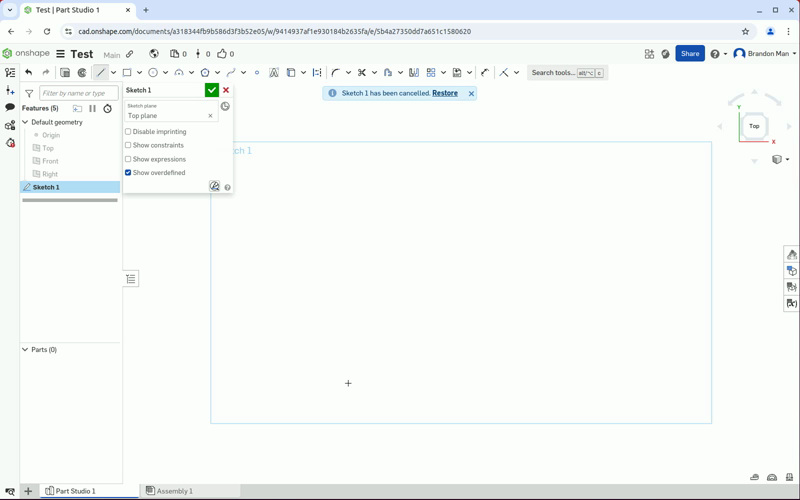
click(348, 382)
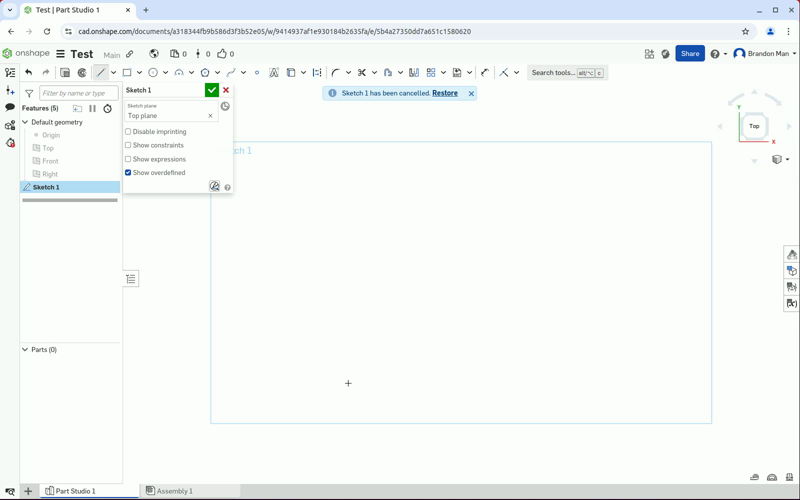
key_up(shift)
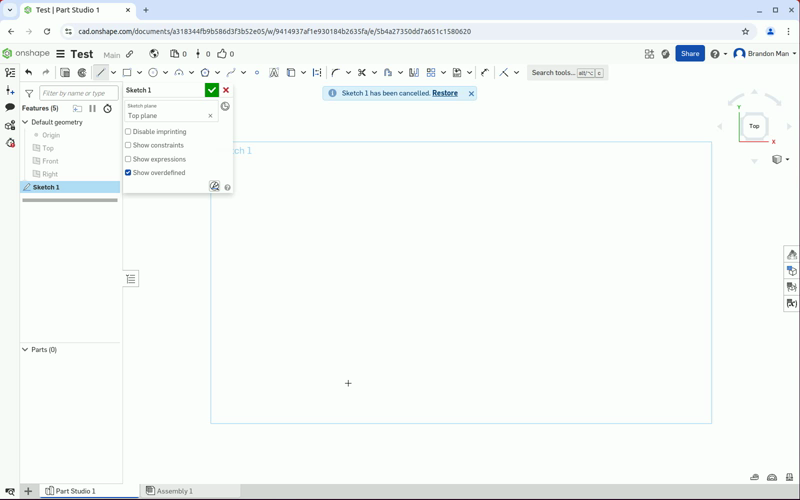
key_down(shift)
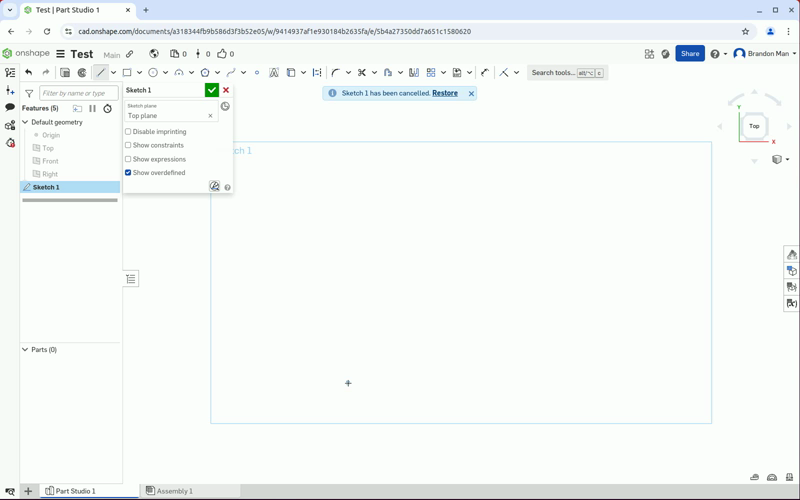
mouse_move(572, 382)
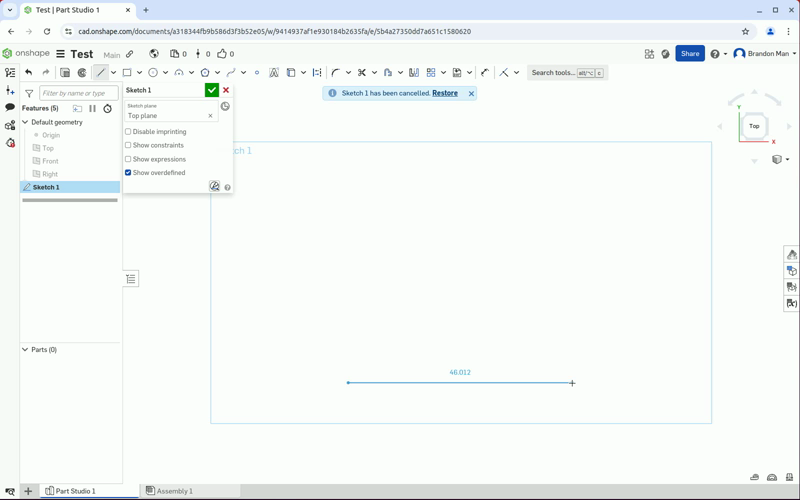
click(572, 382)
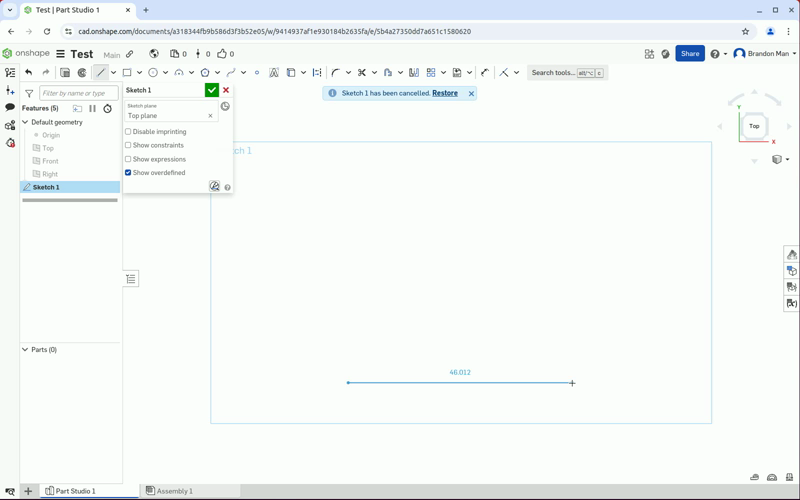
key_up(shift)
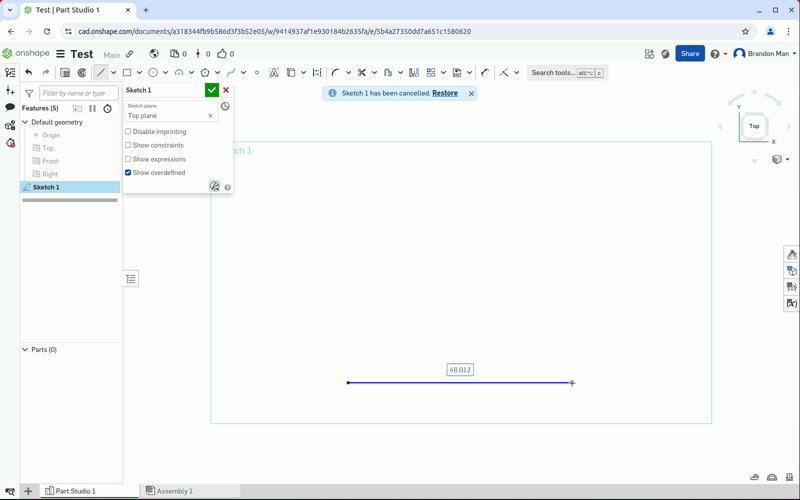
key_down(shift)
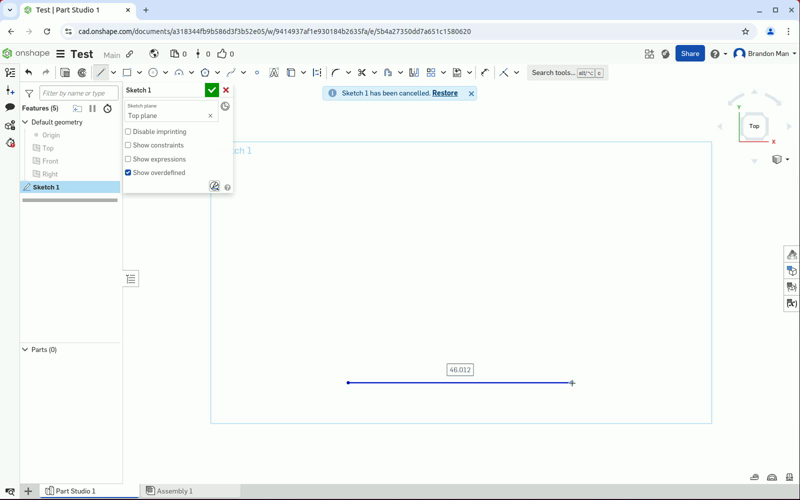
mouse_move(572, 184)
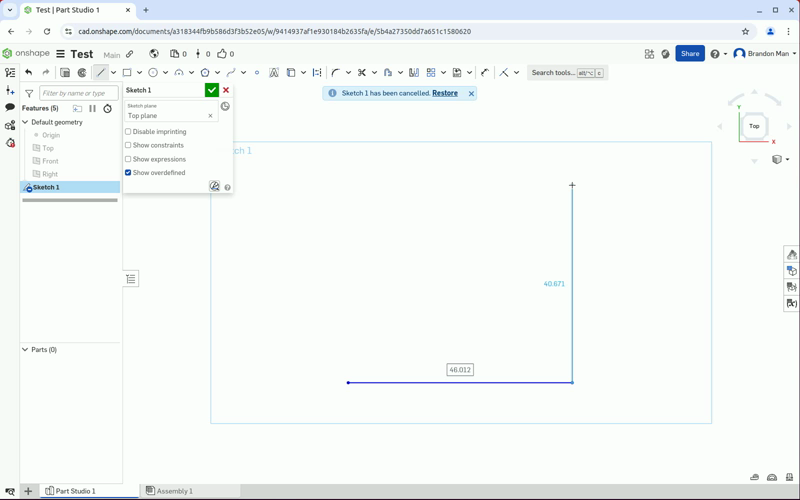
click(572, 184)
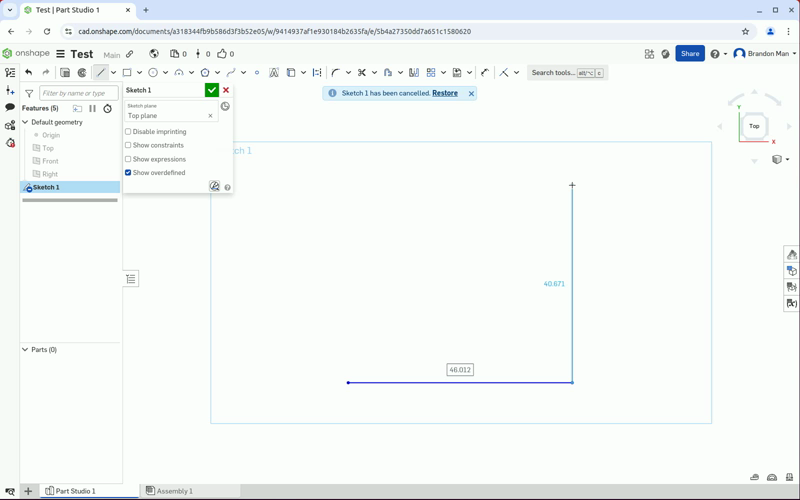
key_up(shift)
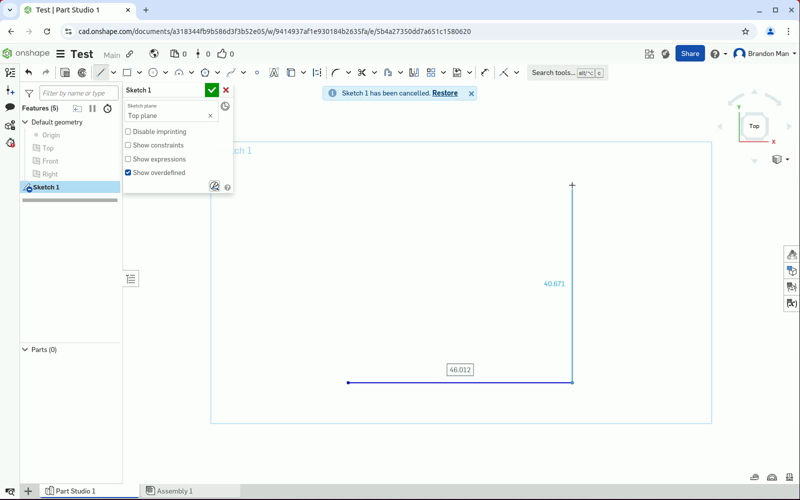
key_down(shift)
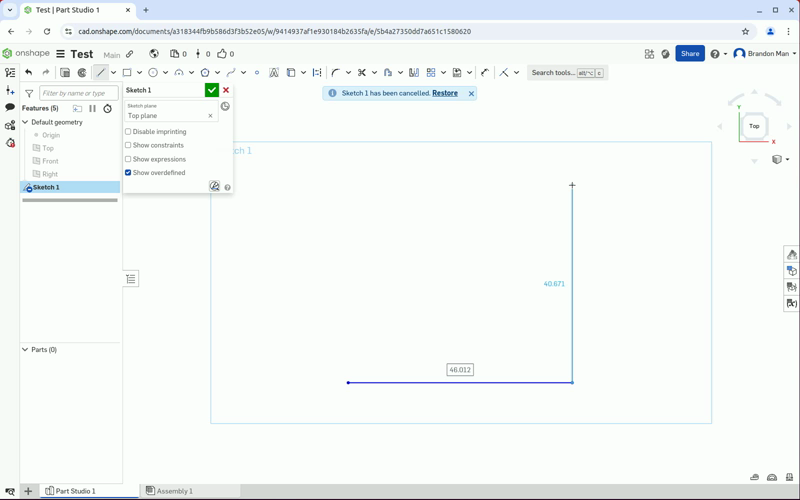
mouse_move(348, 184)
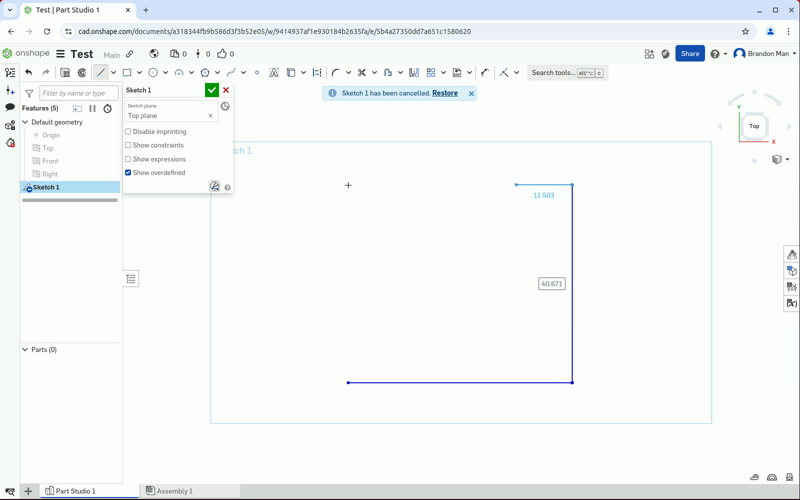
click(348, 184)
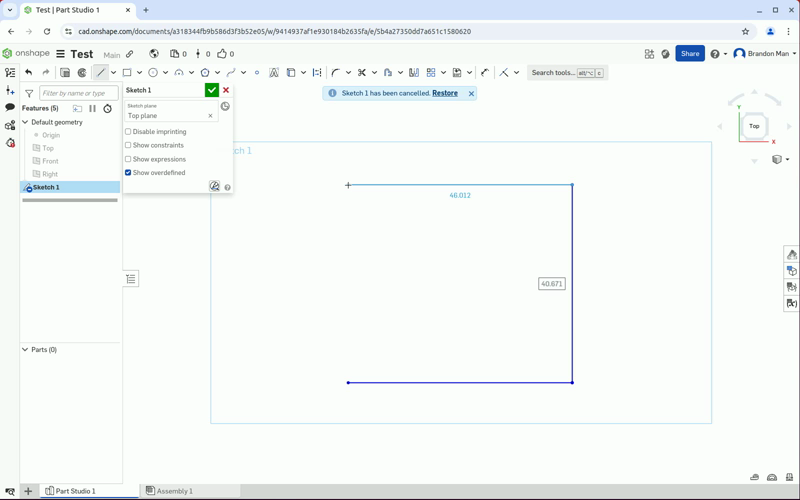
key_up(shift)
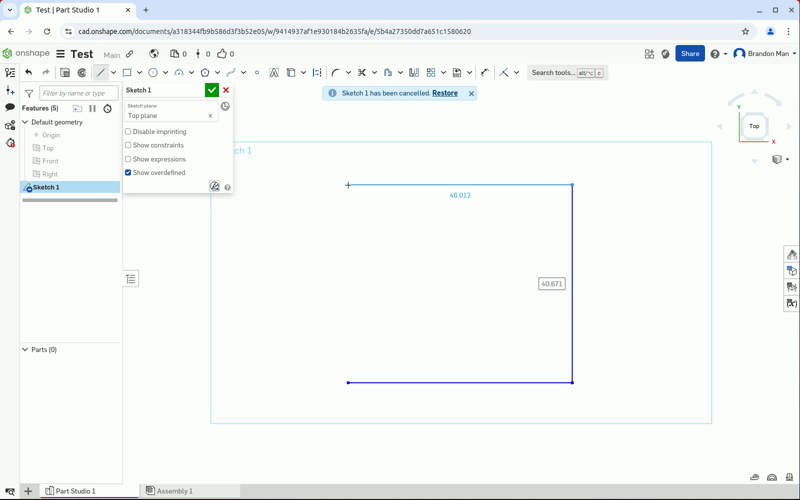
key_down(shift)
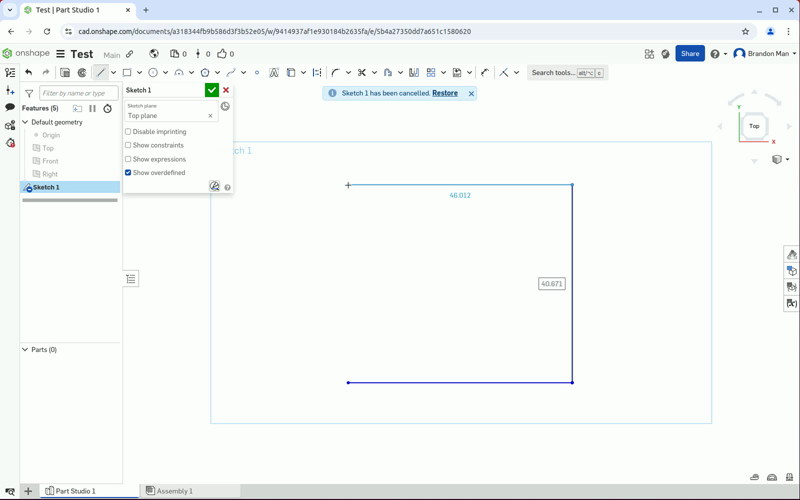
mouse_move(348, 382)
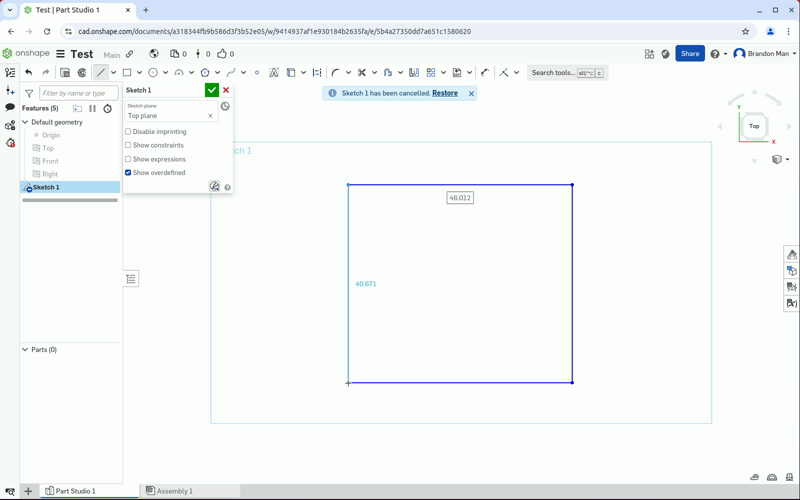
key_up(shift)
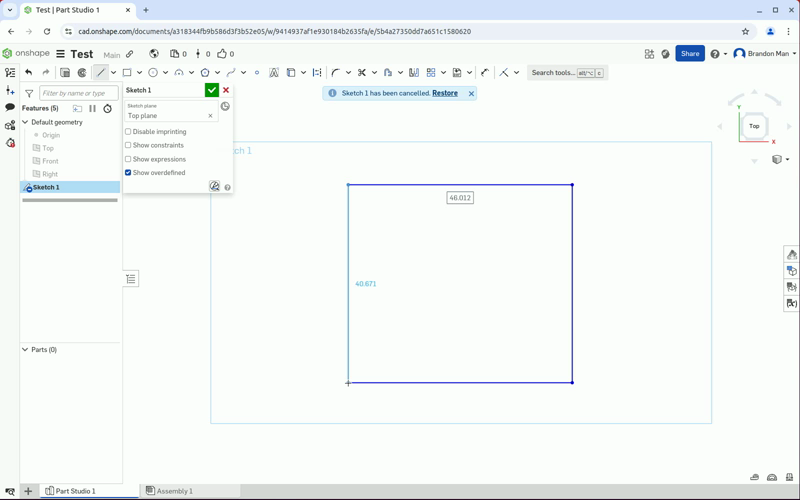
click(348, 382)
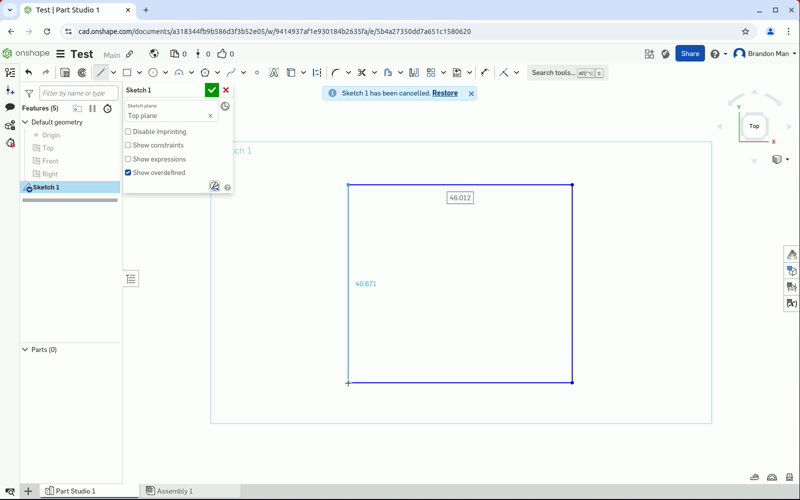
key(esc)
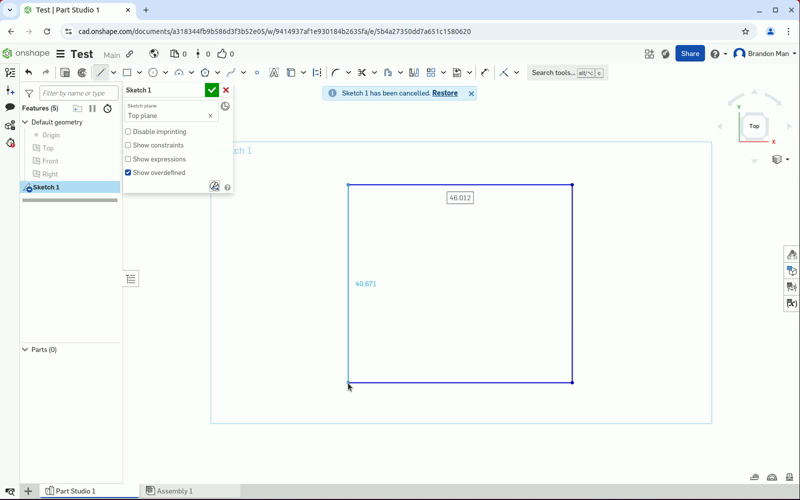
mouse_move(520, 228)
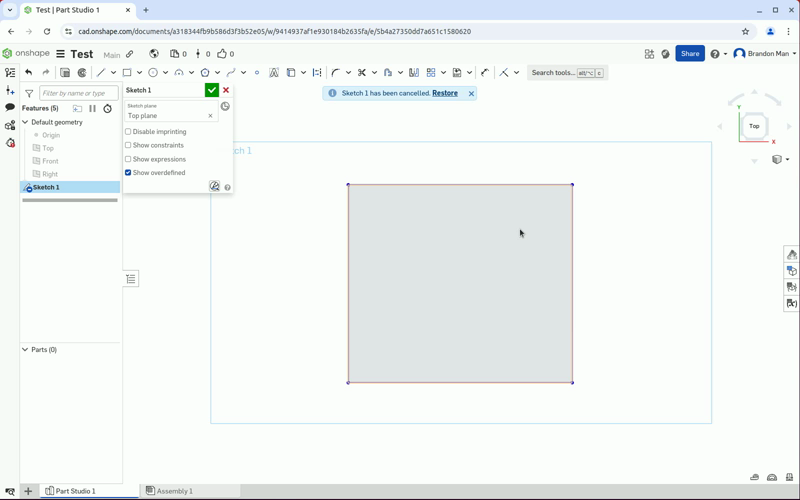
click(520, 228)
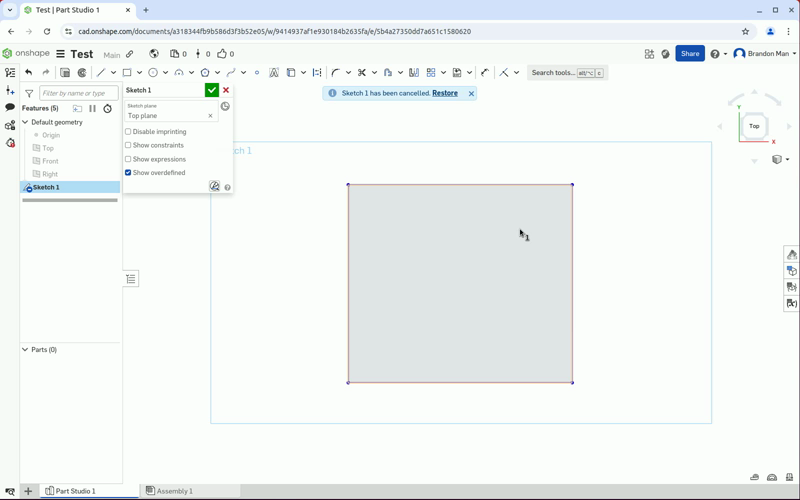
mouse_move(73, 352)
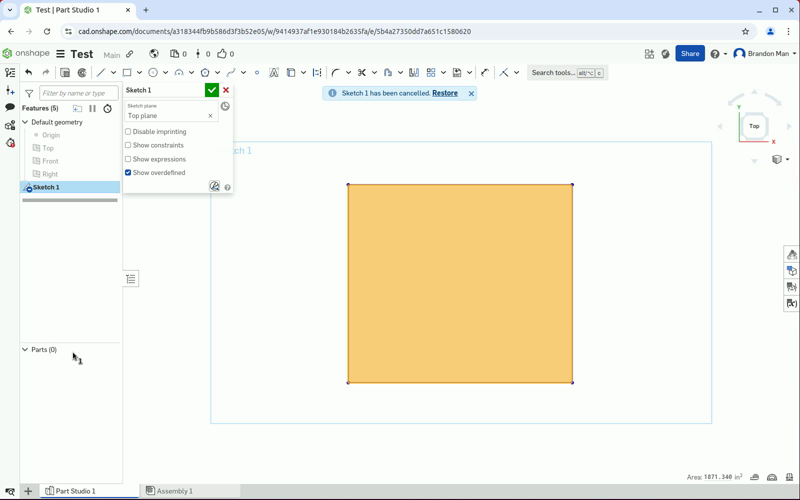
key(shift+y)
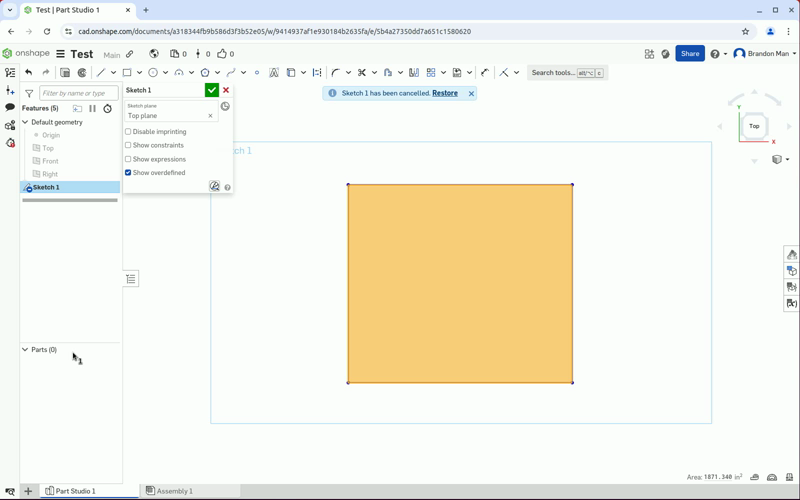
key(shift+e)
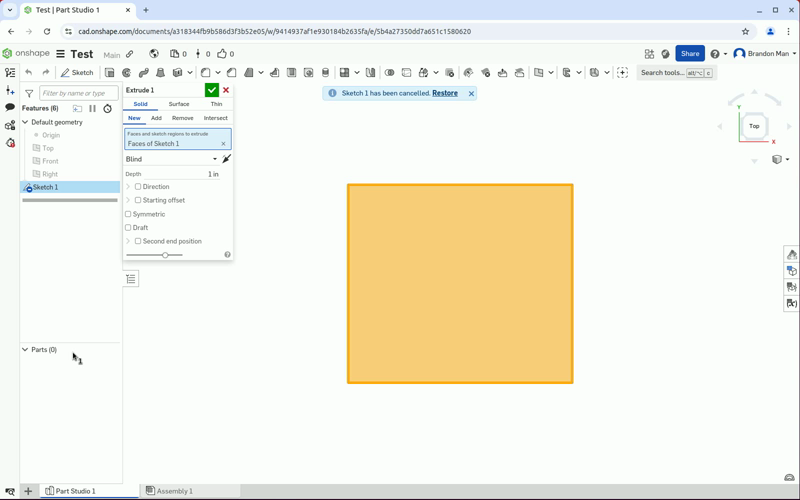
mouse_move(143, 106)
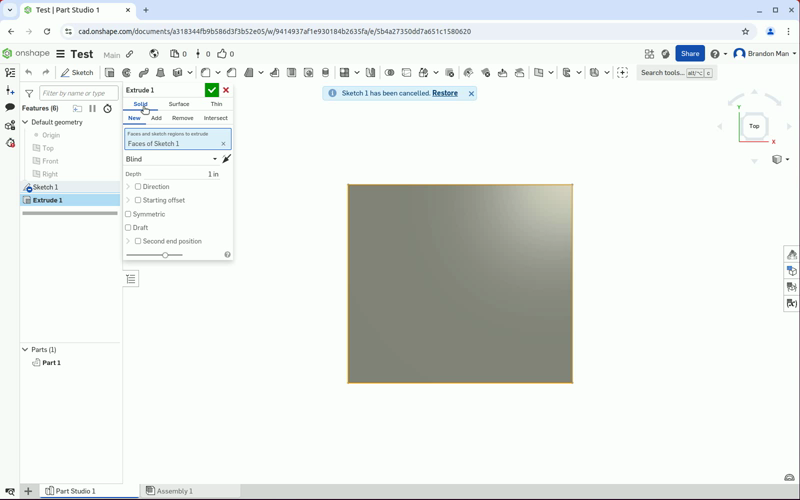
click(143, 106)
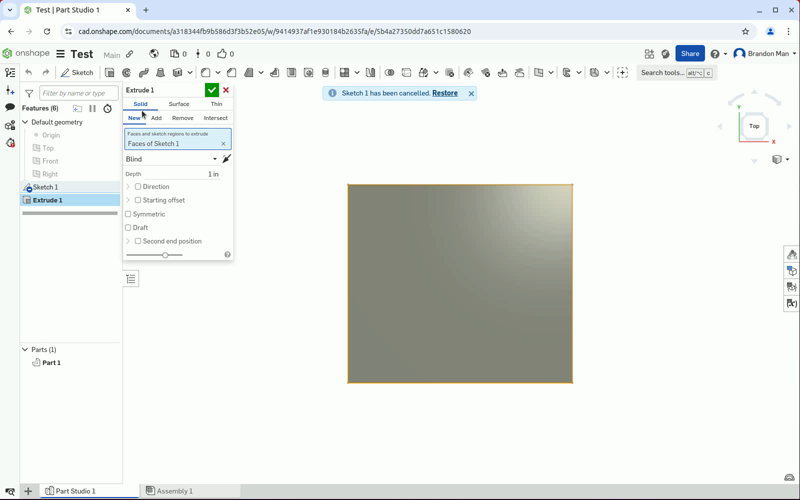
mouse_move(137, 120)
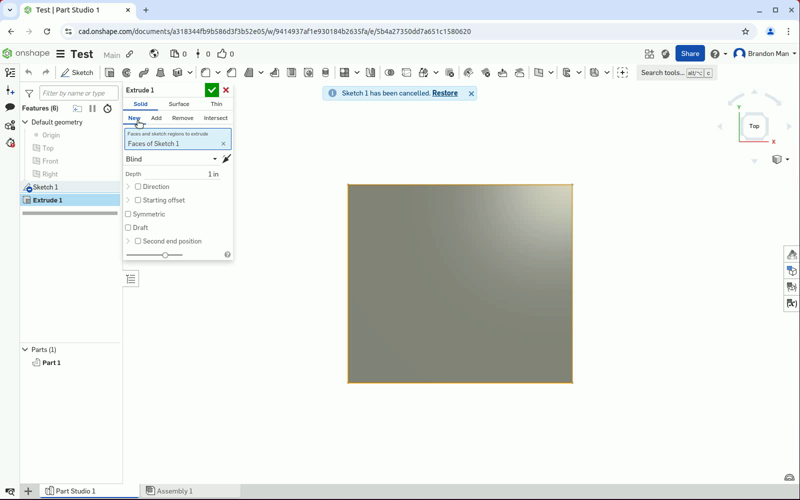
click(137, 120)
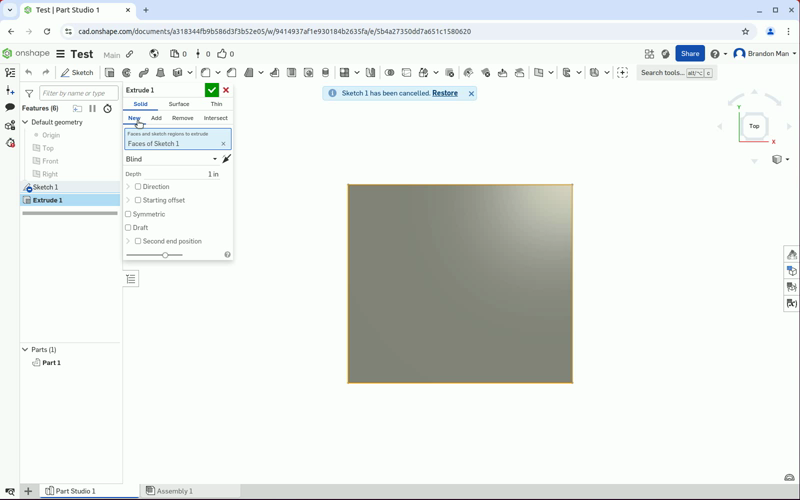
key(tab, 4)
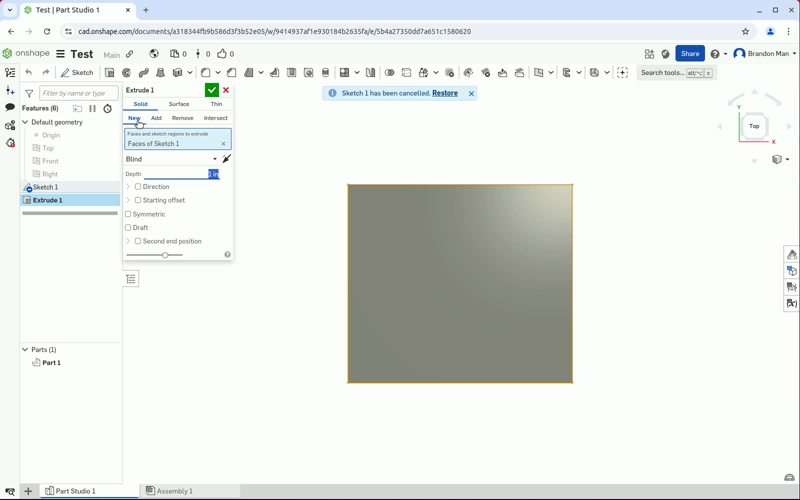
text(0.241)
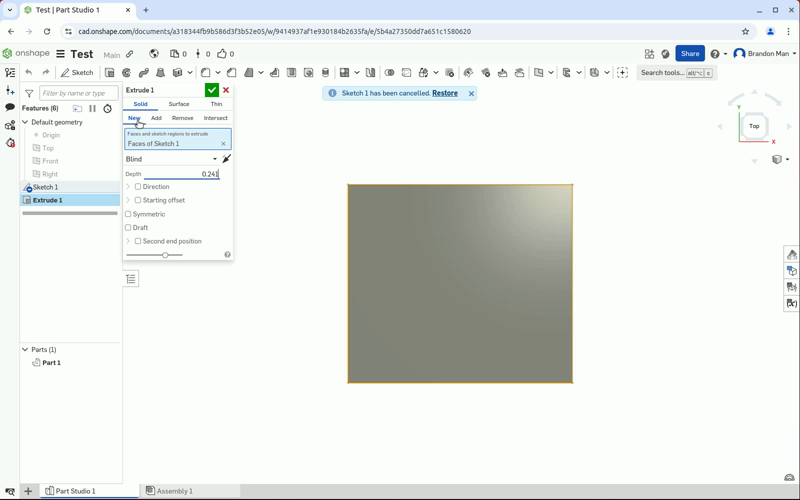
key(enter)
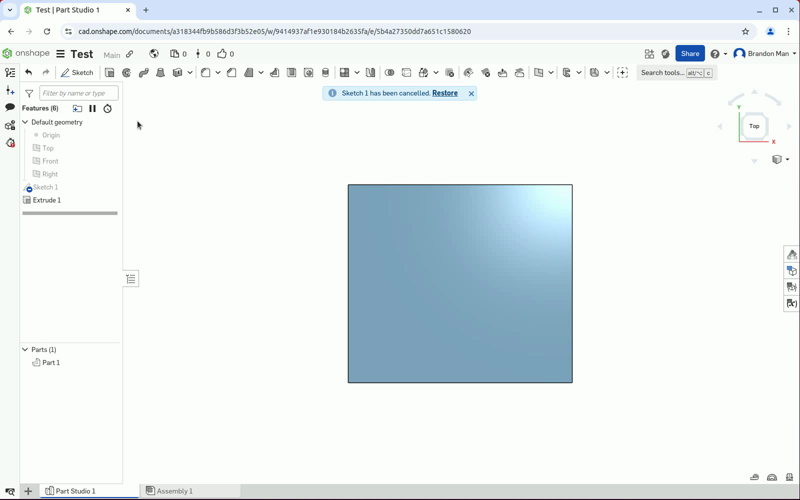
key(shift+h)
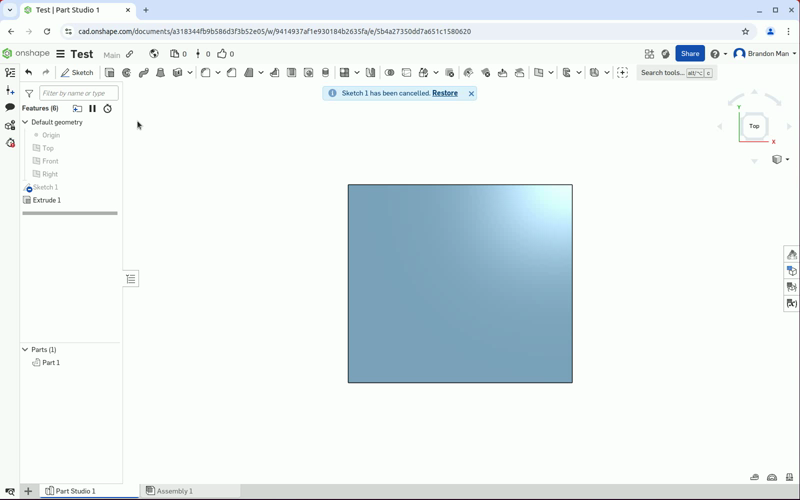
key(shift+h)
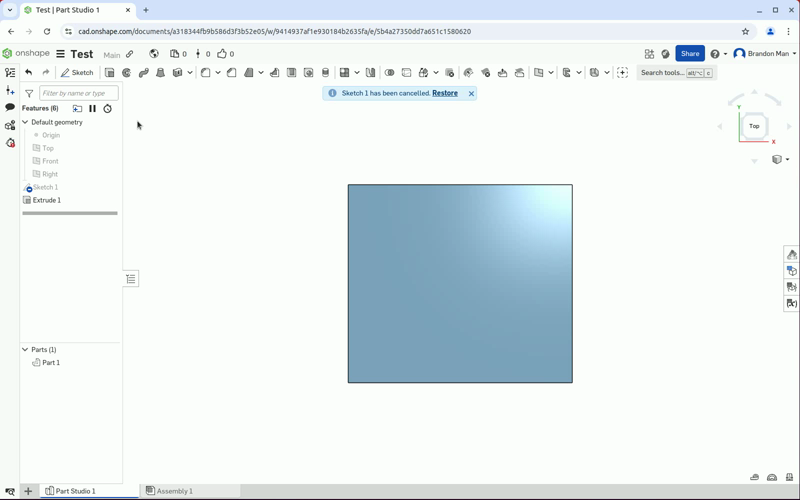
mouse_move(73, 189)
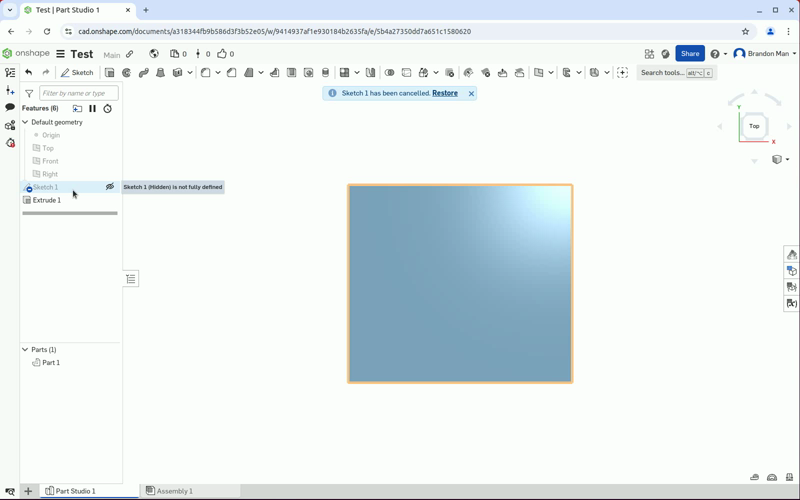
click(73, 189)
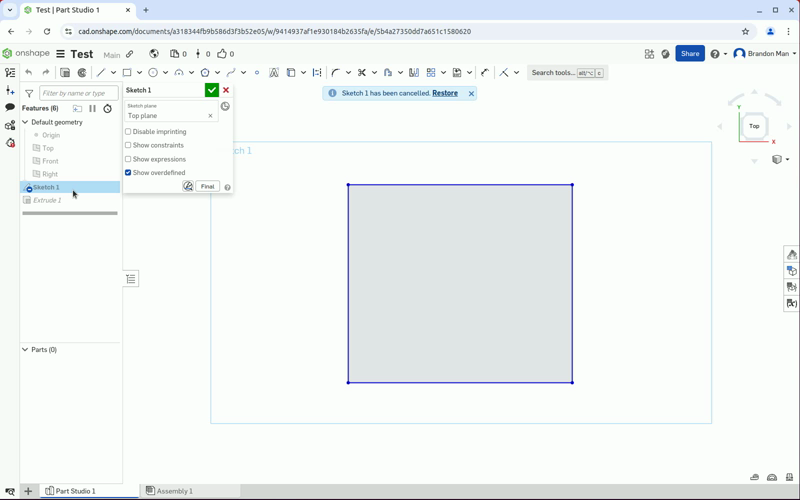
mouse_move(229, 92)
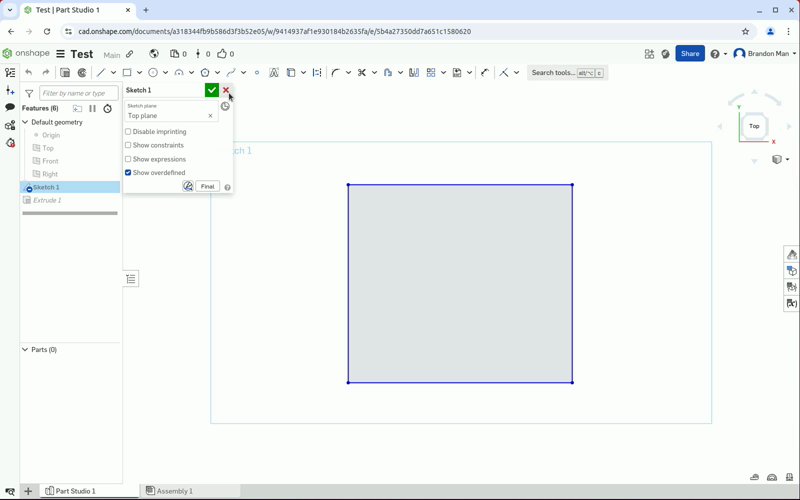
click(229, 92)
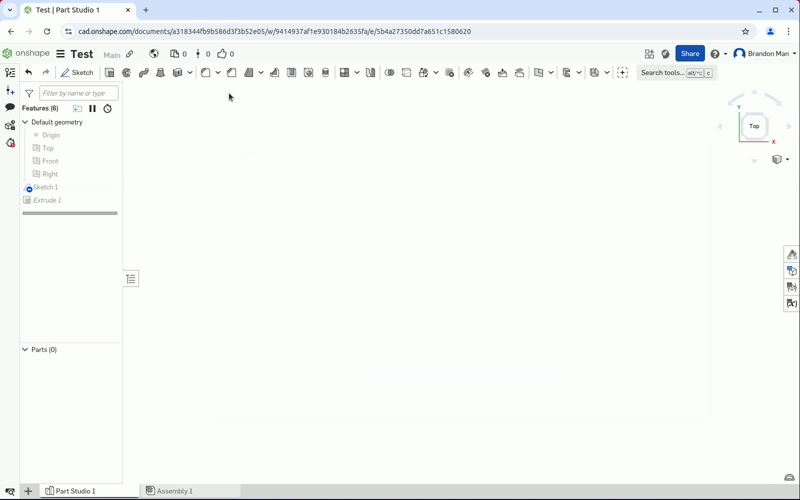
mouse_move(541, 75)
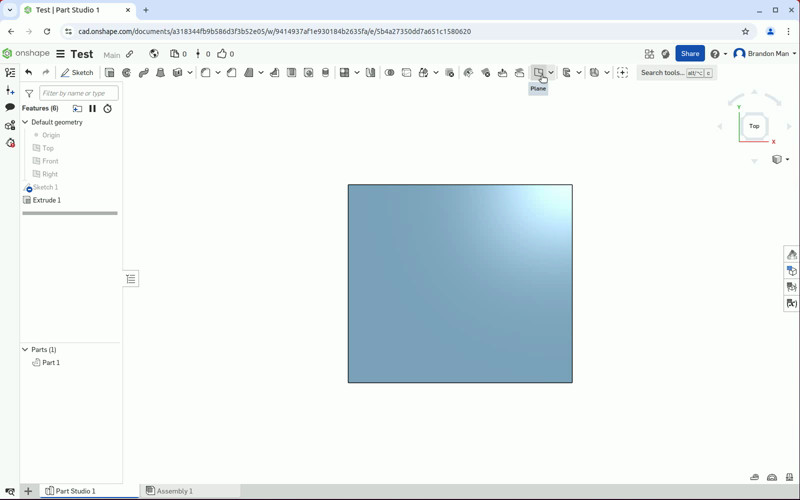
click(541, 75)
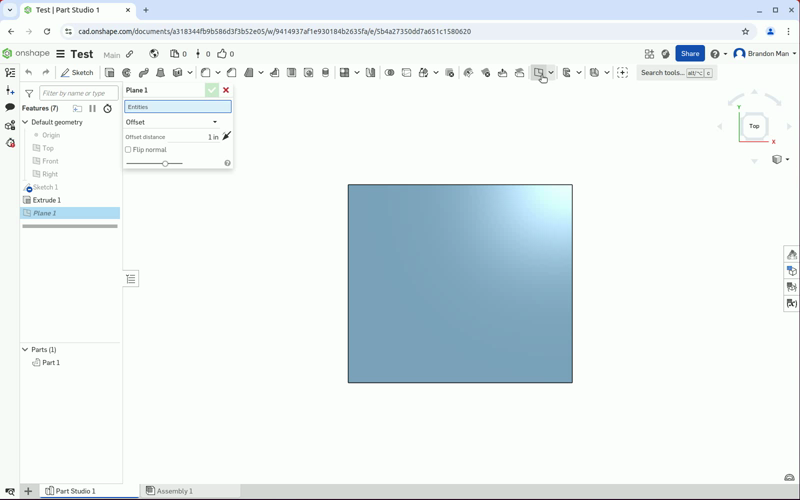
mouse_move(73, 150)
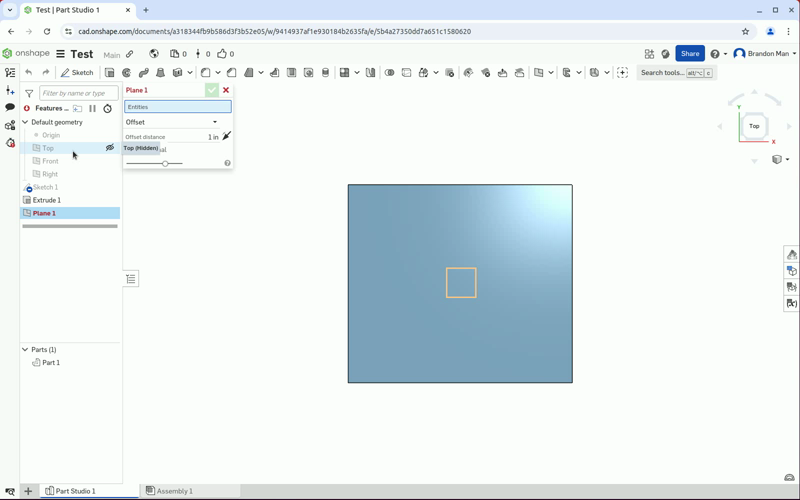
click(73, 150)
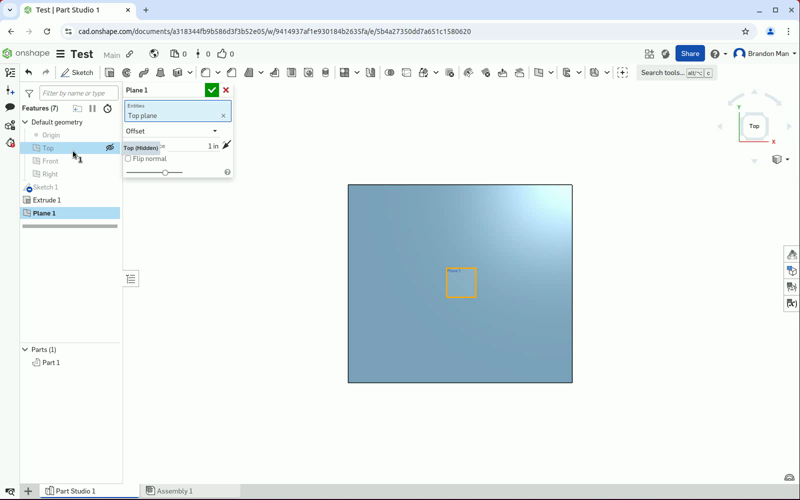
key(tab, 2)
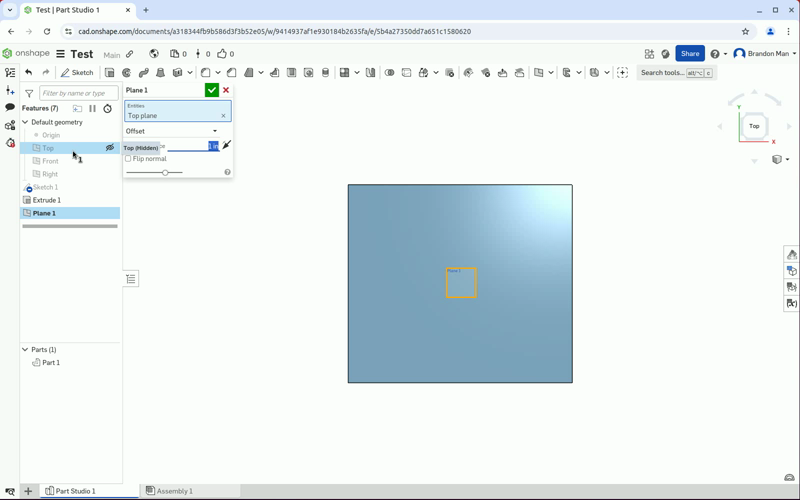
text(0.246)
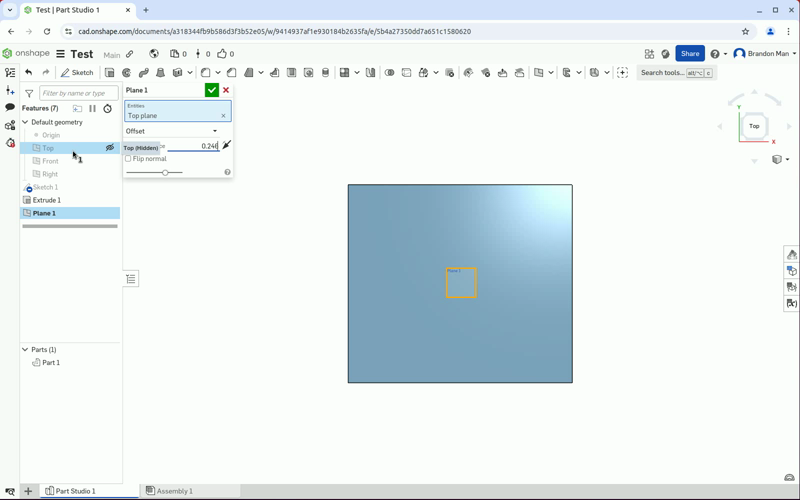
key(enter, 2)
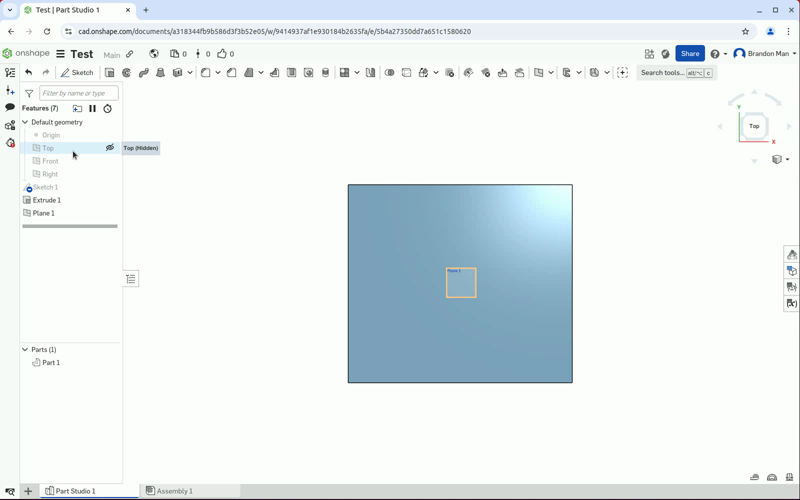
key(shift+s)
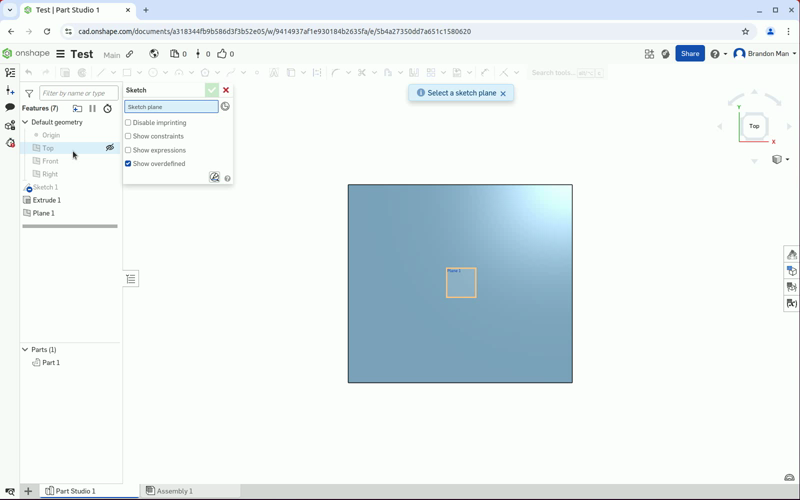
mouse_move(73, 215)
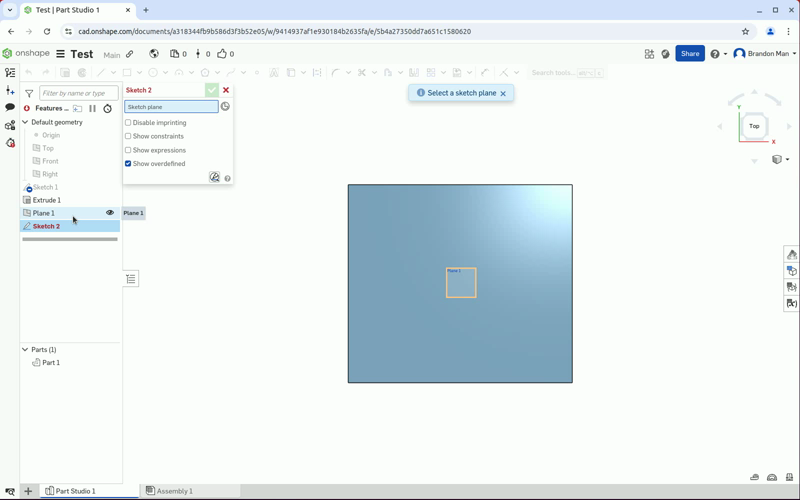
click(73, 215)
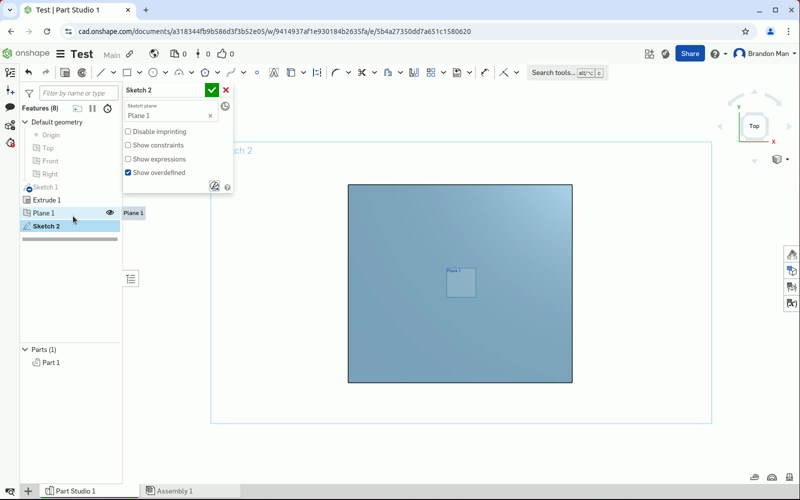
mouse_move(73, 352)
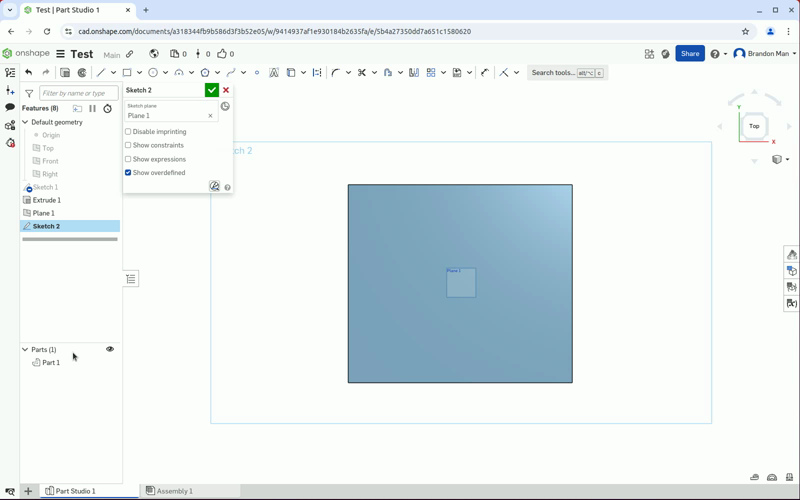
key(y)
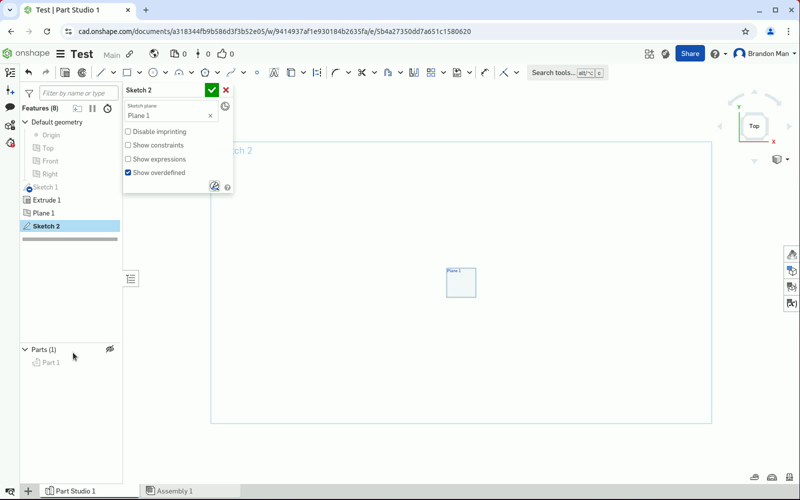
key(l)
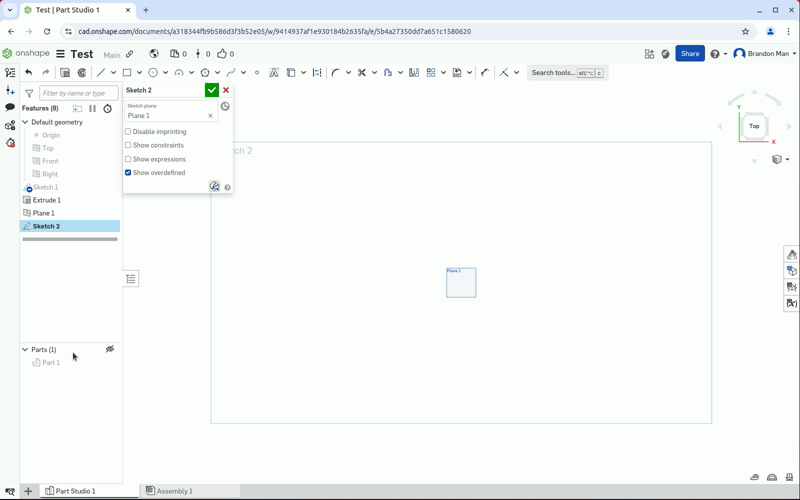
key_down(shift)
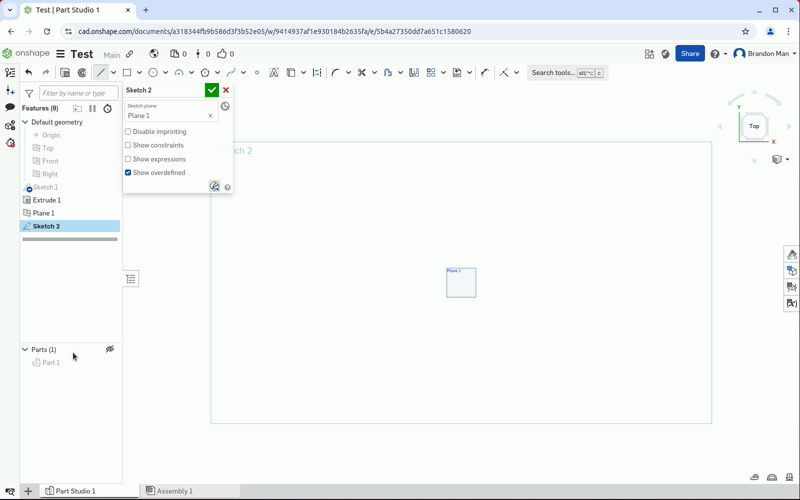
mouse_move(348, 382)
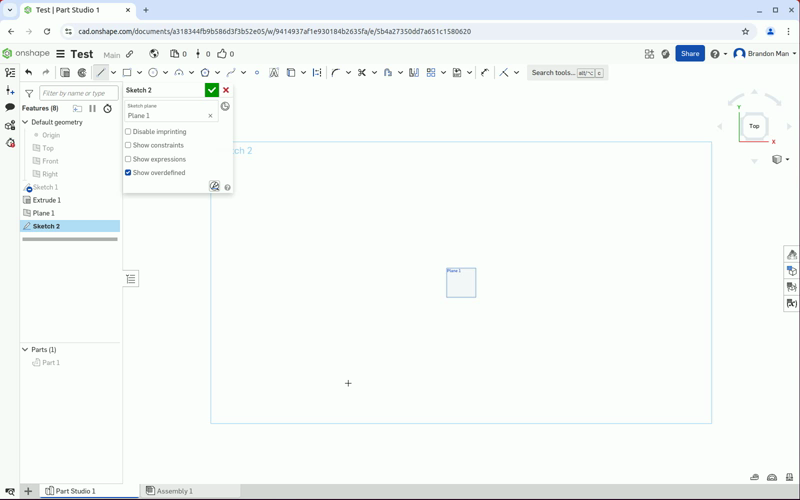
click(348, 382)
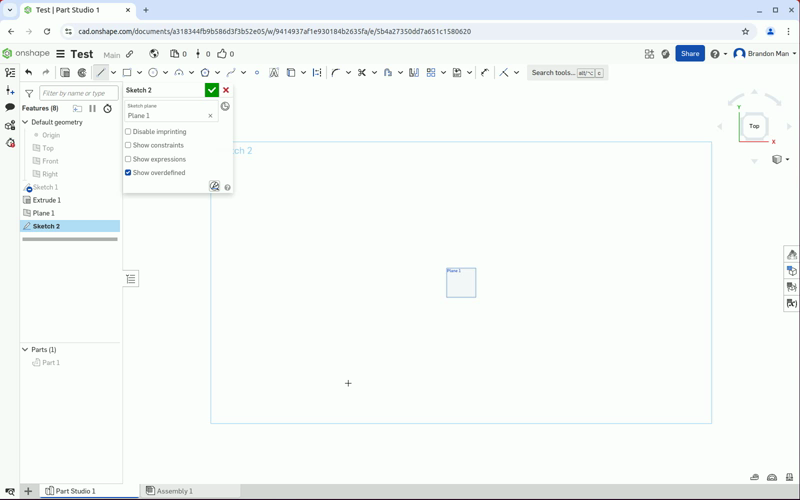
key_up(shift)
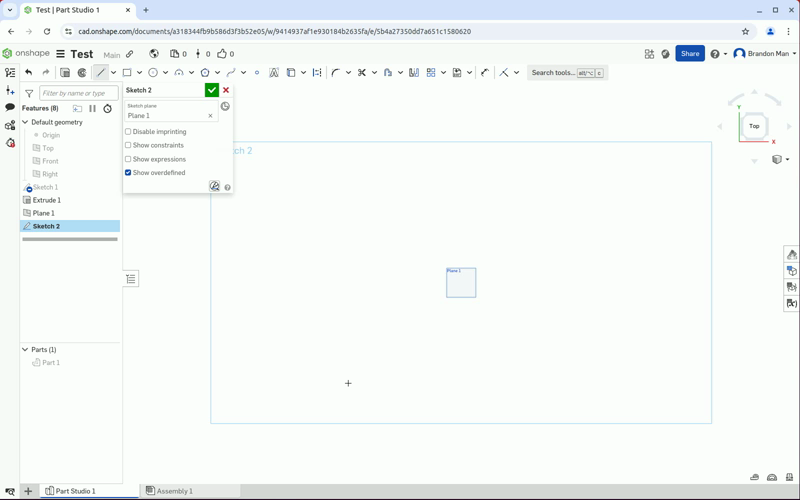
key_down(shift)
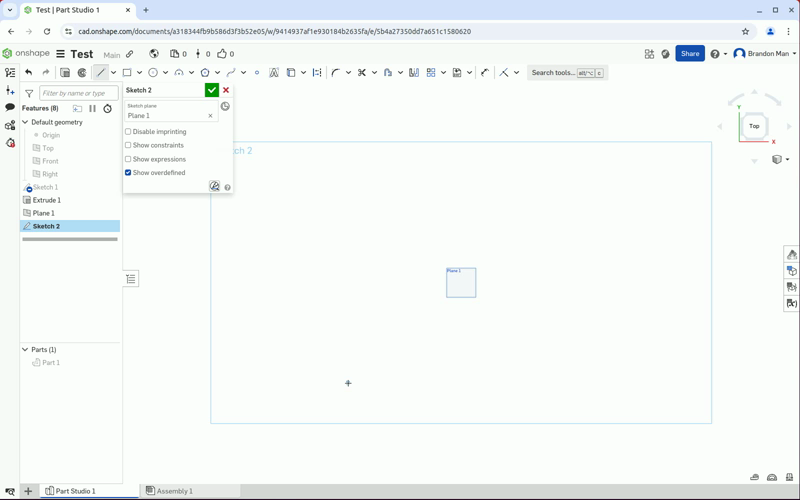
mouse_move(378, 382)
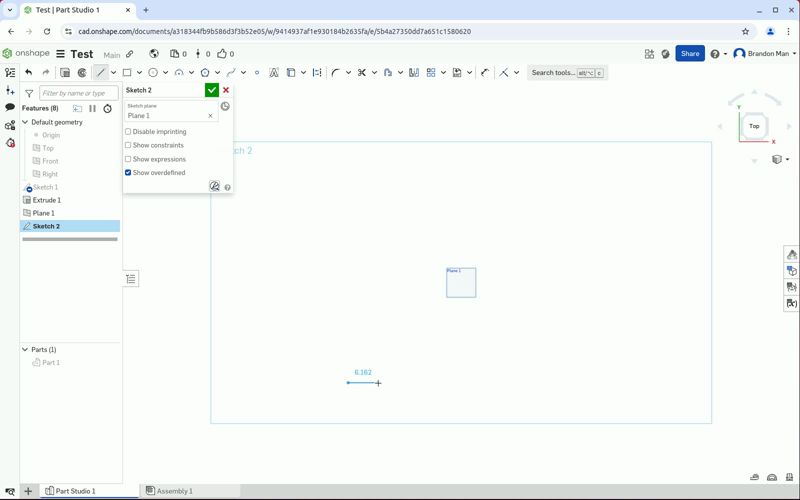
mouse_move(364, 382)
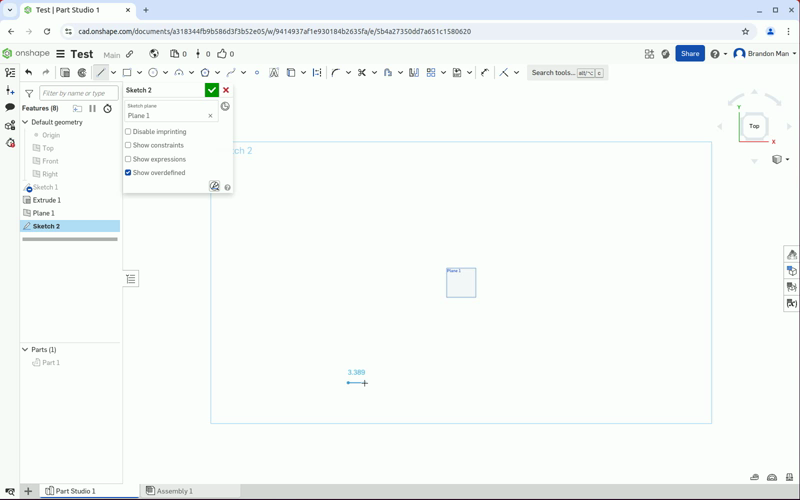
click(364, 382)
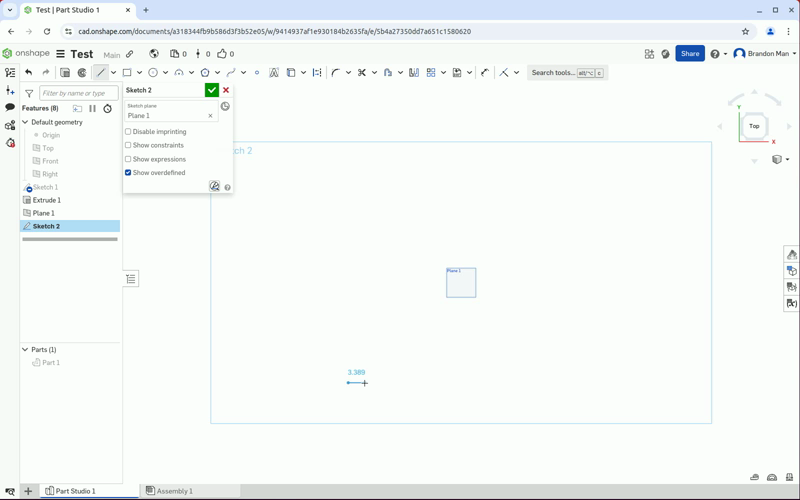
key_up(shift)
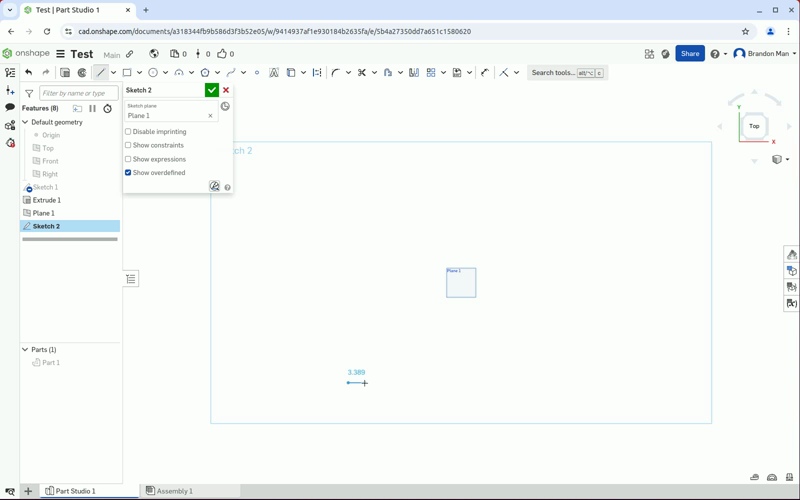
key_down(shift)
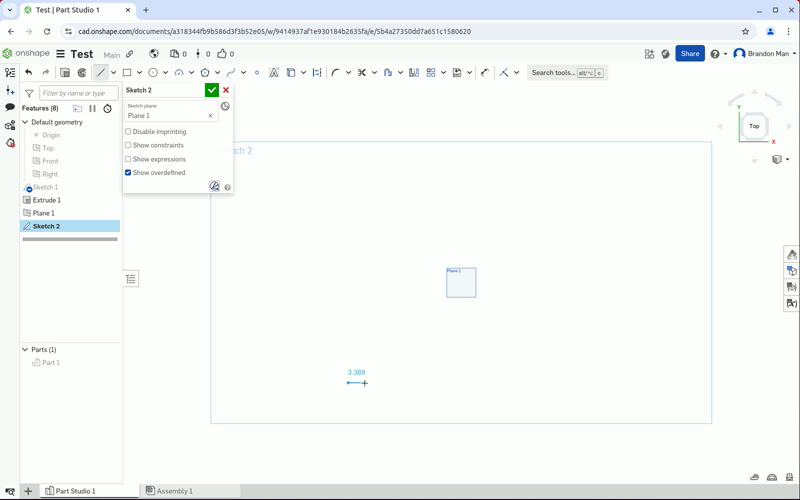
mouse_move(364, 191)
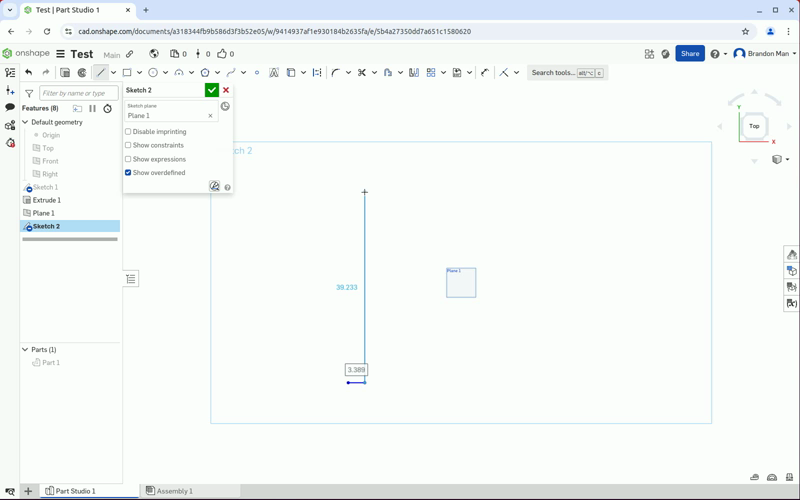
click(364, 191)
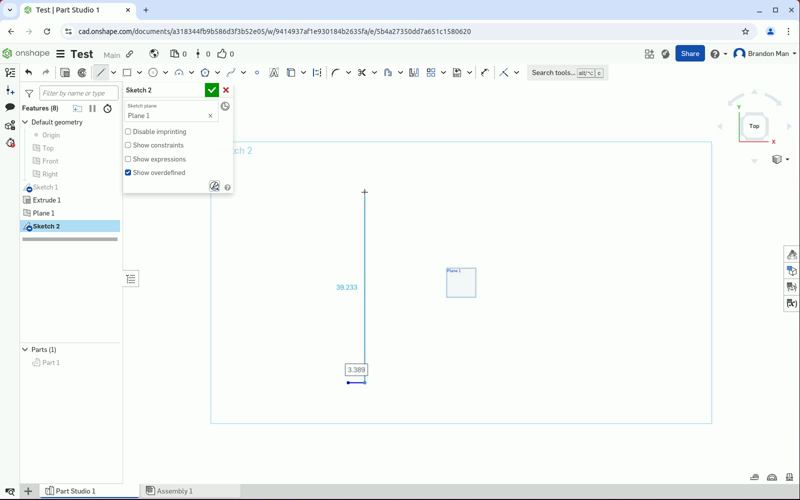
key_up(shift)
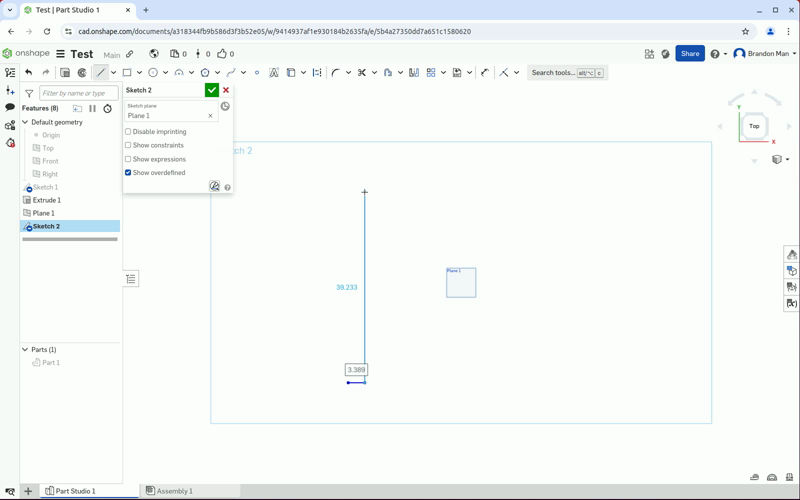
key_down(shift)
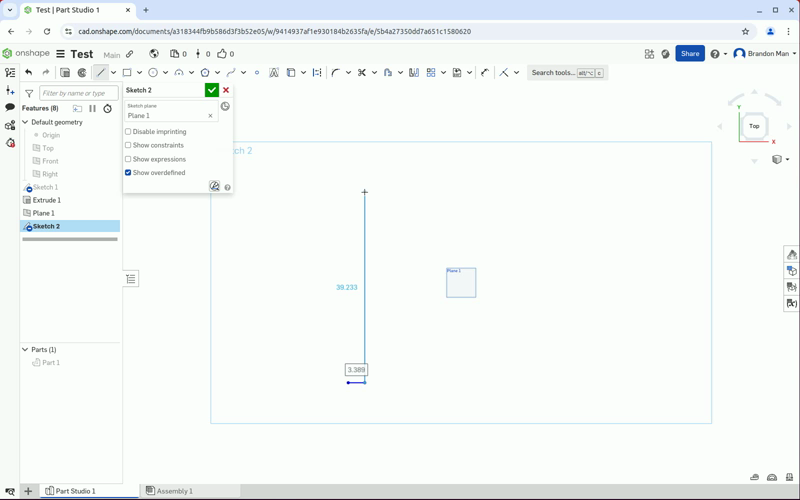
mouse_move(555, 191)
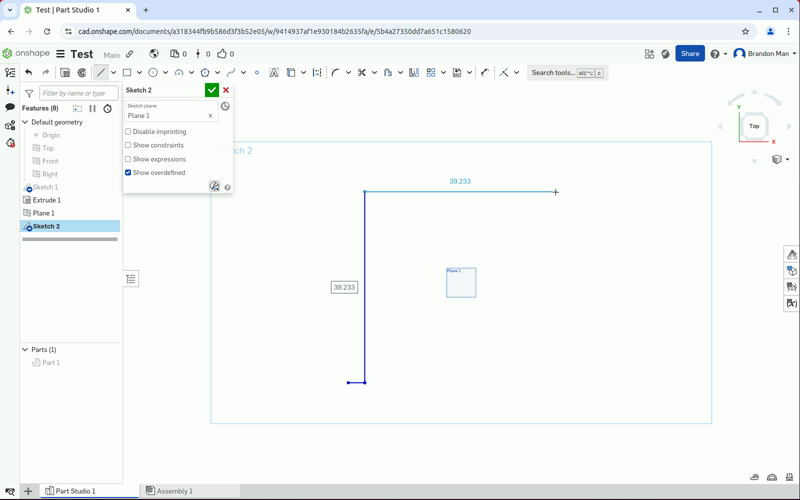
click(555, 191)
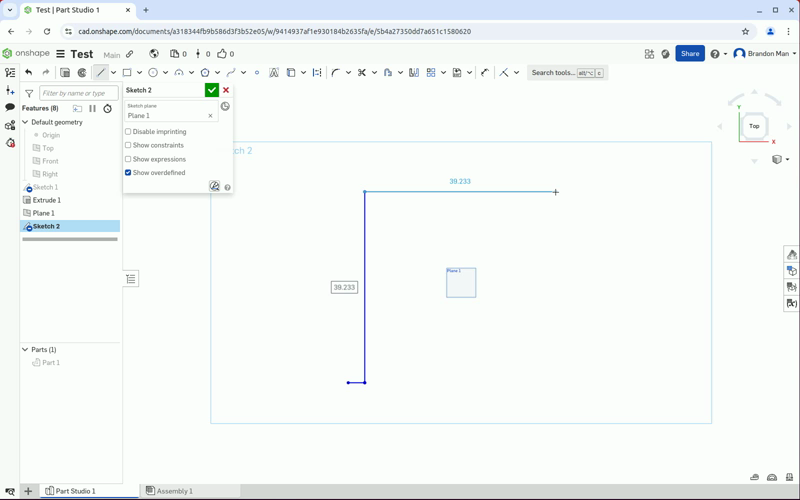
key_up(shift)
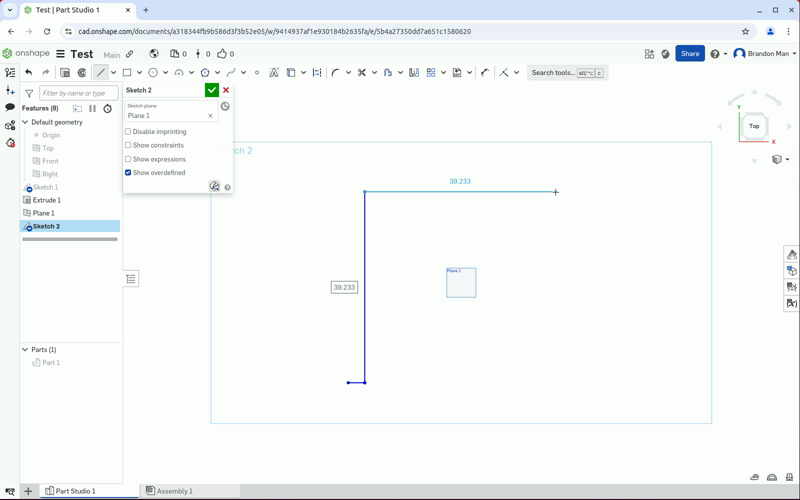
key_down(shift)
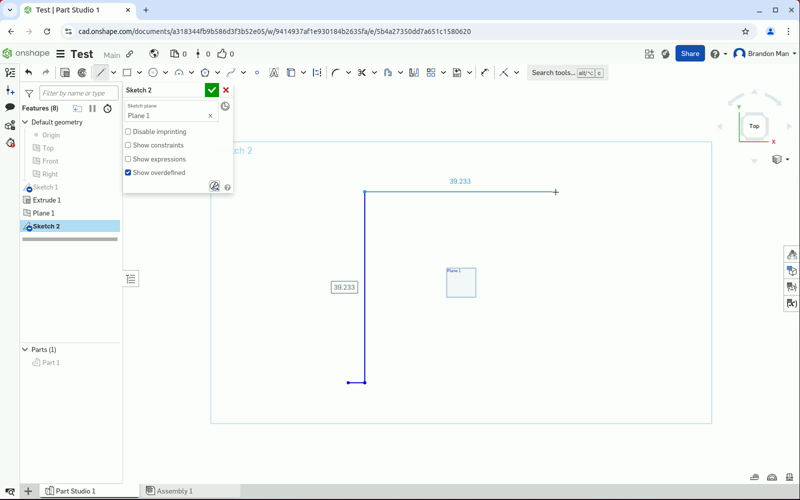
mouse_move(555, 382)
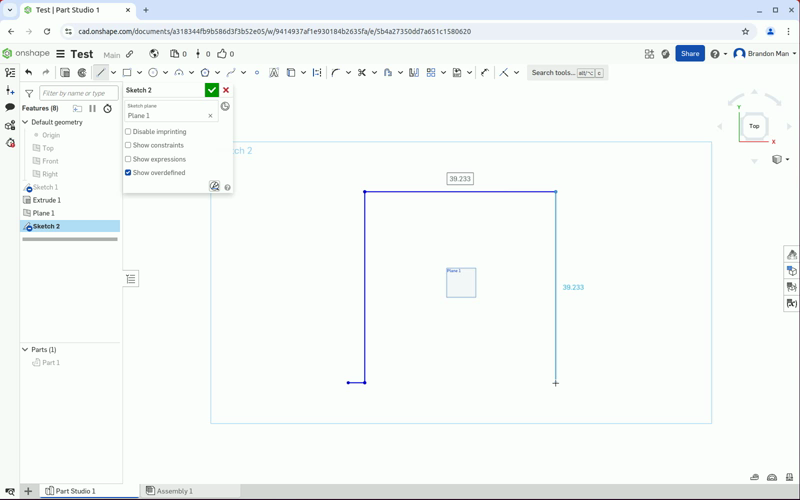
click(555, 382)
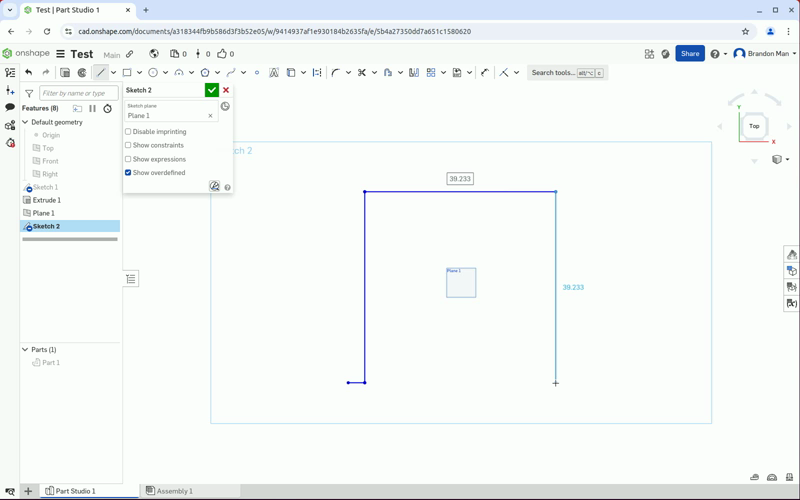
key_up(shift)
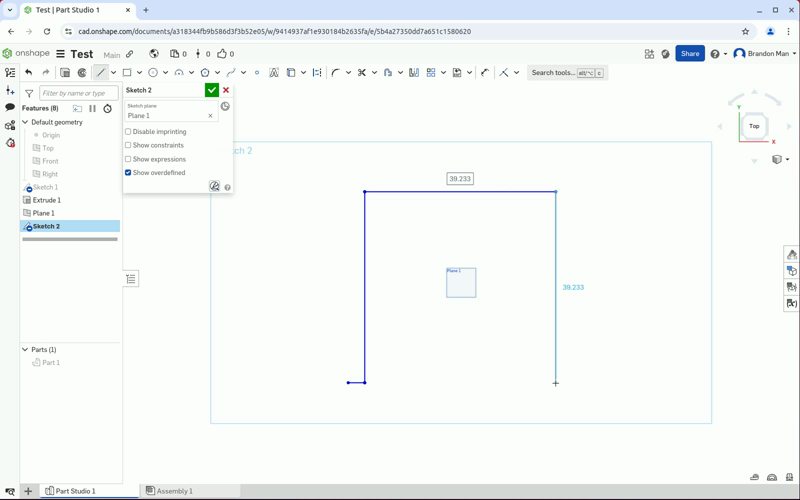
key_down(shift)
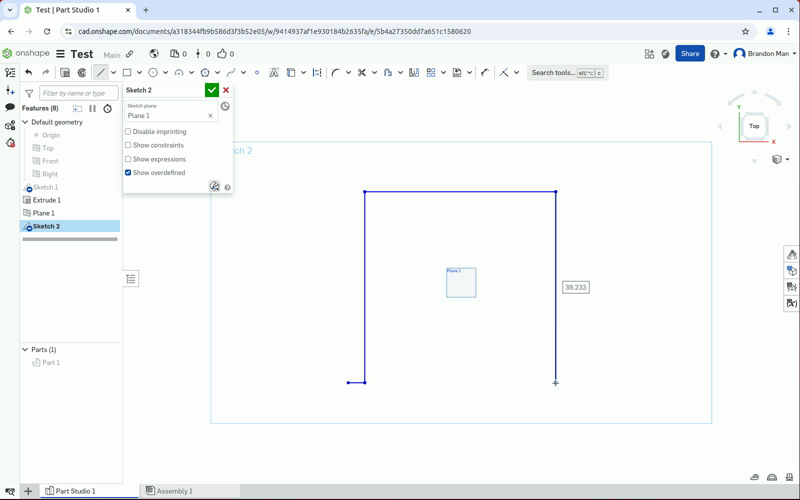
mouse_move(585, 382)
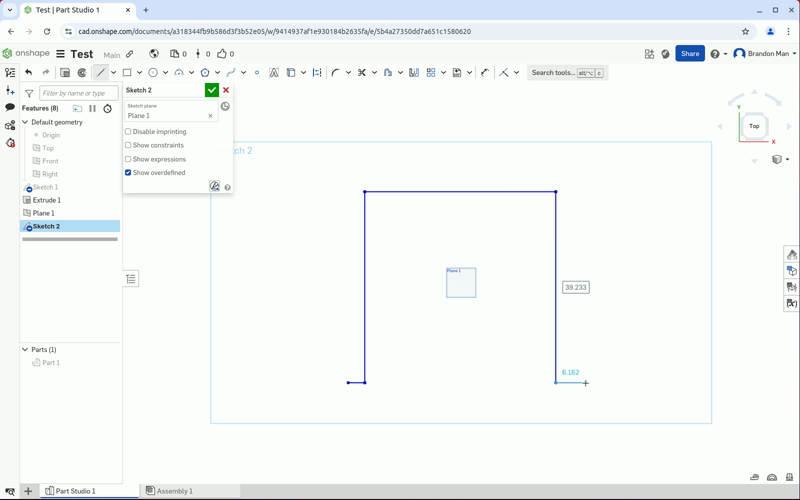
mouse_move(572, 382)
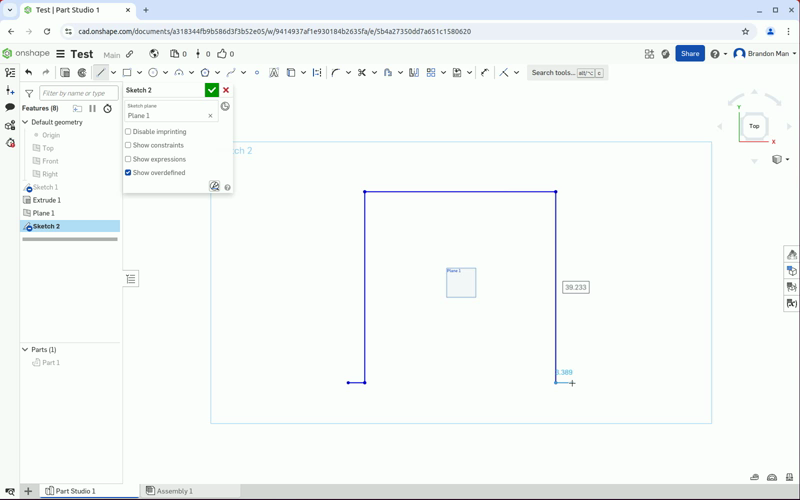
click(572, 382)
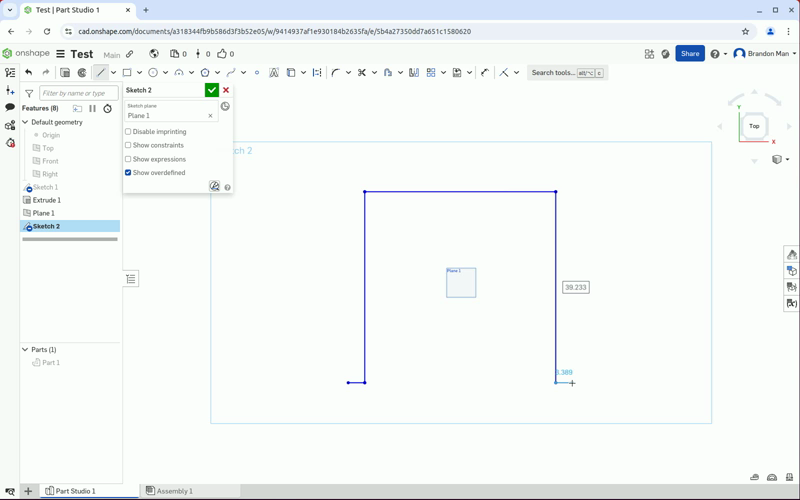
key_up(shift)
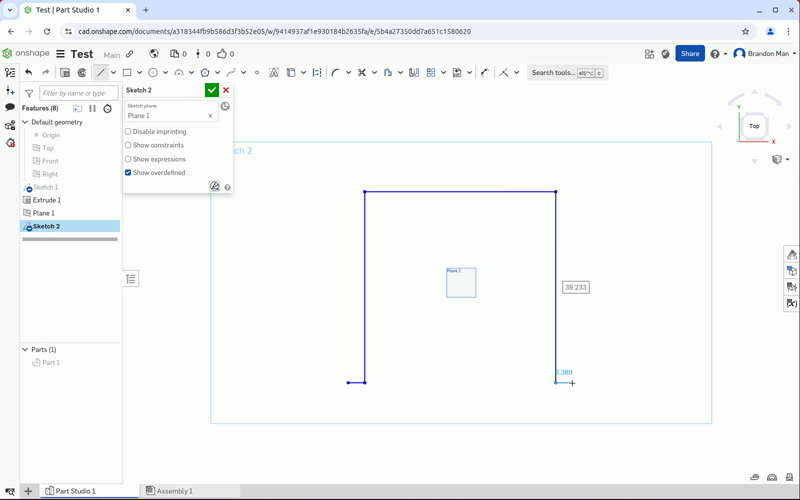
key_down(shift)
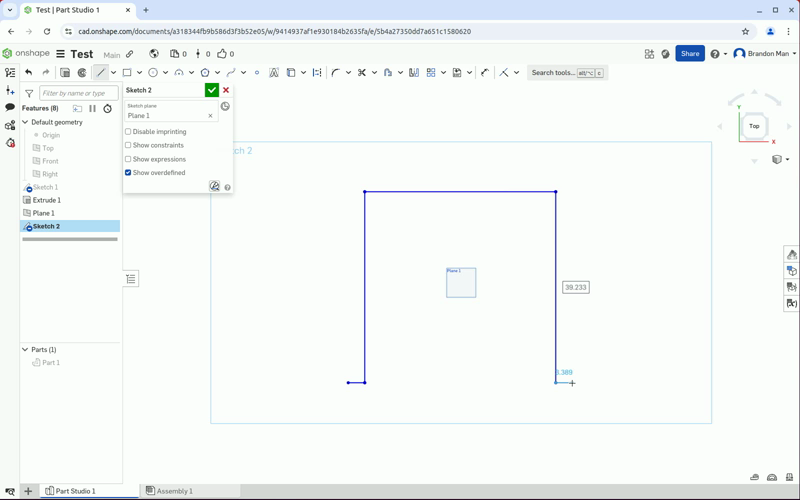
mouse_move(572, 191)
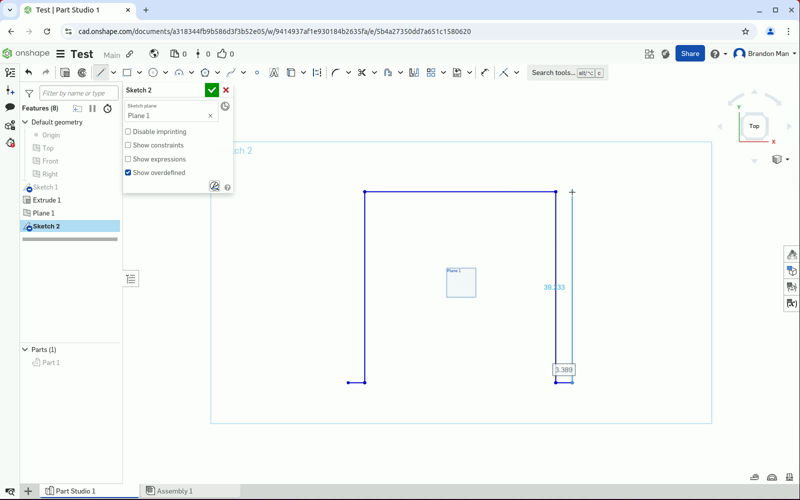
click(572, 191)
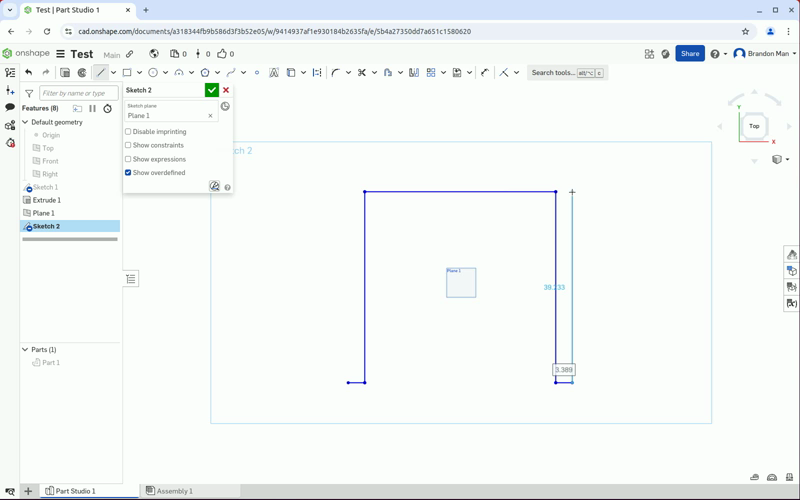
key_up(shift)
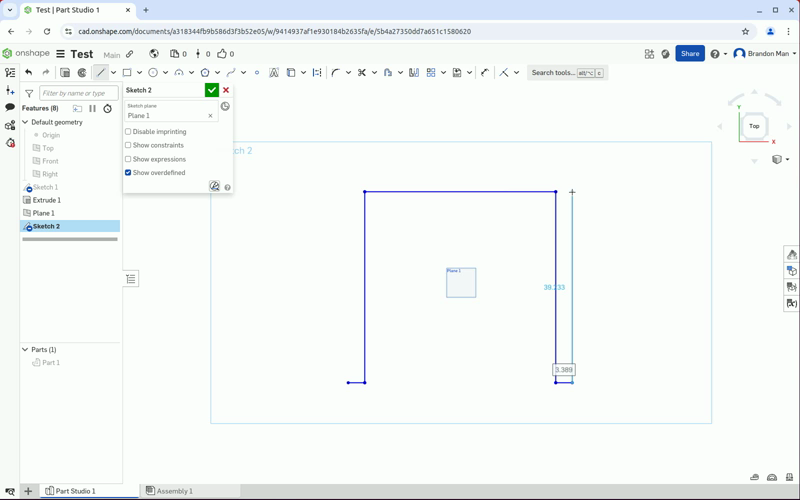
key_down(shift)
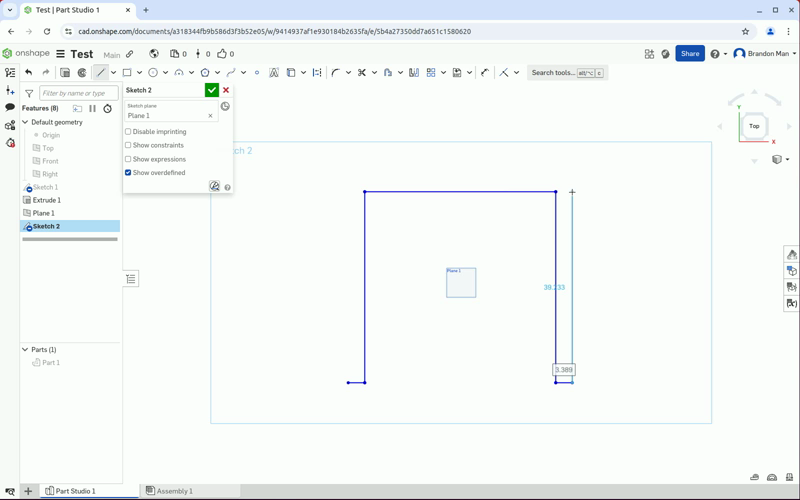
mouse_move(589, 191)
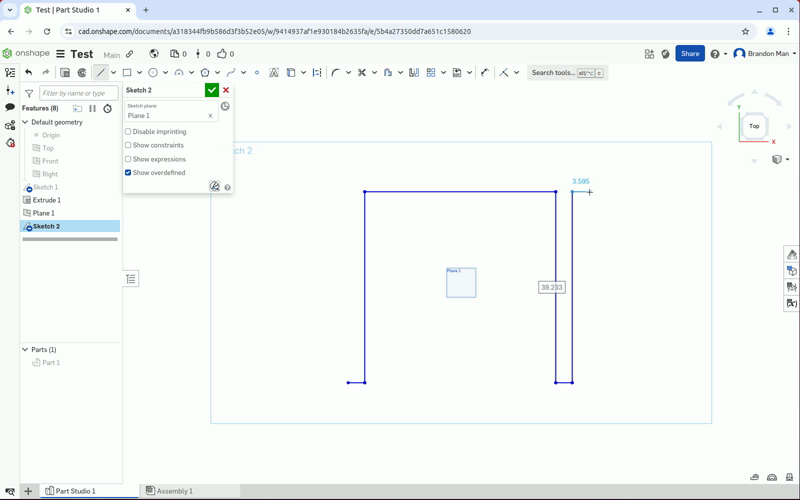
mouse_move(572, 184)
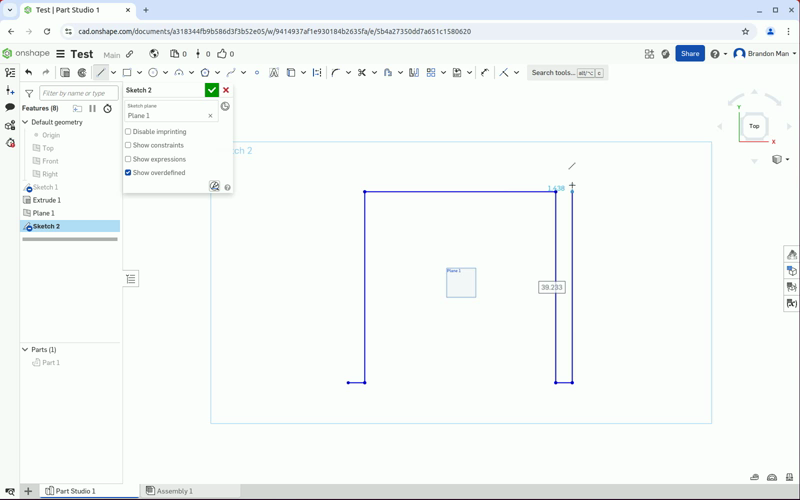
scroll(6)
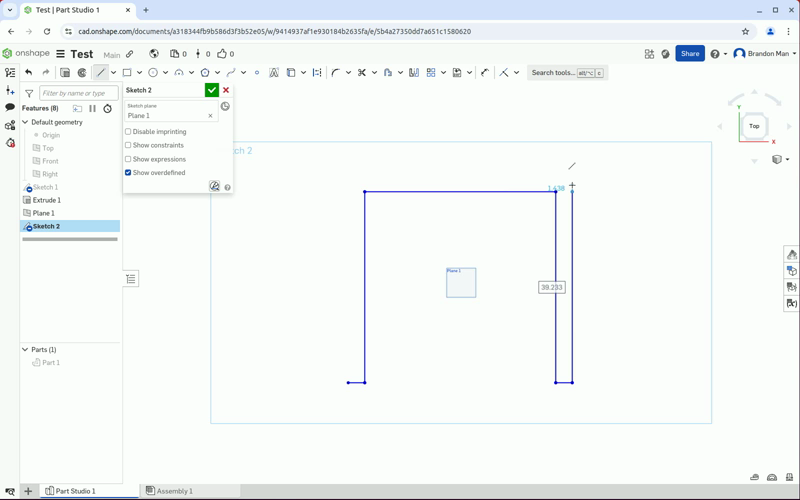
scroll(6)
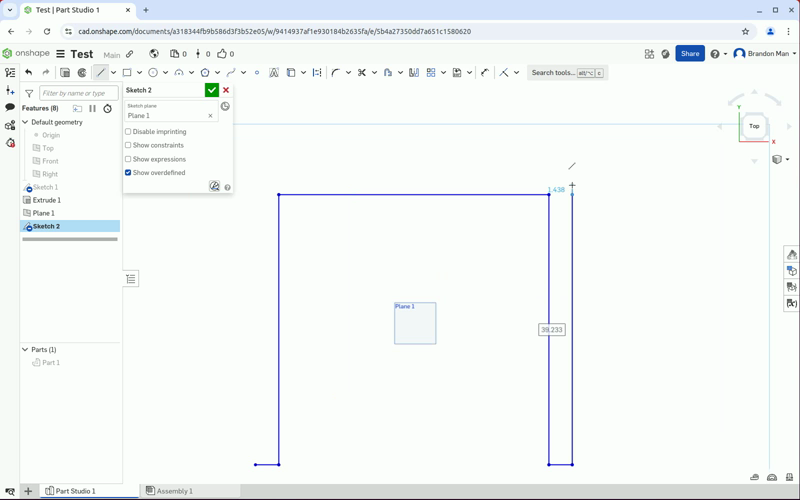
scroll(6)
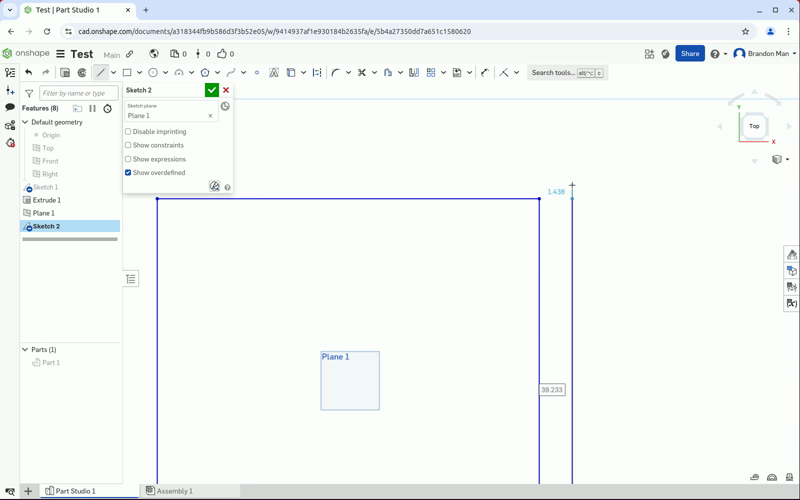
scroll(6)
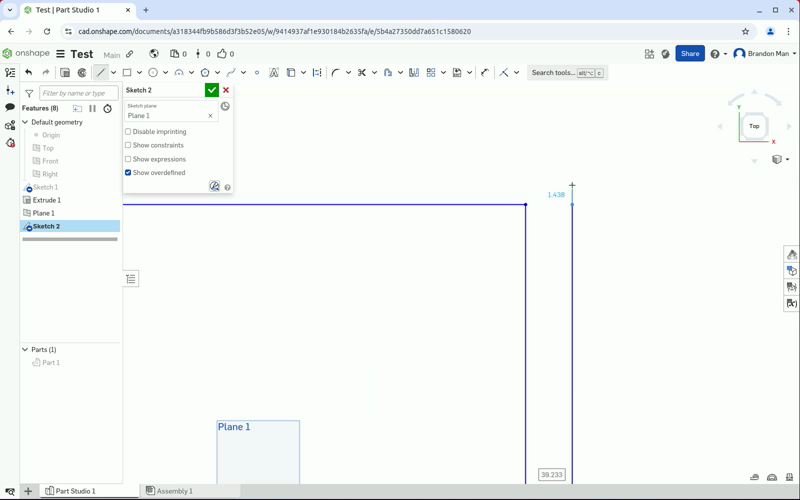
scroll(6)
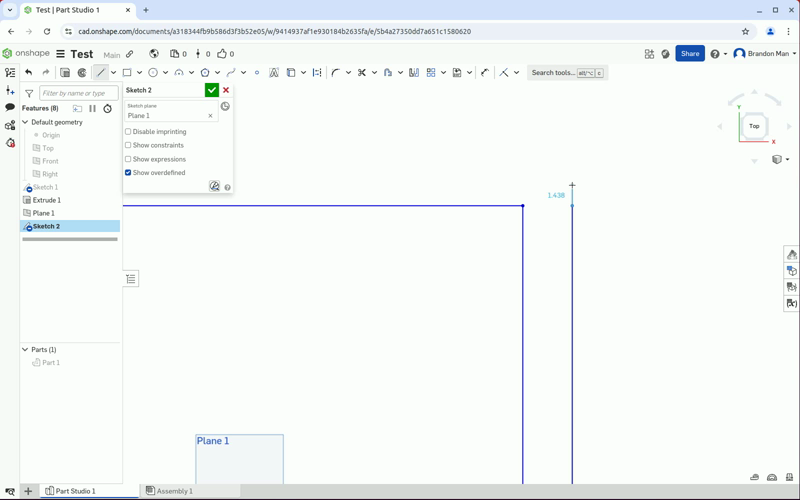
scroll(6)
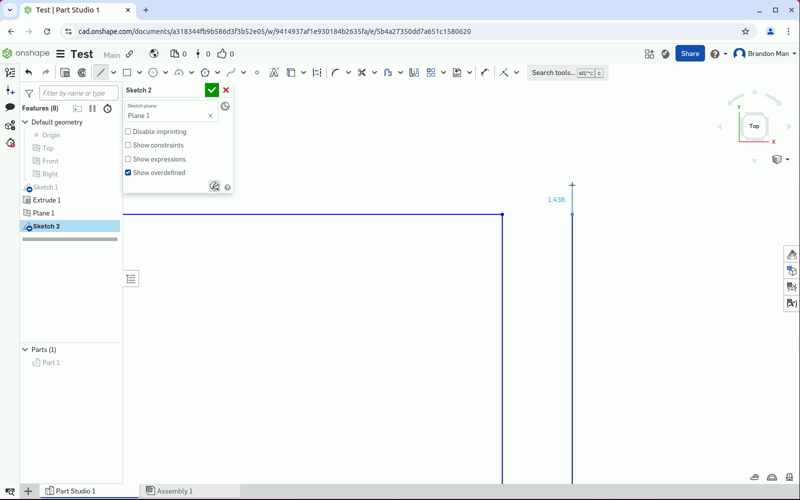
scroll(6)
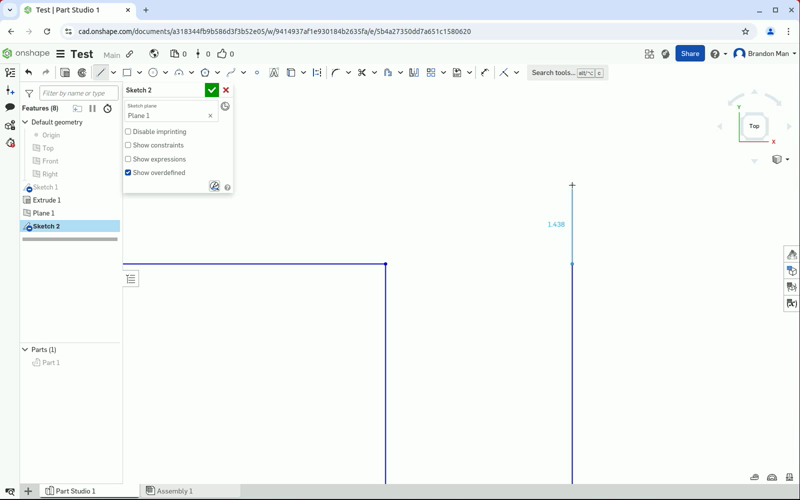
click(572, 184)
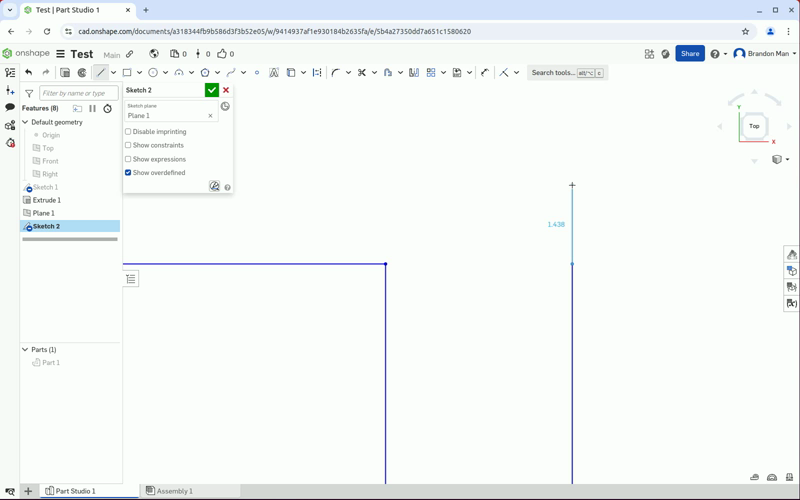
scroll(-6)
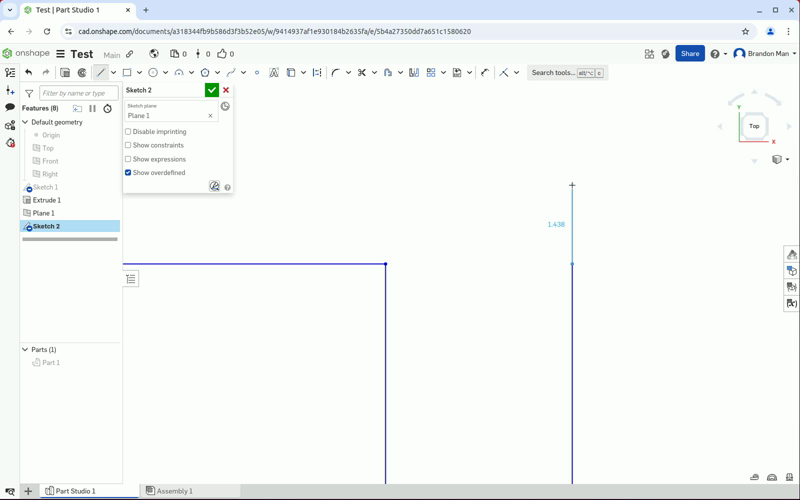
scroll(-6)
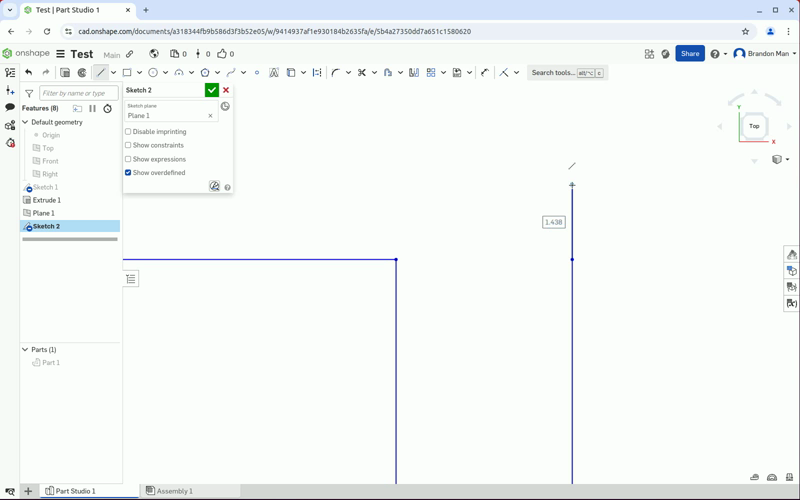
scroll(-6)
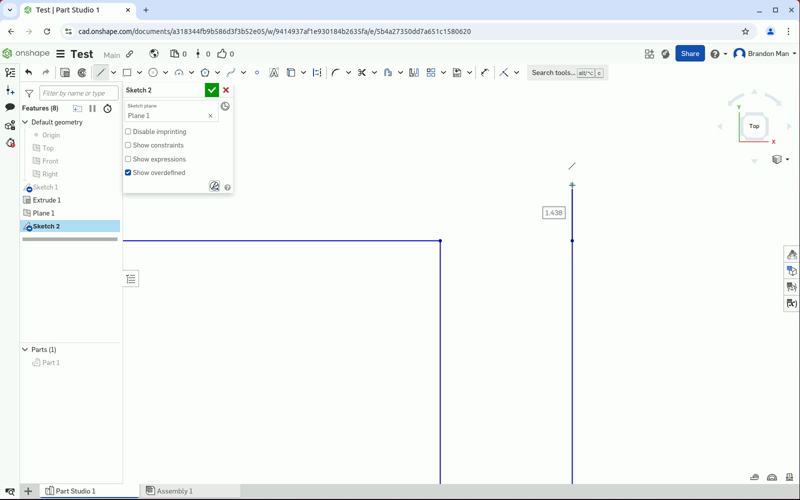
scroll(-6)
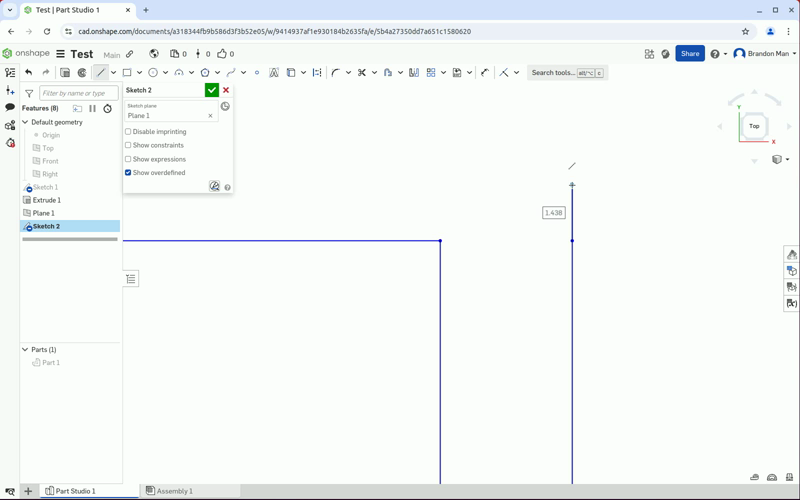
scroll(-6)
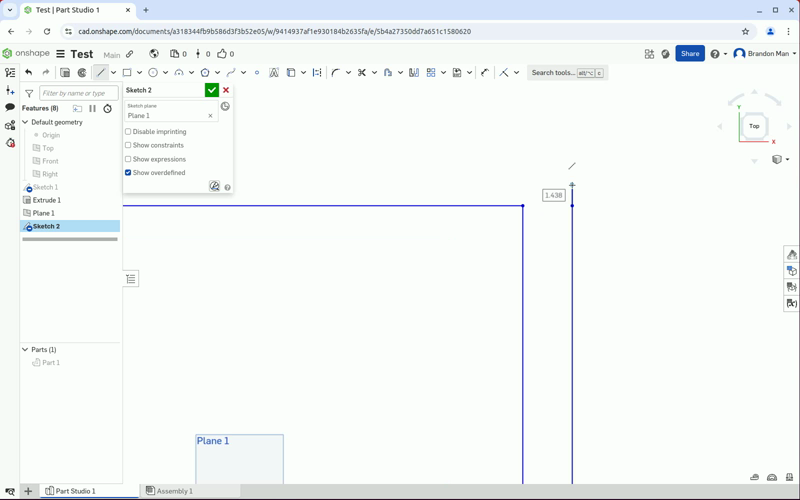
scroll(-6)
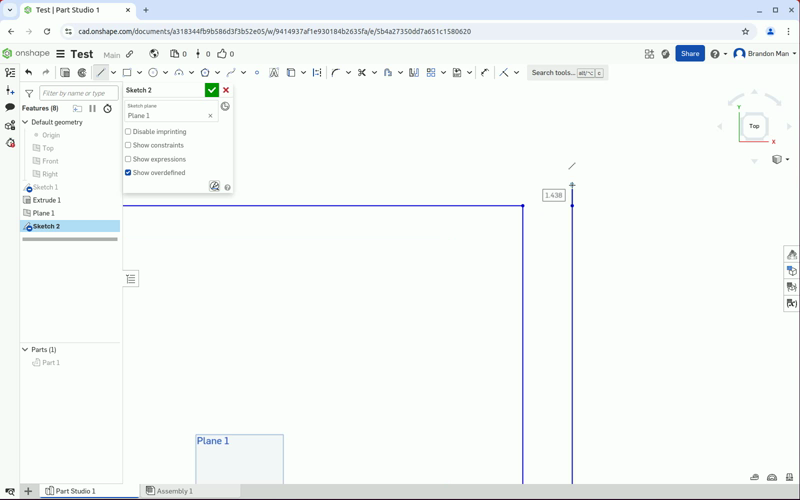
scroll(-6)
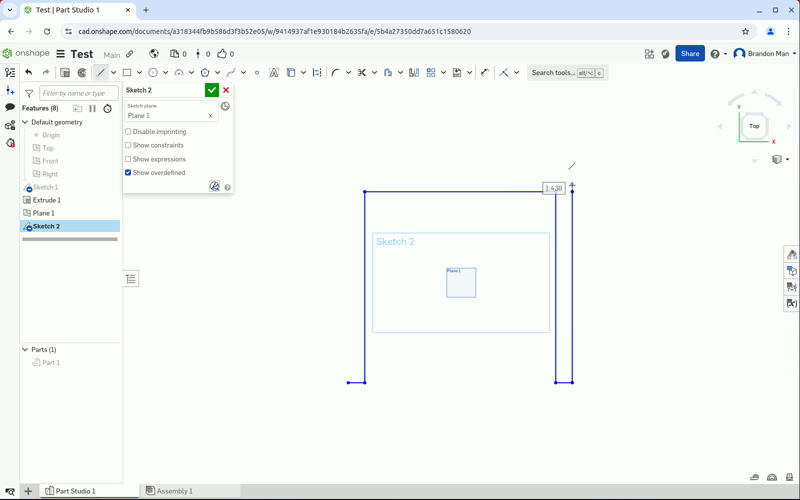
key_up(shift)
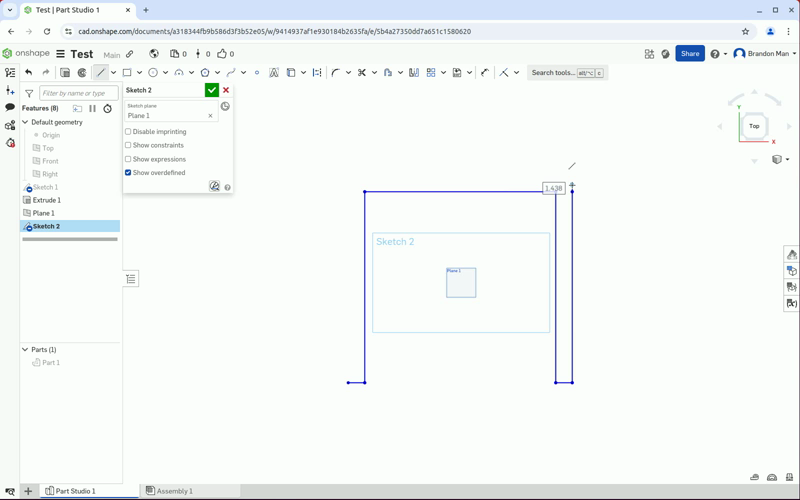
key_down(shift)
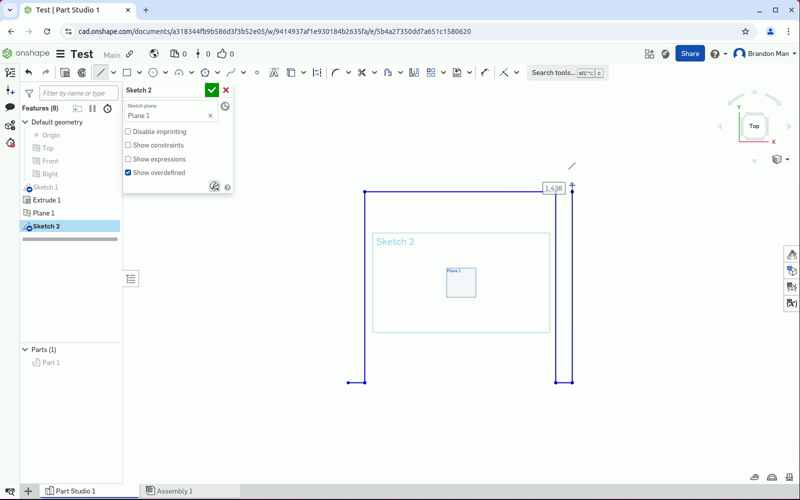
mouse_move(348, 184)
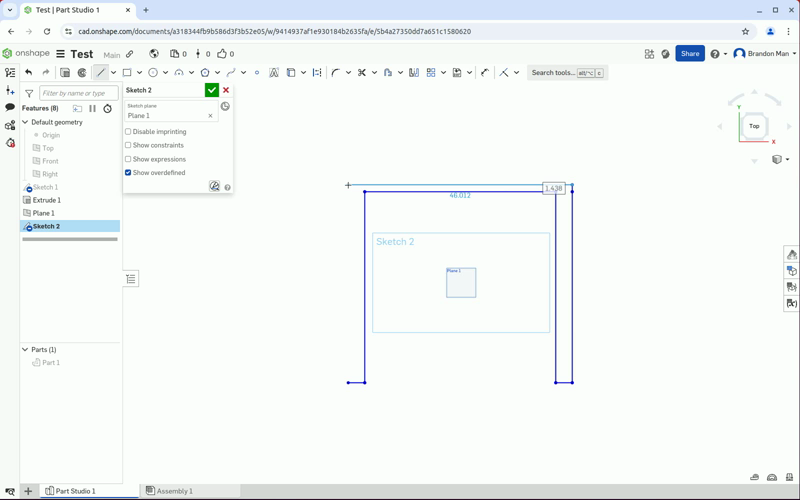
click(348, 184)
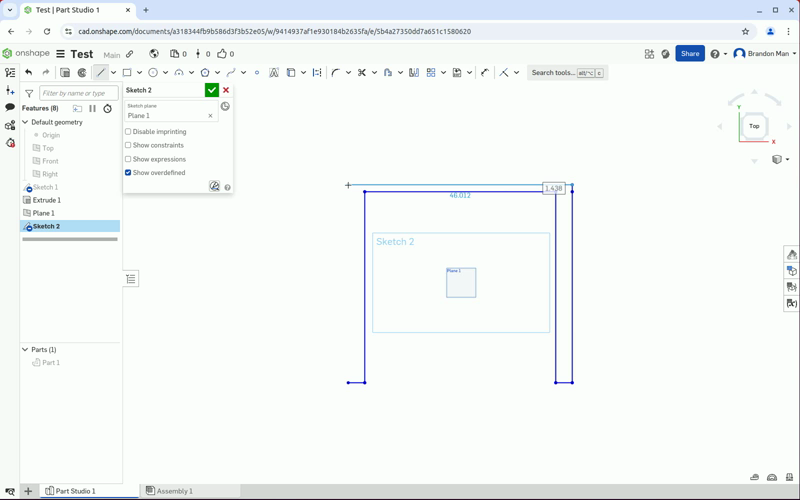
key_up(shift)
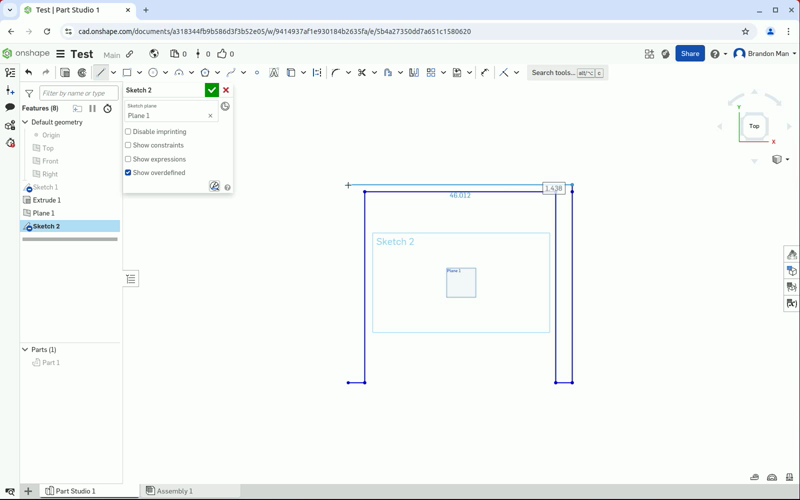
key_down(shift)
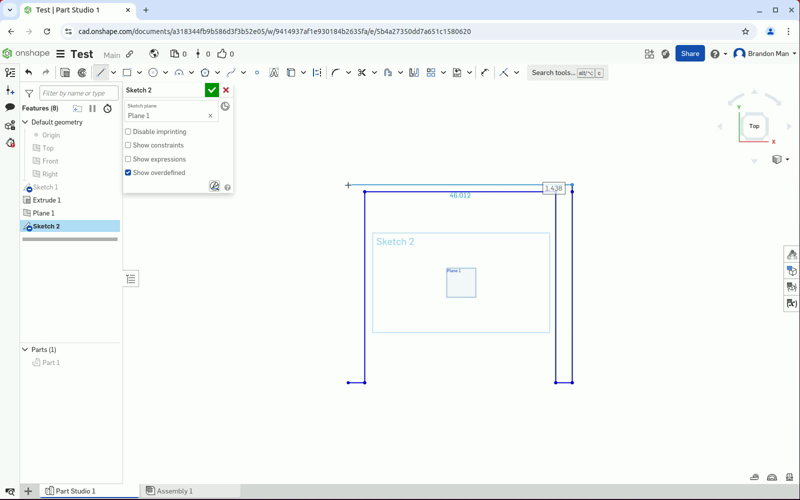
mouse_move(378, 184)
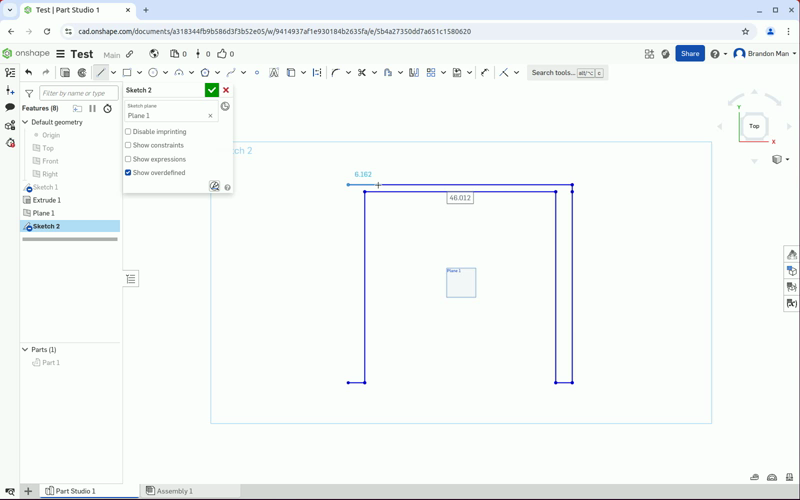
mouse_move(348, 191)
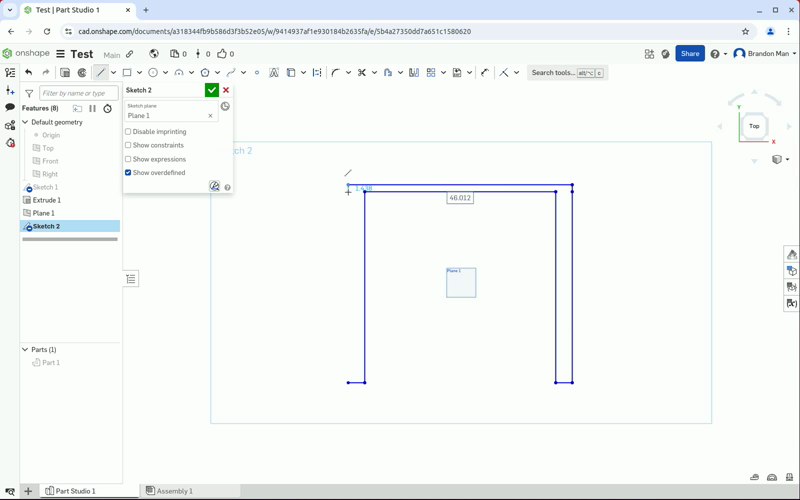
scroll(6)
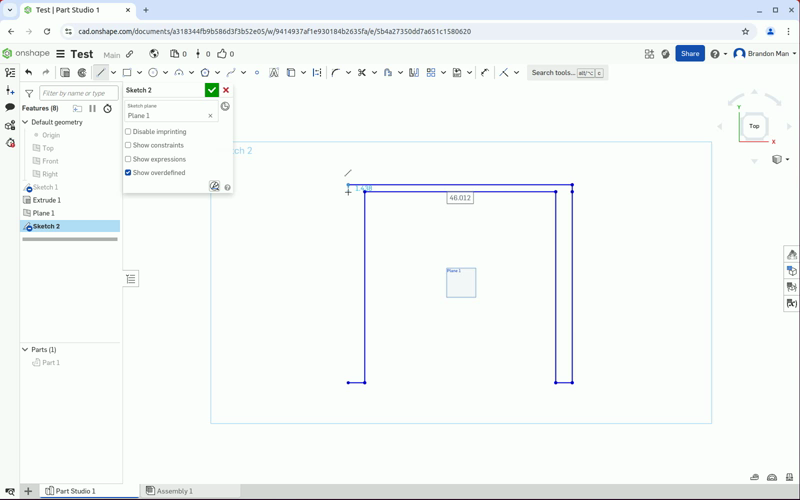
scroll(6)
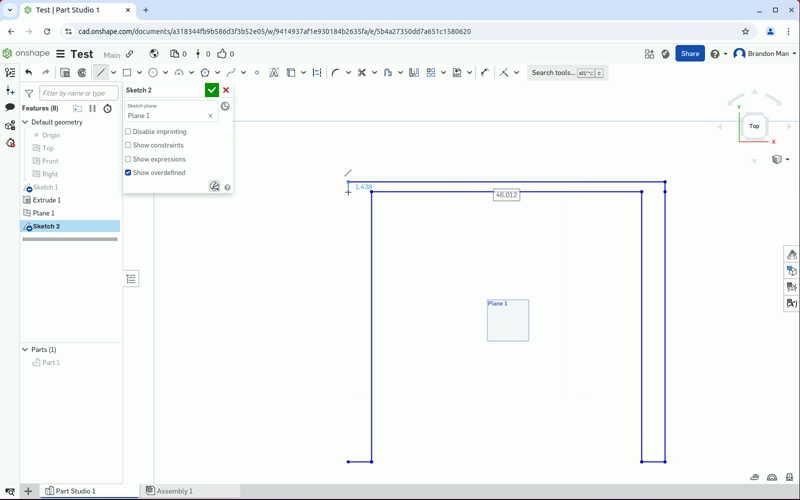
scroll(6)
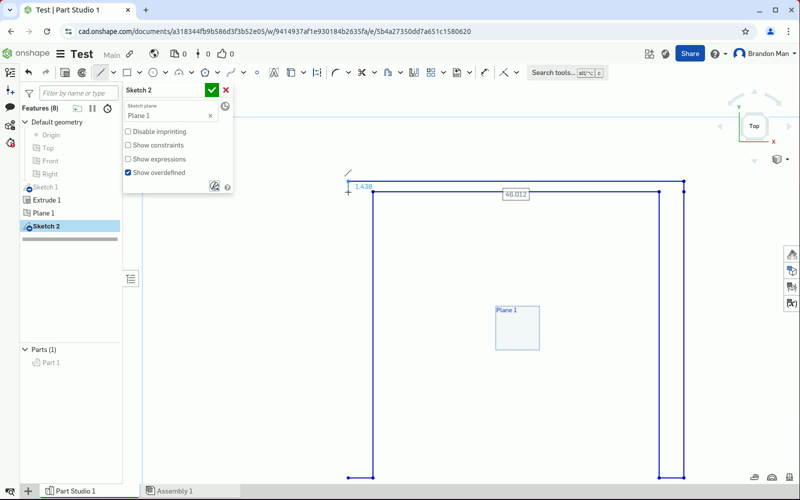
scroll(6)
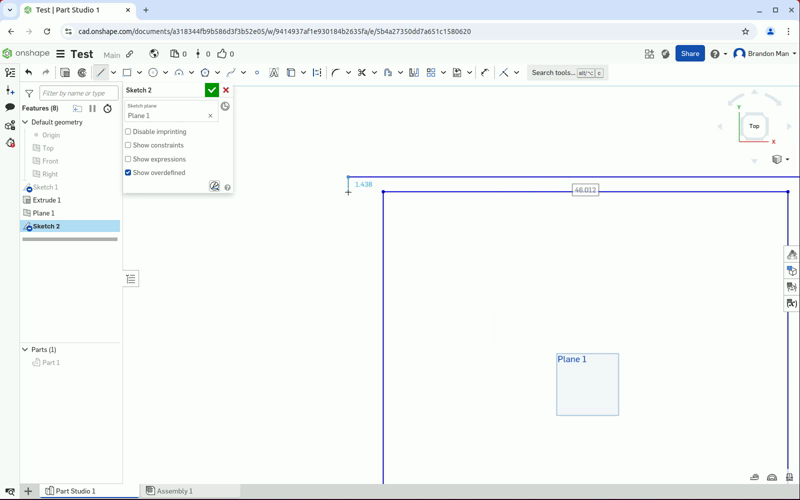
scroll(6)
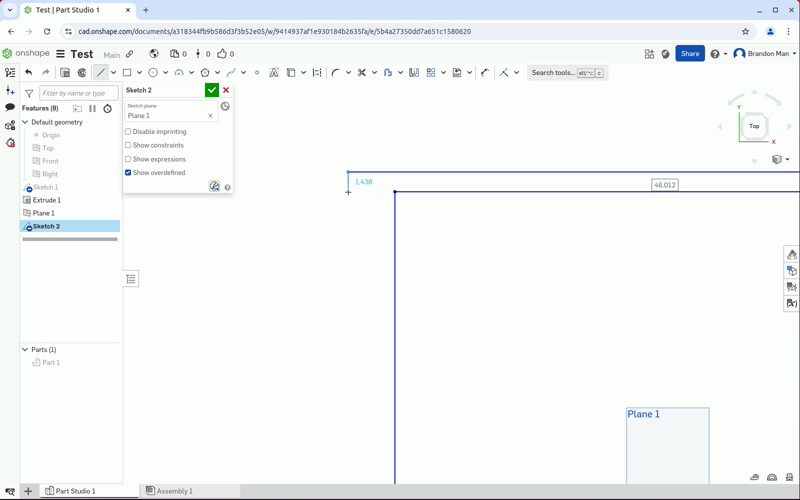
scroll(6)
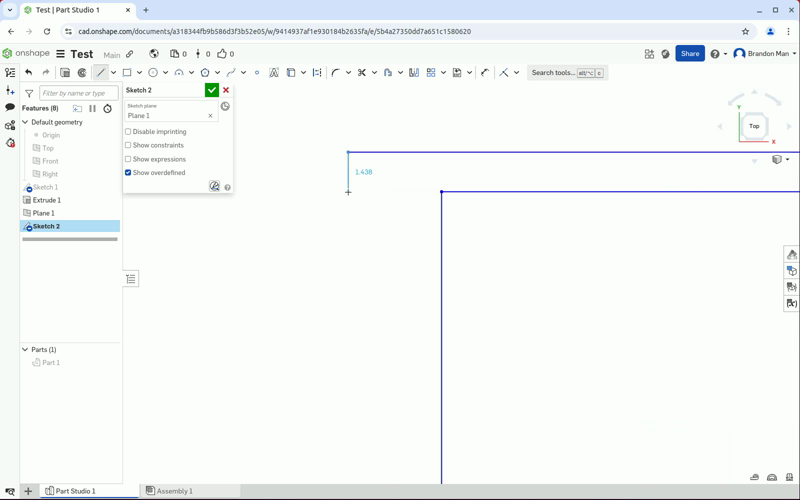
scroll(6)
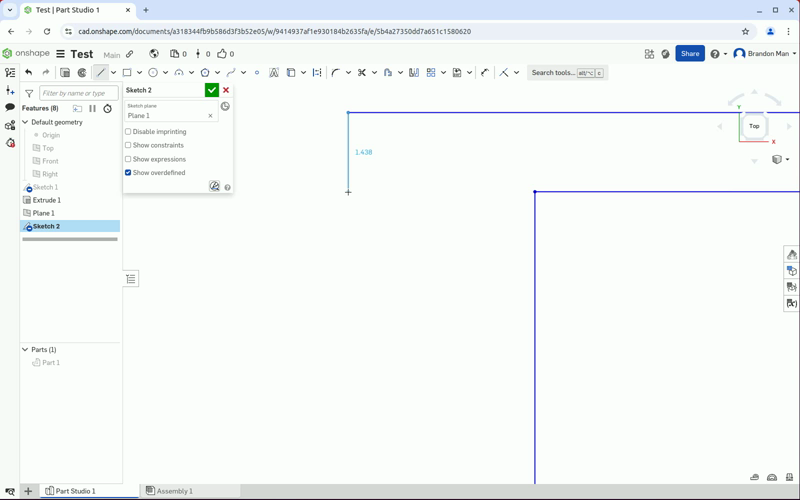
click(348, 191)
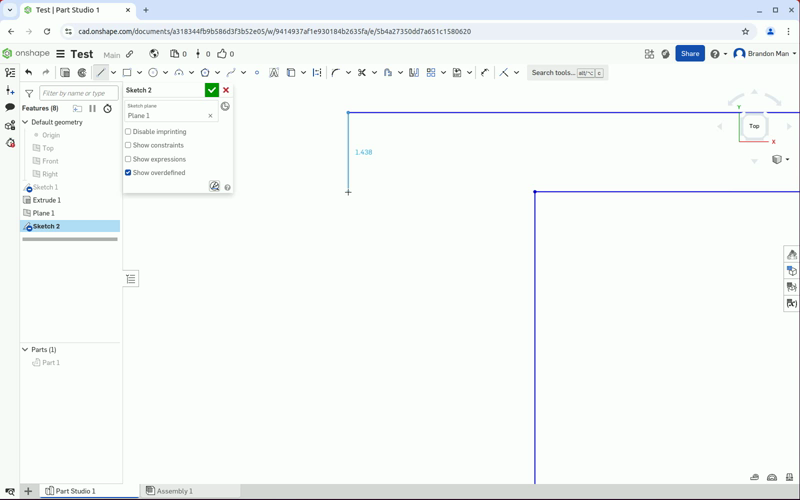
scroll(-6)
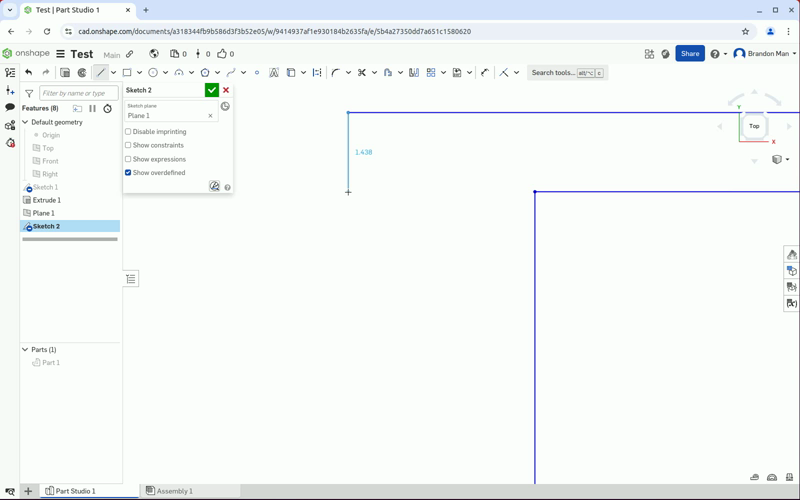
scroll(-6)
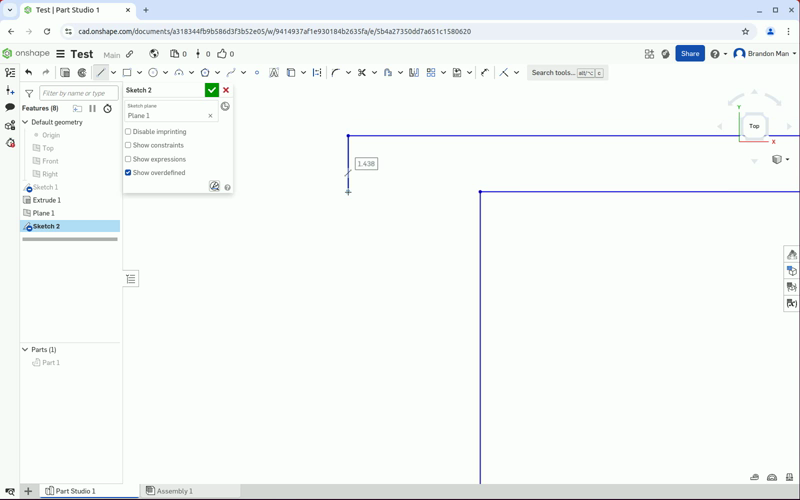
scroll(-6)
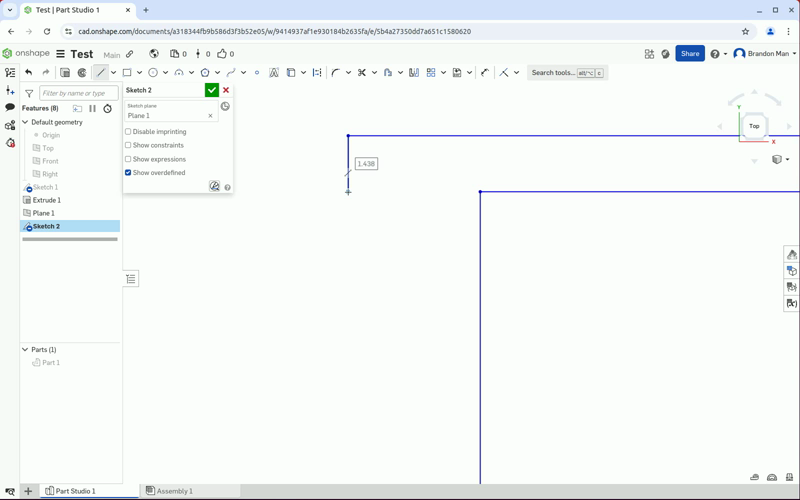
scroll(-6)
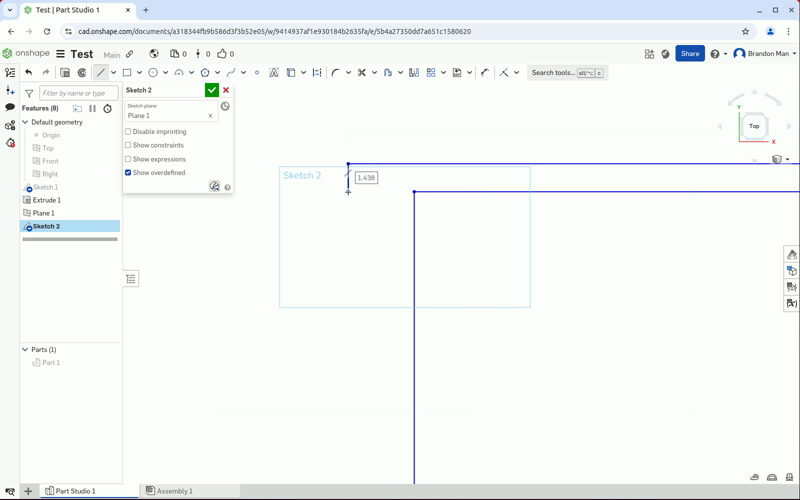
scroll(-6)
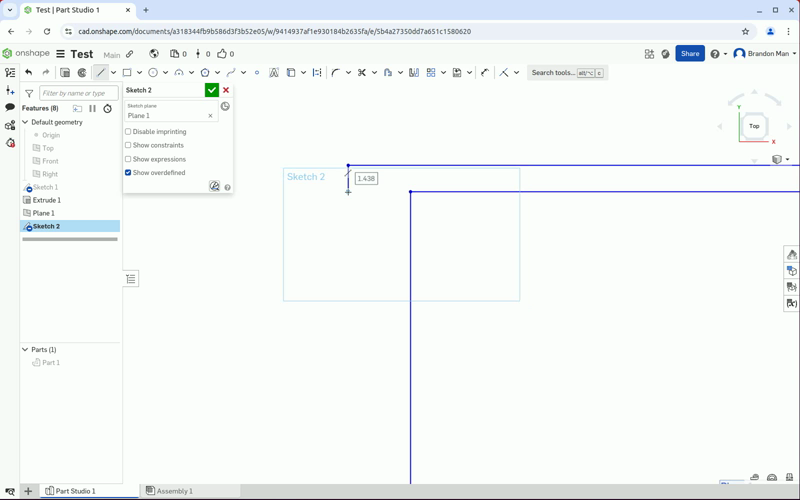
scroll(-6)
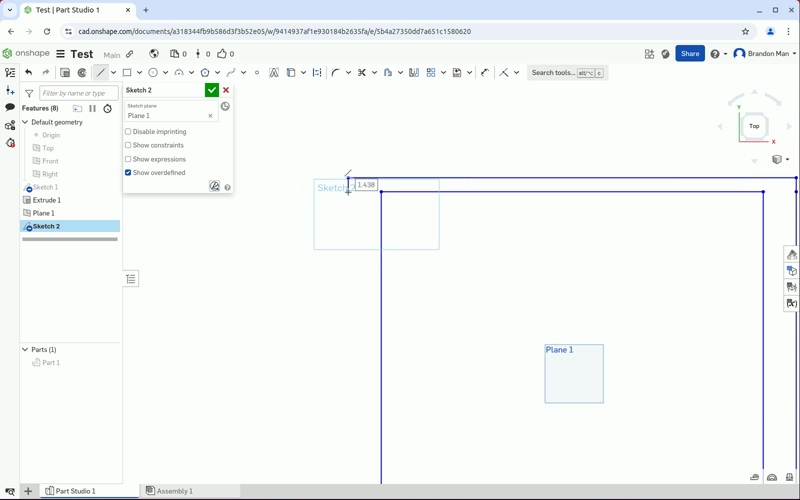
scroll(-6)
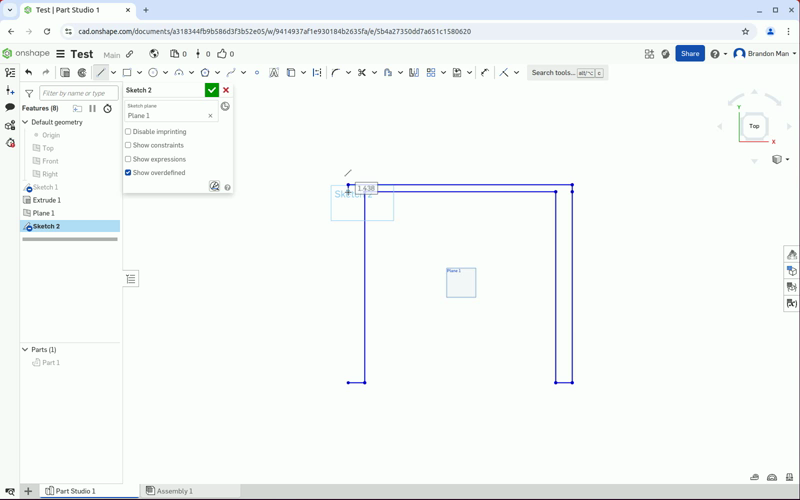
key_up(shift)
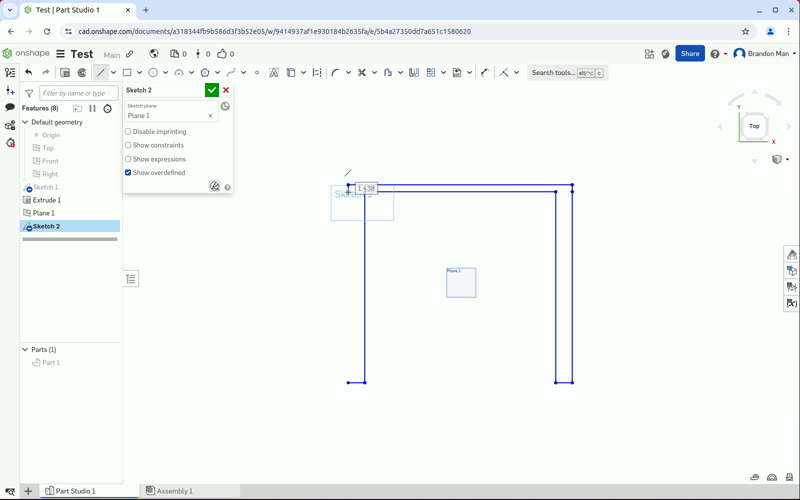
key_down(shift)
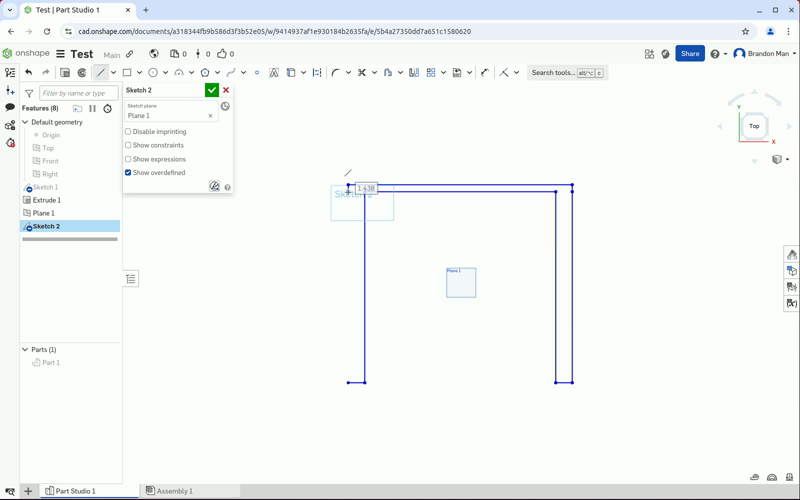
mouse_move(348, 382)
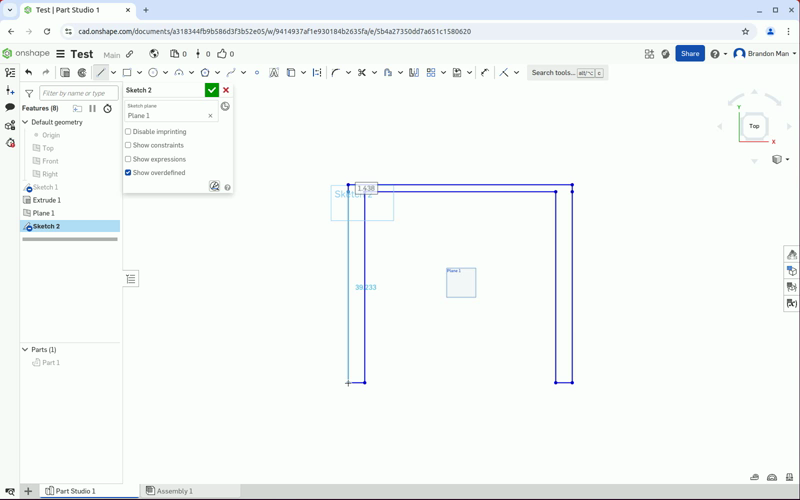
key_up(shift)
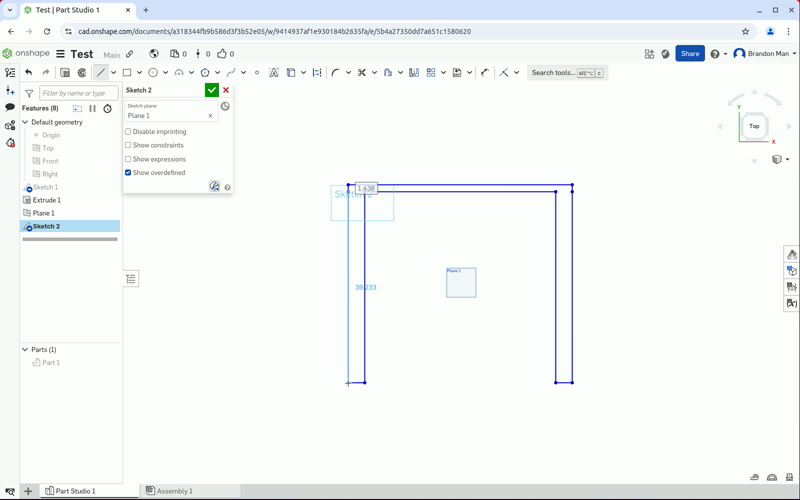
click(348, 382)
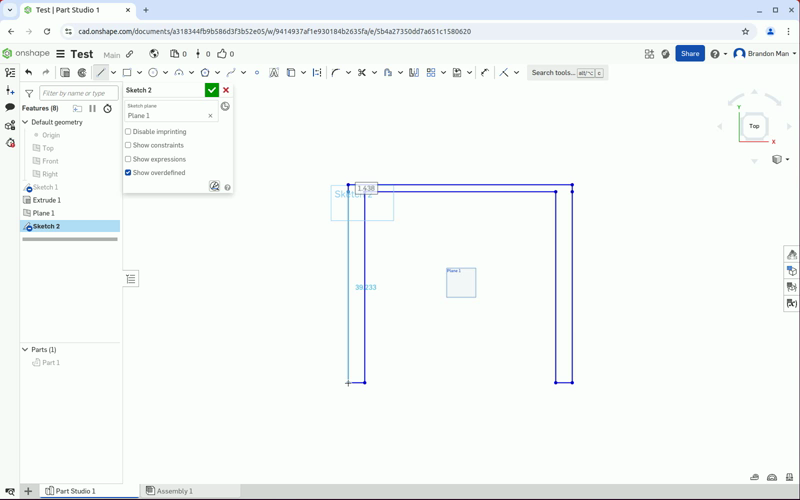
key(esc)
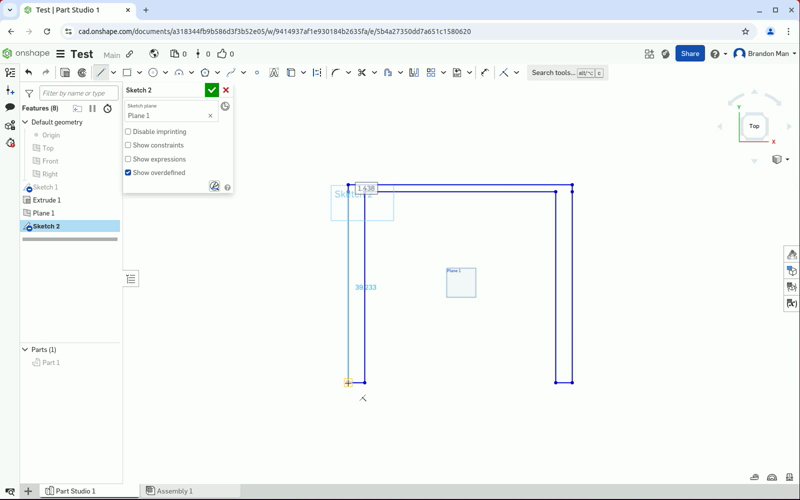
mouse_move(358, 190)
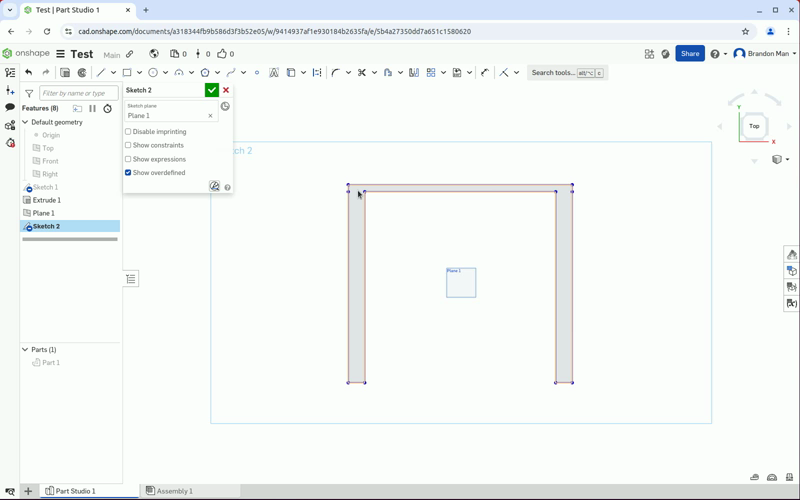
click(358, 190)
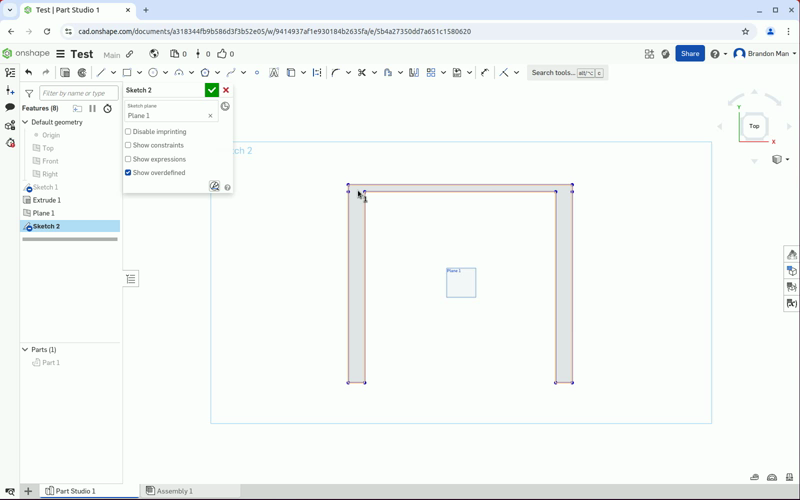
mouse_move(73, 352)
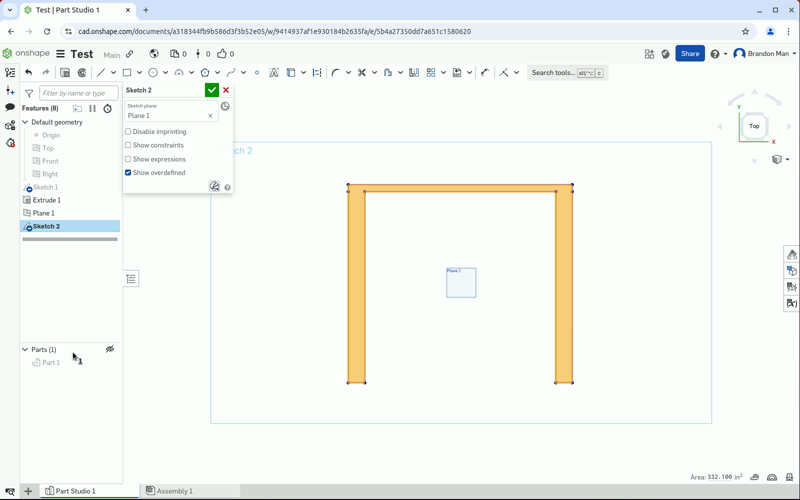
key(shift+y)
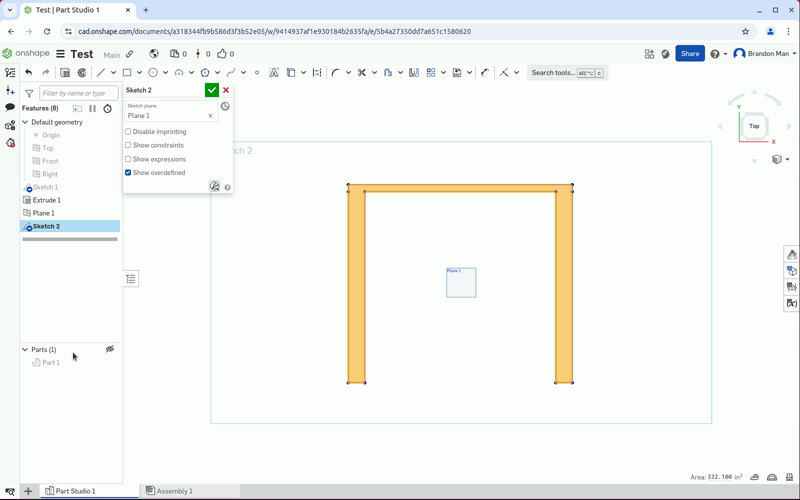
key(shift+e)
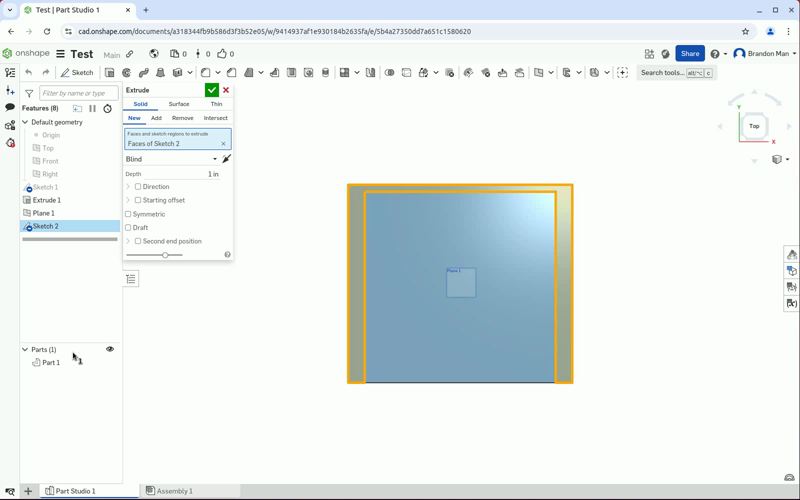
mouse_move(143, 106)
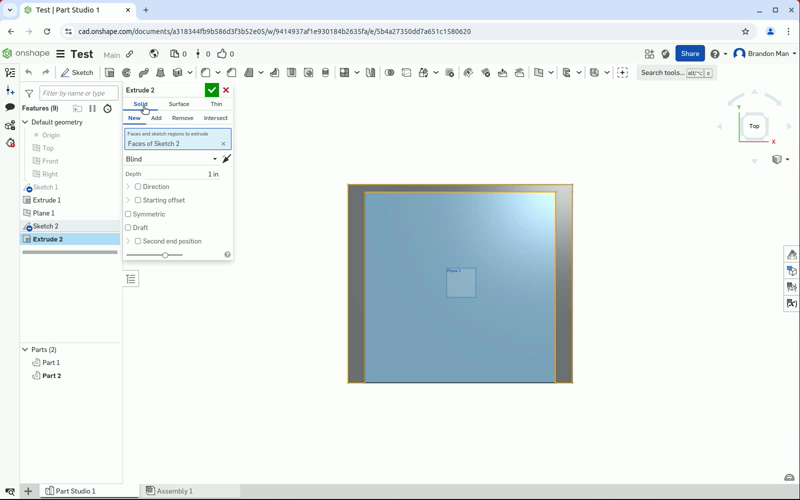
click(143, 106)
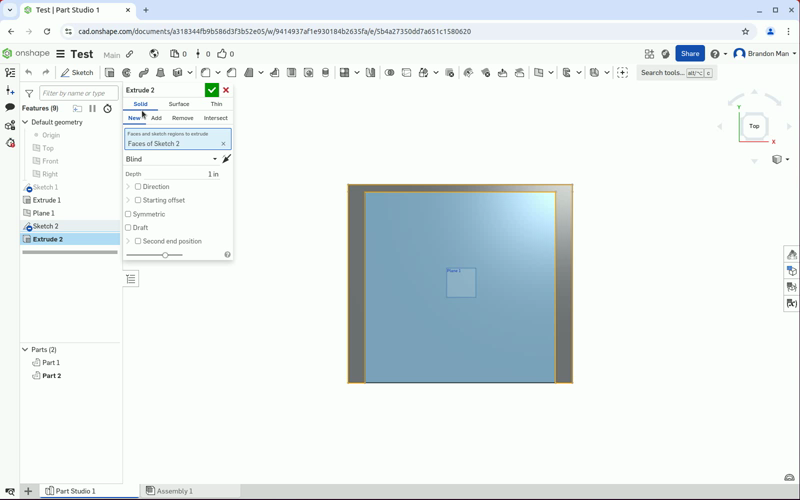
mouse_move(137, 120)
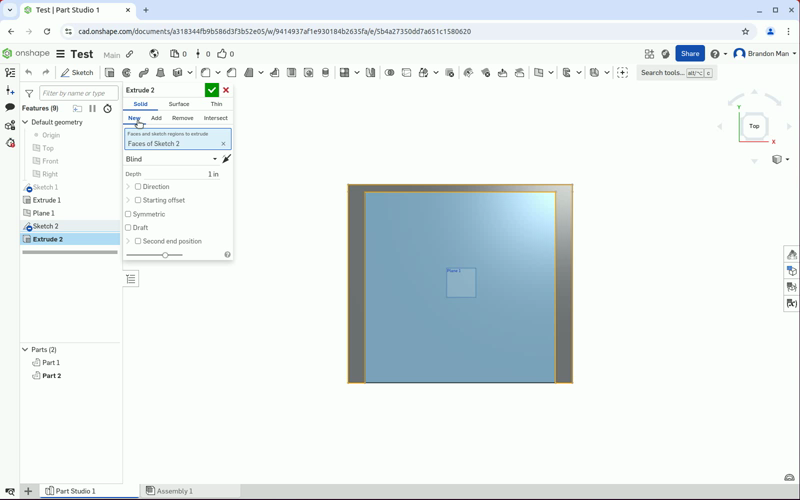
click(137, 120)
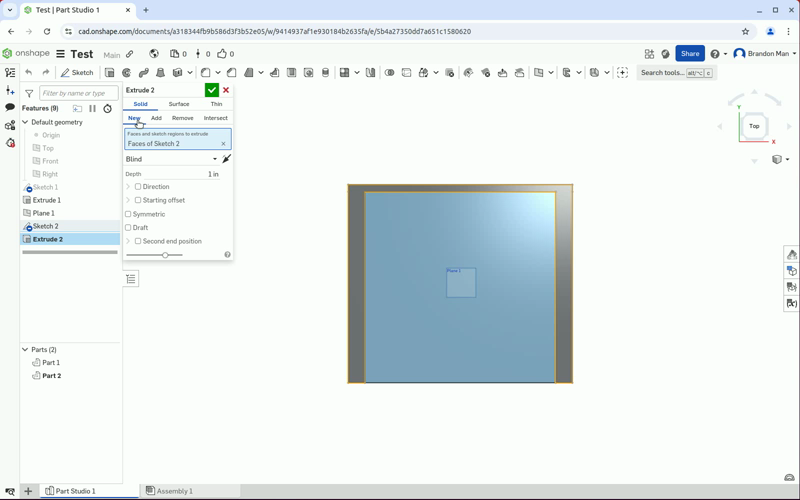
key(tab, 4)
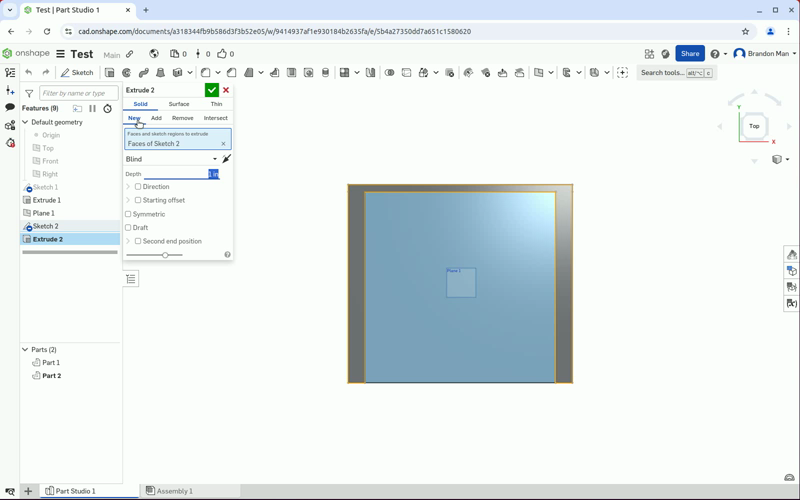
text(13.239)
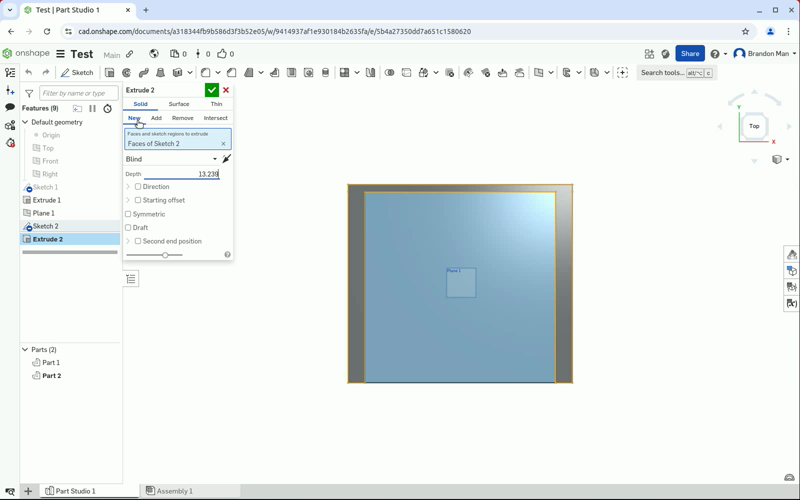
key(enter)
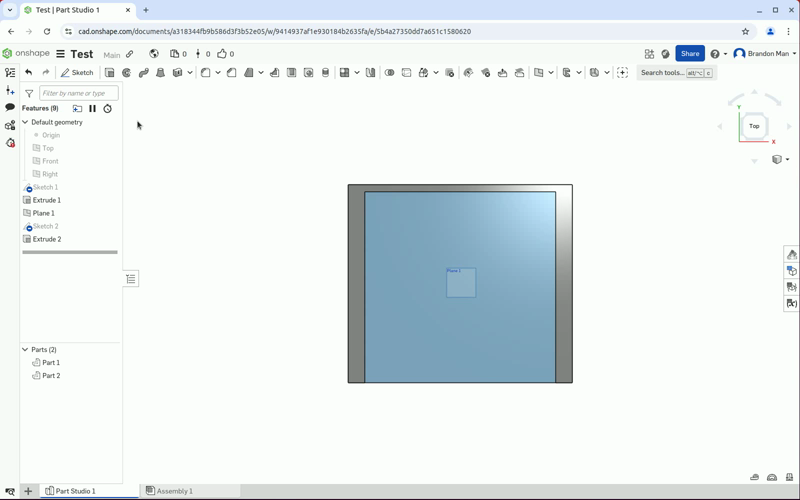
key(shift+h)
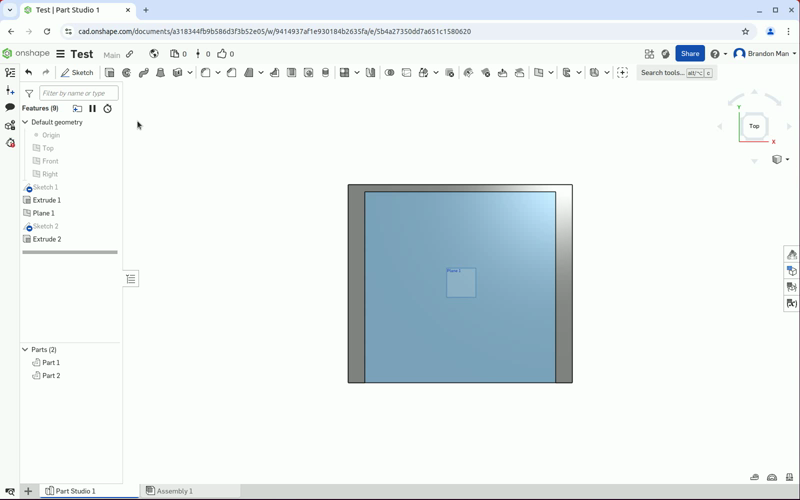
key(shift+h)
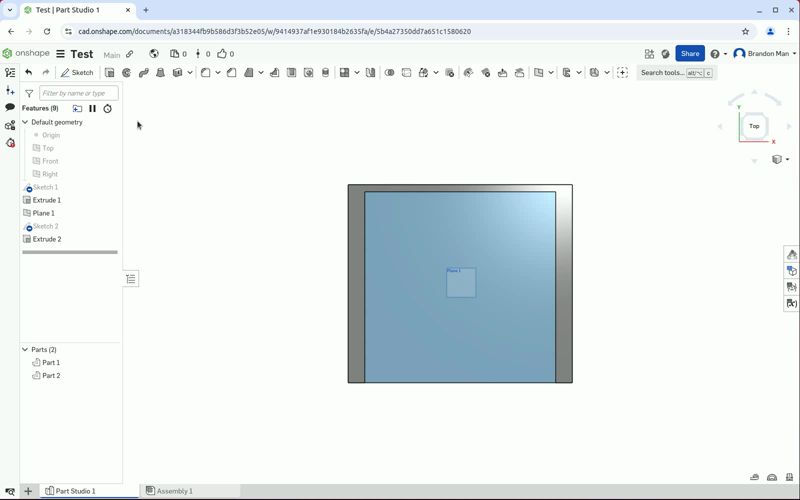
mouse_move(73, 189)
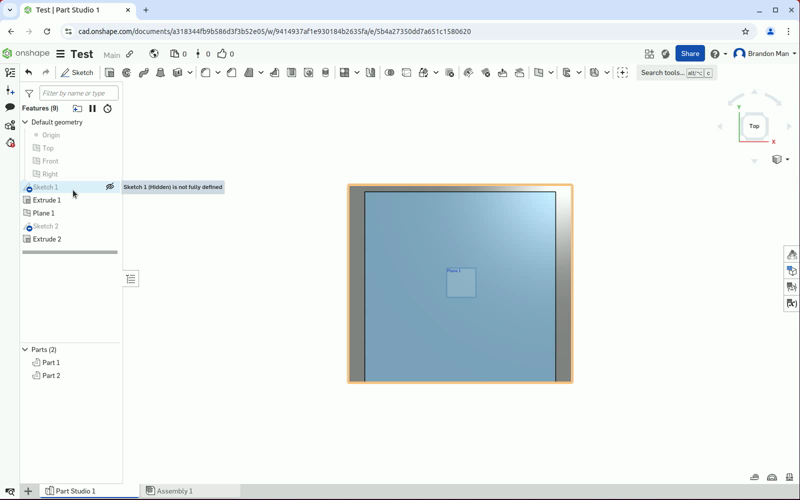
click(73, 189)
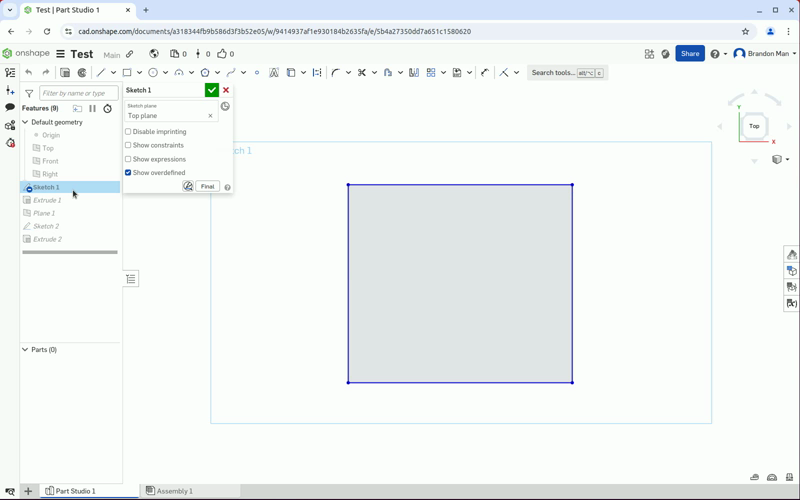
mouse_move(229, 92)
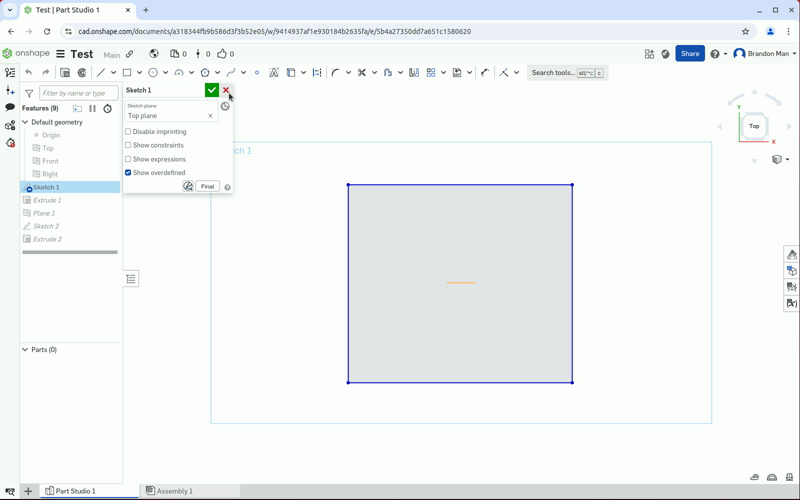
click(229, 92)
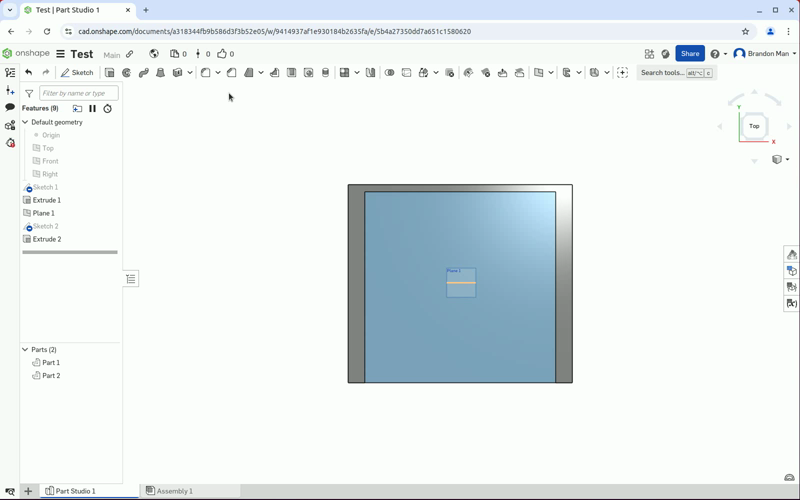
mouse_move(73, 352)
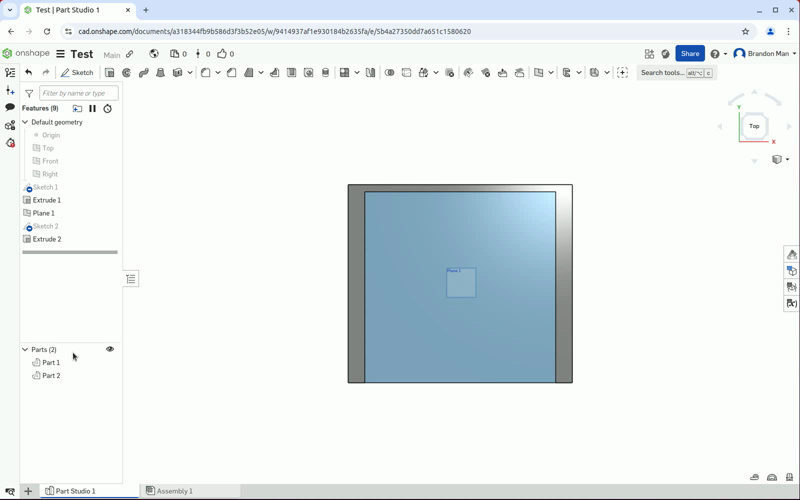
key(y)
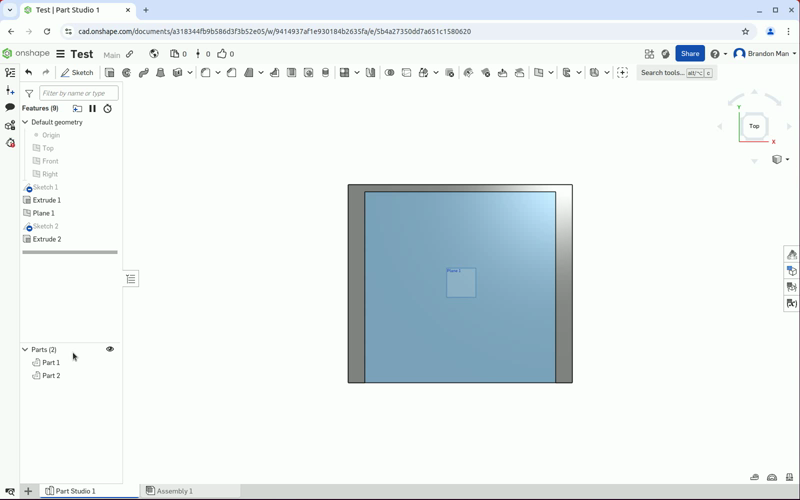
key(shift+p)
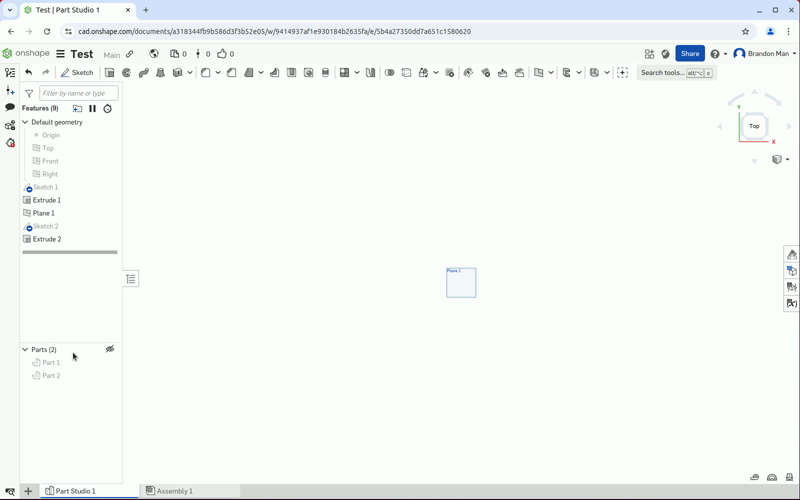
key(space)
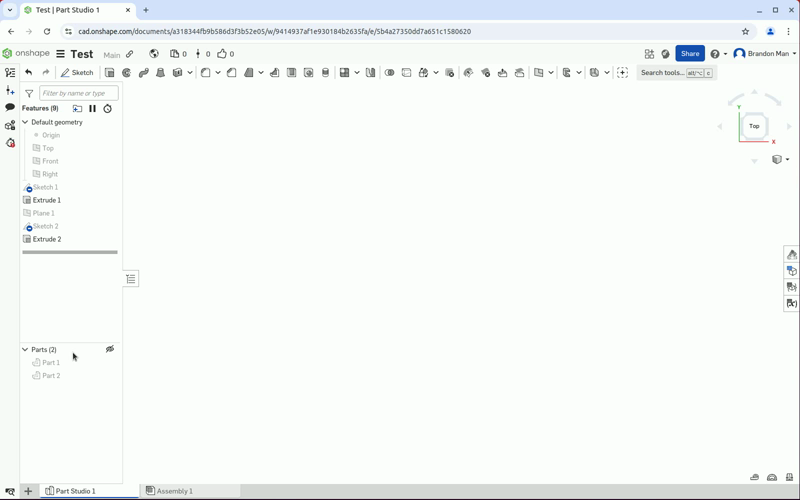
key_down(shift)
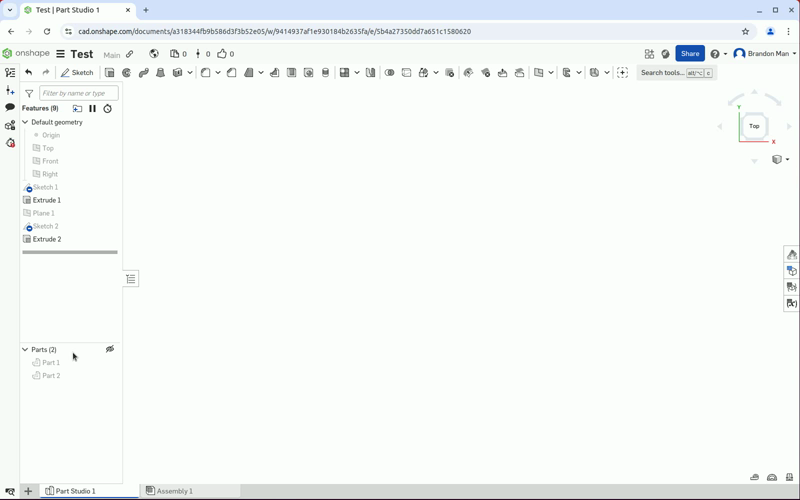
key(up)
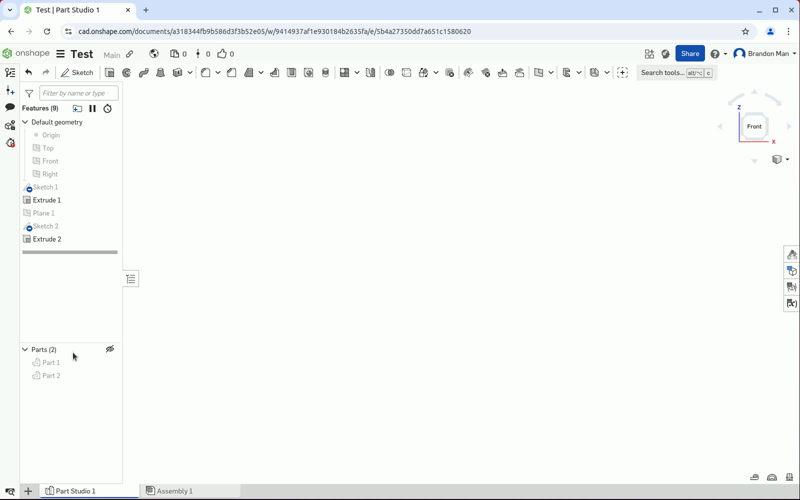
key_up(shift)
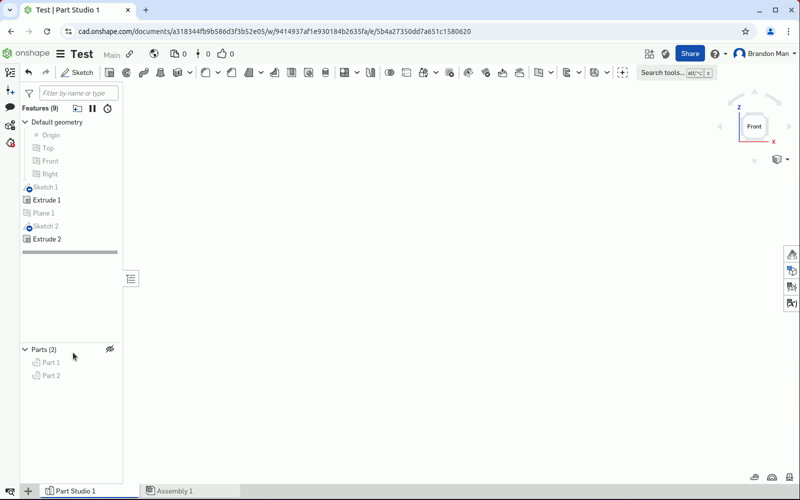
mouse_move(73, 352)
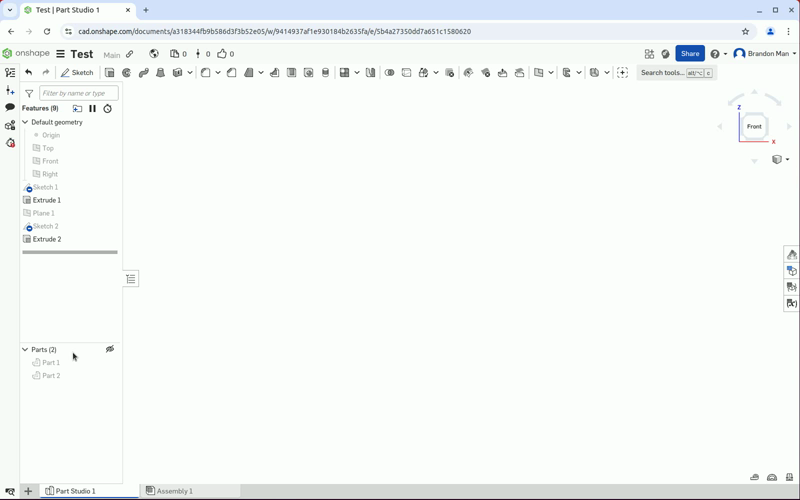
key(shift+y)
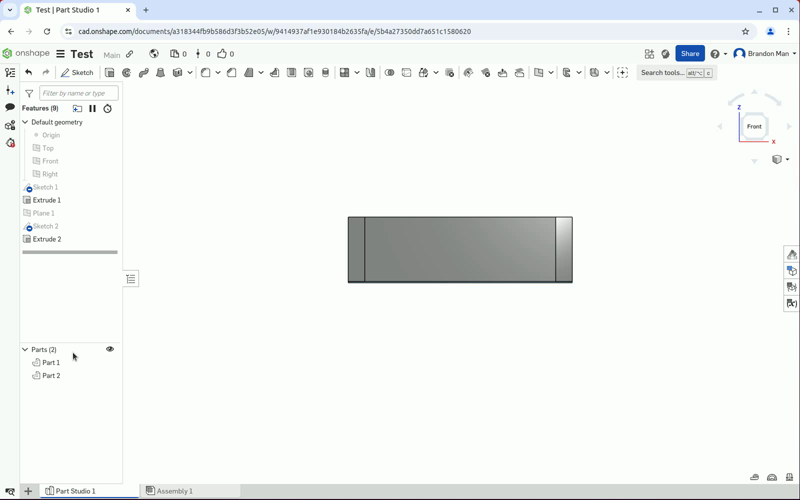
mouse_move(541, 75)
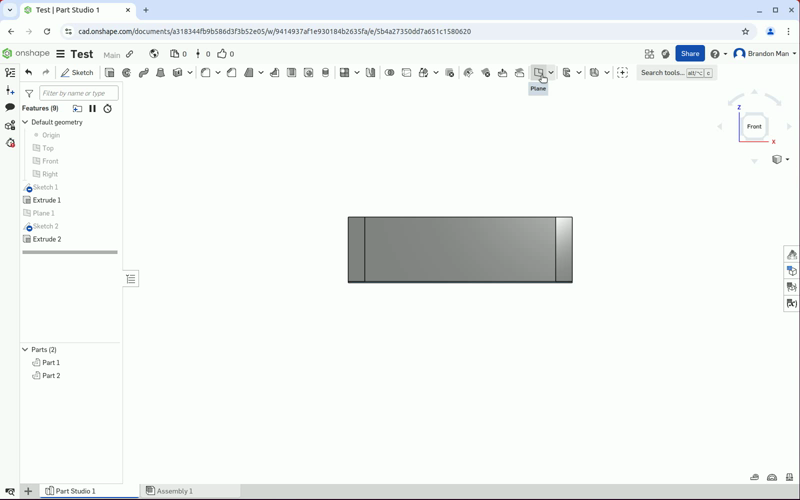
click(541, 75)
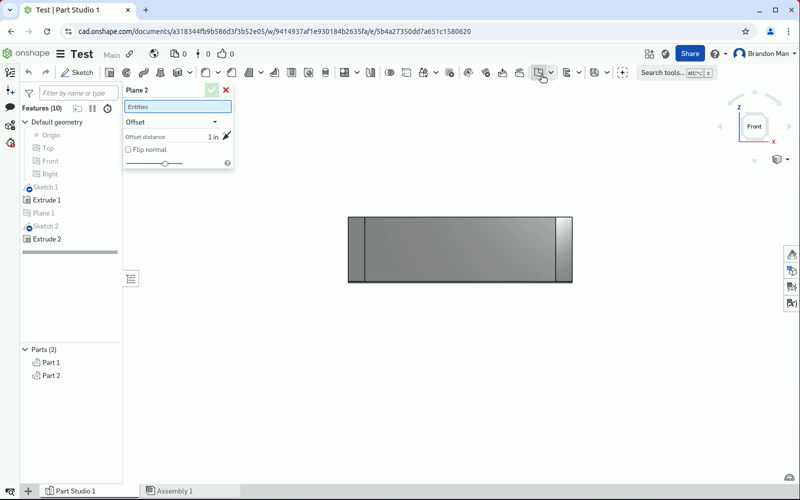
mouse_move(73, 163)
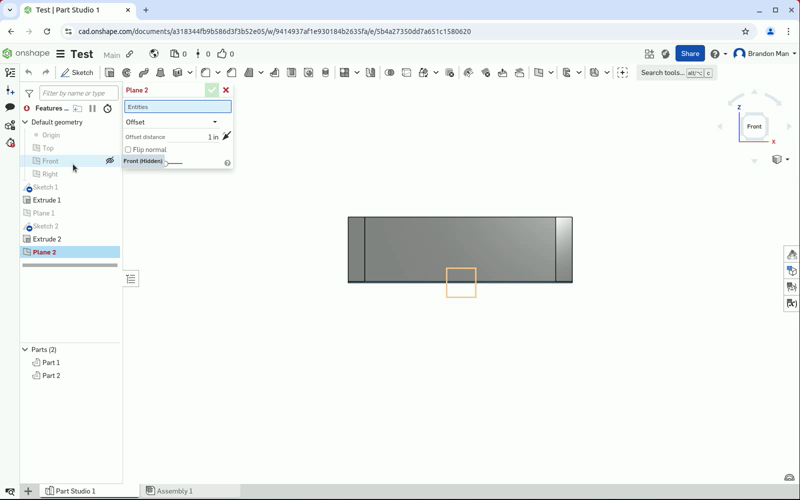
click(73, 163)
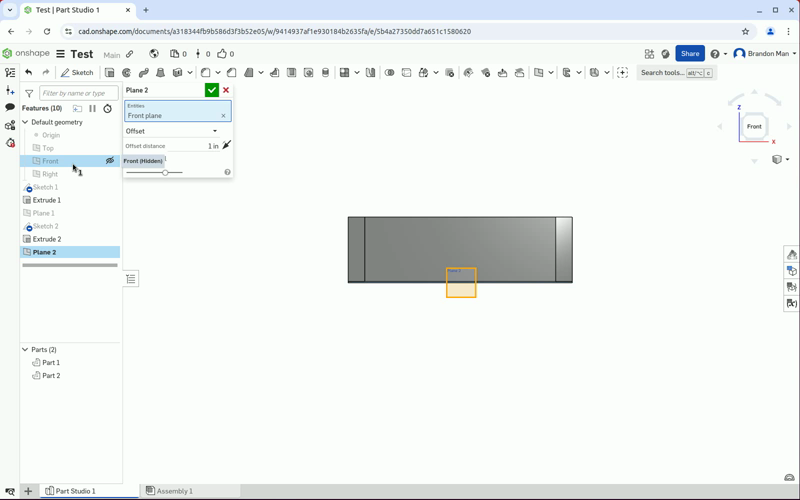
key(tab, 2)
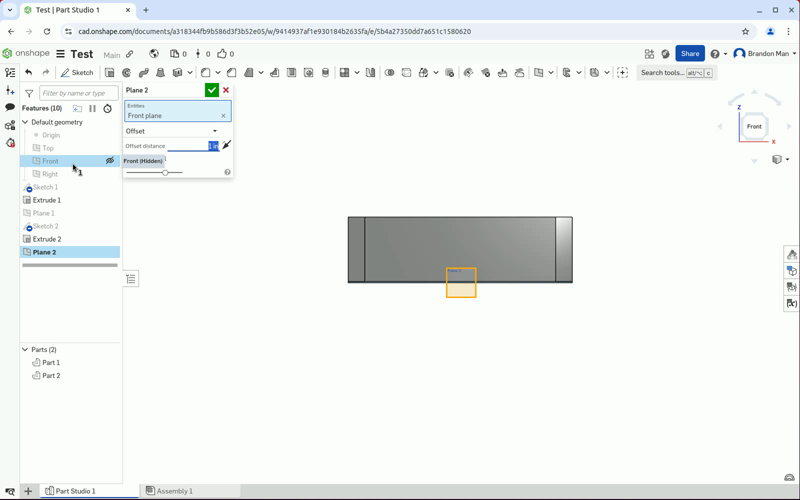
text(20.459)
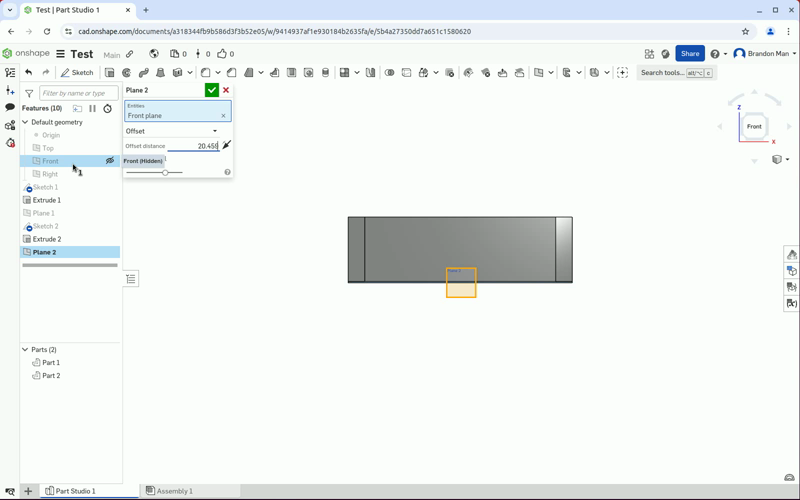
key(enter, 2)
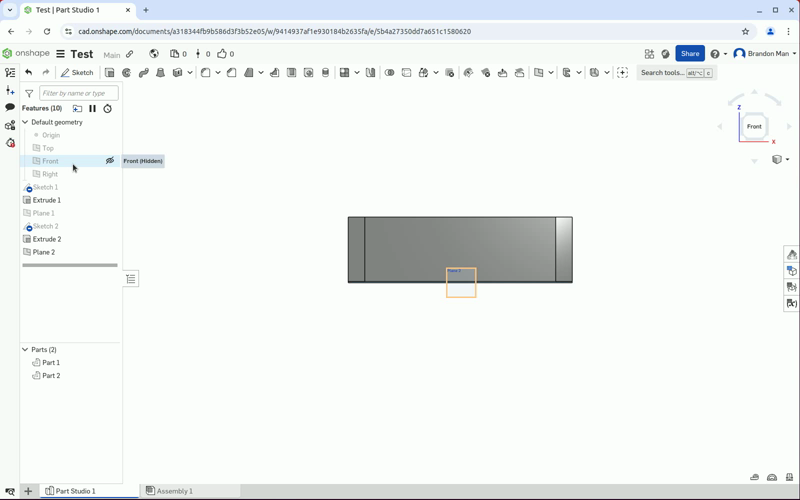
key(shift+s)
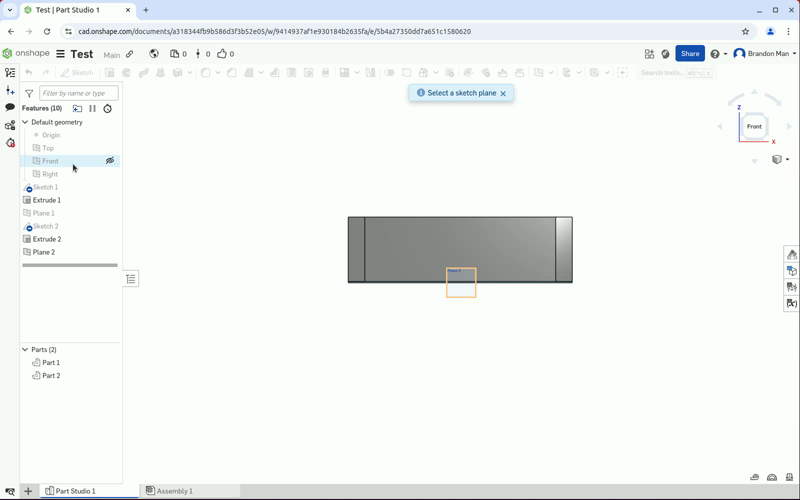
mouse_move(73, 254)
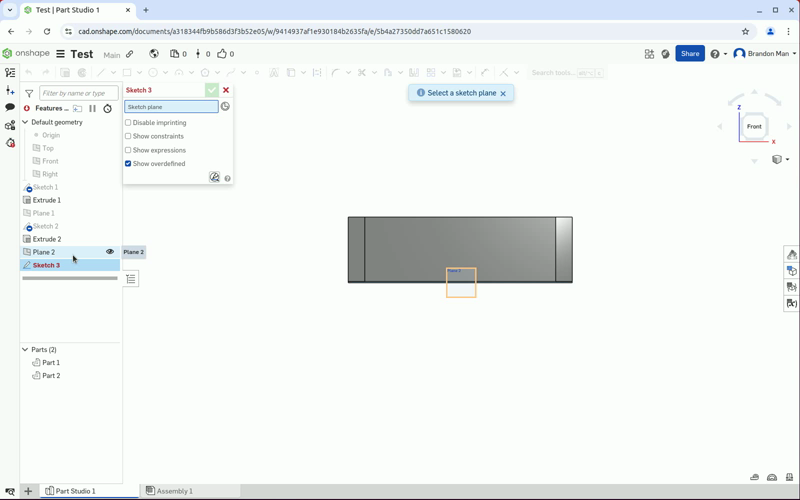
click(73, 254)
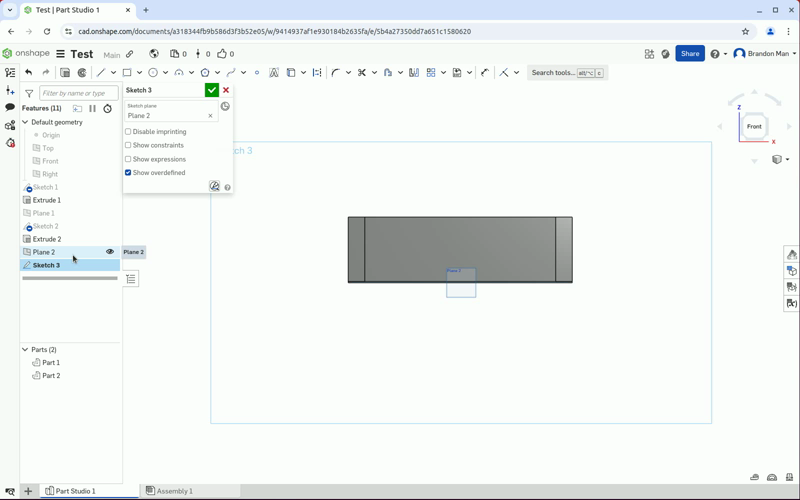
mouse_move(73, 352)
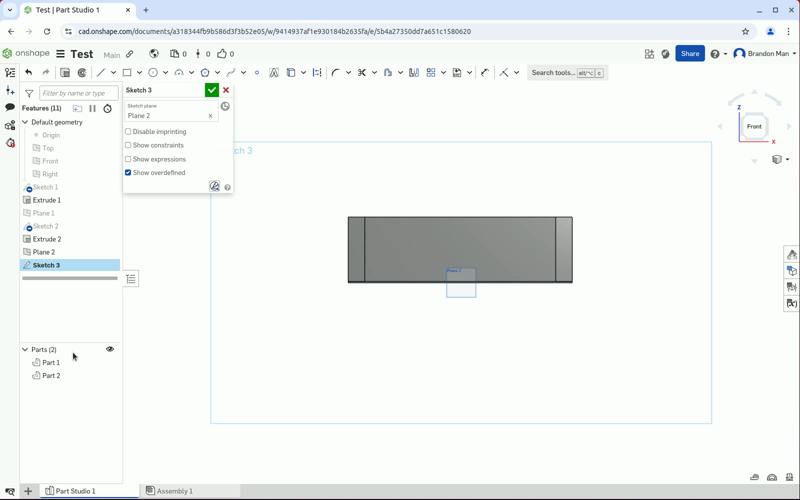
key(y)
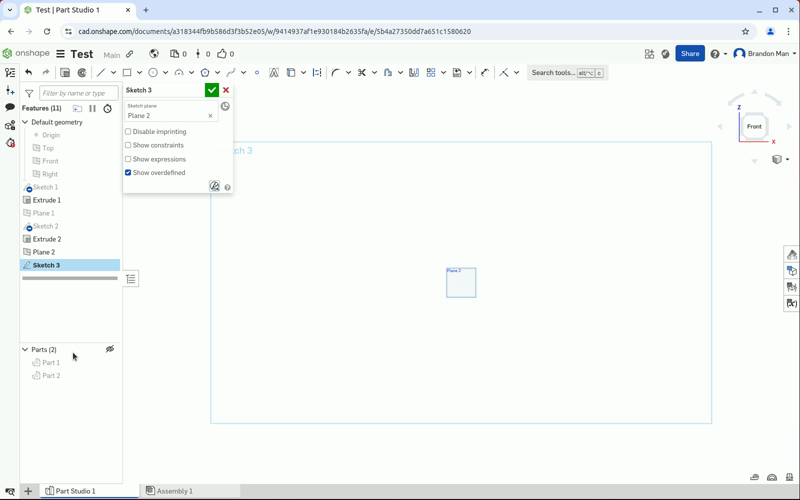
key(l)
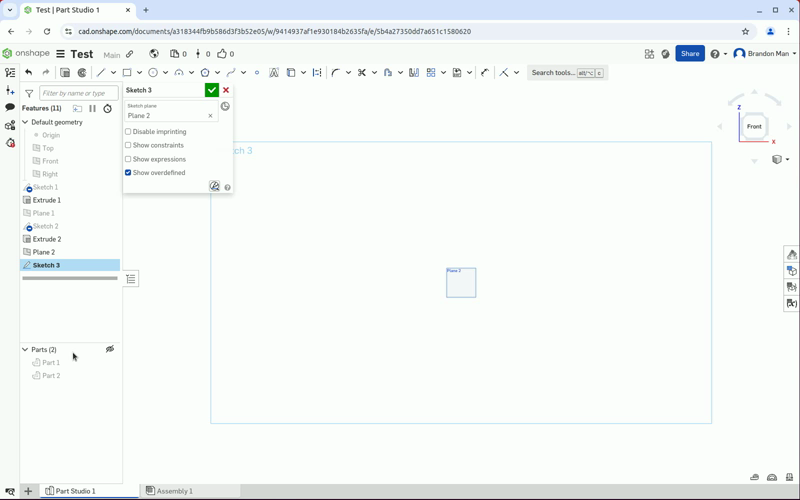
key_down(shift)
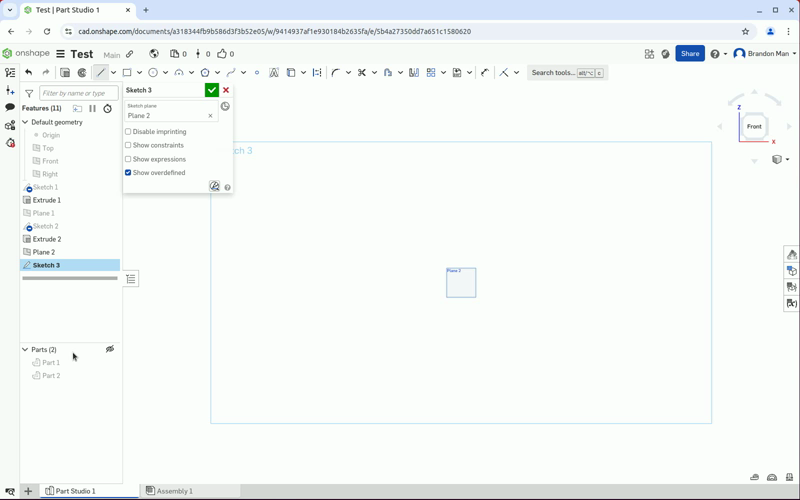
mouse_move(356, 282)
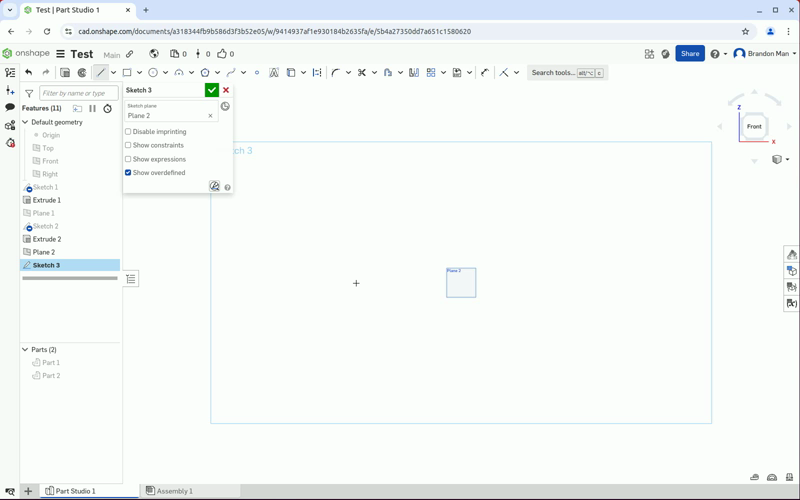
click(356, 282)
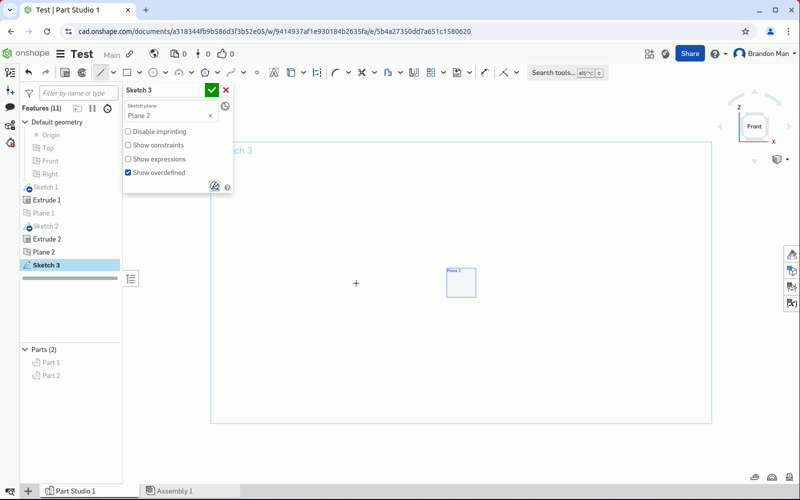
key_up(shift)
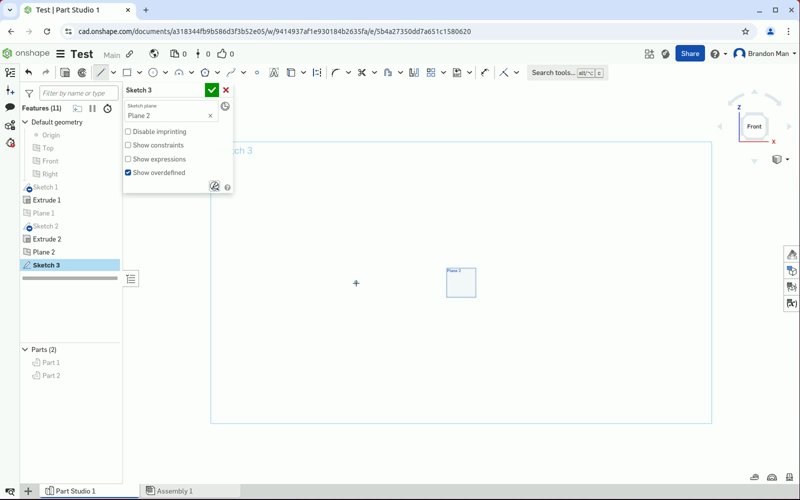
key_down(shift)
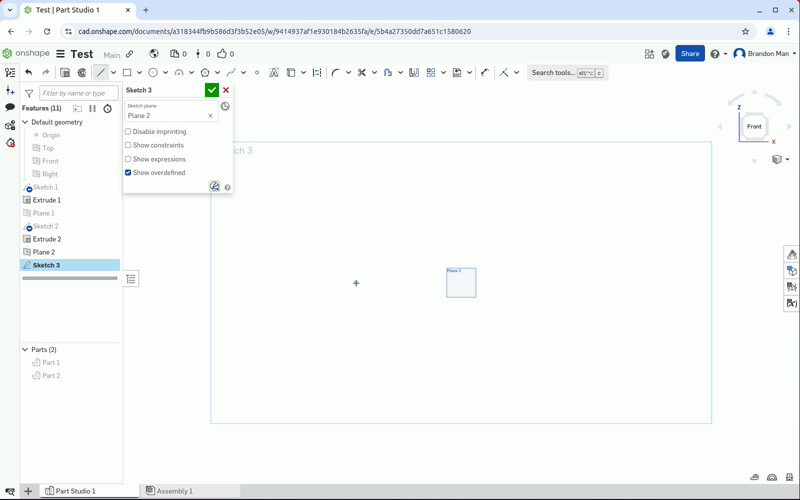
mouse_move(386, 282)
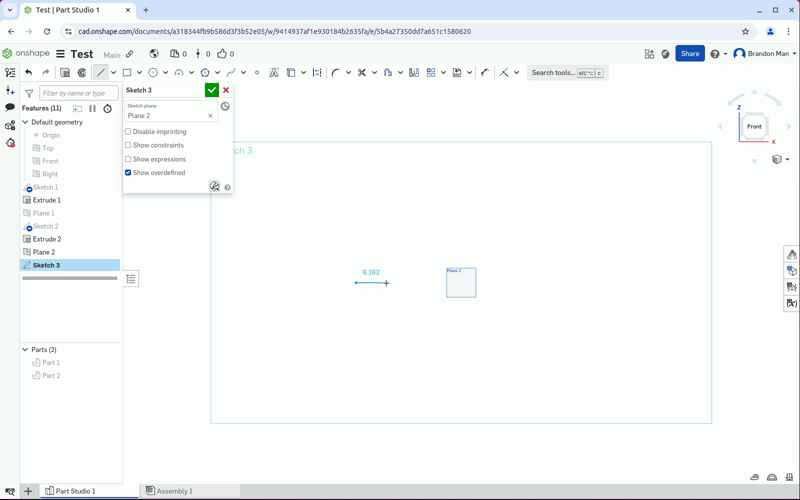
mouse_move(358, 282)
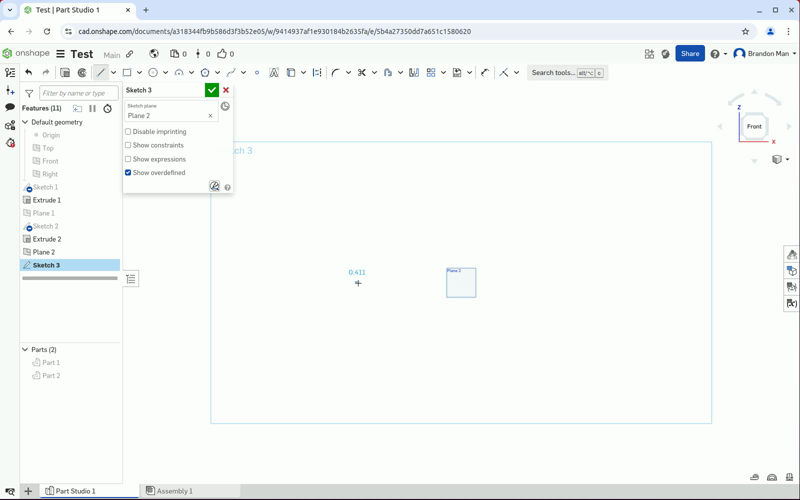
scroll(6)
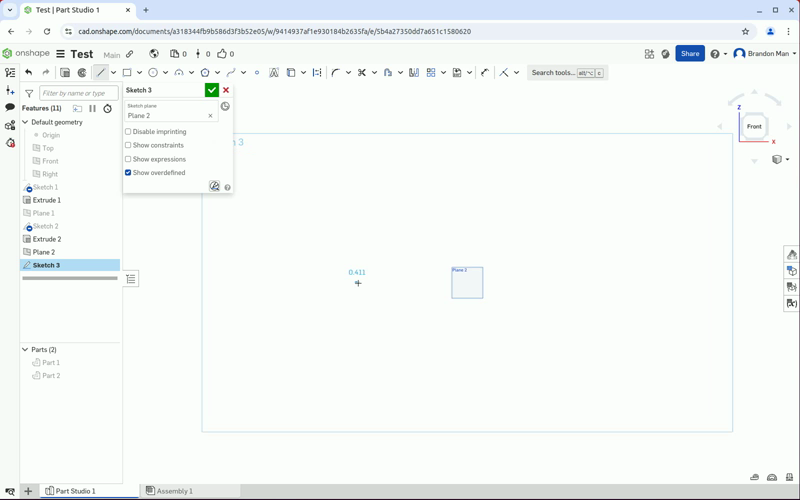
scroll(6)
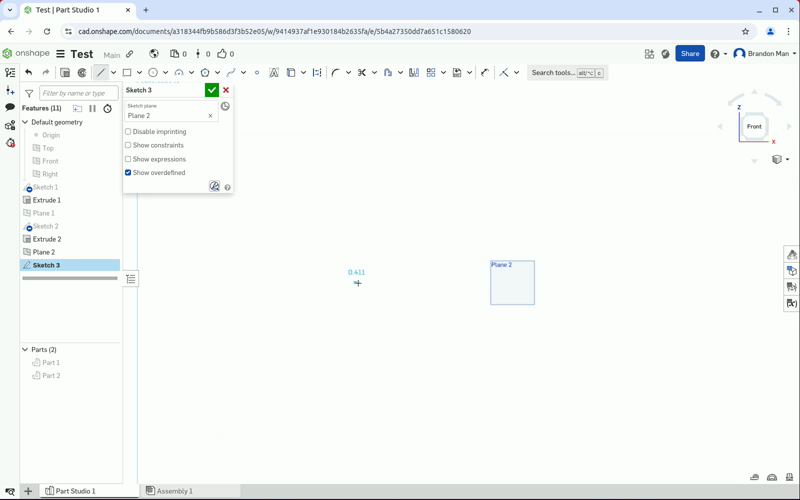
scroll(6)
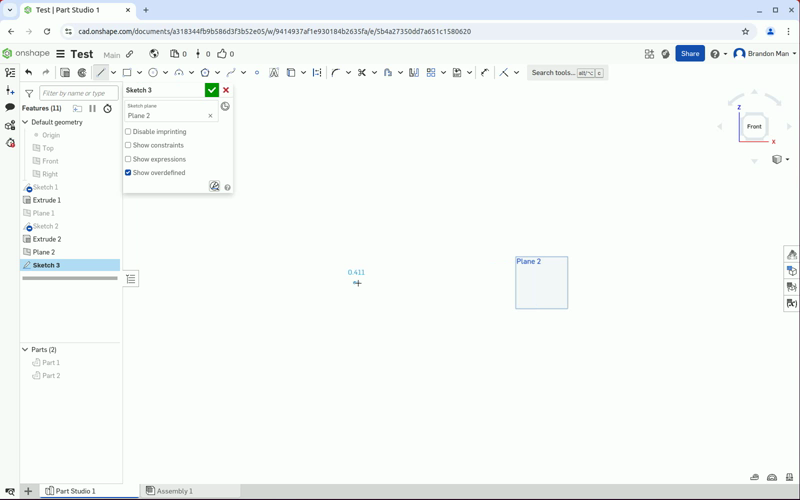
scroll(6)
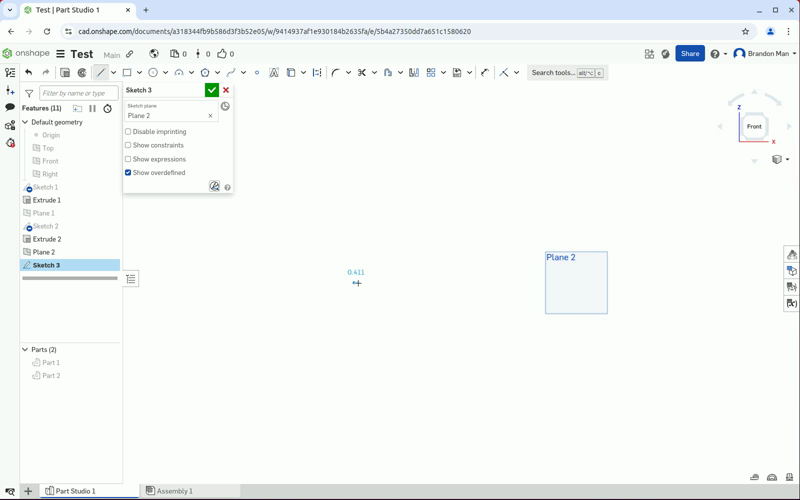
scroll(6)
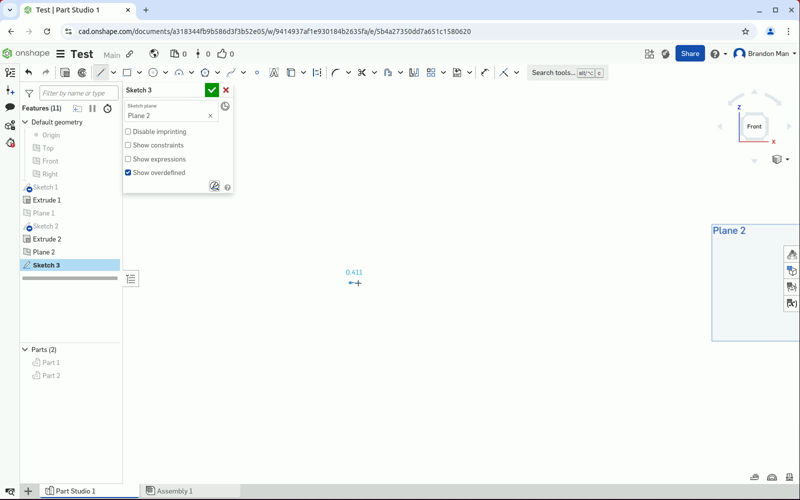
scroll(6)
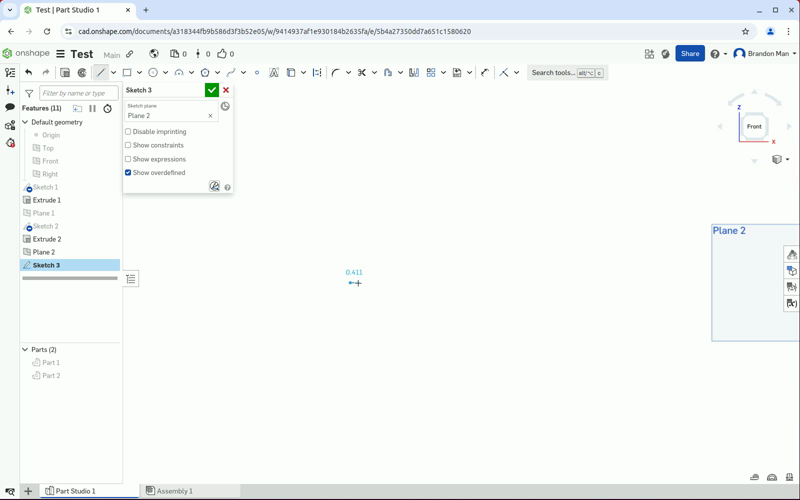
scroll(6)
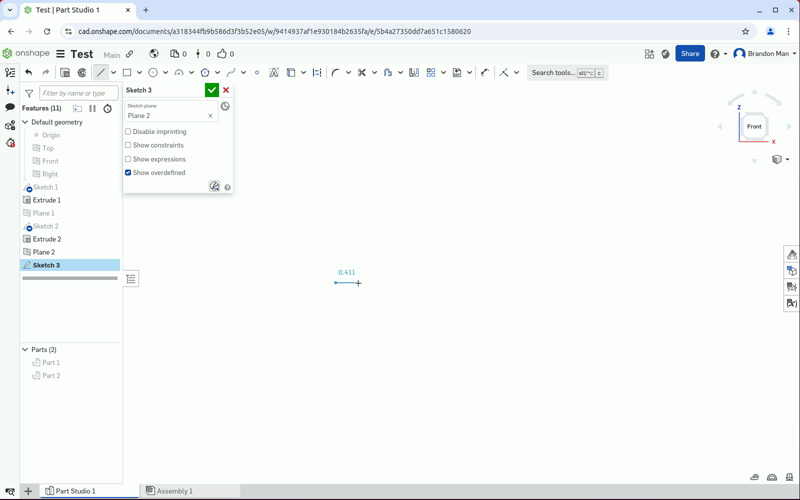
click(358, 282)
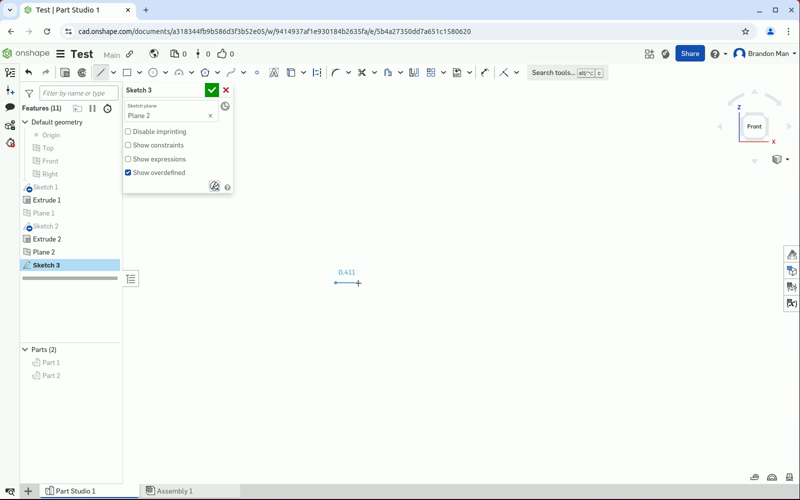
scroll(-6)
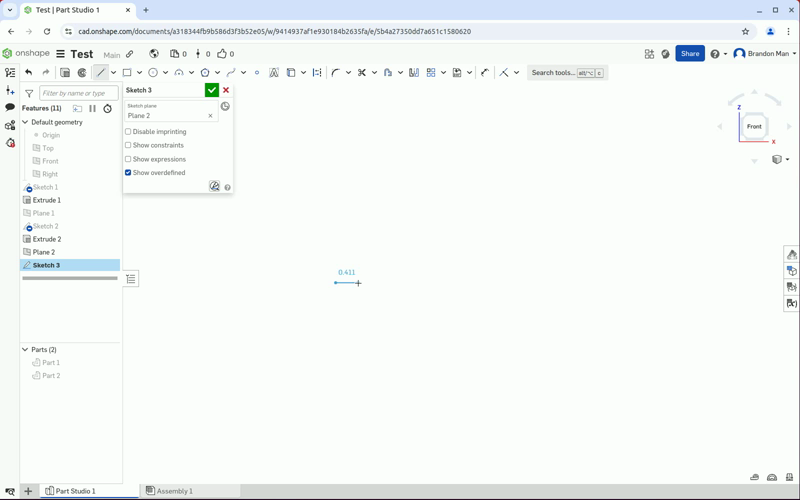
scroll(-6)
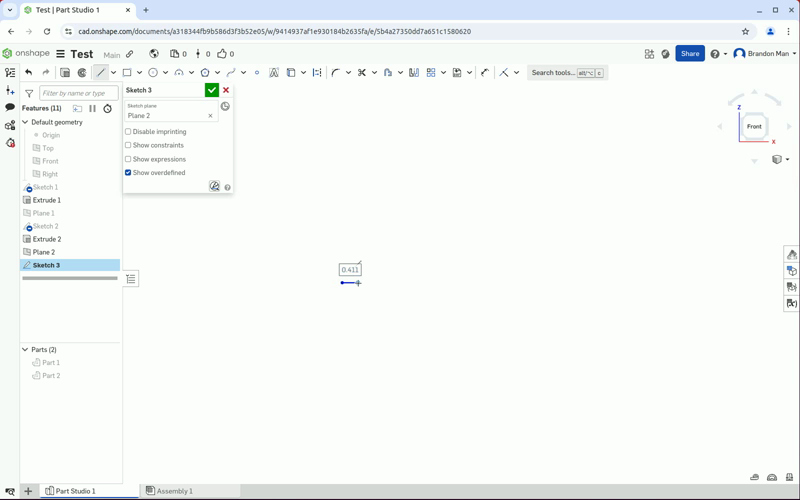
scroll(-6)
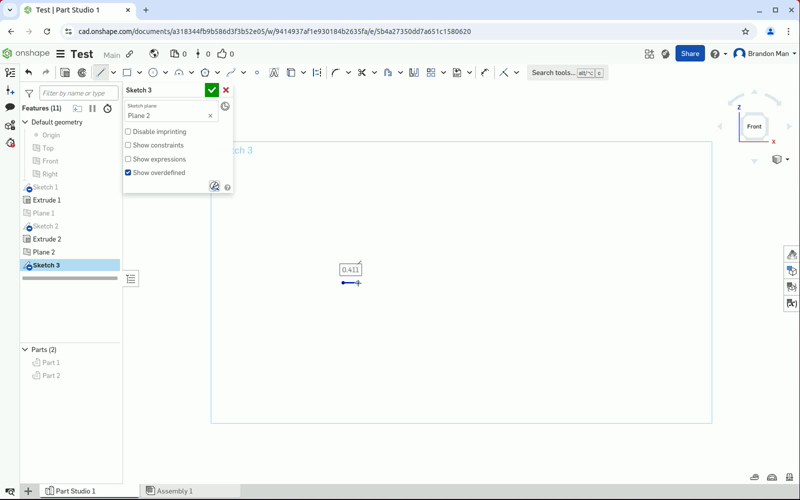
scroll(-6)
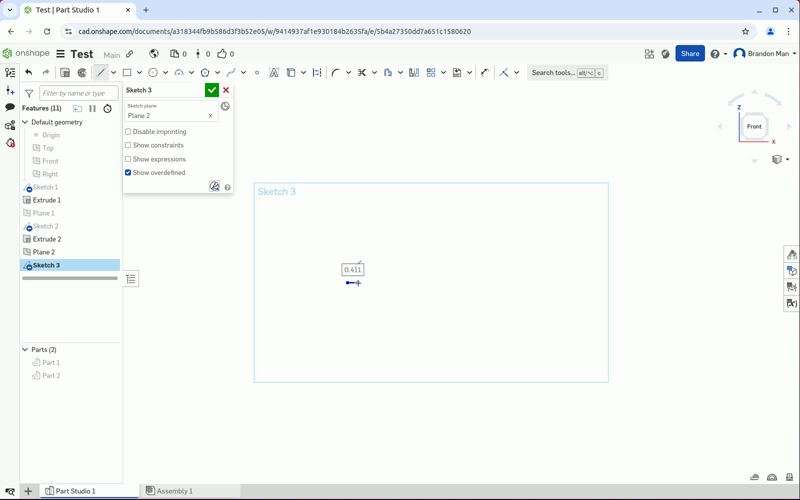
scroll(-6)
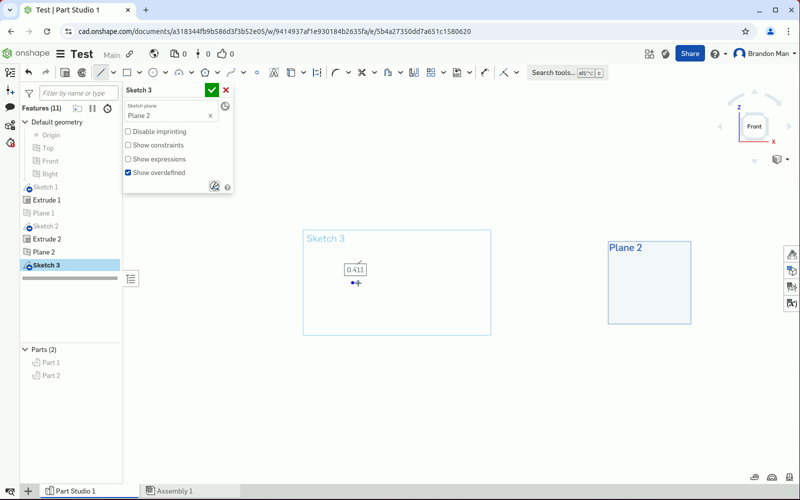
scroll(-6)
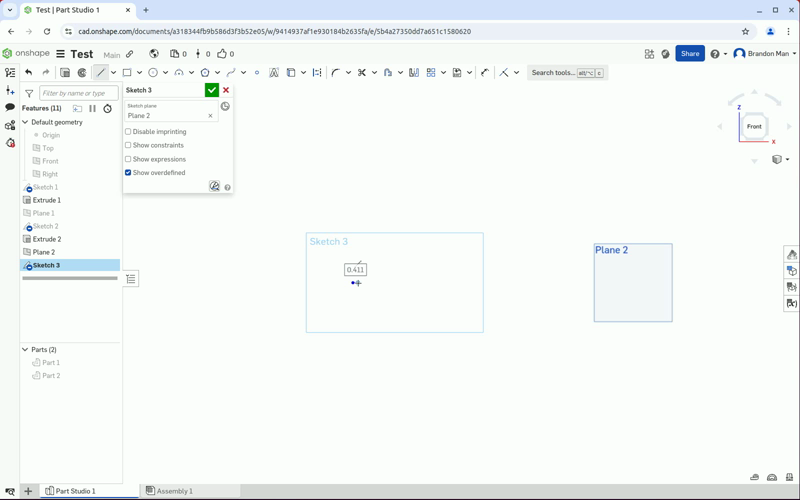
scroll(-6)
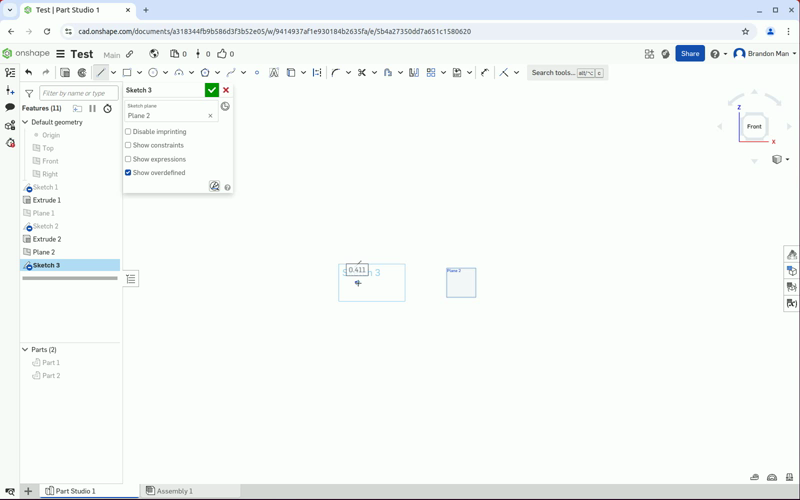
key_up(shift)
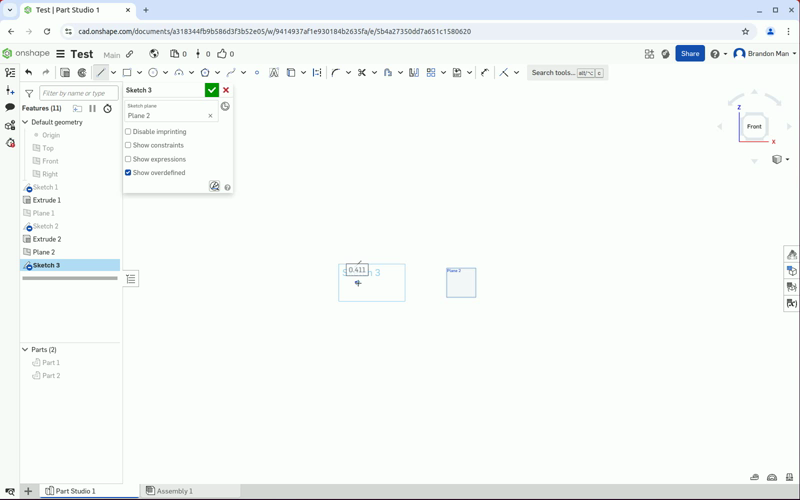
key_down(shift)
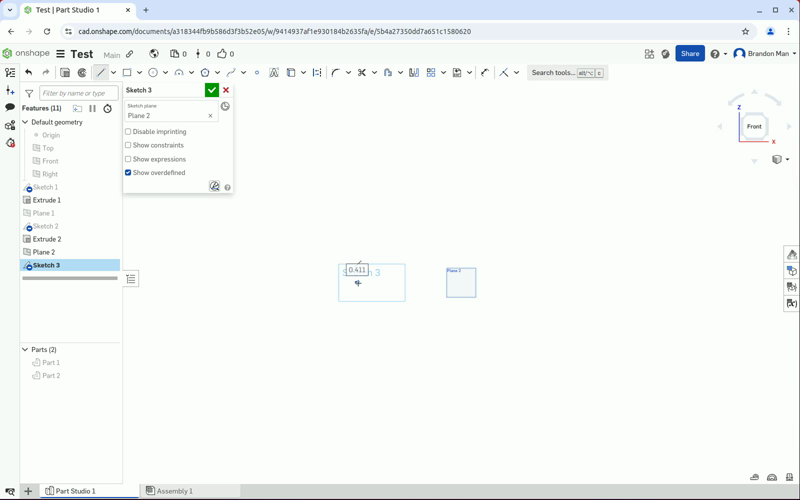
mouse_move(388, 282)
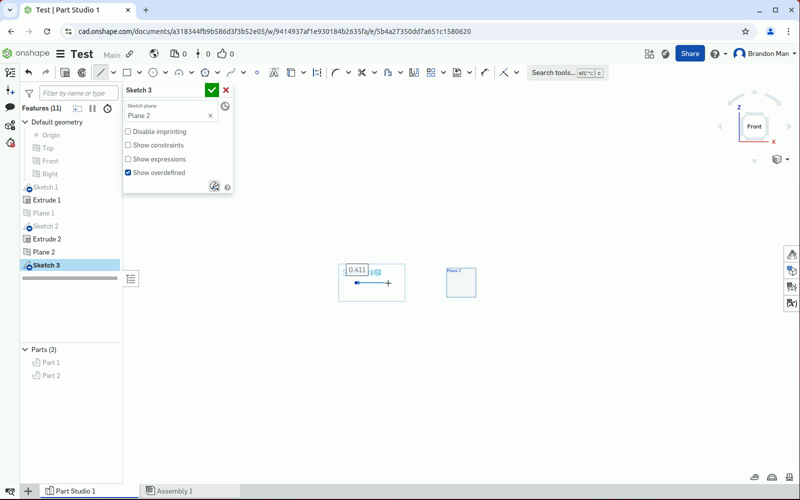
mouse_move(358, 278)
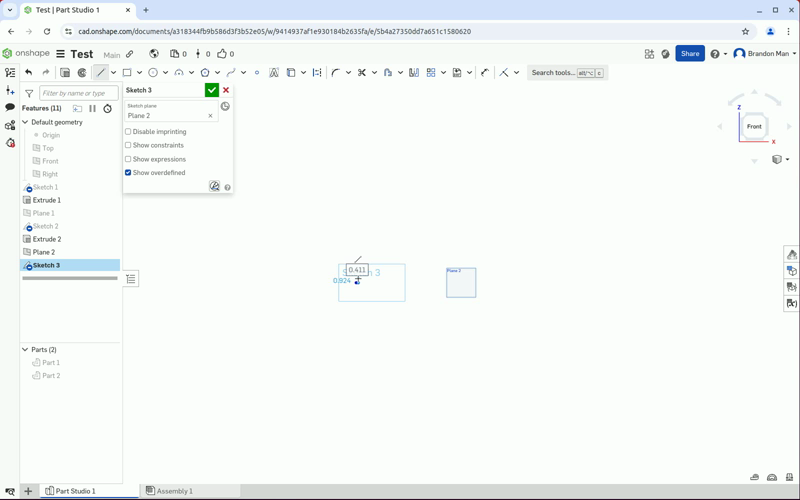
scroll(6)
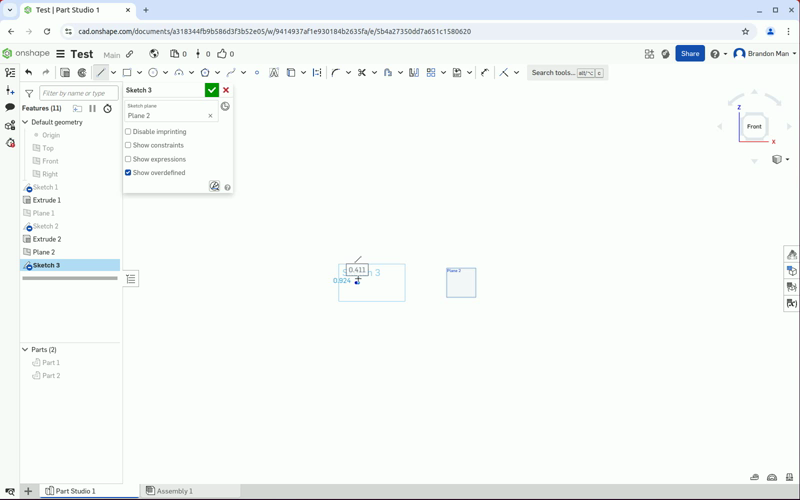
scroll(6)
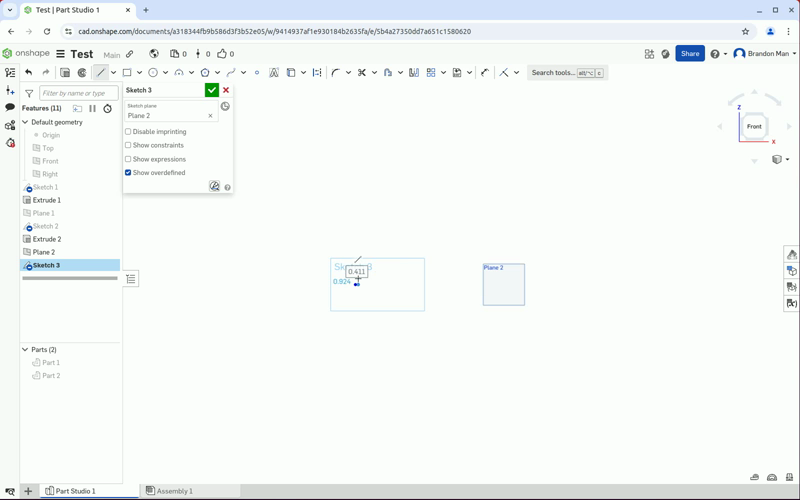
scroll(6)
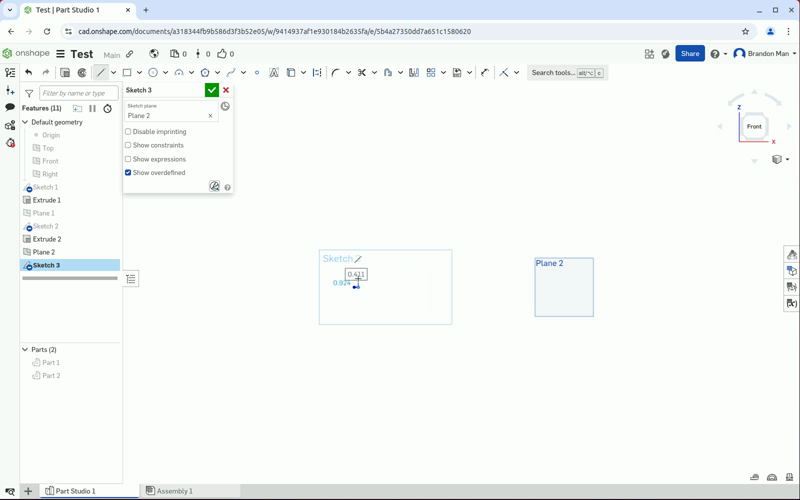
scroll(6)
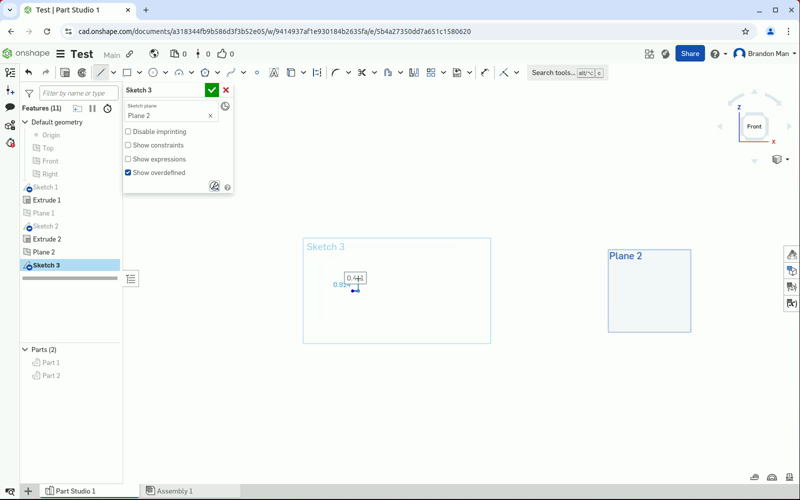
scroll(6)
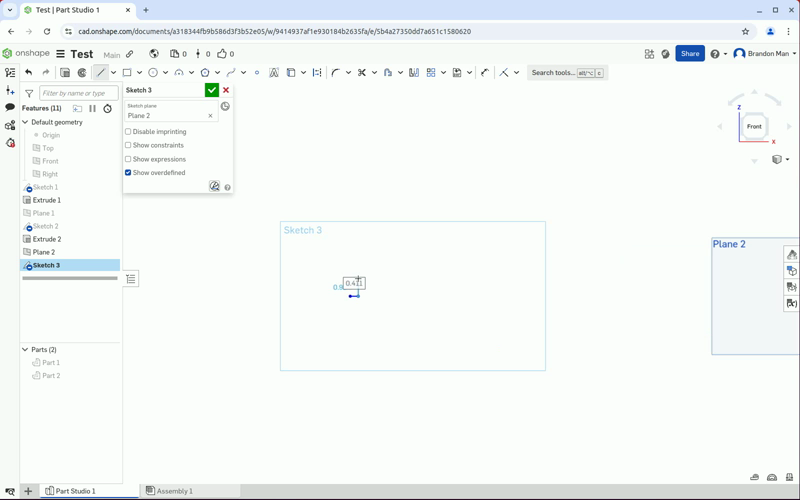
scroll(6)
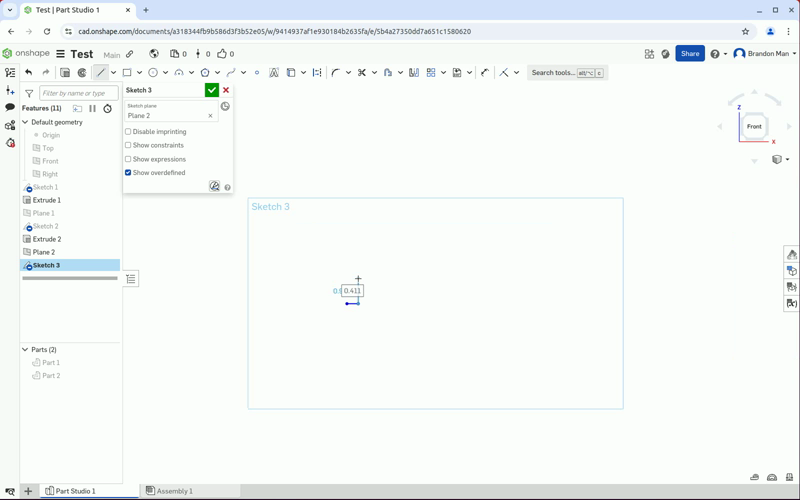
scroll(6)
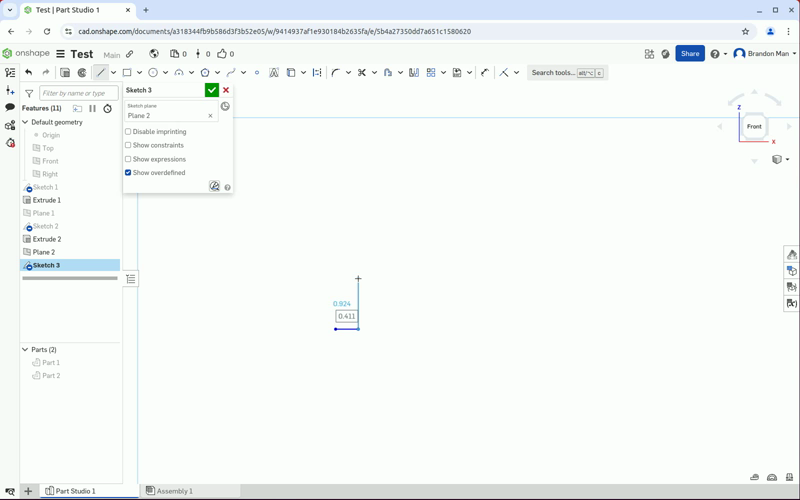
click(358, 278)
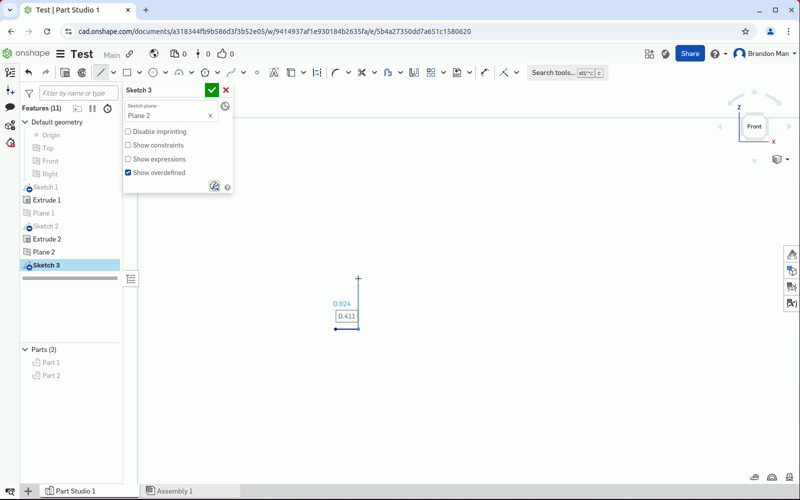
scroll(-6)
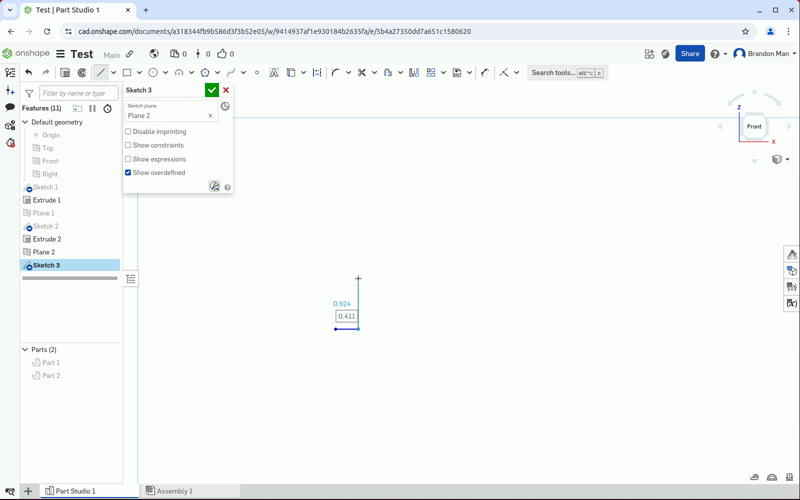
scroll(-6)
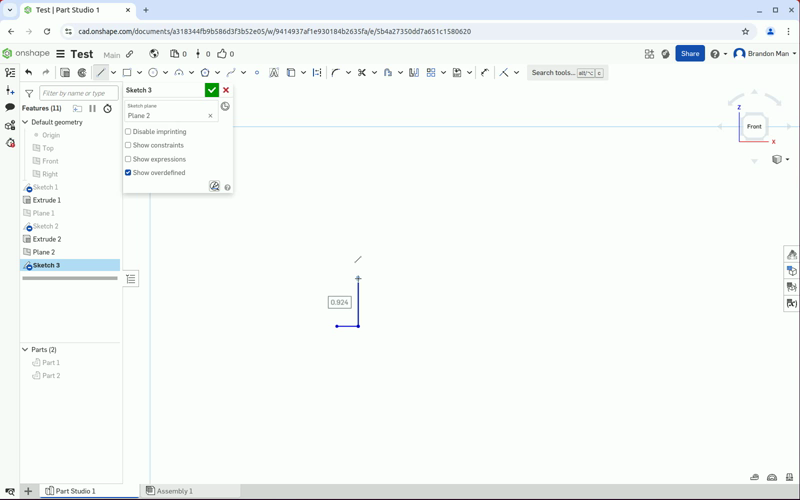
scroll(-6)
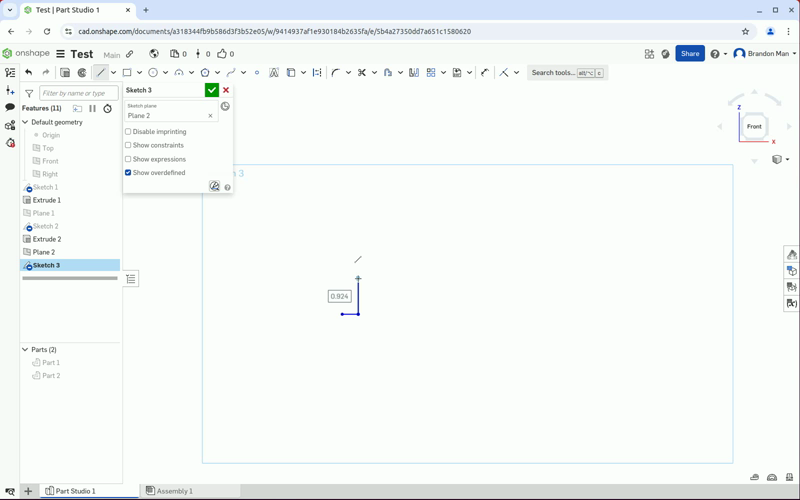
scroll(-6)
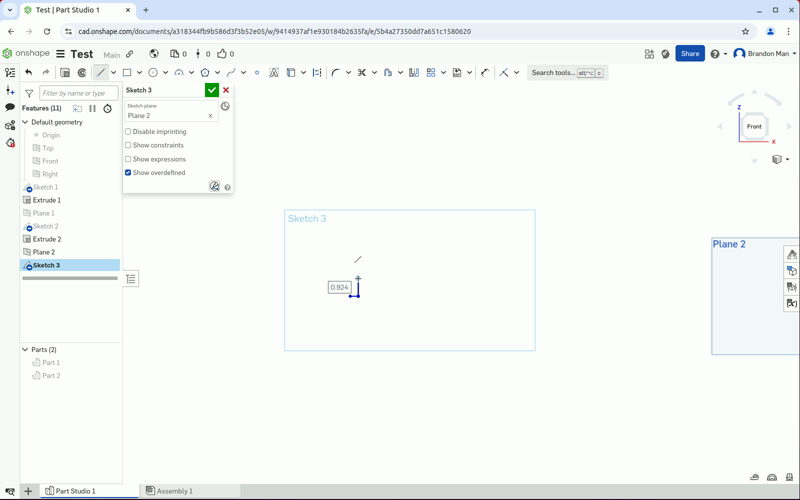
scroll(-6)
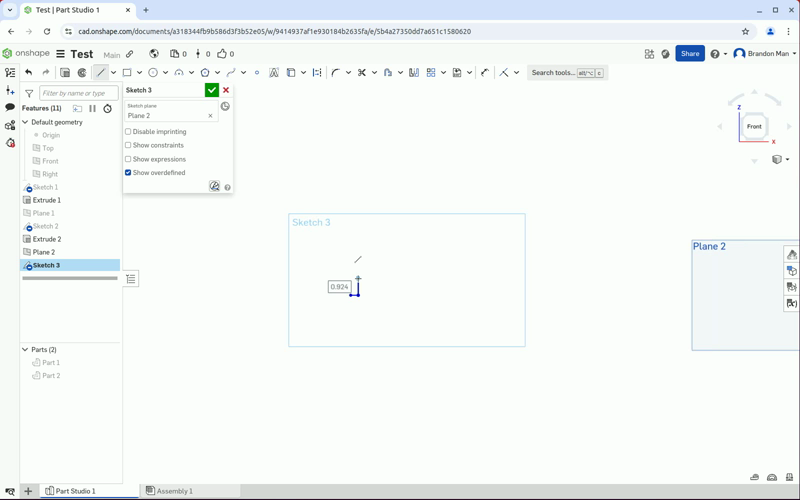
scroll(-6)
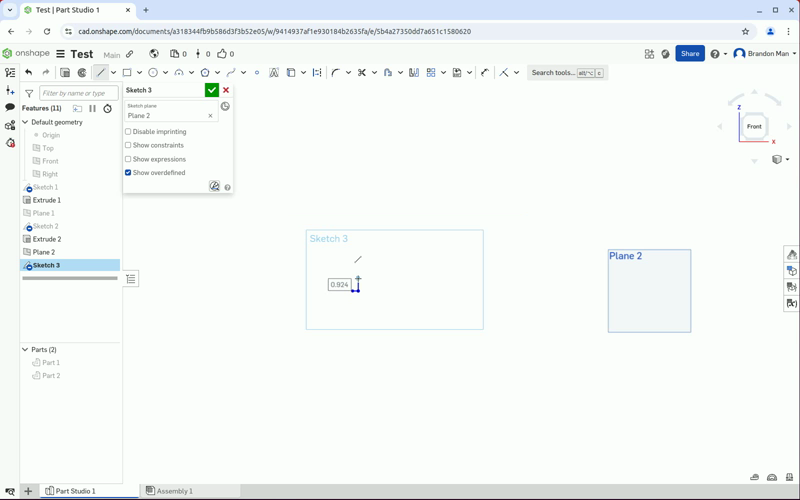
scroll(-6)
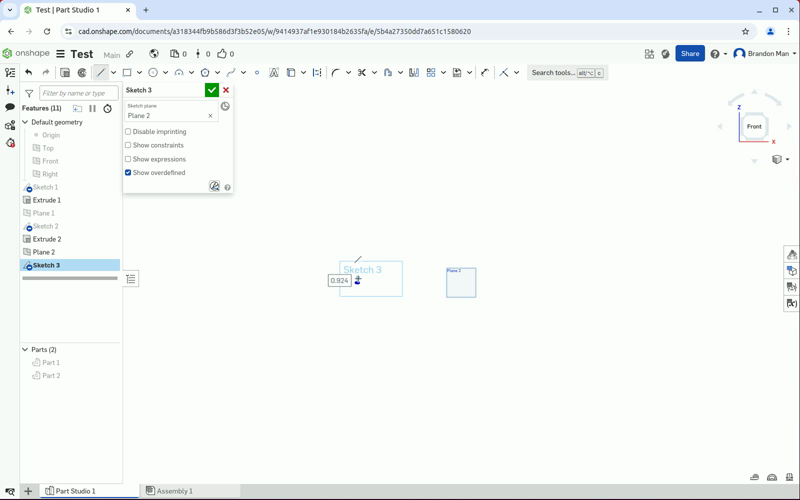
key_up(shift)
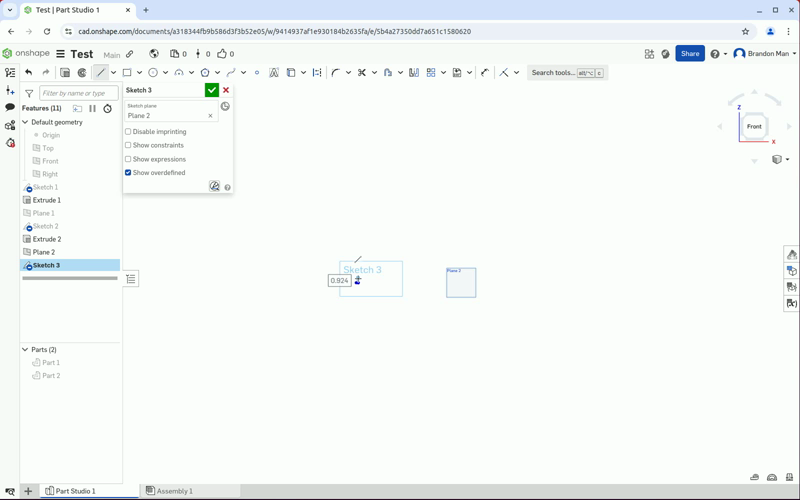
key_down(shift)
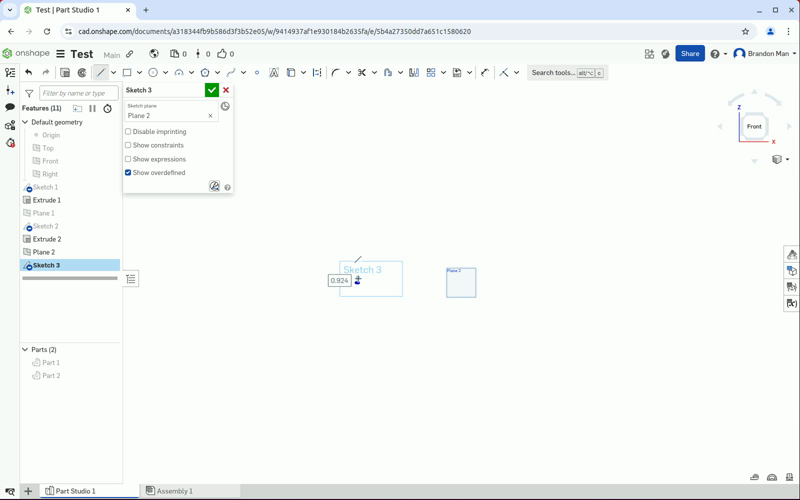
mouse_move(388, 278)
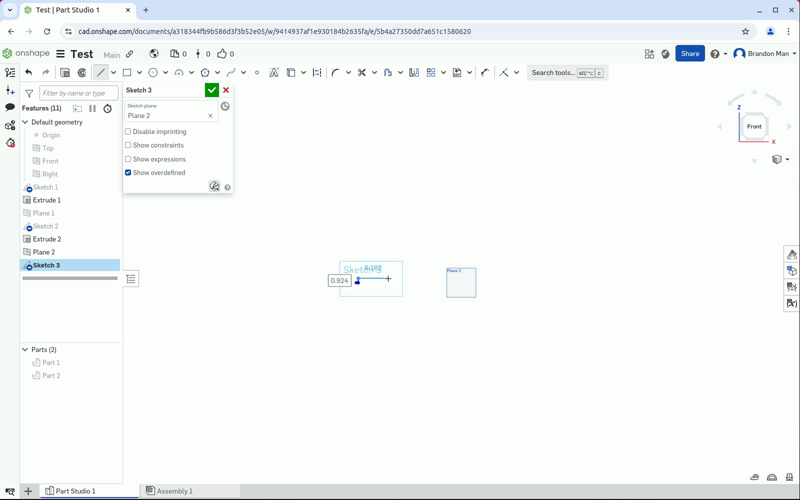
mouse_move(356, 278)
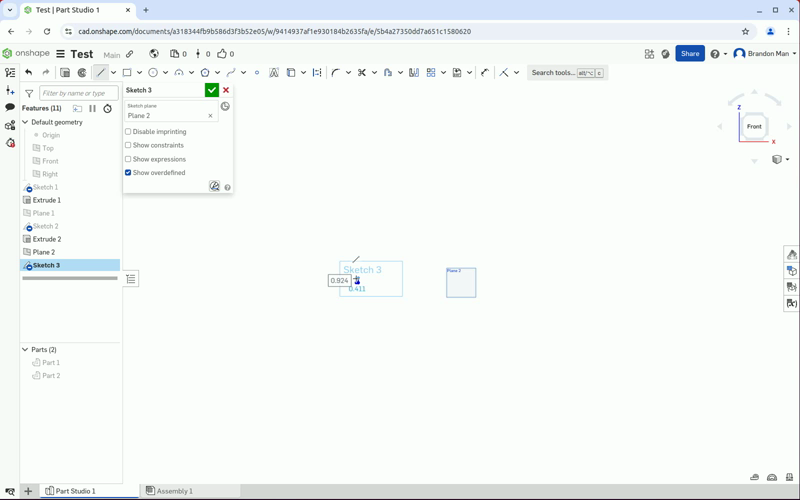
scroll(6)
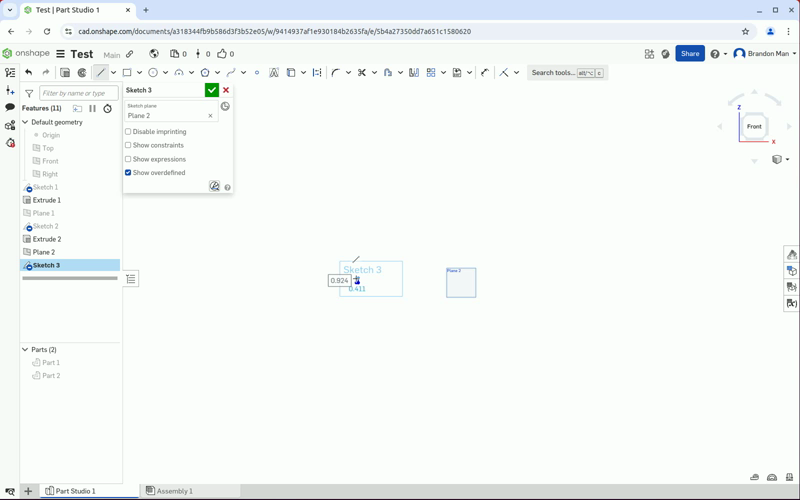
scroll(6)
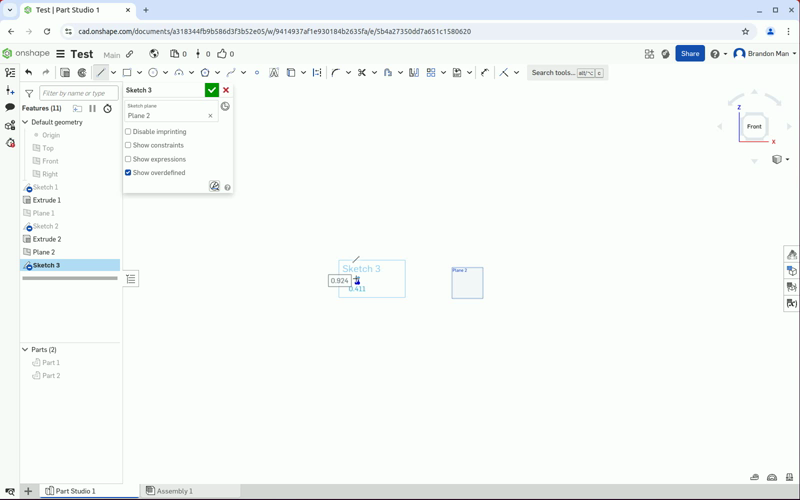
scroll(6)
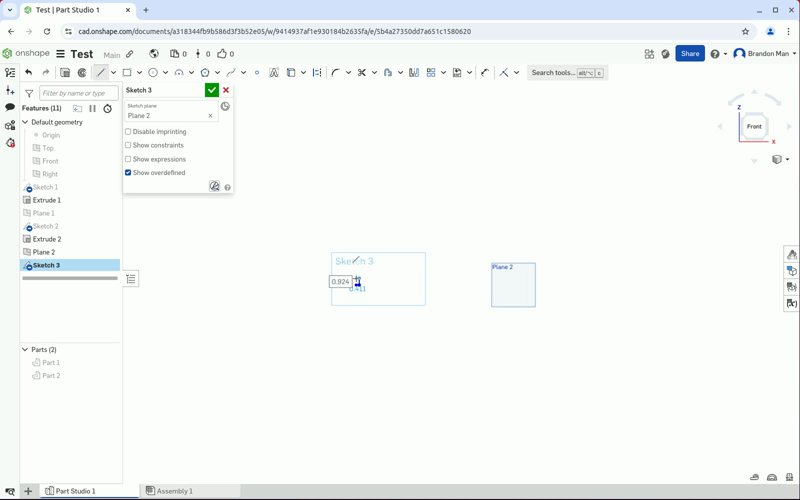
scroll(6)
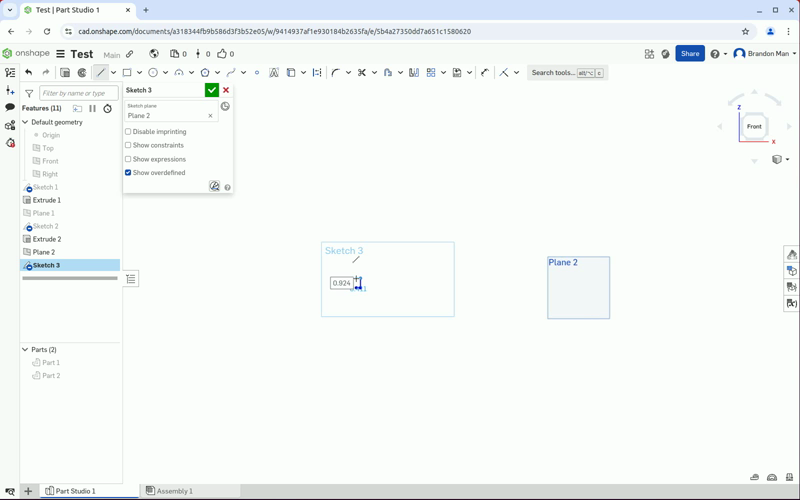
scroll(6)
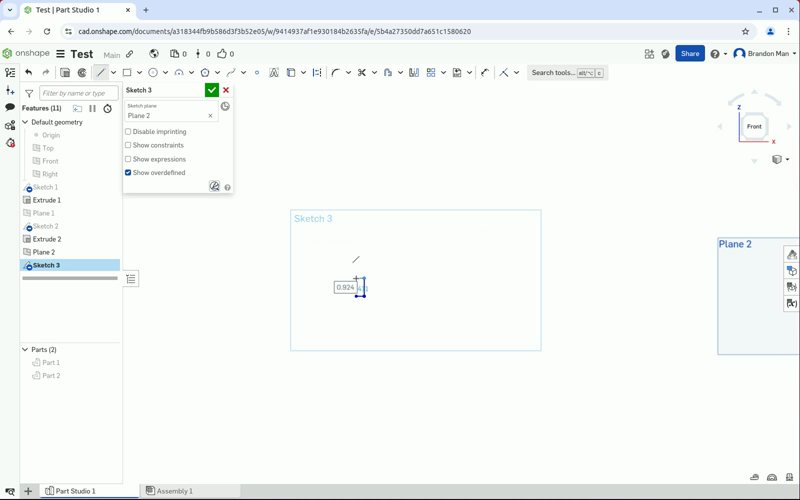
scroll(6)
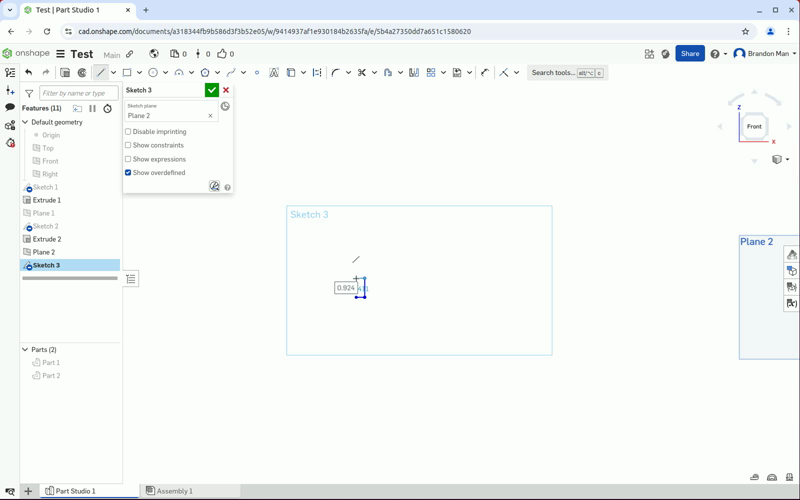
scroll(6)
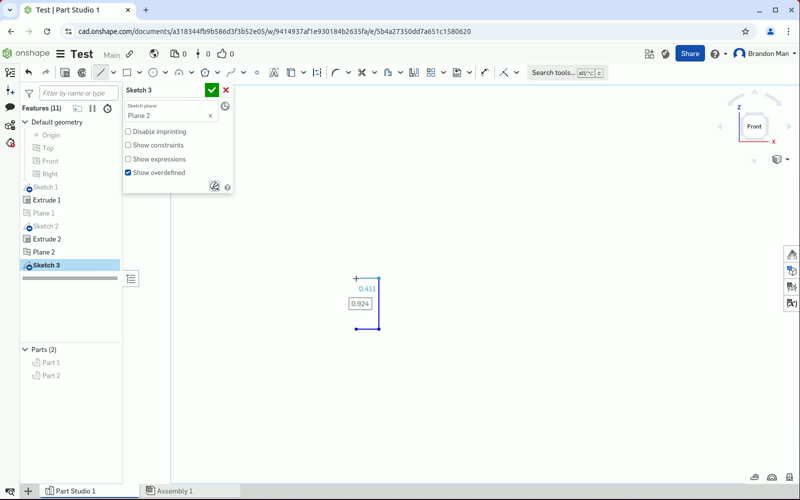
click(356, 278)
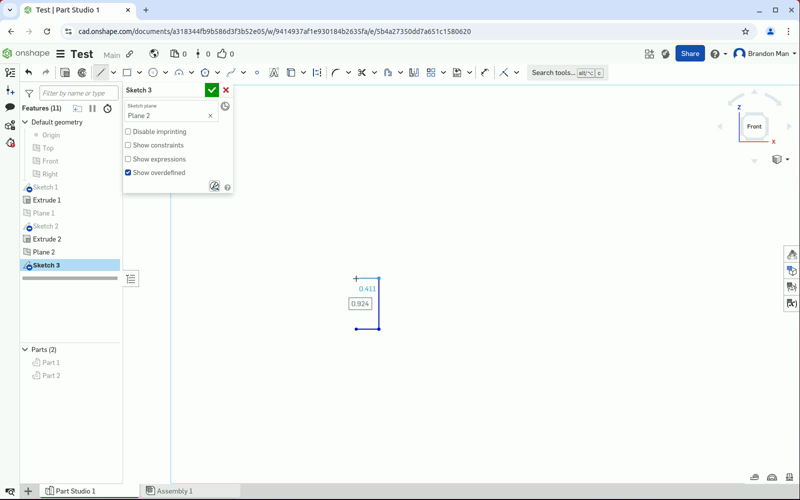
scroll(-6)
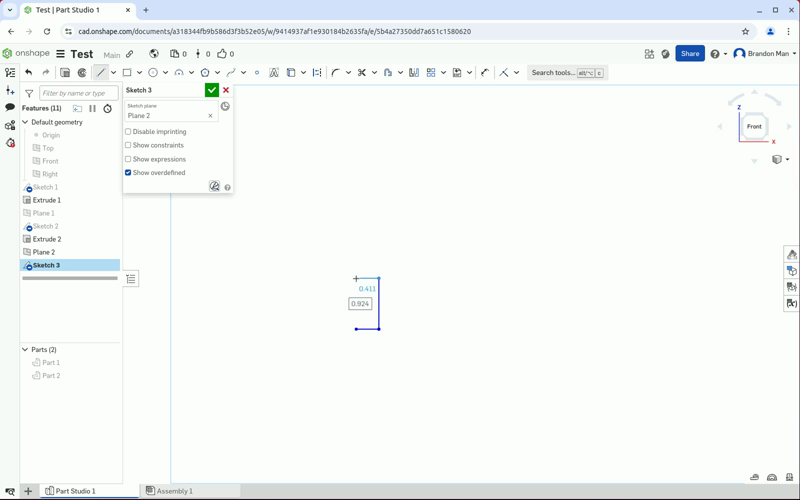
scroll(-6)
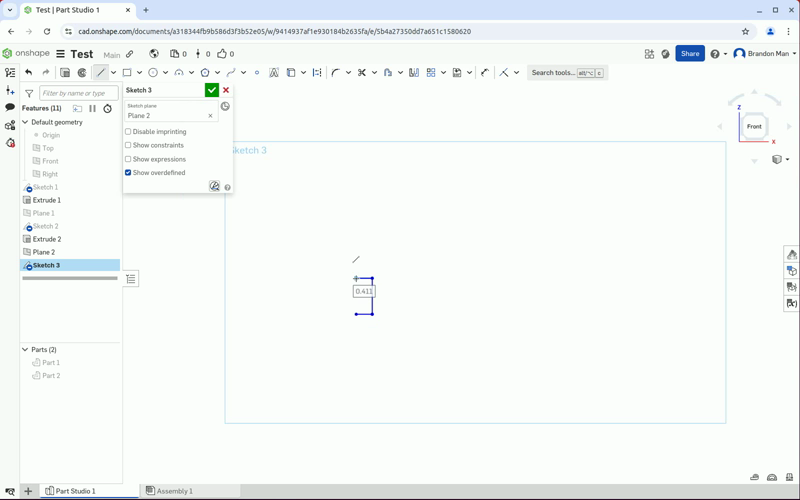
scroll(-6)
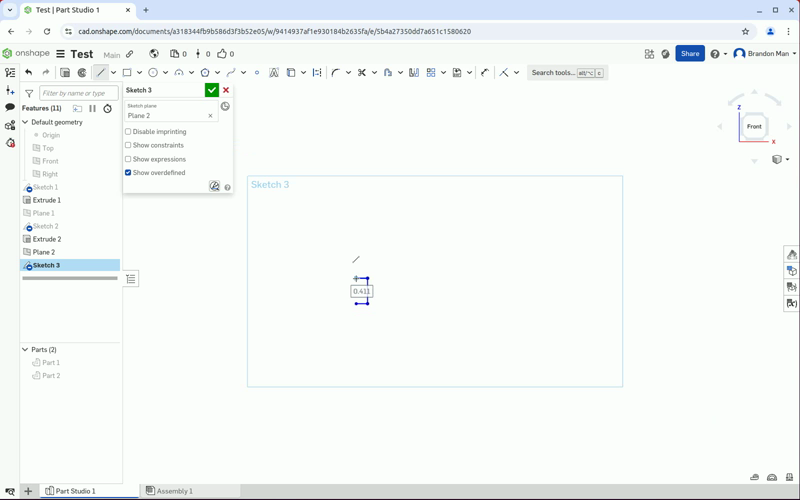
scroll(-6)
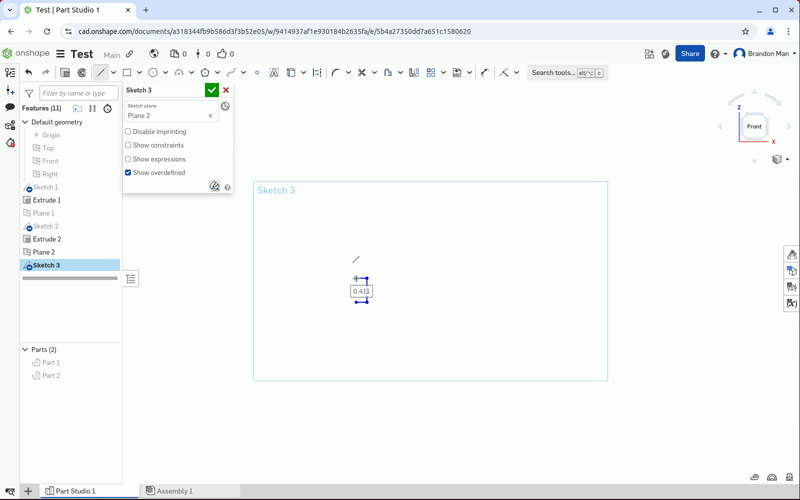
scroll(-6)
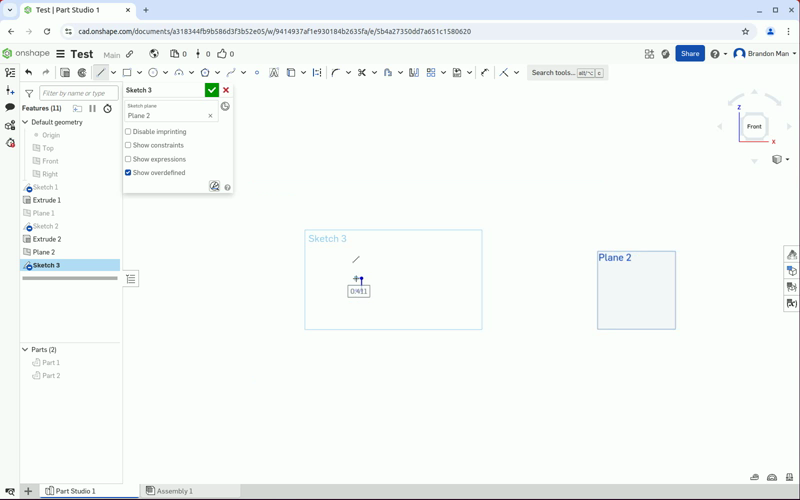
scroll(-6)
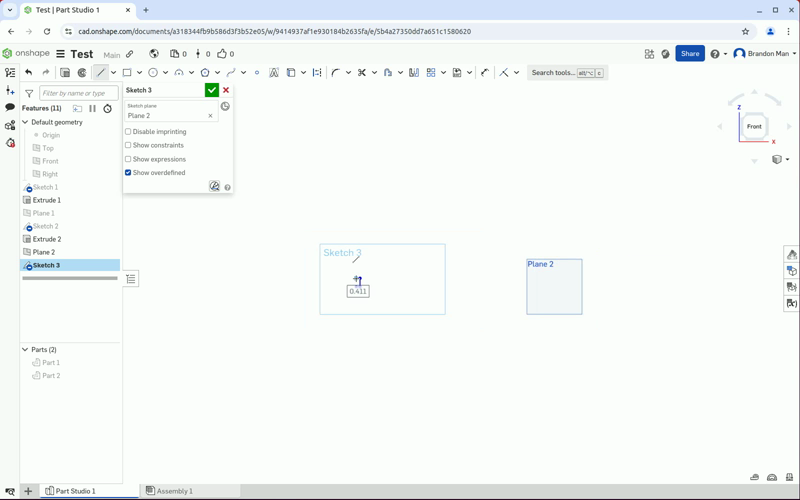
scroll(-6)
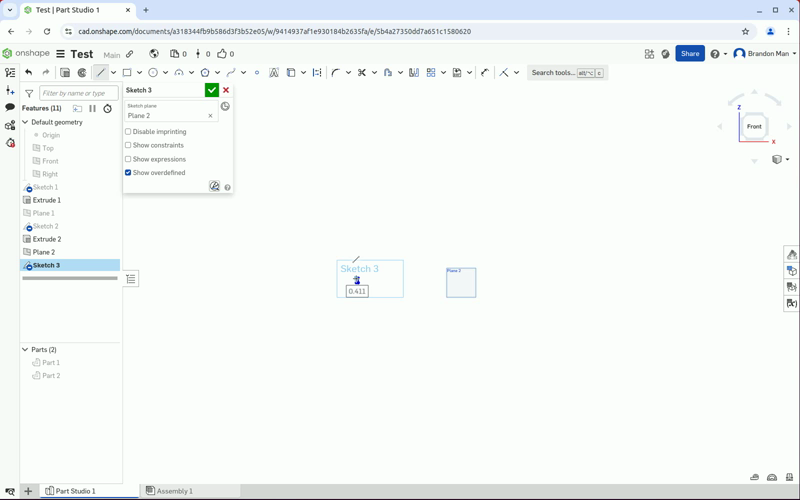
key_up(shift)
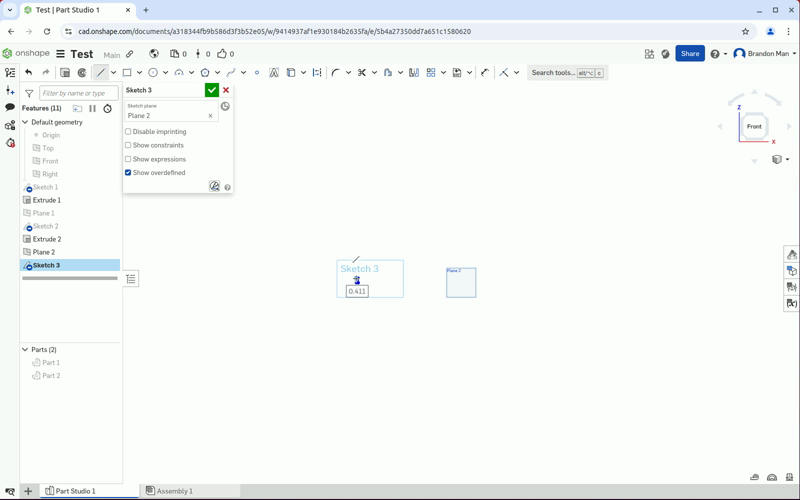
mouse_move(386, 278)
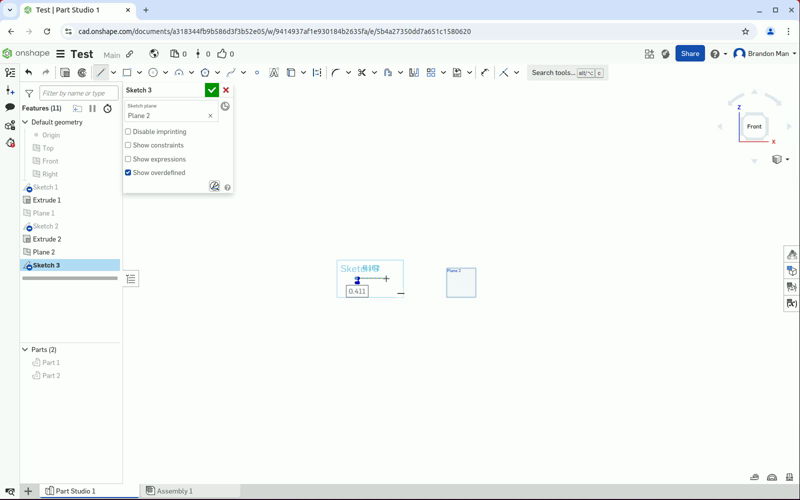
key_down(shift)
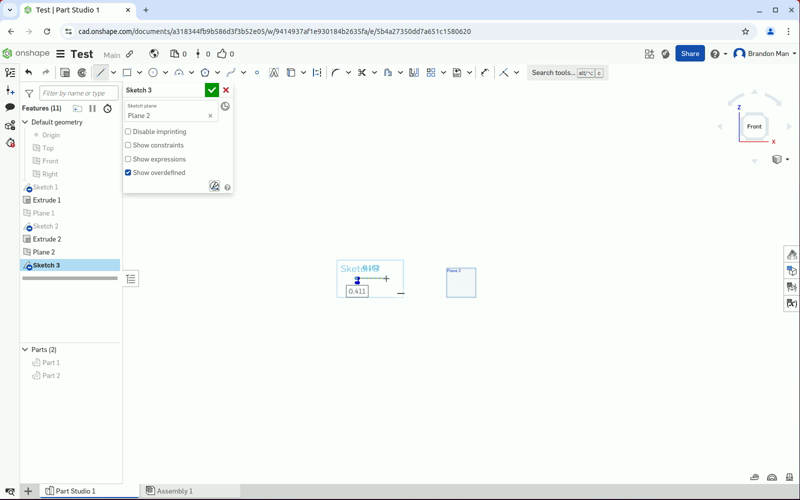
mouse_move(356, 282)
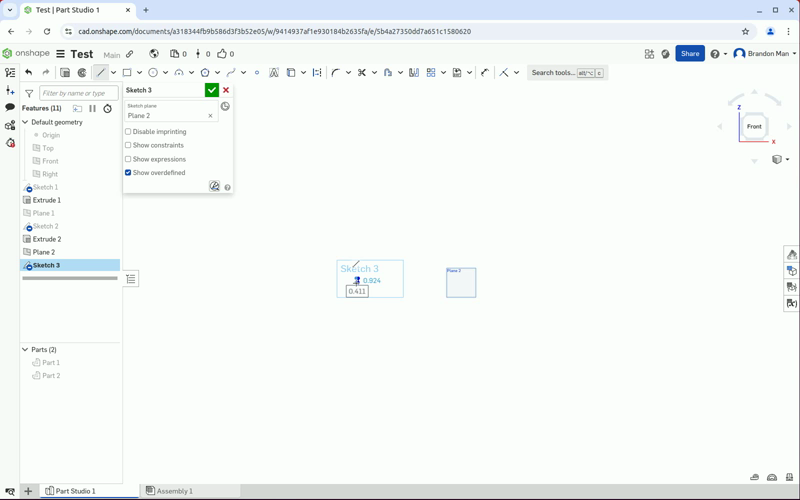
scroll(6)
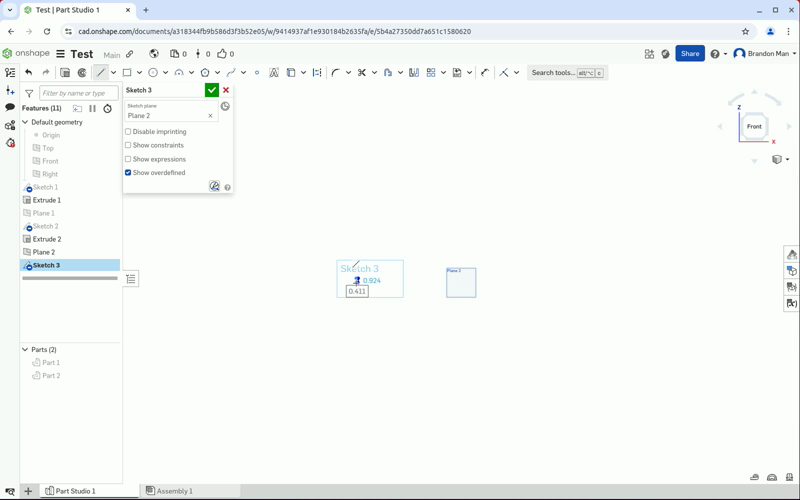
scroll(6)
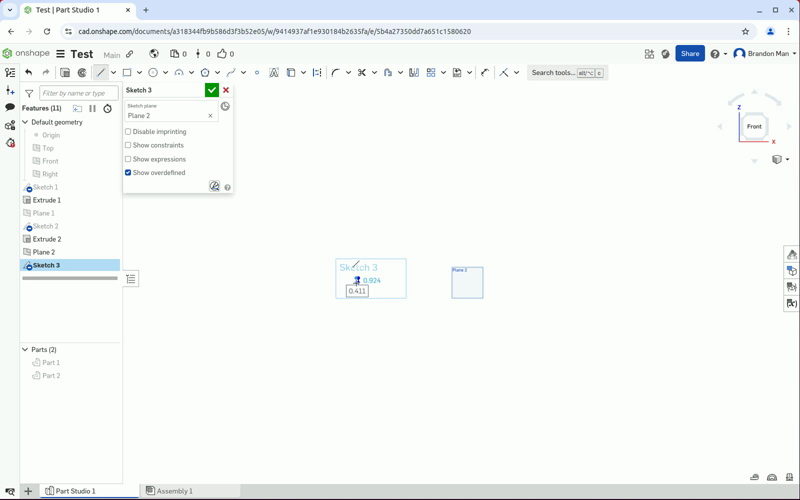
scroll(6)
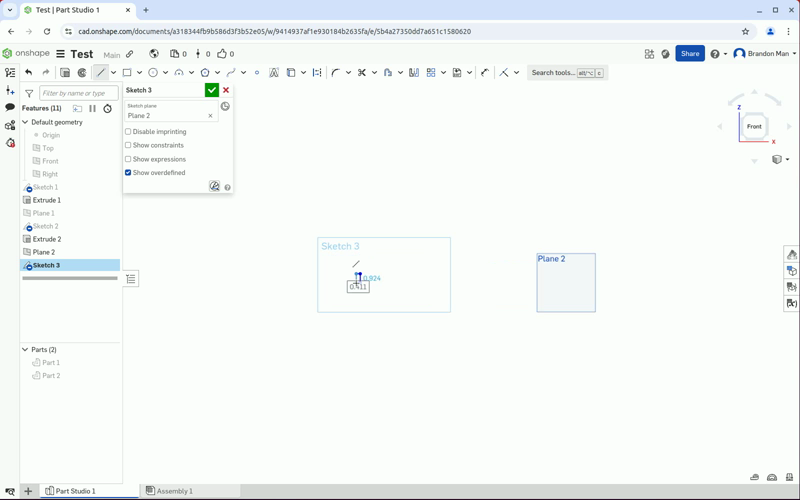
scroll(6)
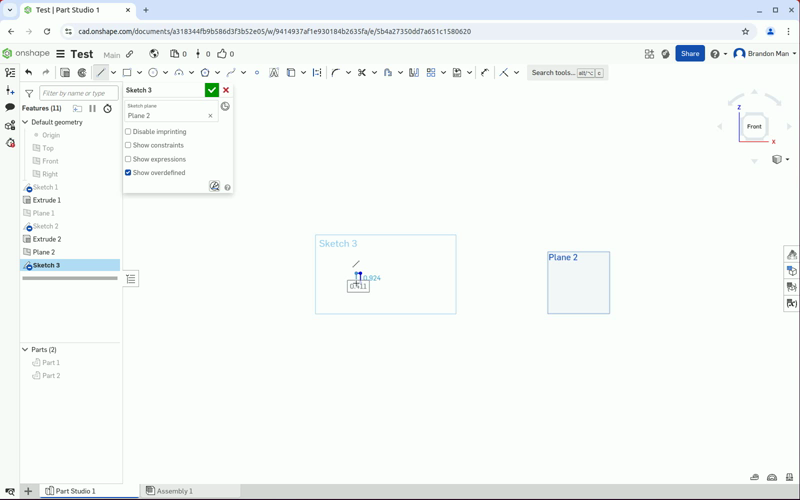
scroll(6)
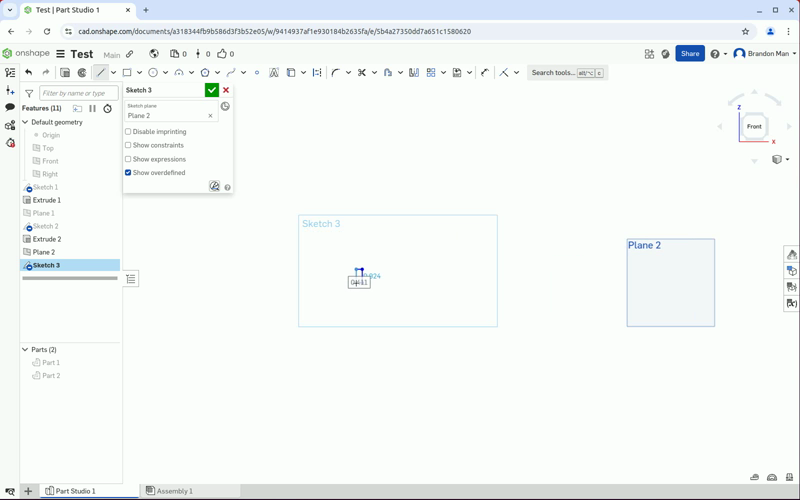
scroll(6)
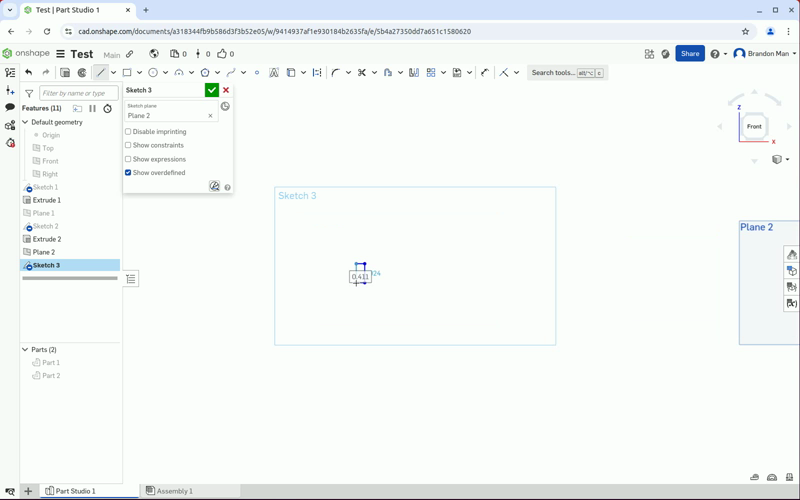
scroll(6)
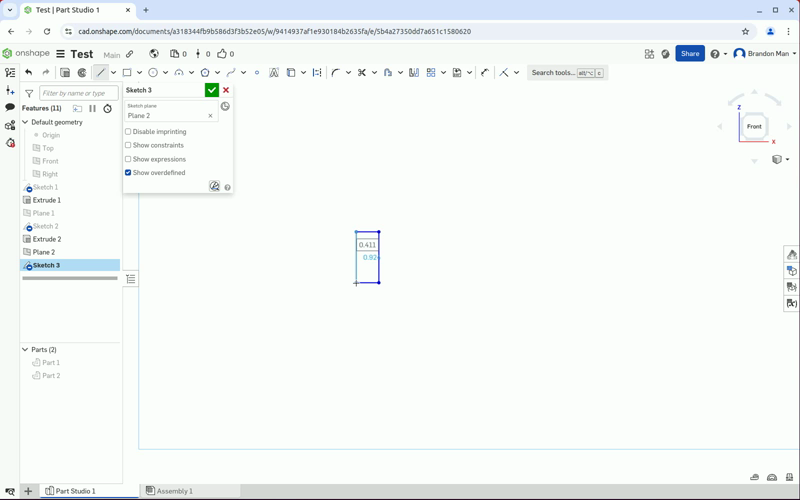
key_up(shift)
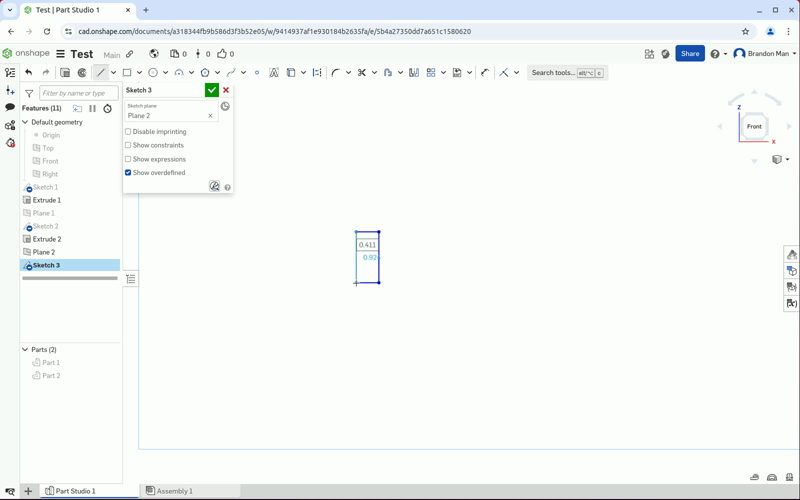
click(356, 282)
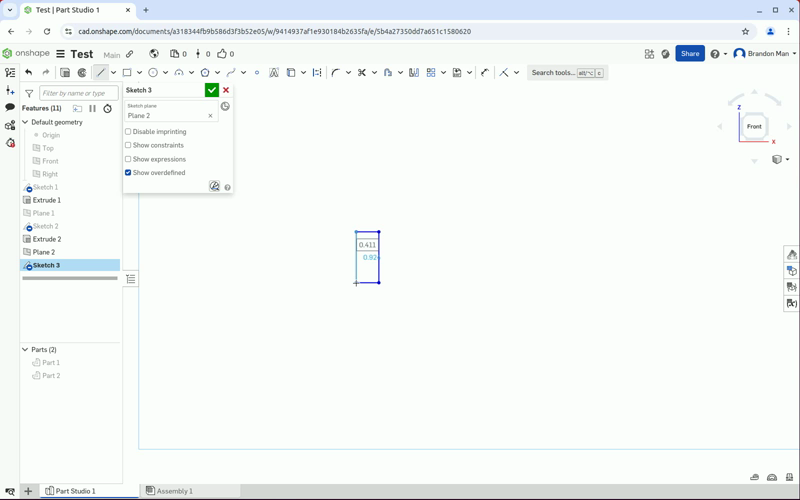
scroll(-6)
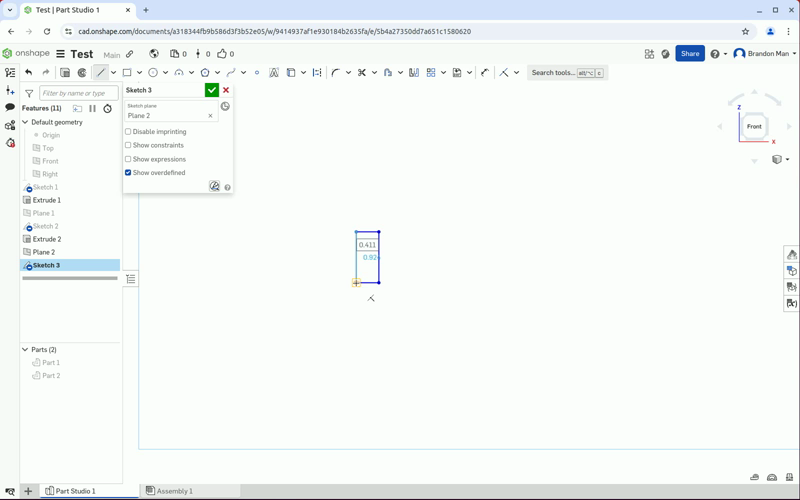
scroll(-6)
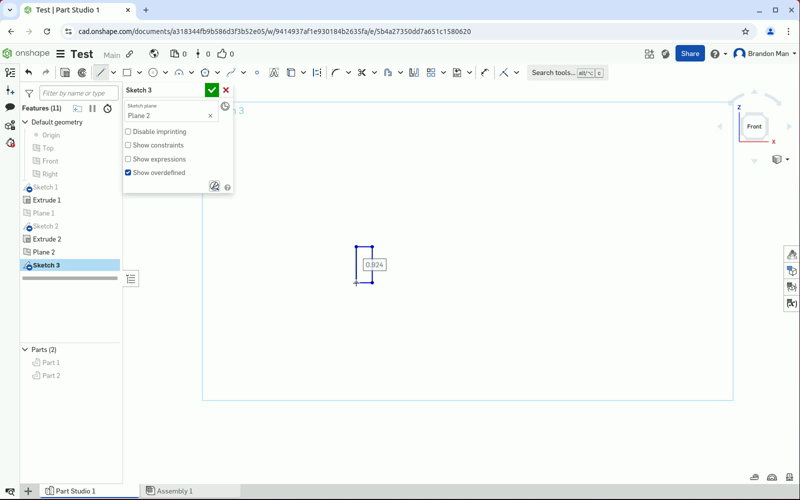
scroll(-6)
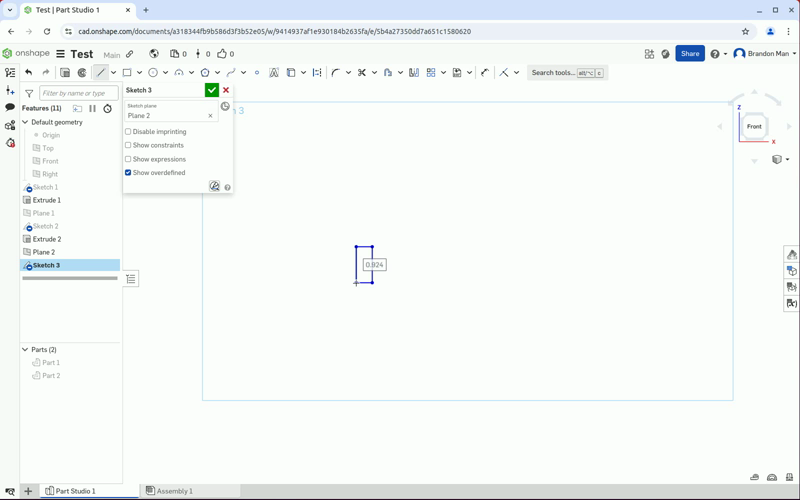
scroll(-6)
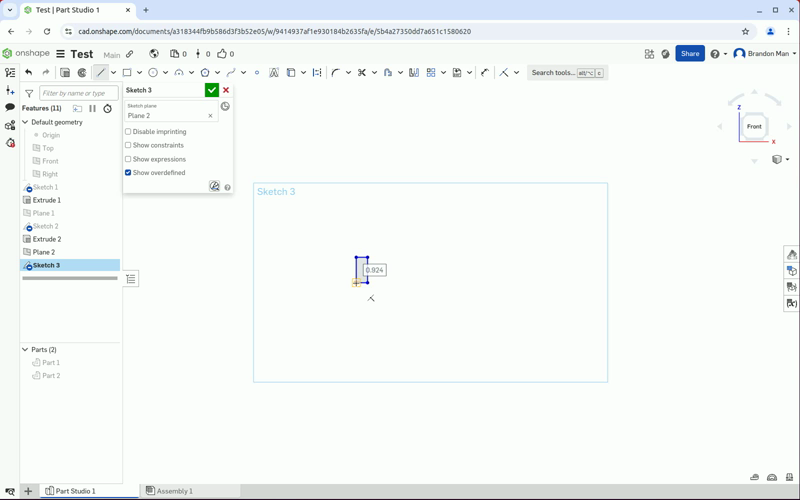
scroll(-6)
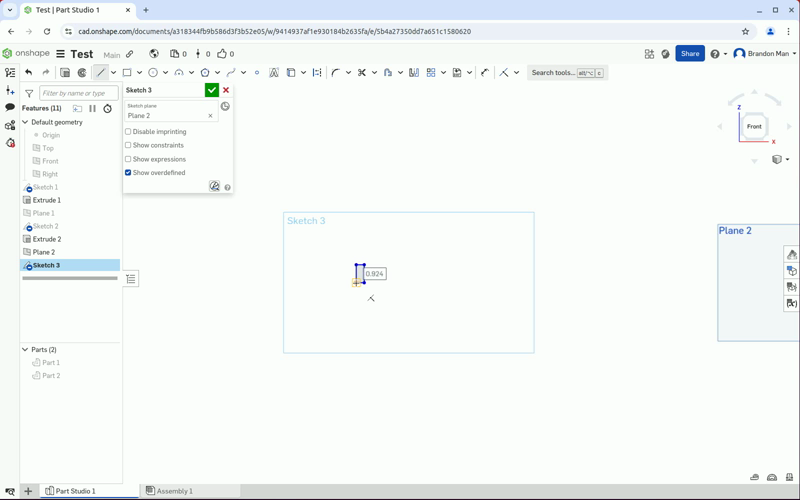
scroll(-6)
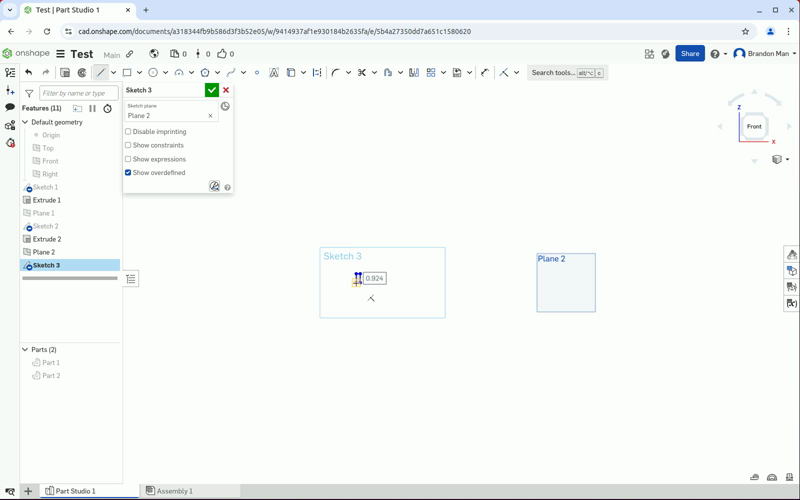
scroll(-6)
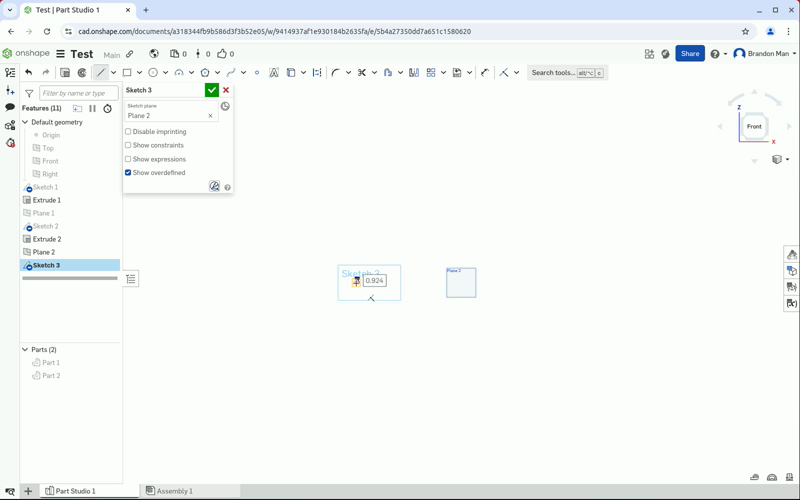
key(esc)
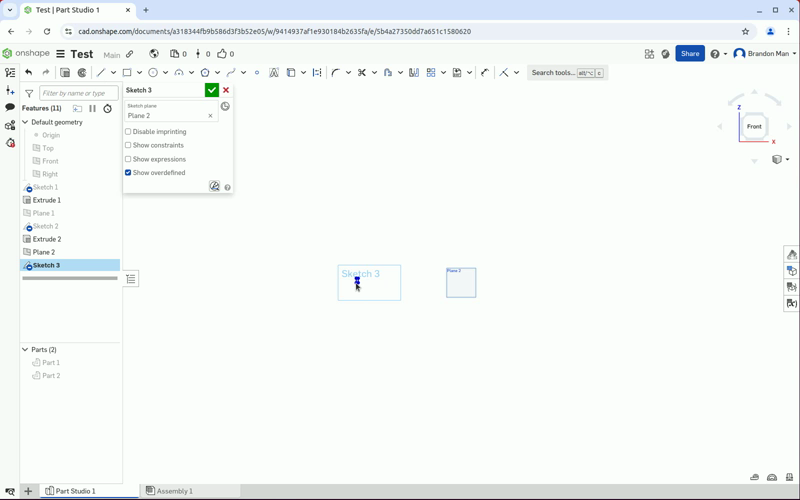
mouse_move(357, 279)
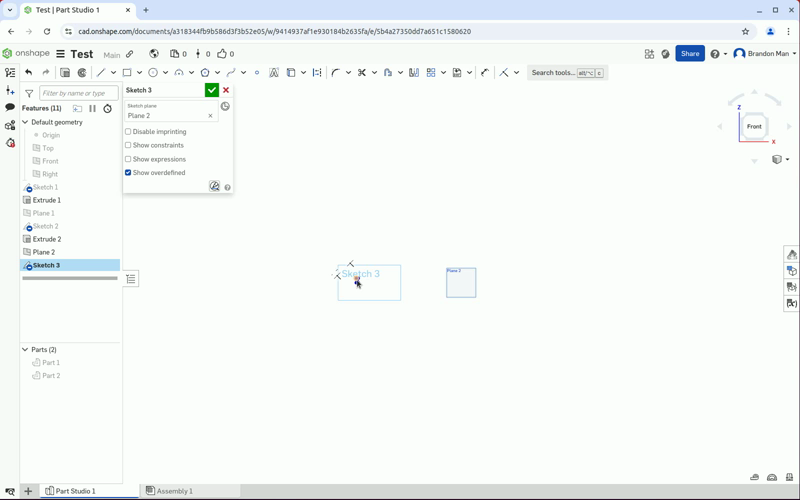
scroll(6)
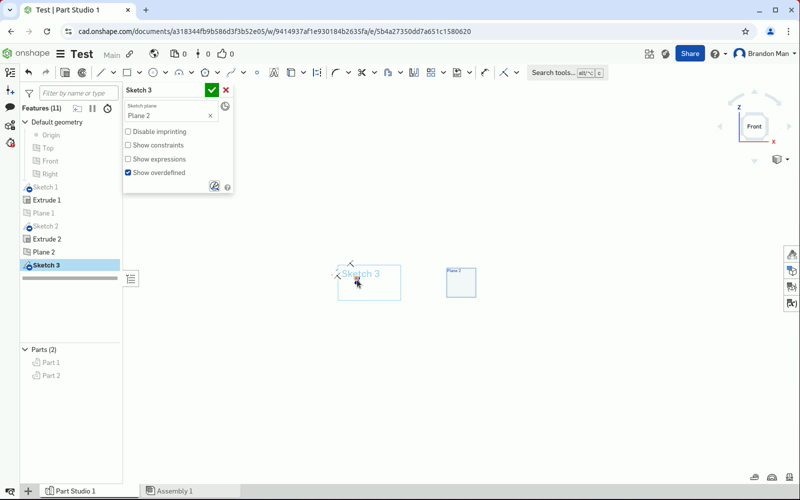
scroll(6)
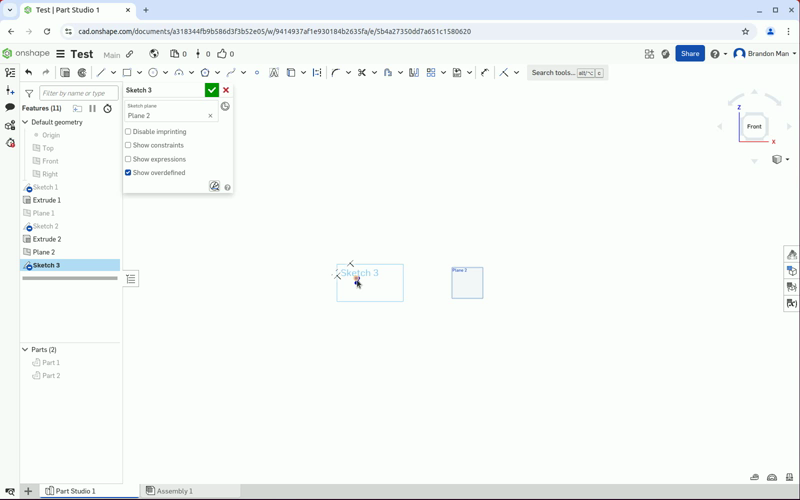
scroll(6)
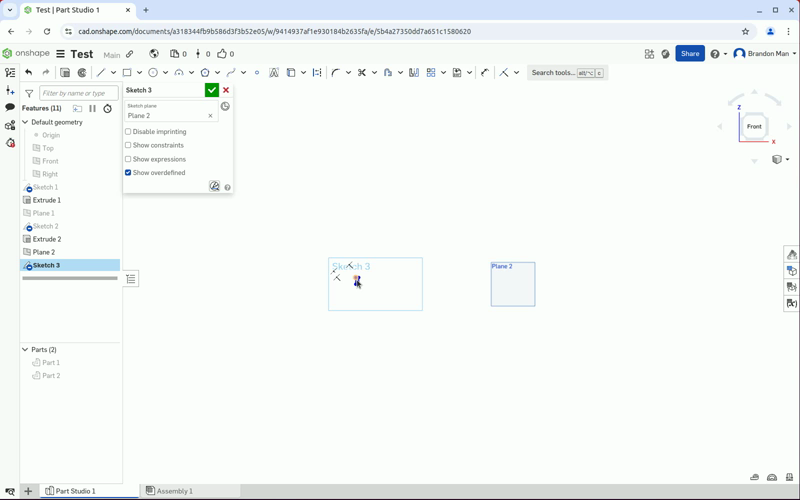
scroll(6)
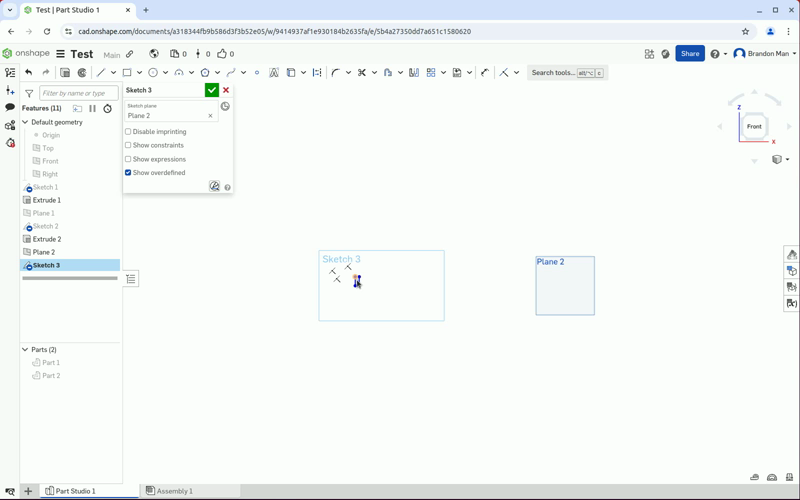
scroll(6)
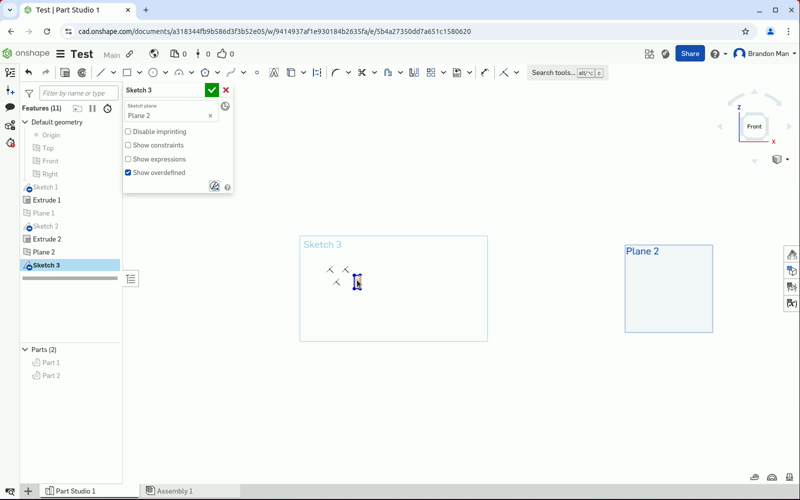
scroll(6)
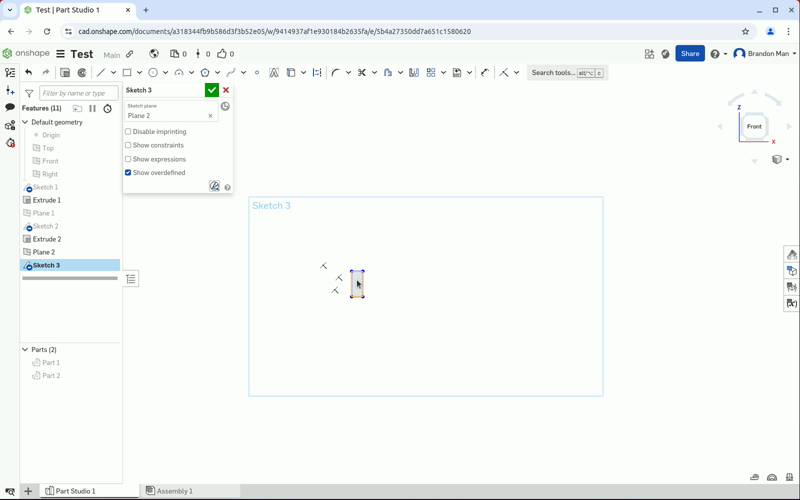
scroll(6)
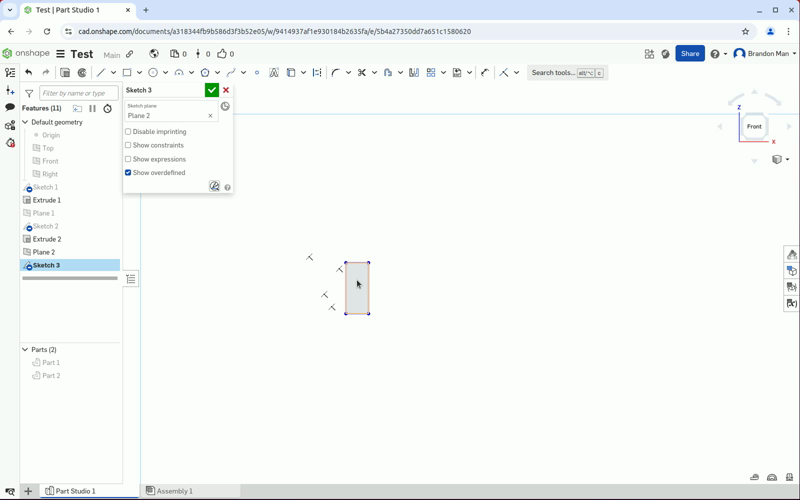
click(357, 279)
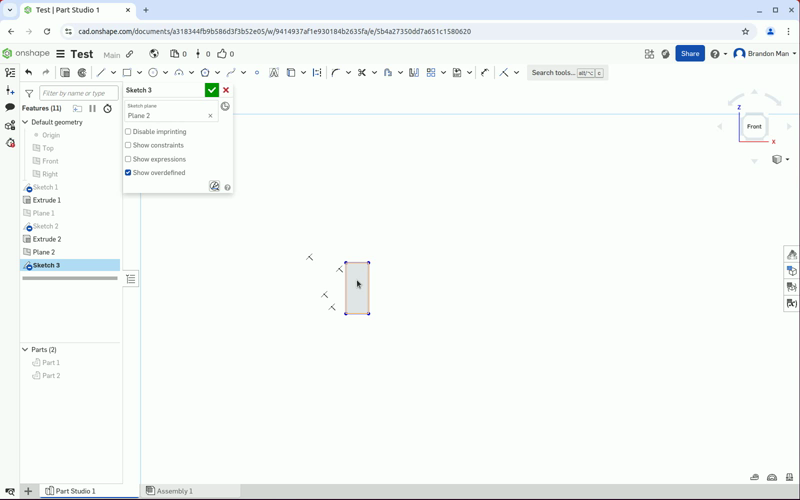
scroll(-6)
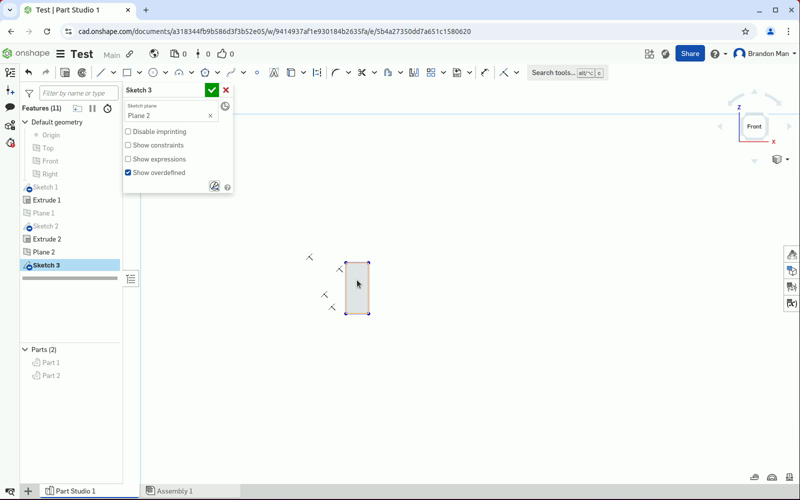
scroll(-6)
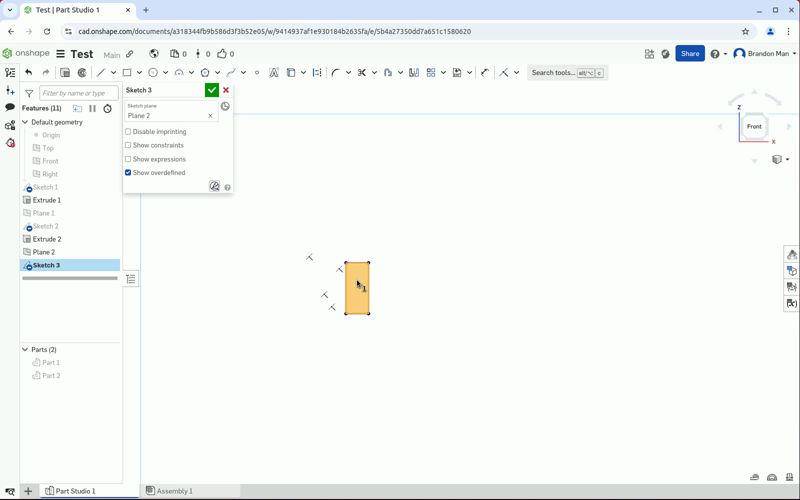
scroll(-6)
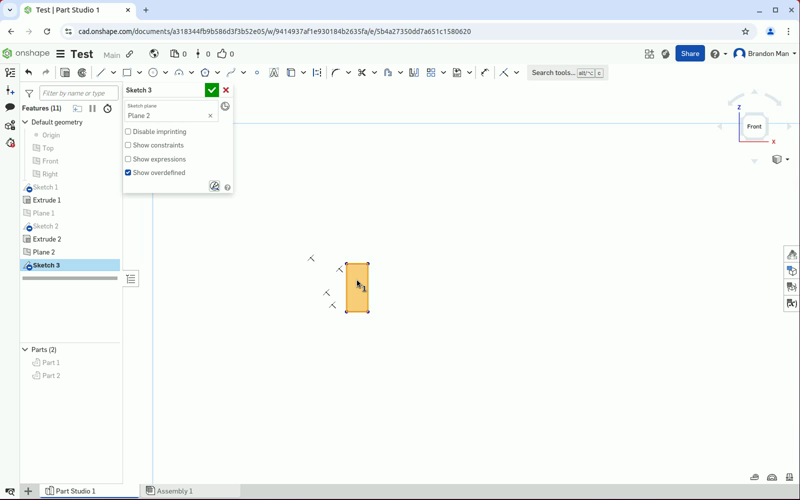
scroll(-6)
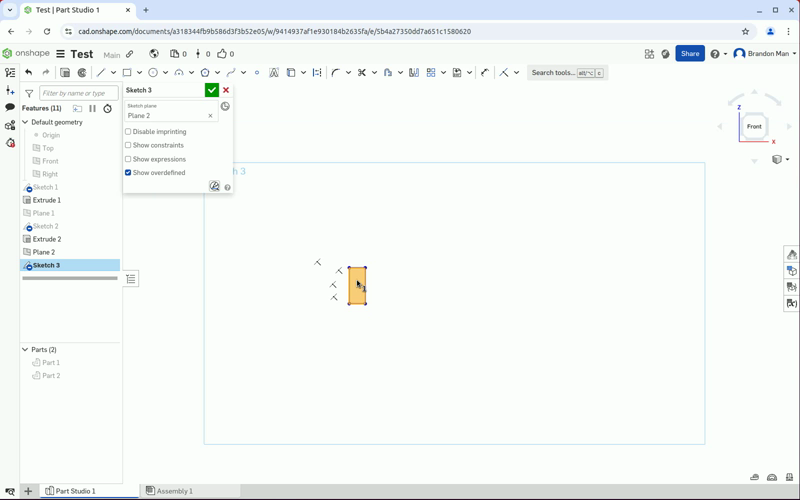
scroll(-6)
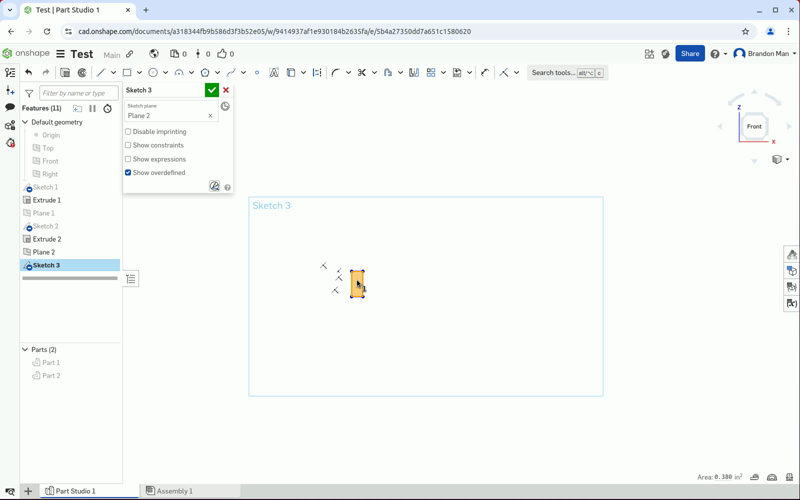
scroll(-6)
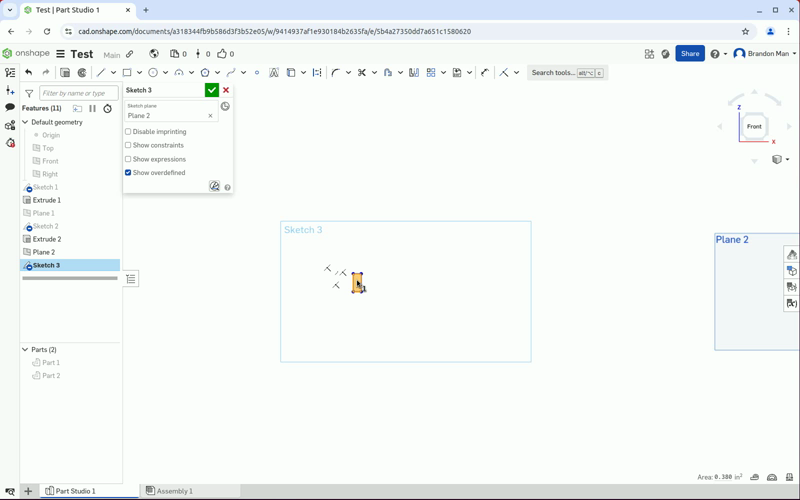
scroll(-6)
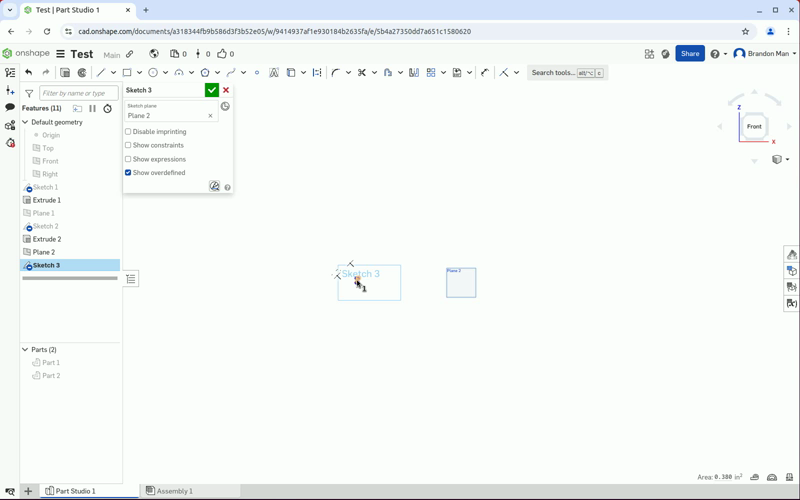
mouse_move(73, 352)
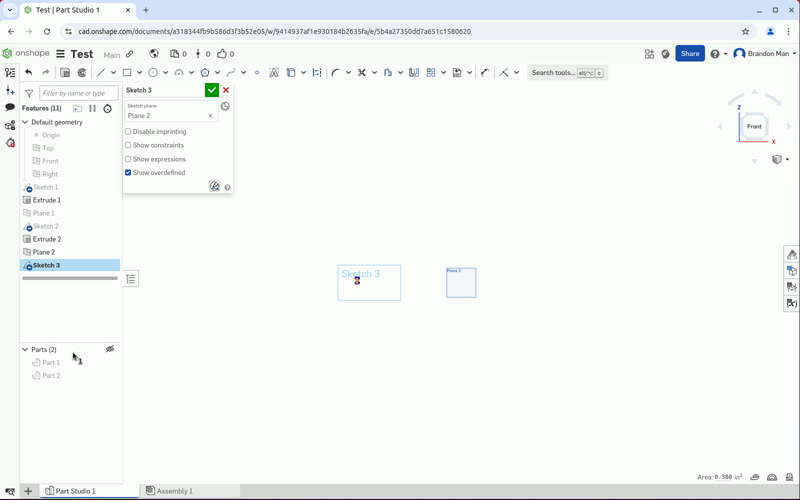
key(shift+y)
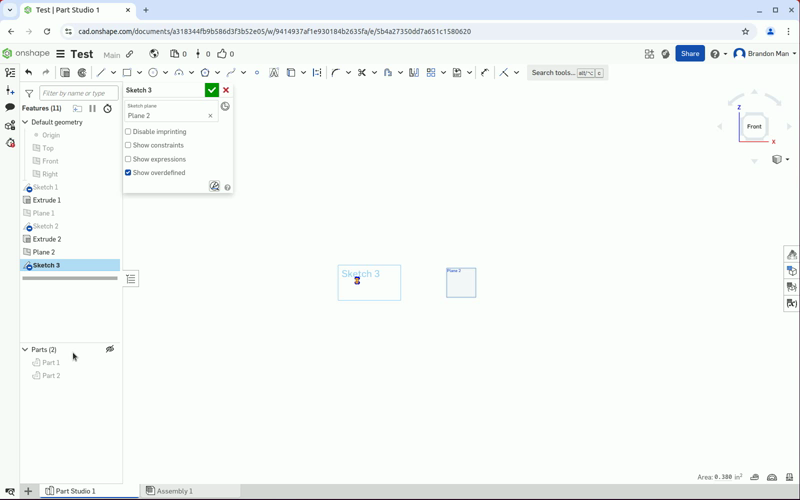
key(shift+e)
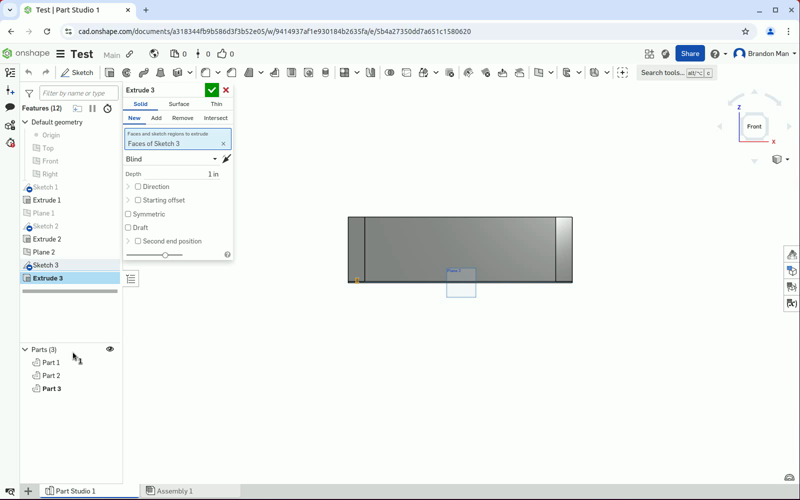
mouse_move(143, 106)
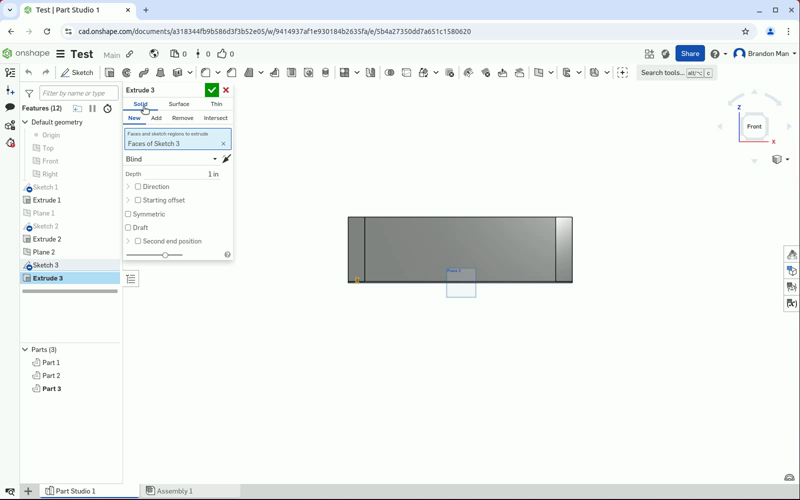
click(143, 106)
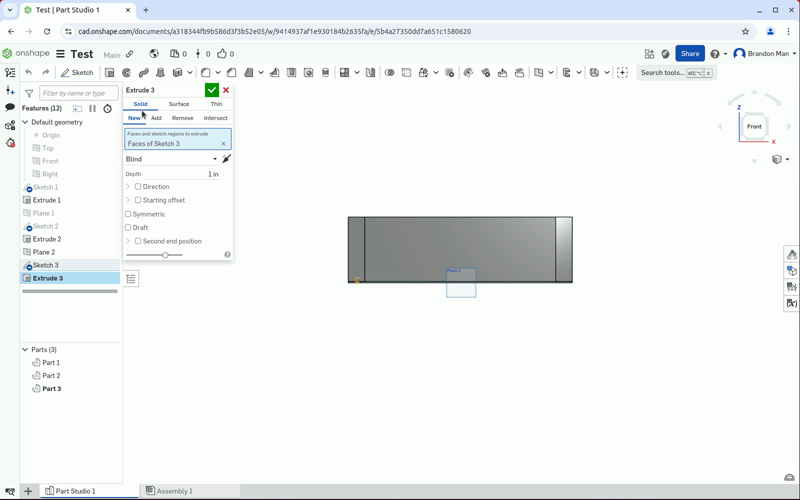
mouse_move(137, 120)
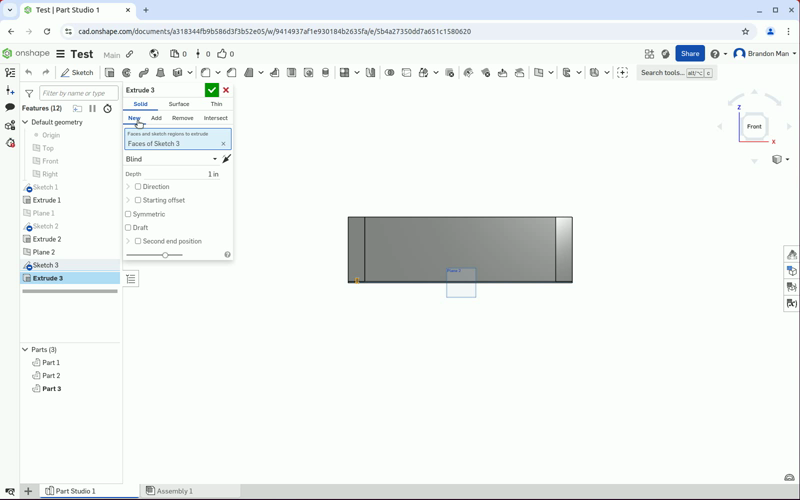
click(137, 120)
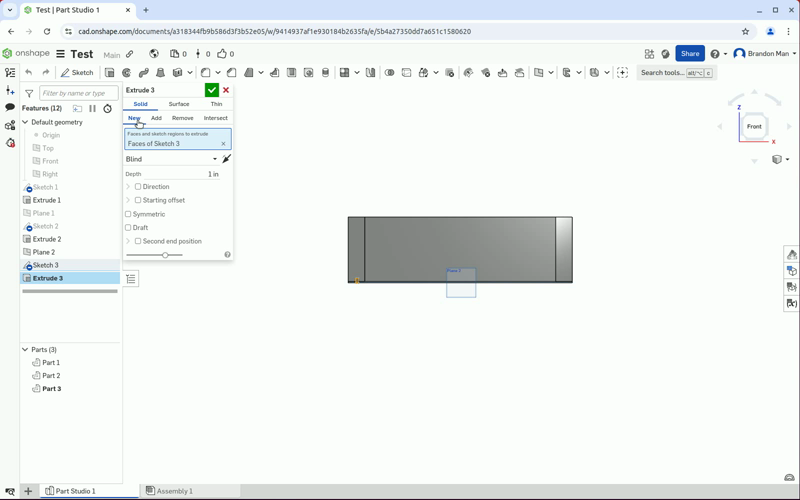
key(tab, 4)
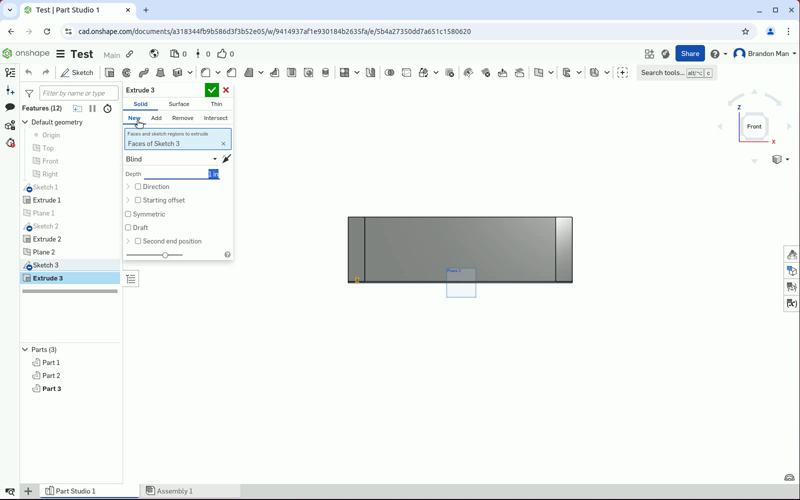
text(1.926)
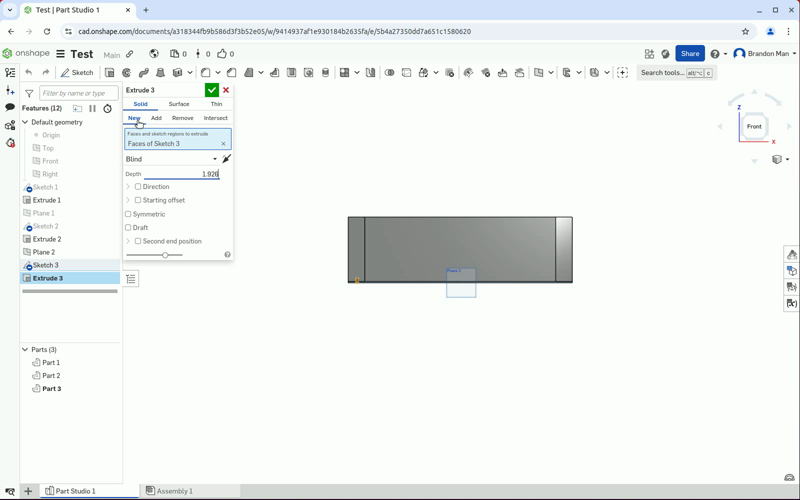
key(enter)
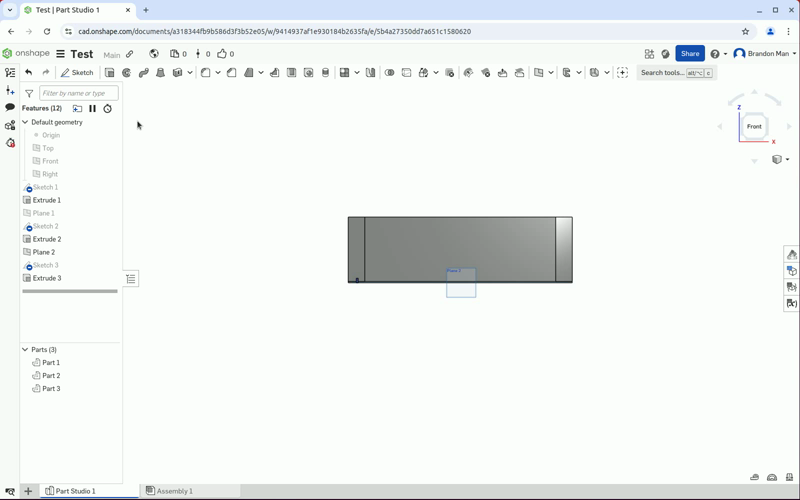
key(shift+h)
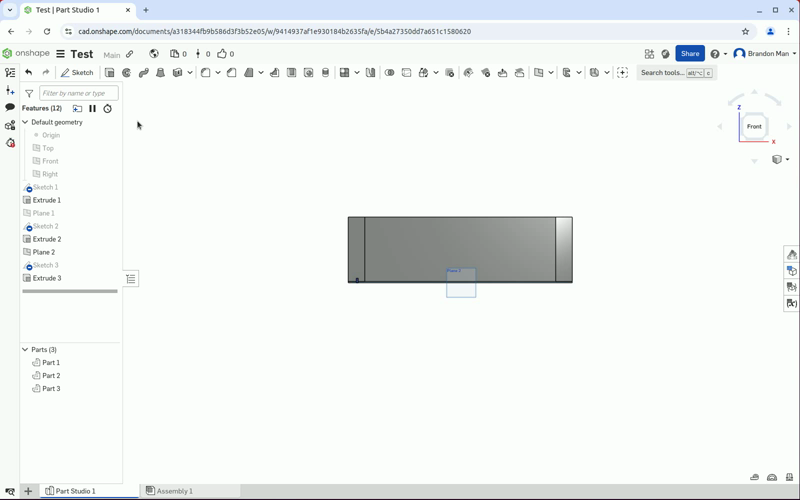
key(shift+h)
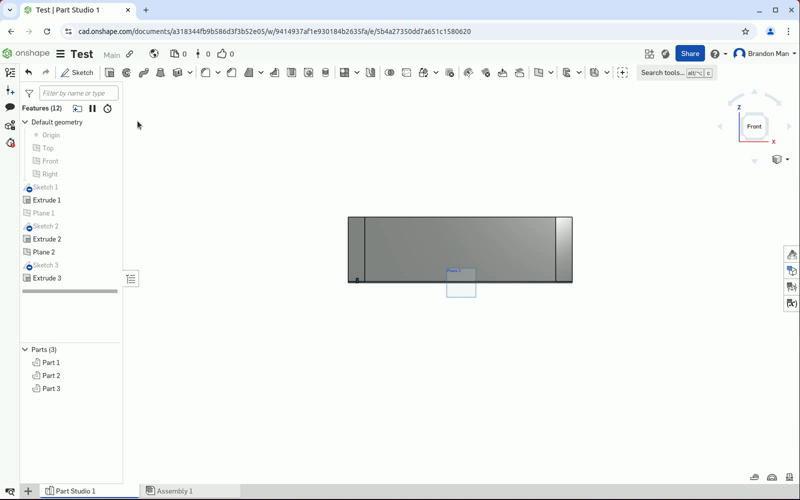
mouse_move(73, 189)
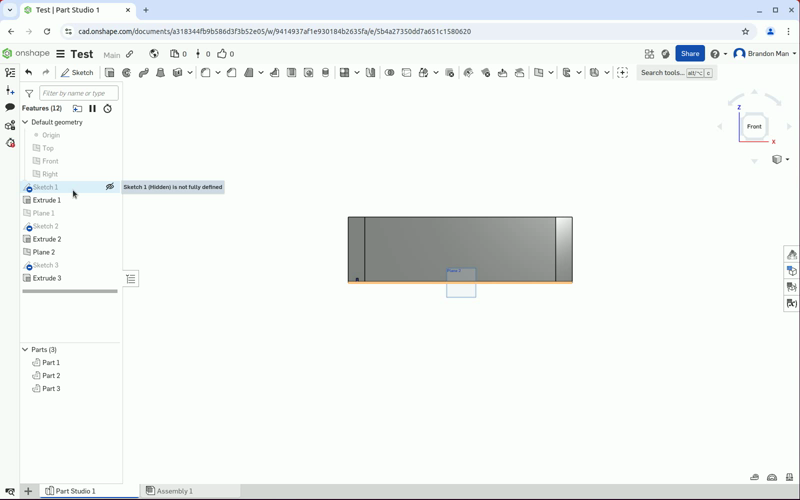
click(73, 189)
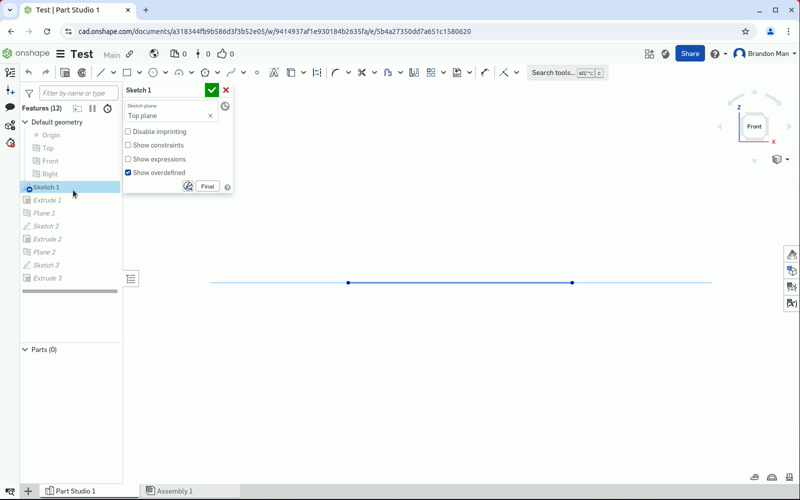
mouse_move(229, 92)
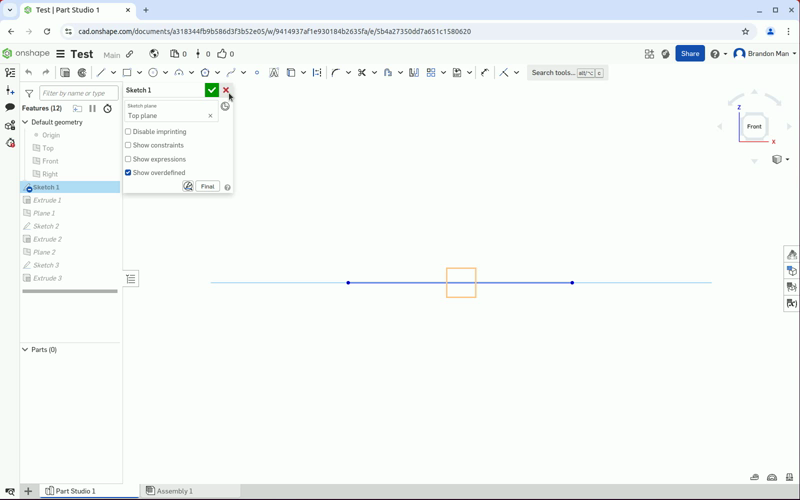
click(229, 92)
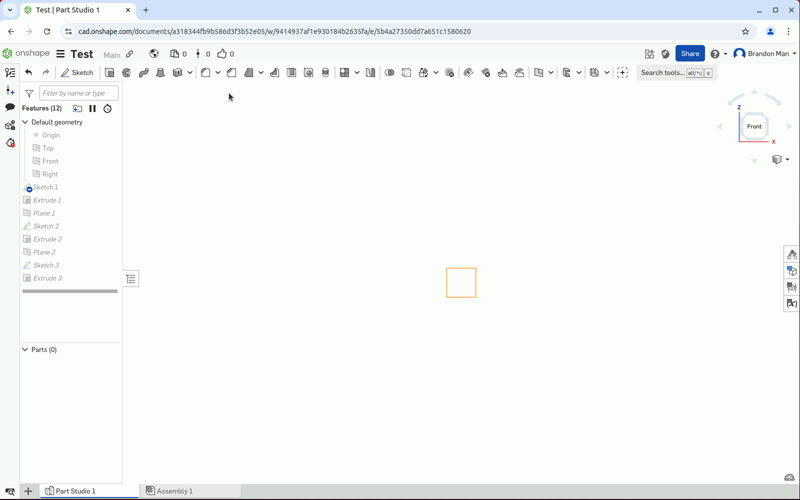
key(shift+s)
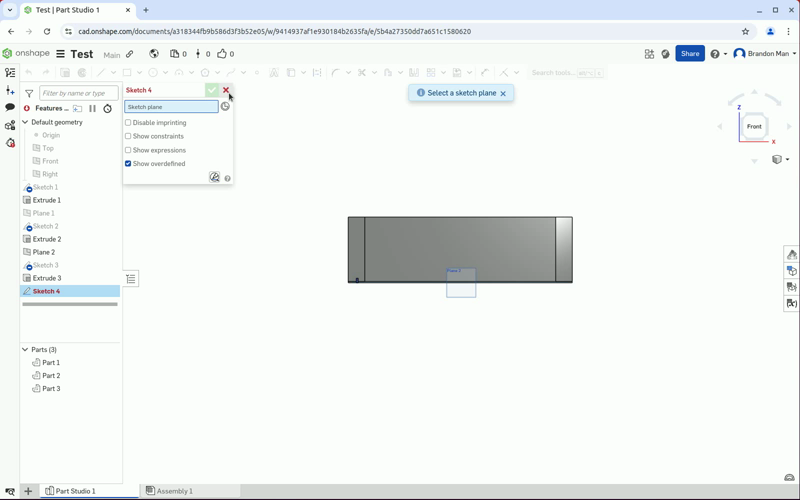
mouse_move(73, 254)
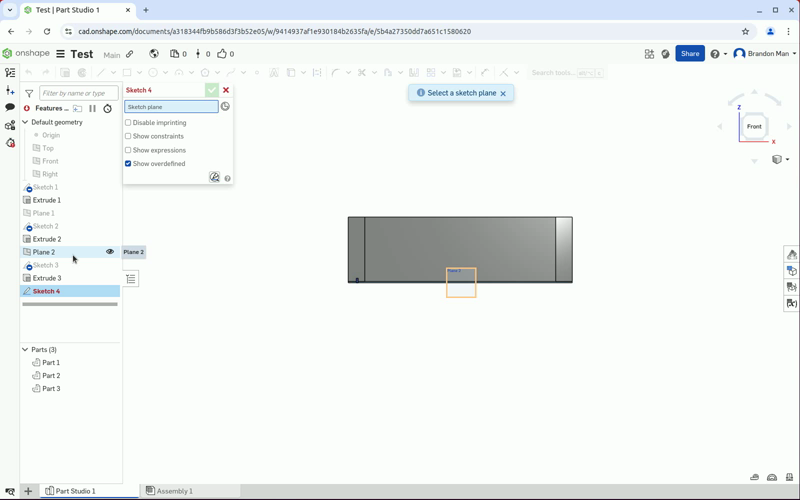
click(73, 254)
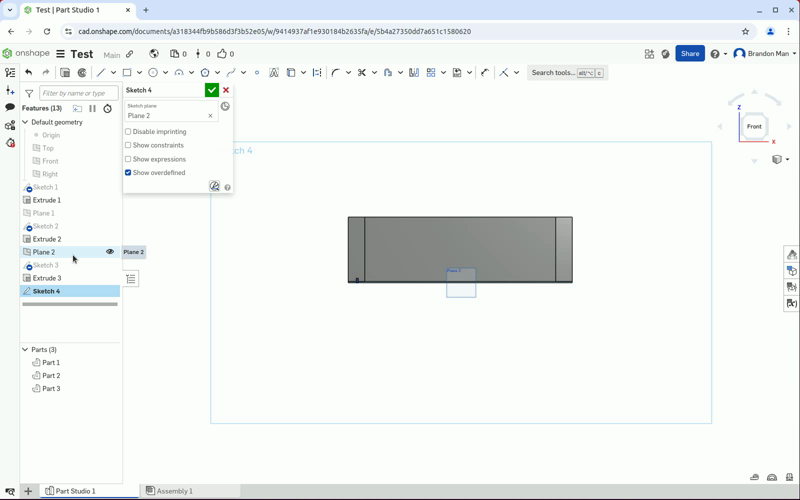
mouse_move(73, 352)
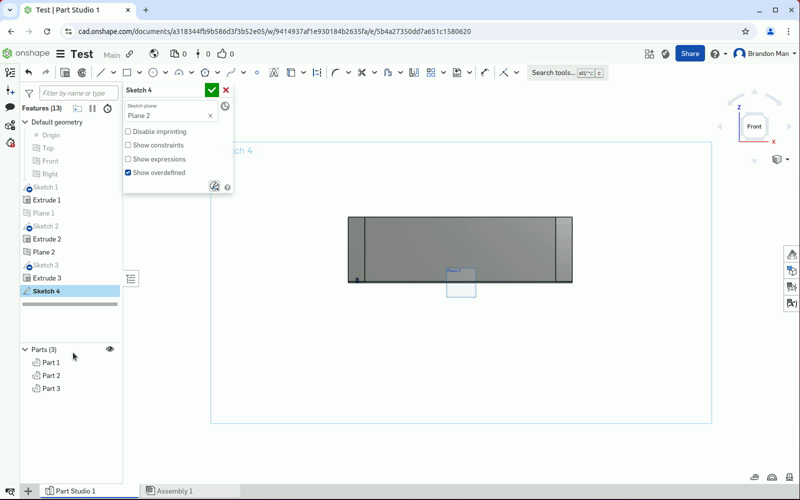
key(y)
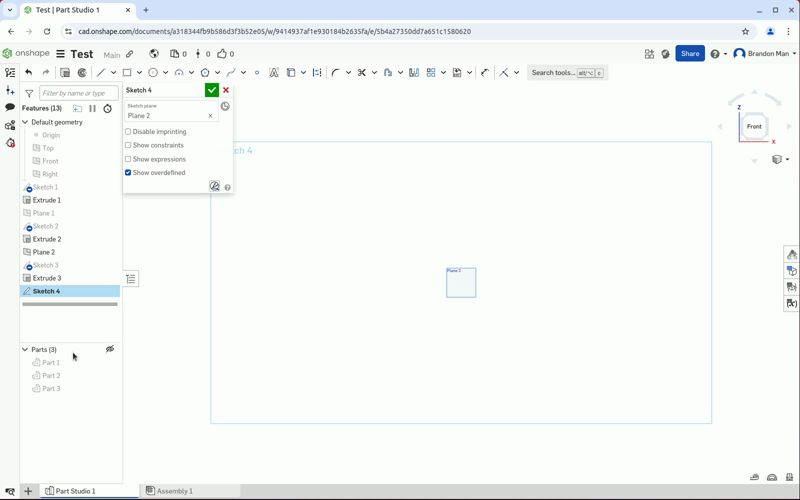
key(l)
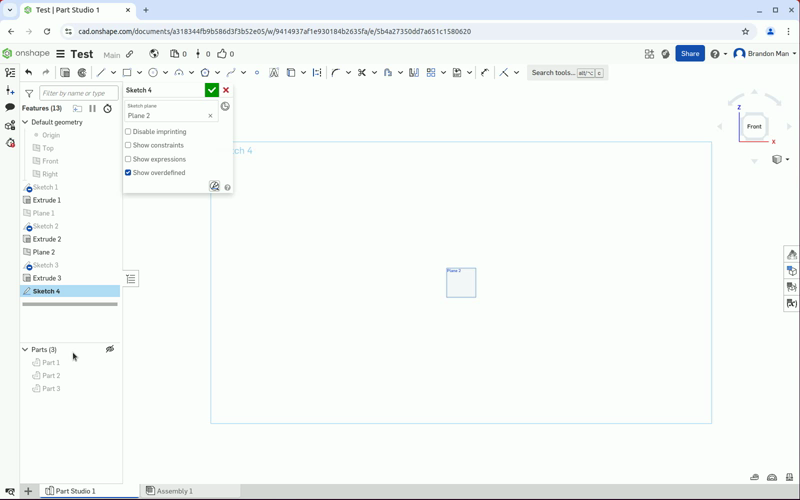
key_down(shift)
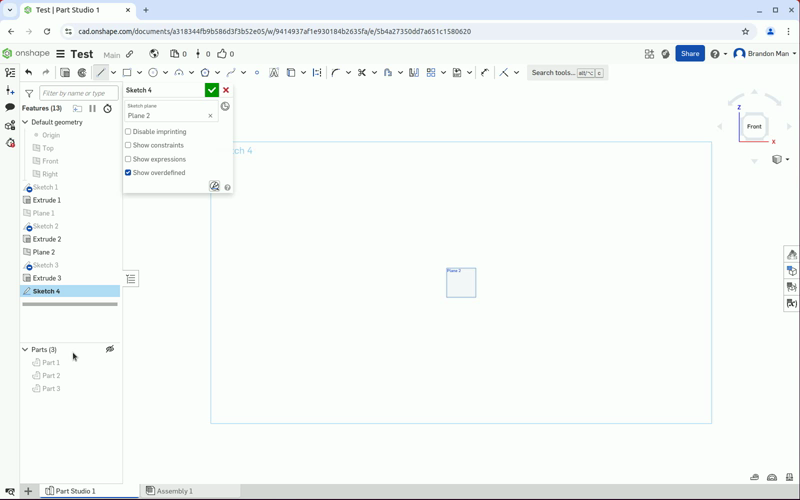
mouse_move(564, 282)
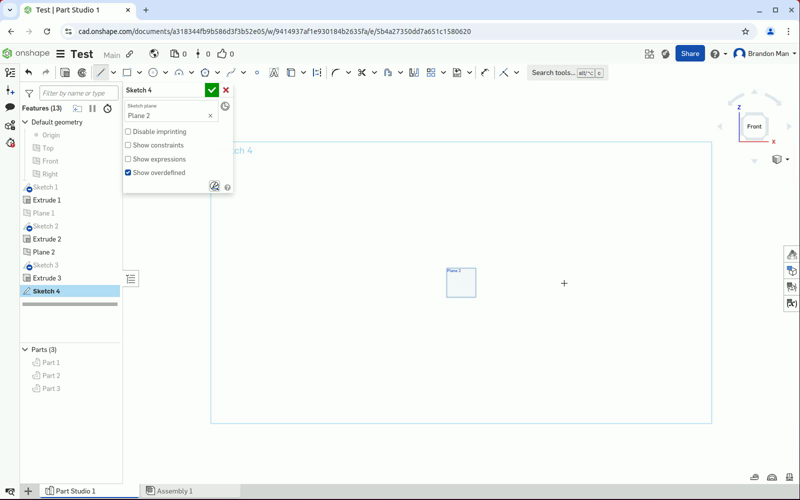
click(564, 282)
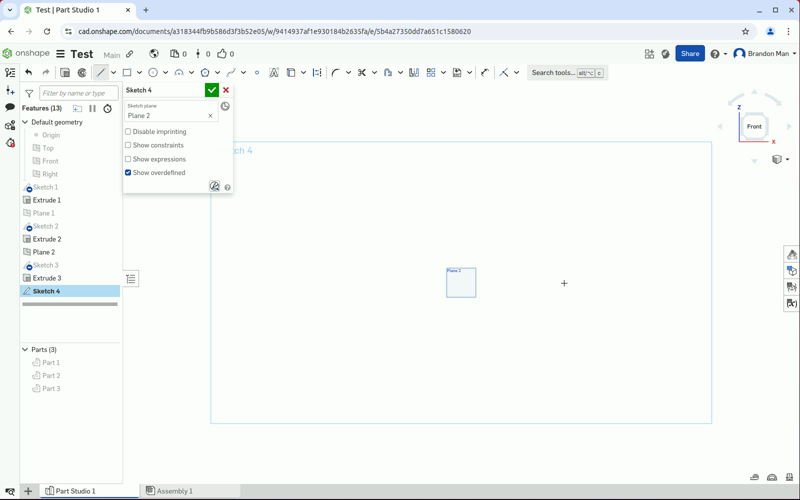
key_up(shift)
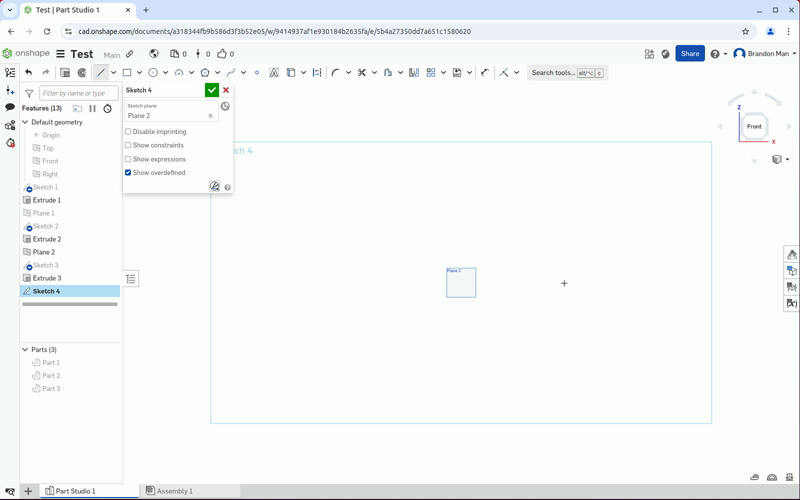
key_down(shift)
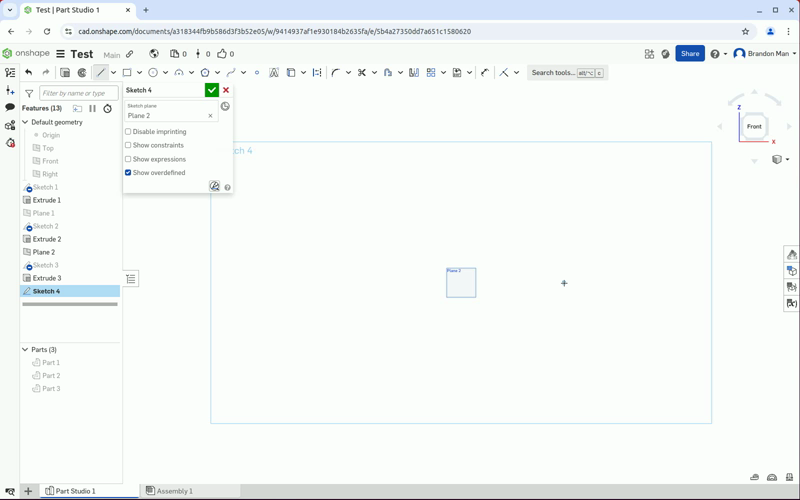
mouse_move(589, 282)
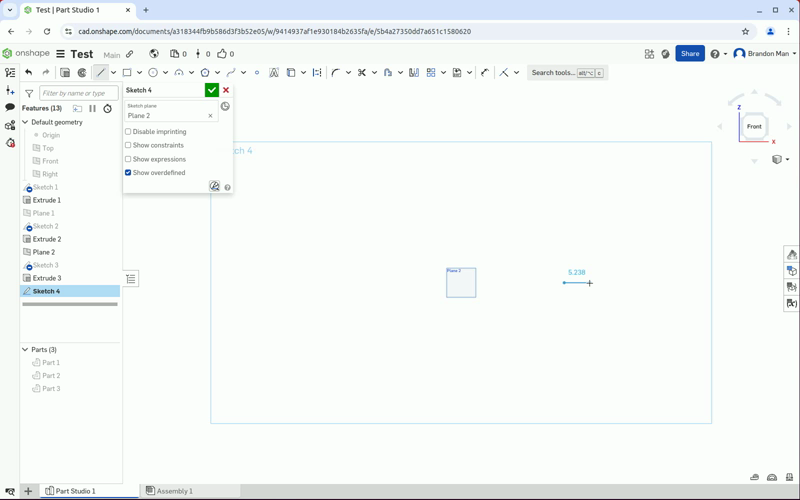
mouse_move(565, 282)
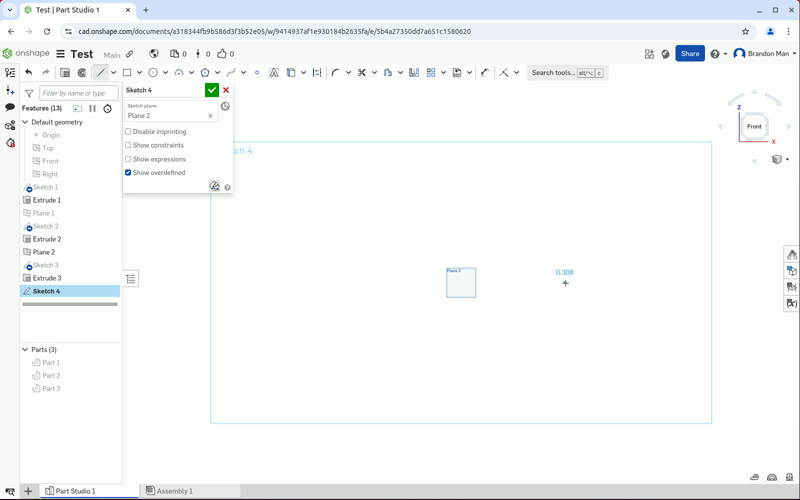
scroll(6)
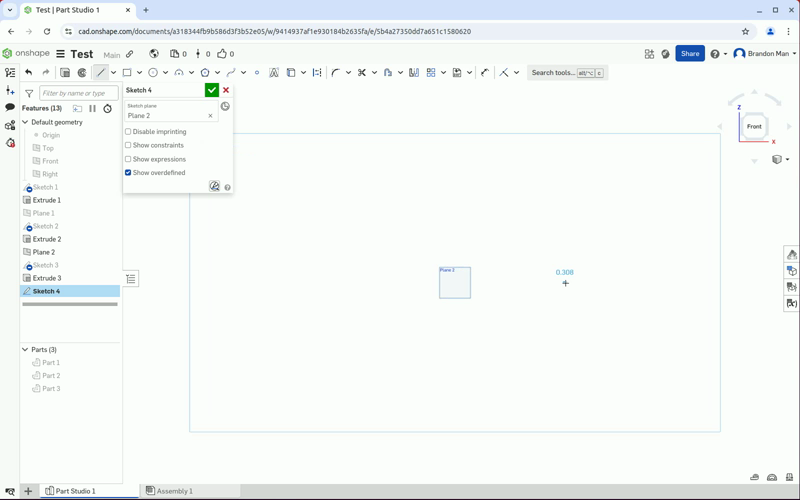
scroll(6)
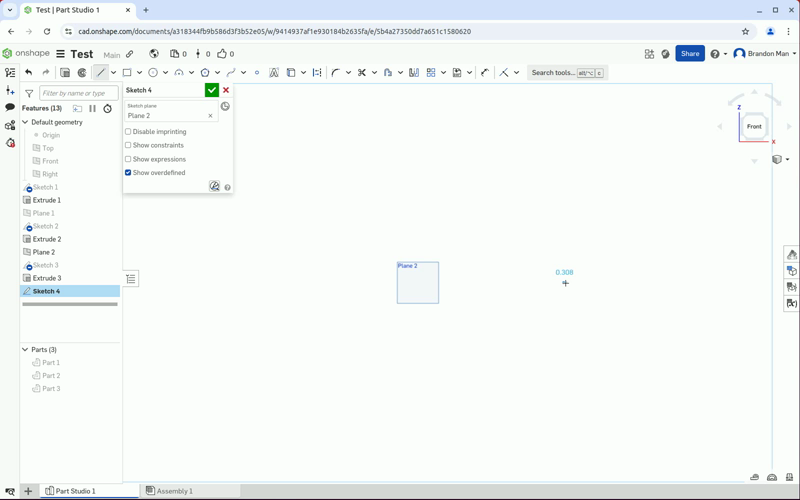
scroll(6)
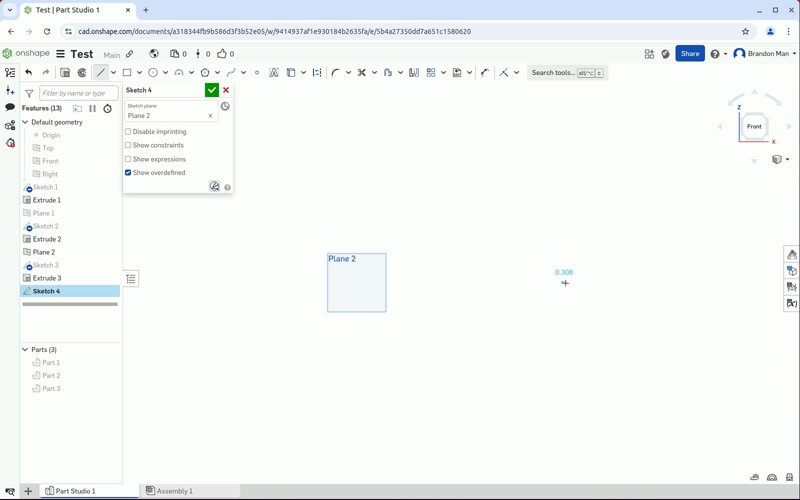
scroll(6)
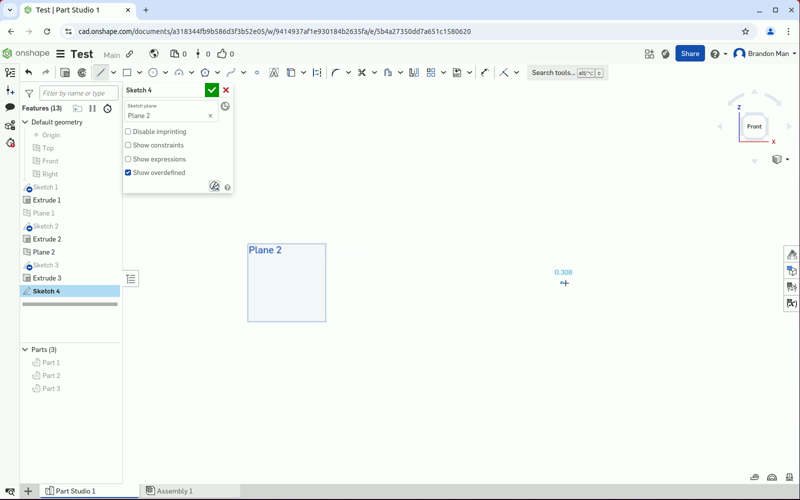
scroll(6)
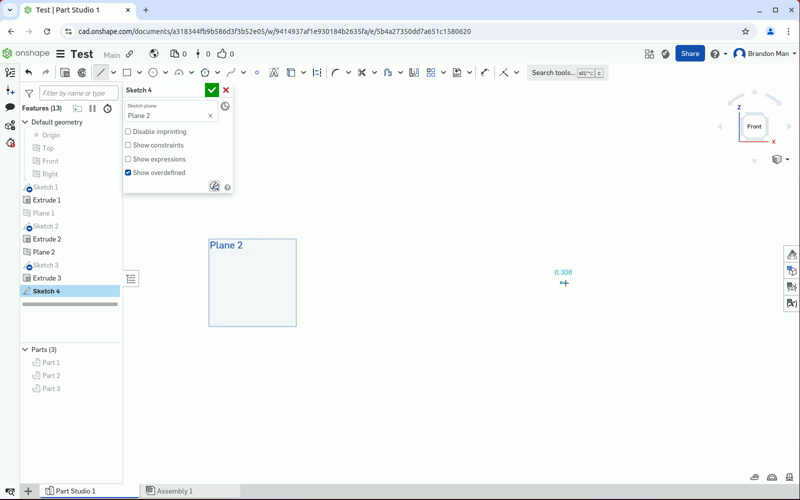
scroll(6)
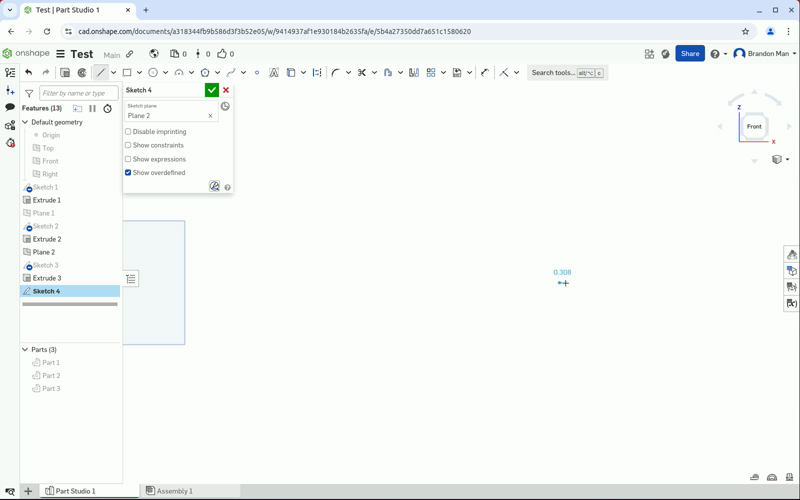
scroll(6)
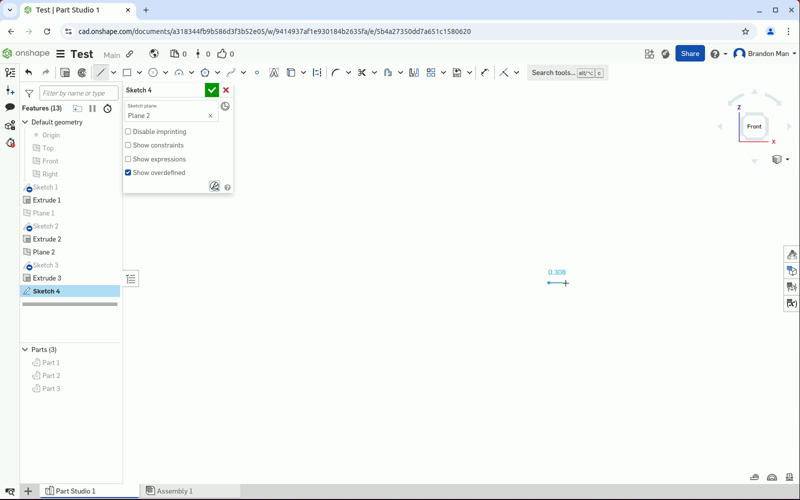
click(565, 282)
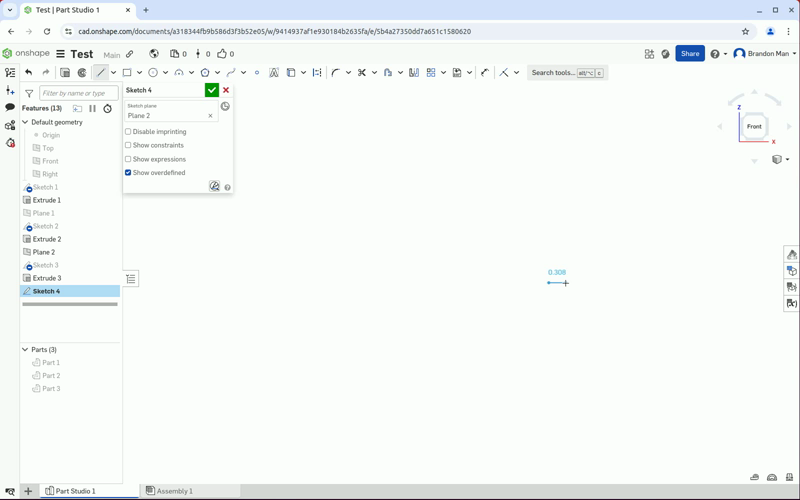
scroll(-6)
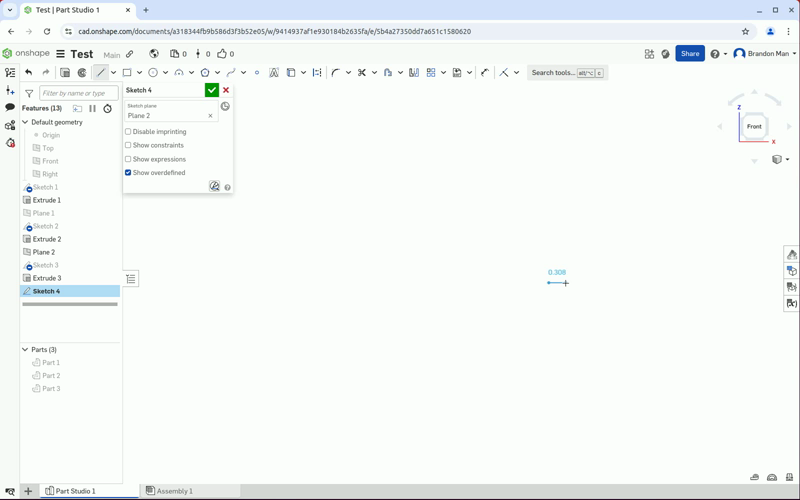
scroll(-6)
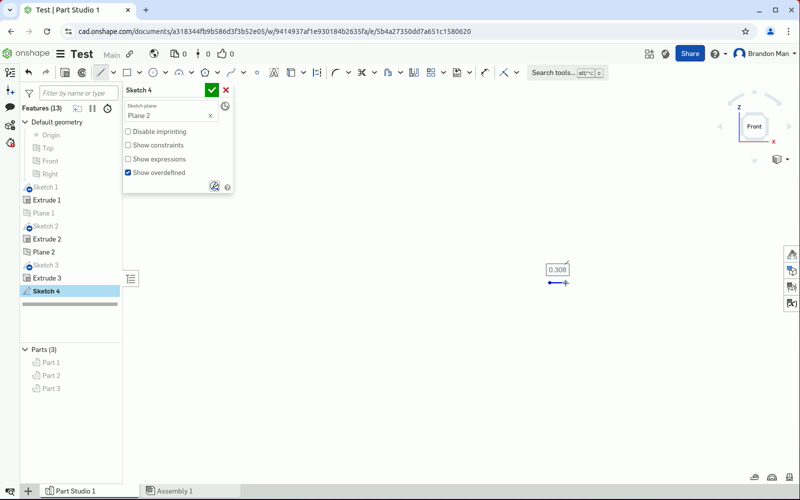
scroll(-6)
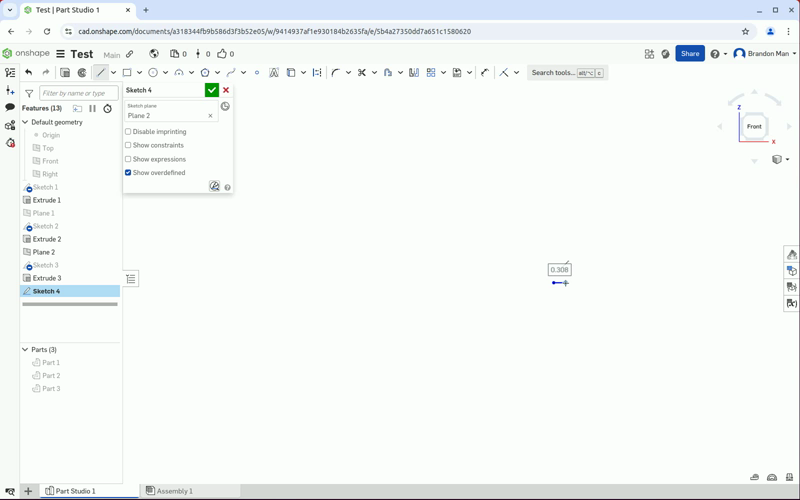
scroll(-6)
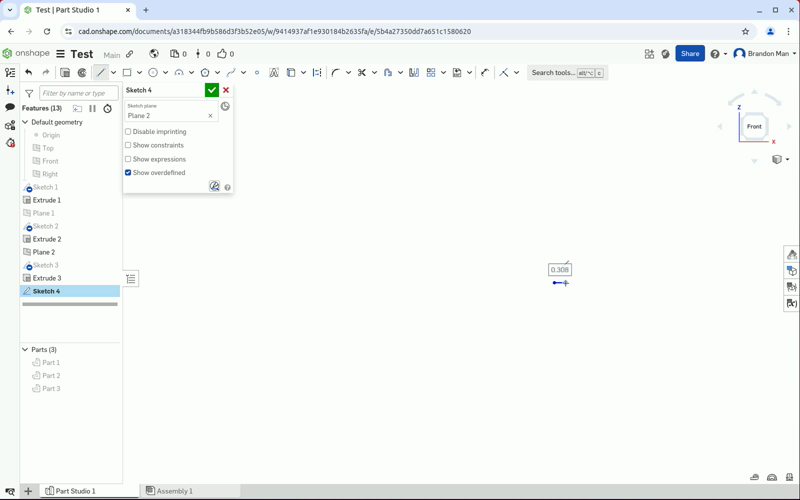
scroll(-6)
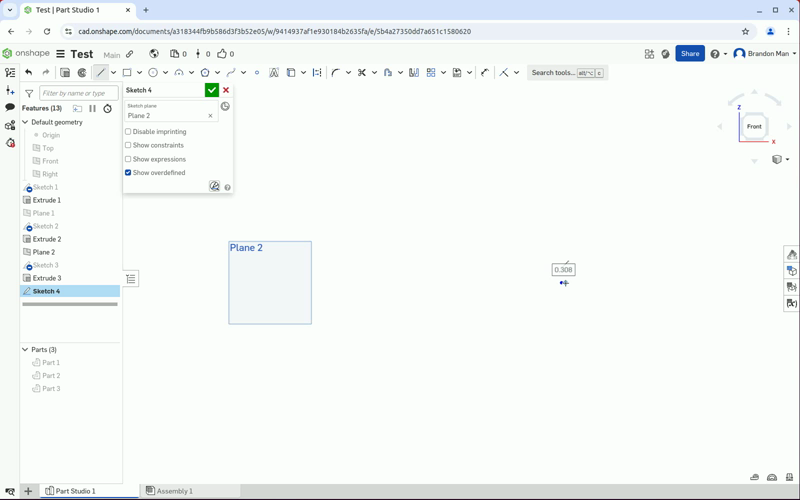
scroll(-6)
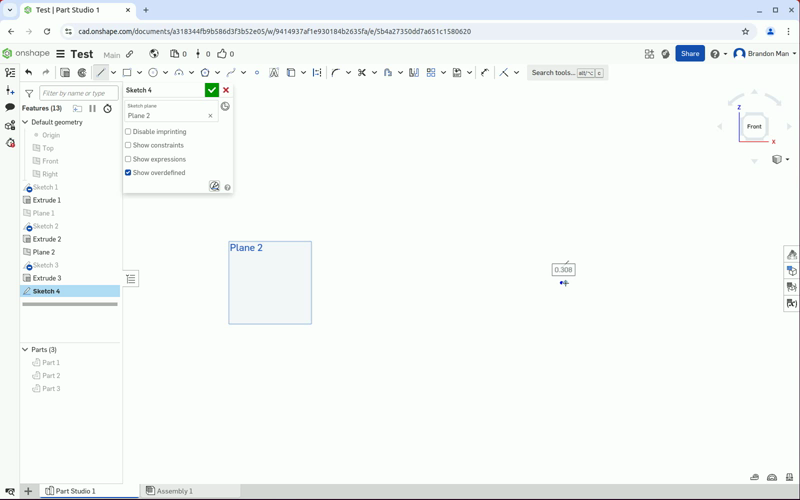
scroll(-6)
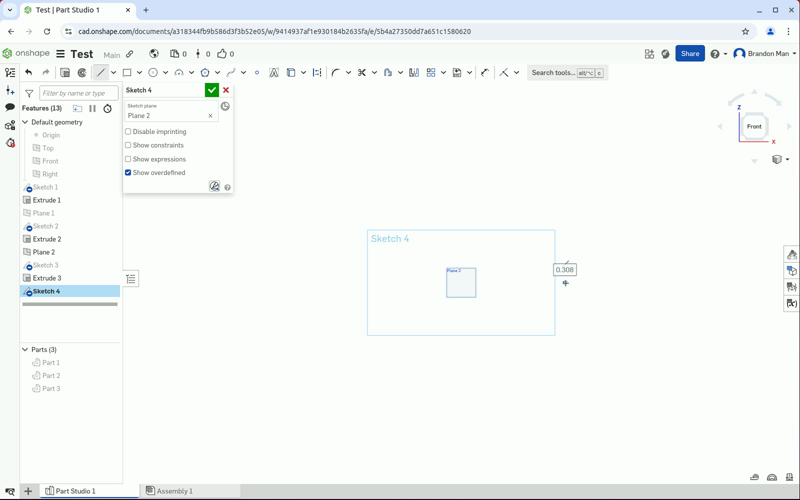
key_up(shift)
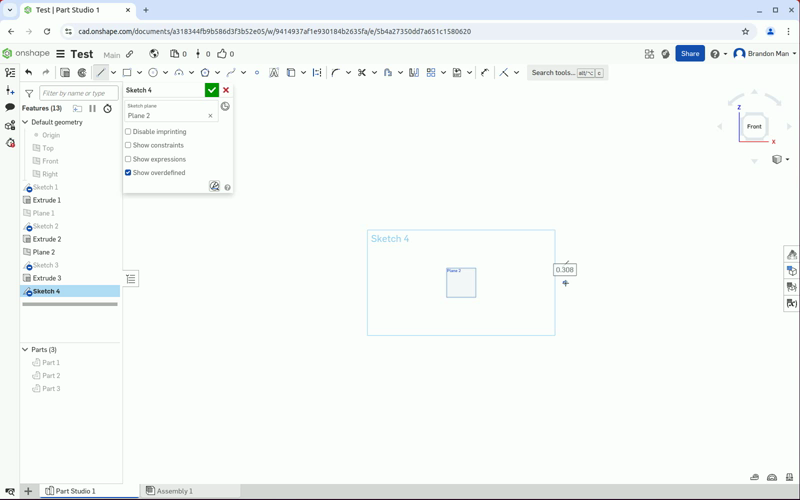
key_down(shift)
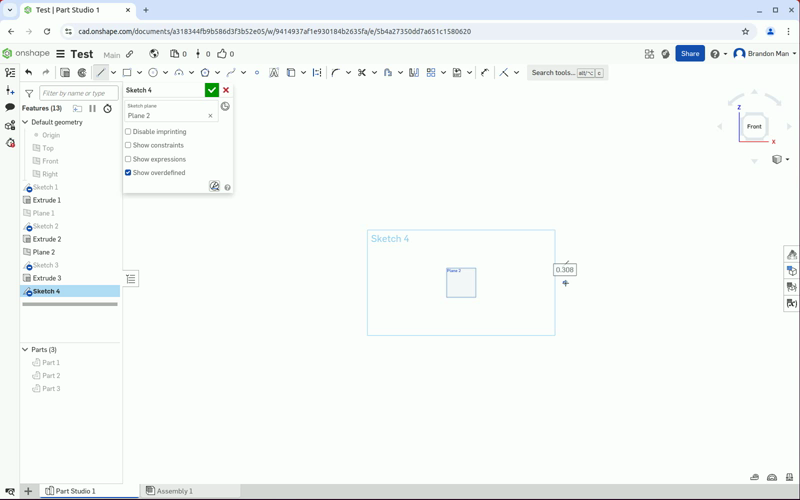
mouse_move(589, 282)
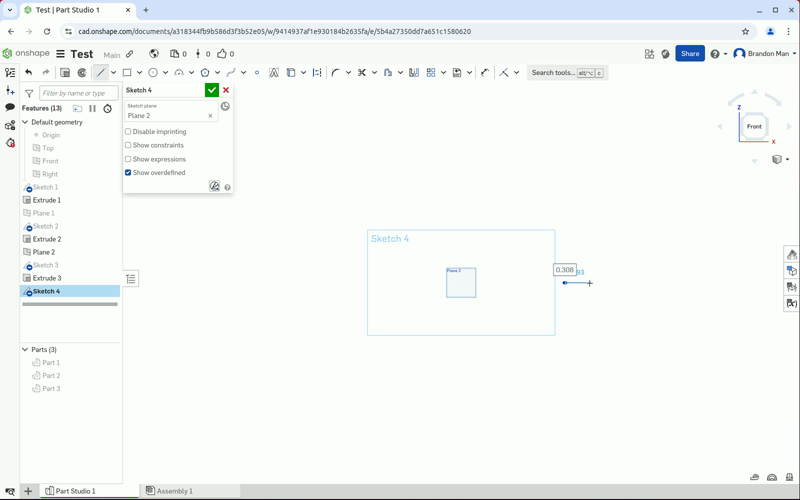
mouse_move(565, 278)
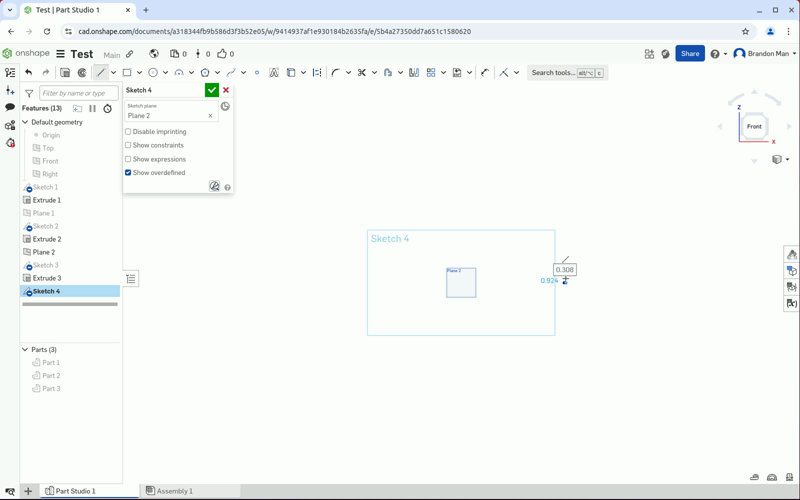
scroll(6)
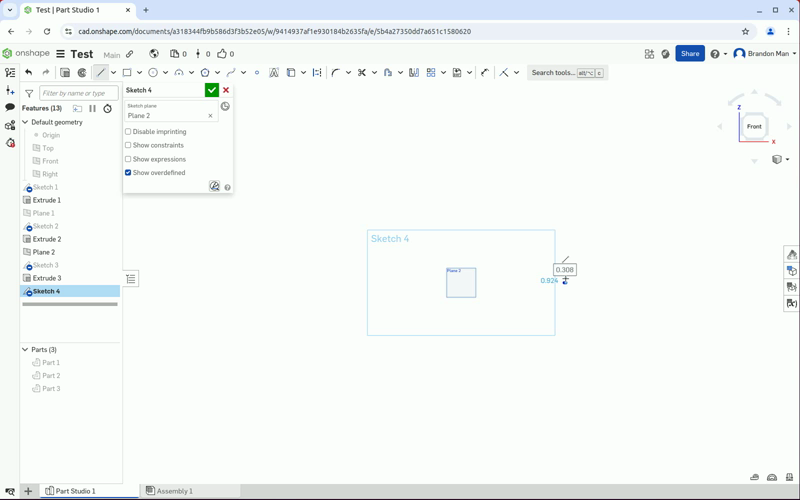
scroll(6)
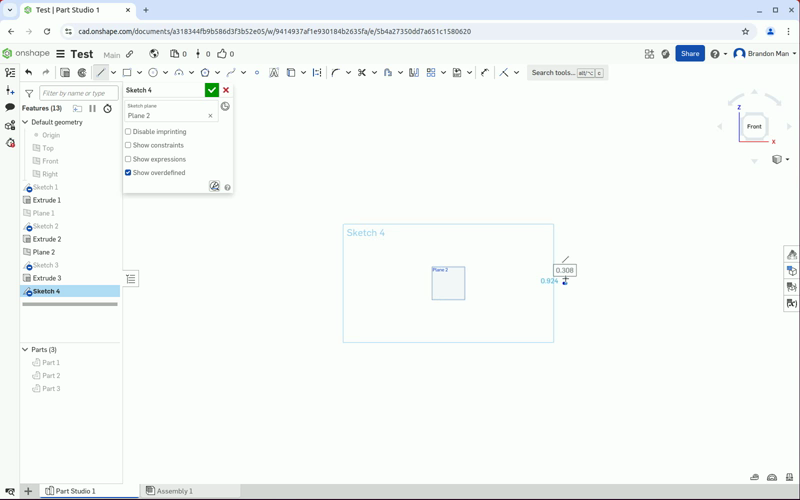
scroll(6)
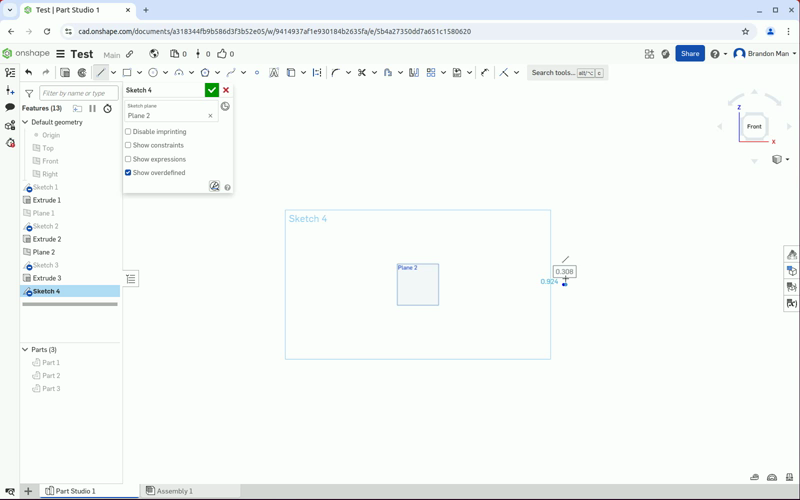
scroll(6)
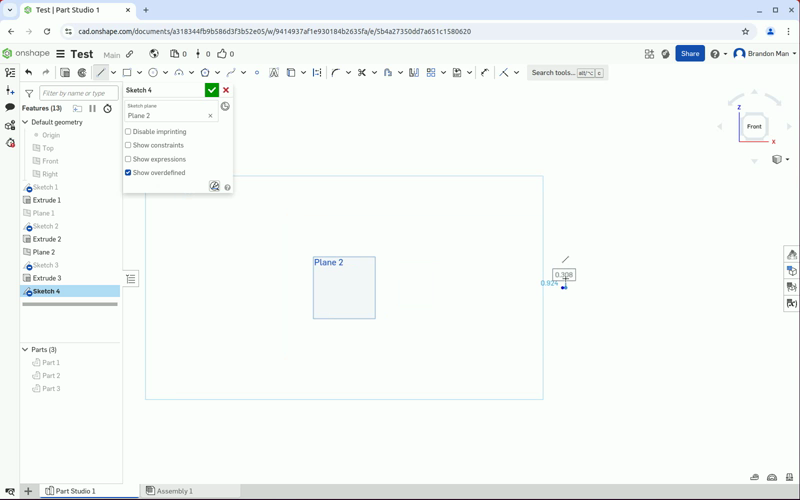
scroll(6)
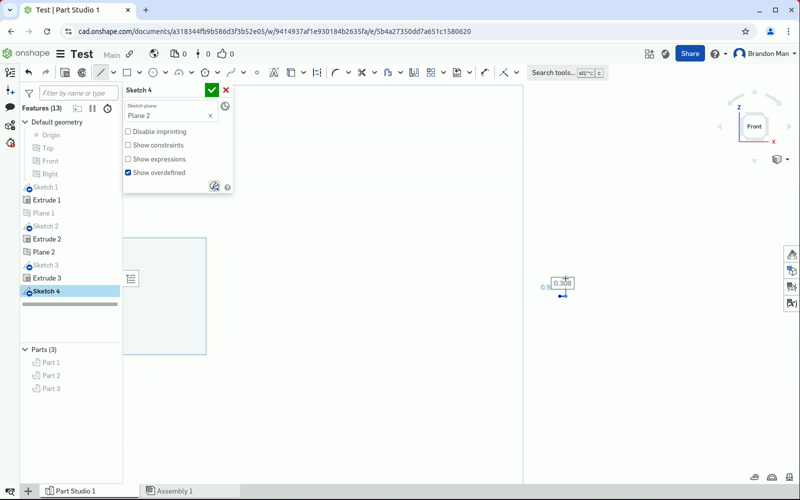
scroll(6)
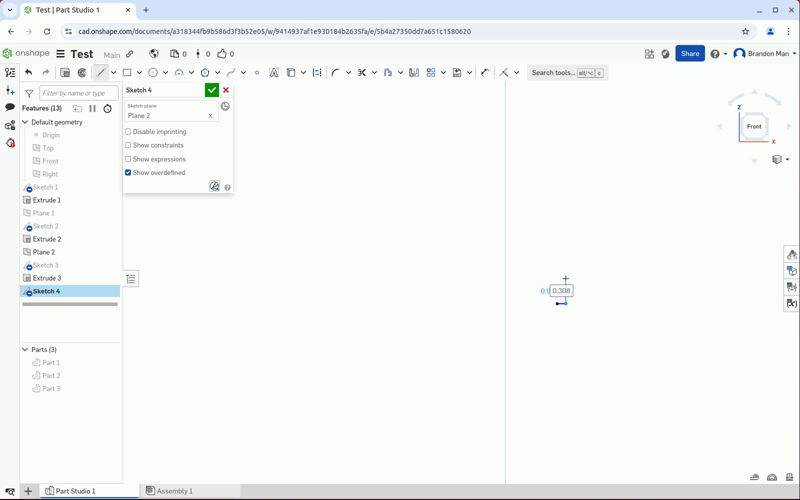
scroll(6)
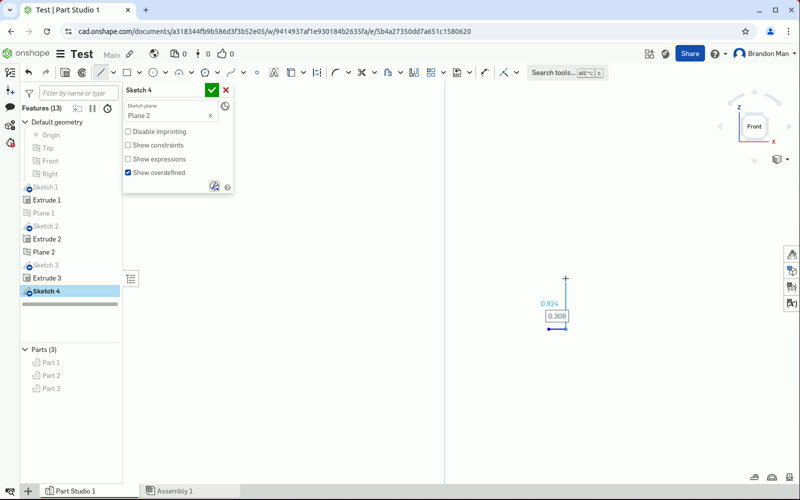
click(565, 278)
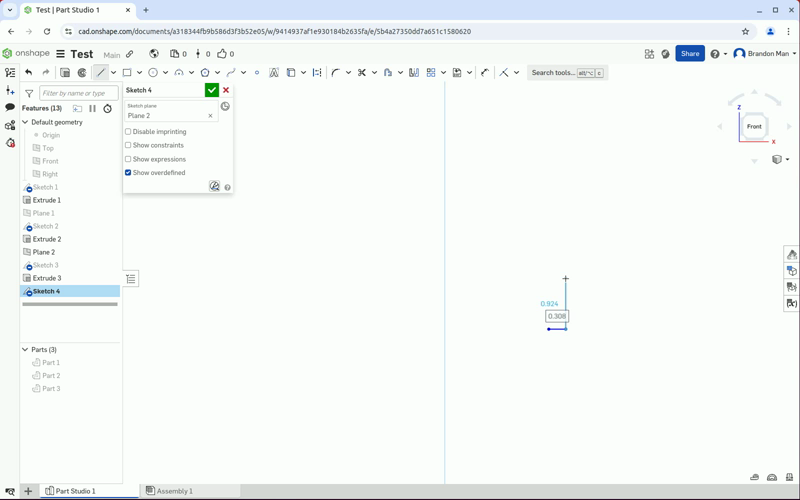
scroll(-6)
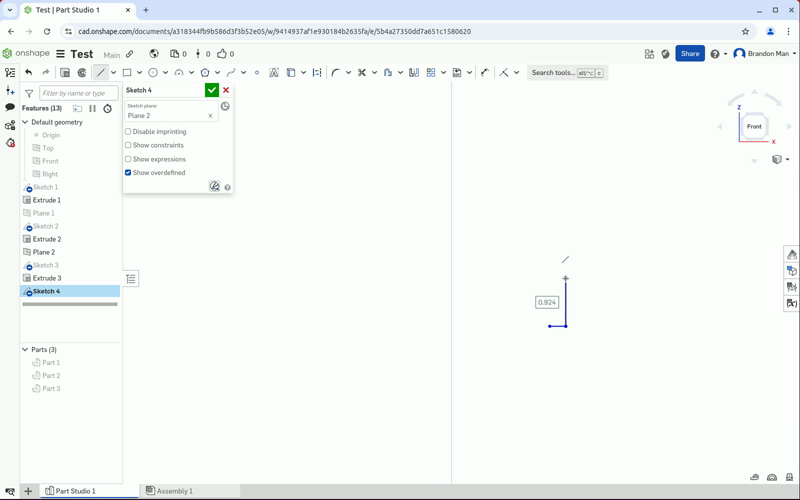
scroll(-6)
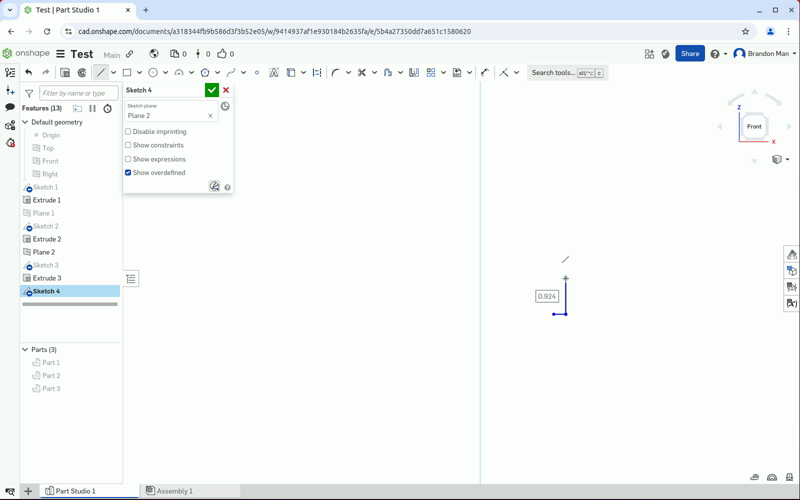
scroll(-6)
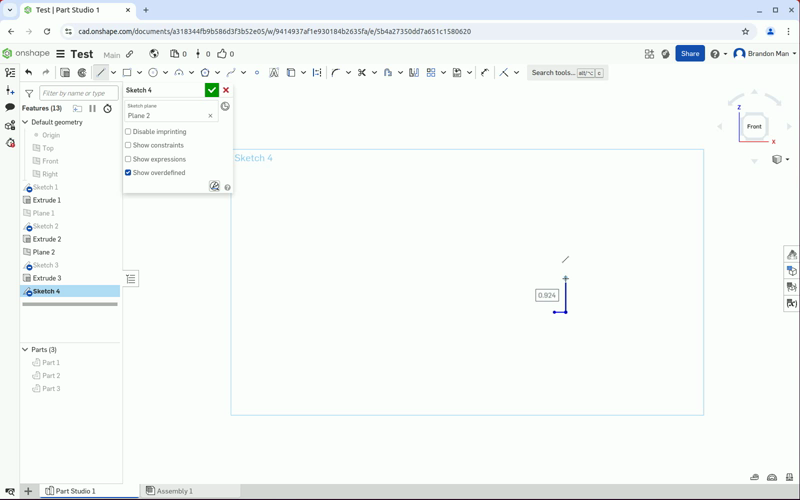
scroll(-6)
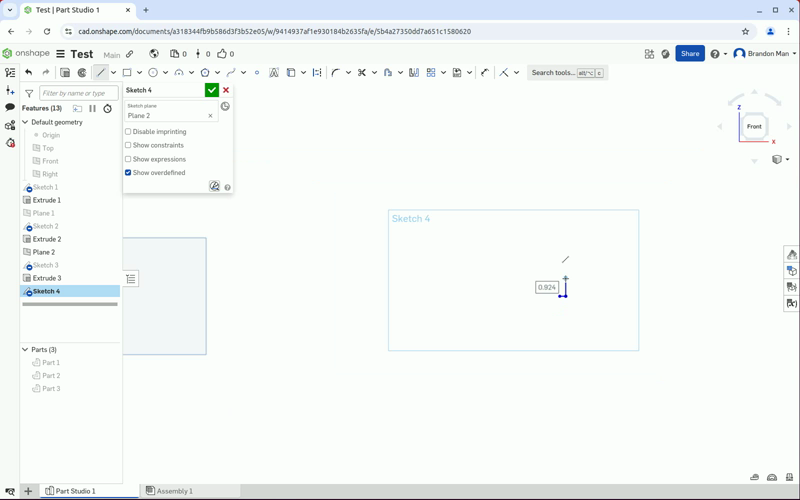
scroll(-6)
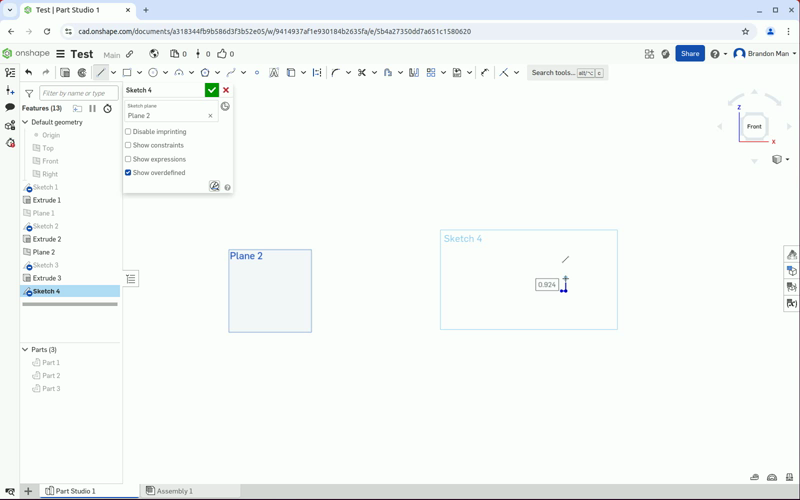
scroll(-6)
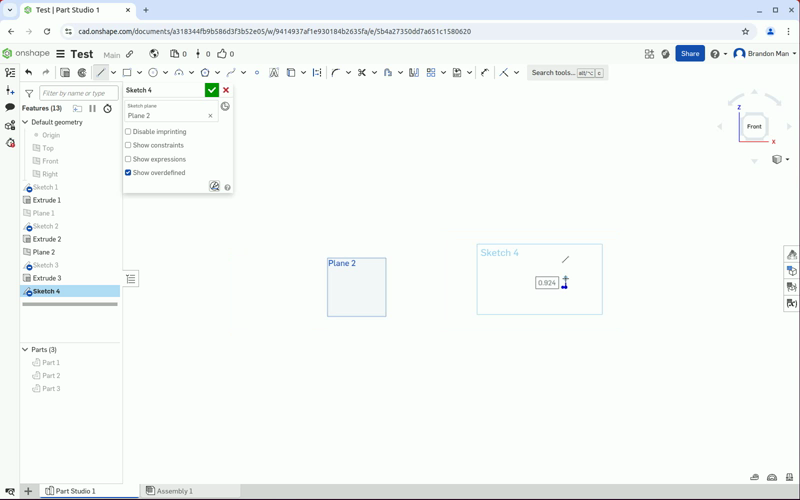
scroll(-6)
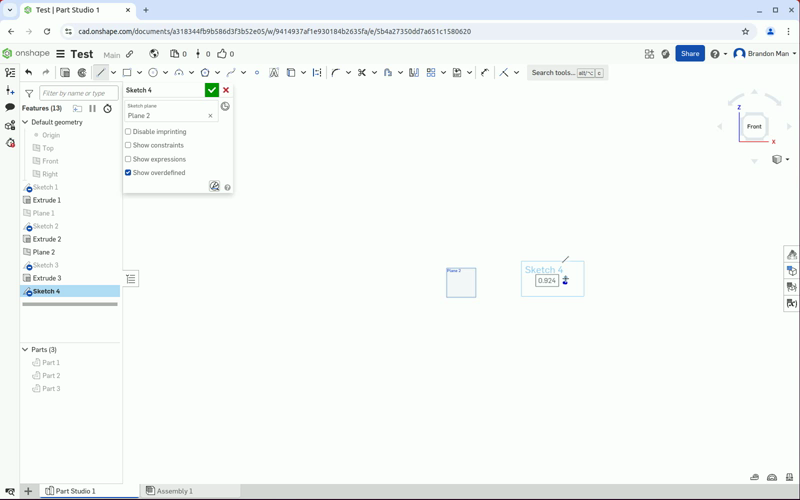
key_up(shift)
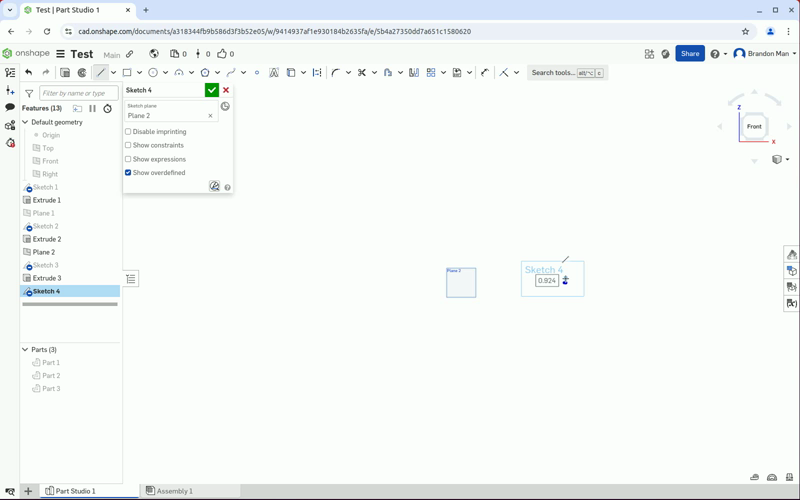
key_down(shift)
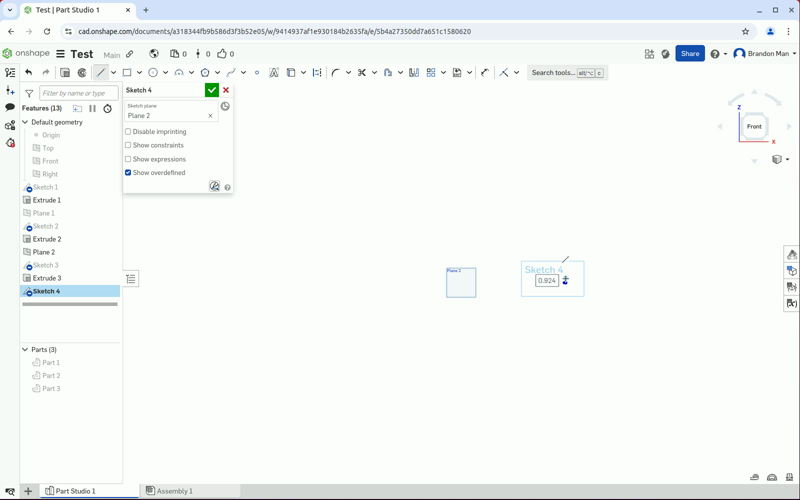
mouse_move(589, 278)
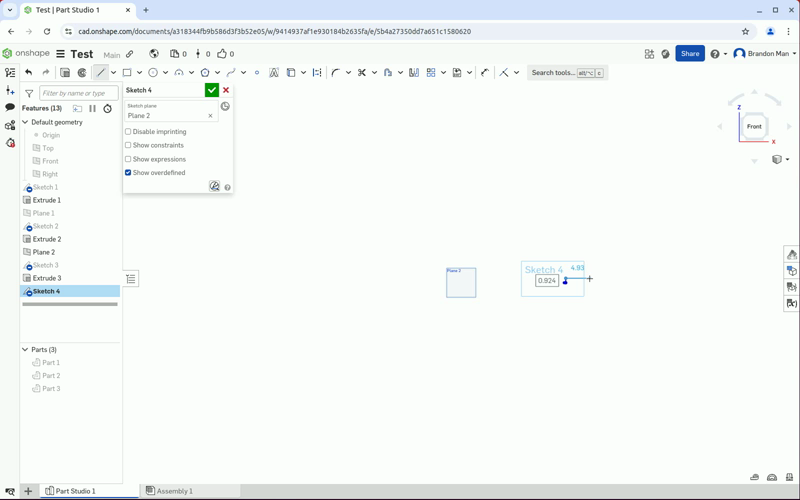
mouse_move(564, 278)
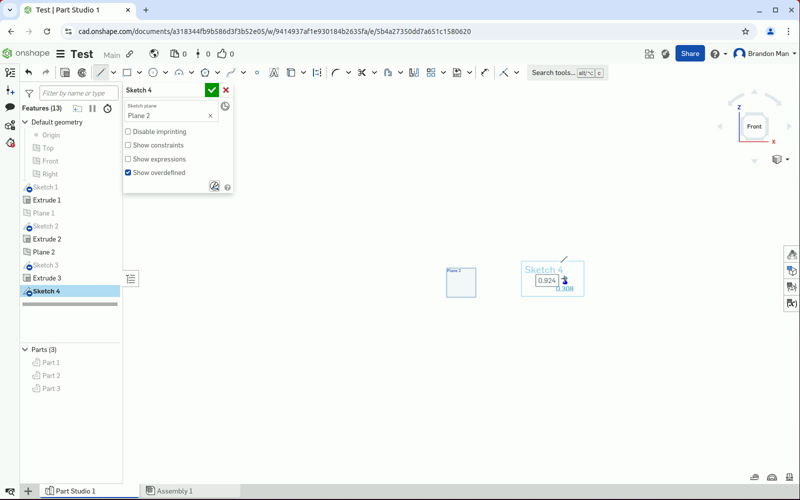
scroll(6)
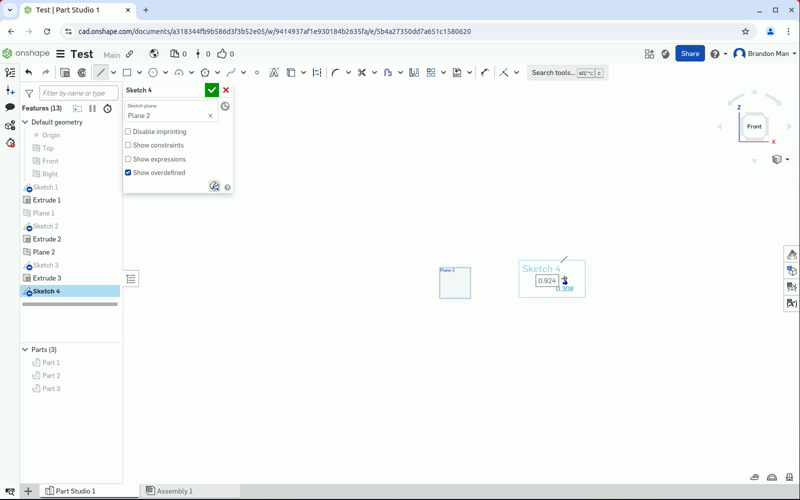
scroll(6)
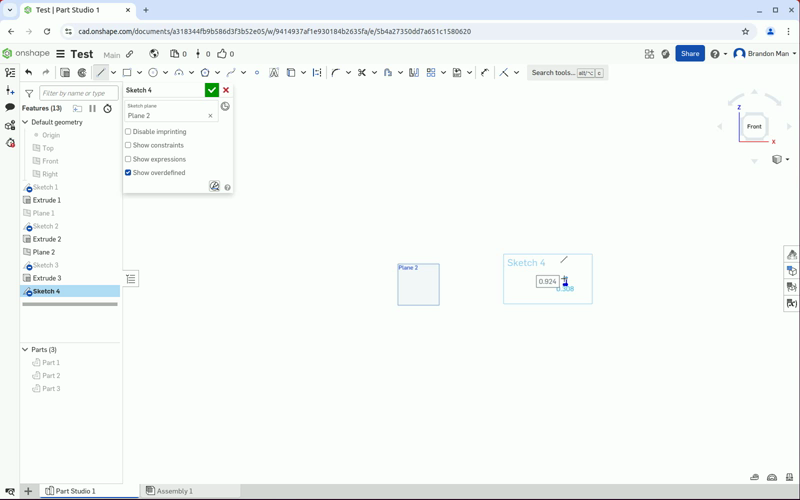
scroll(6)
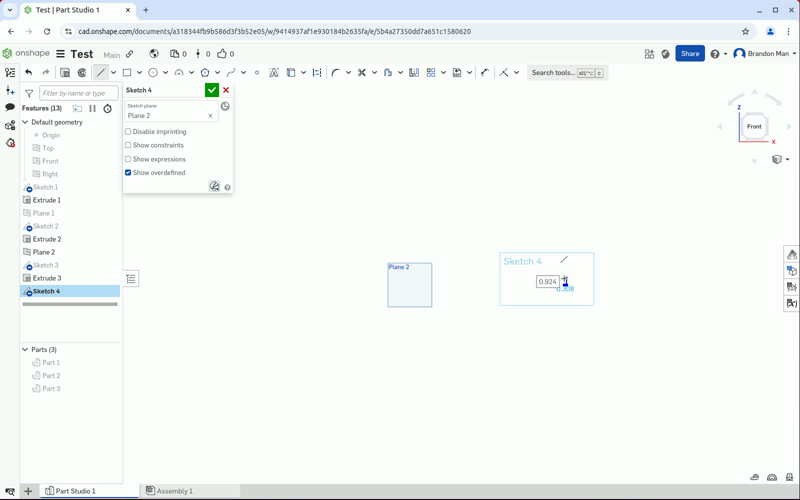
scroll(6)
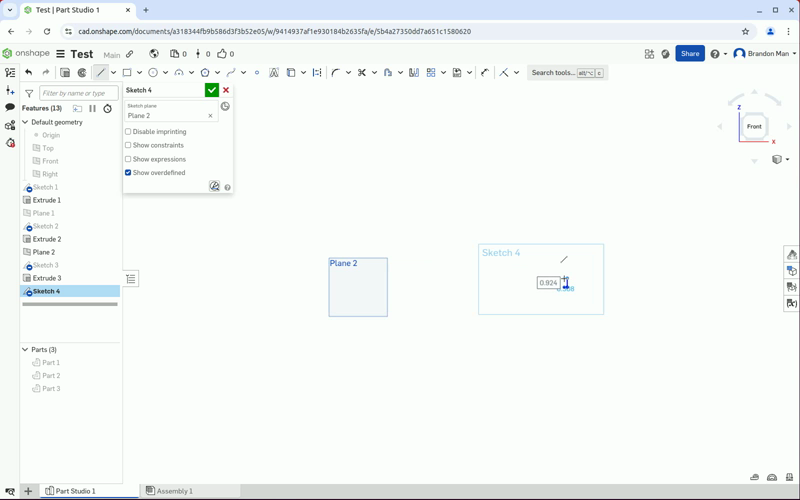
scroll(6)
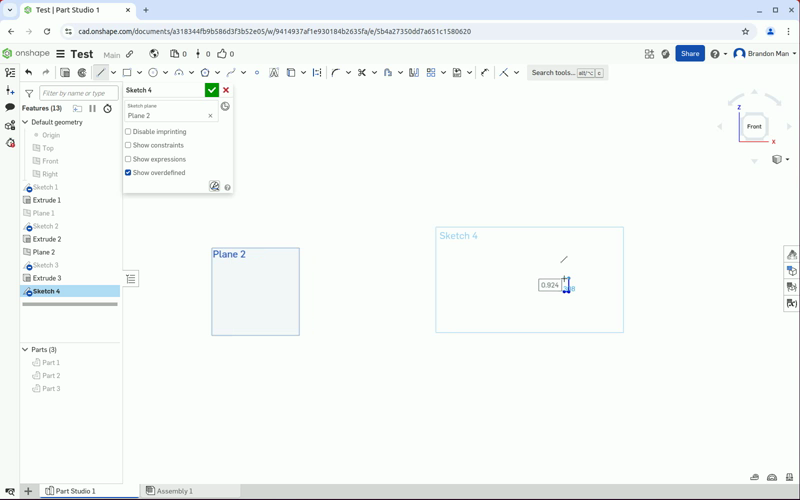
scroll(6)
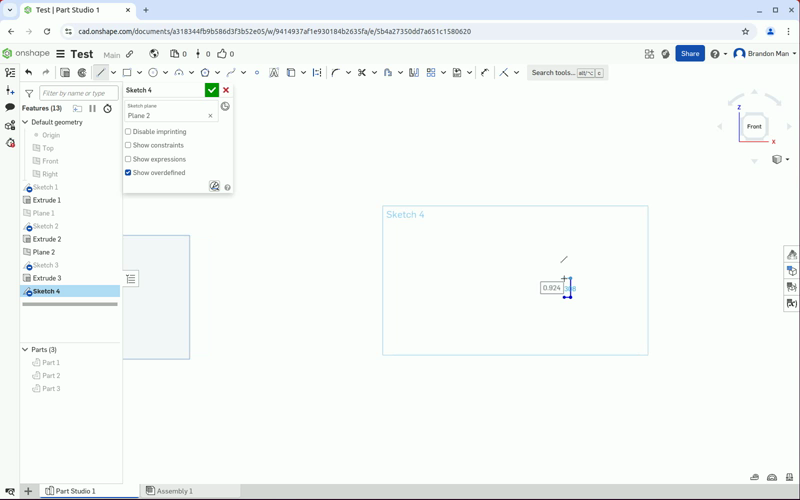
scroll(6)
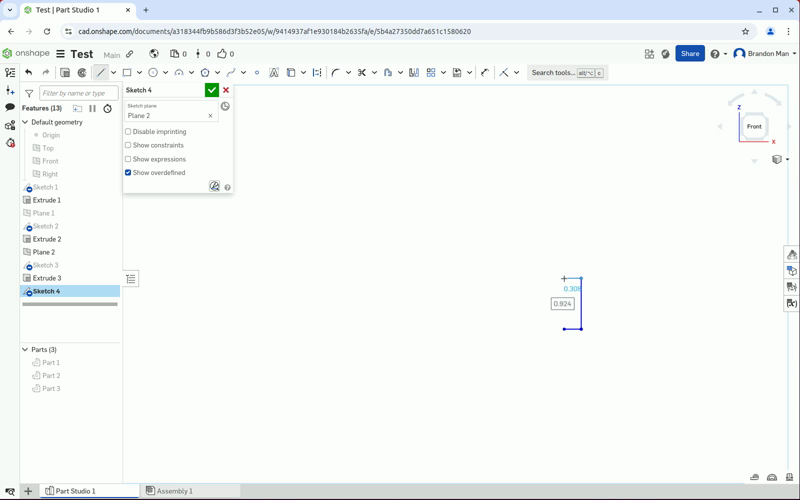
click(564, 278)
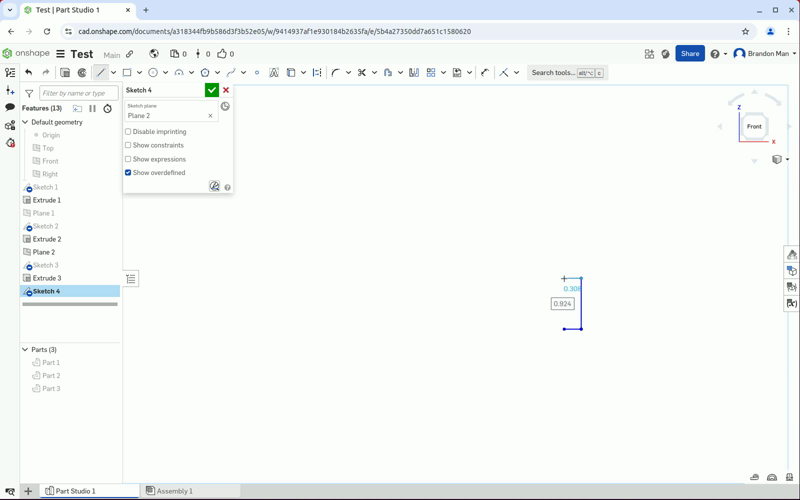
scroll(-6)
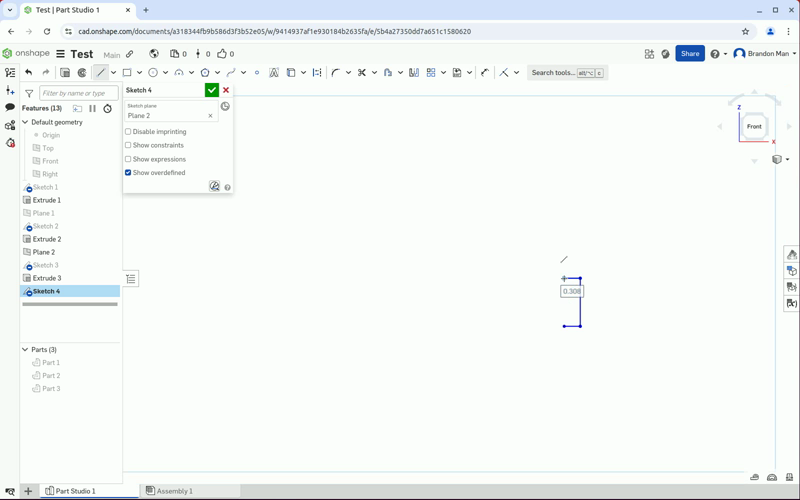
scroll(-6)
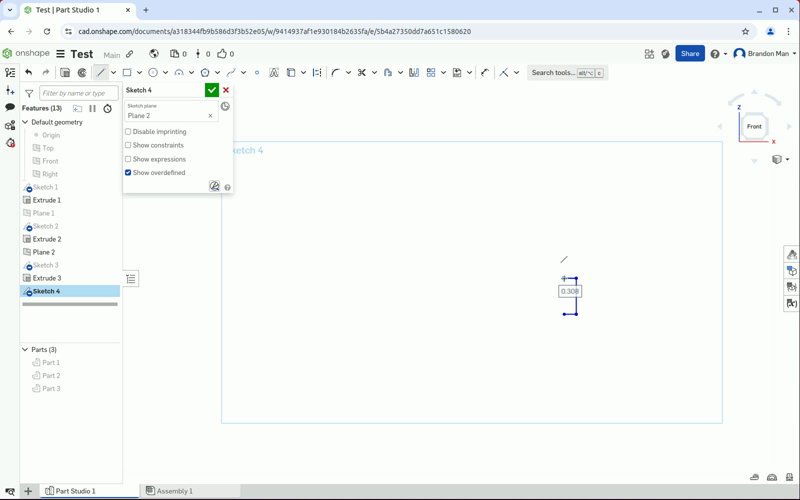
scroll(-6)
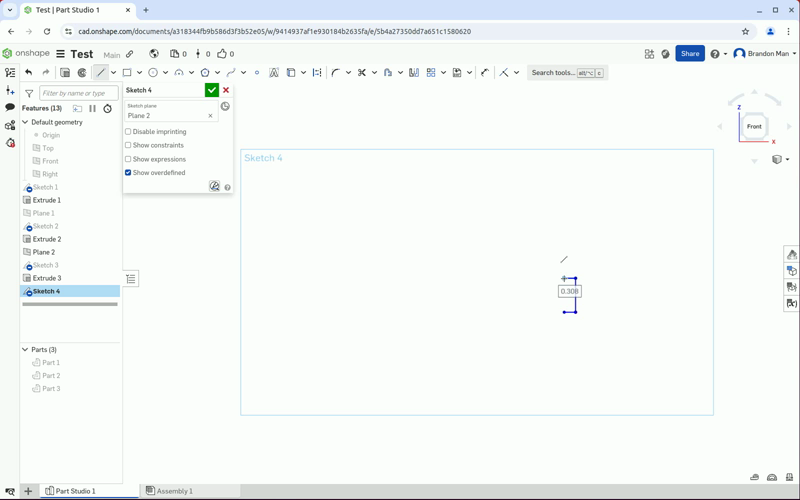
scroll(-6)
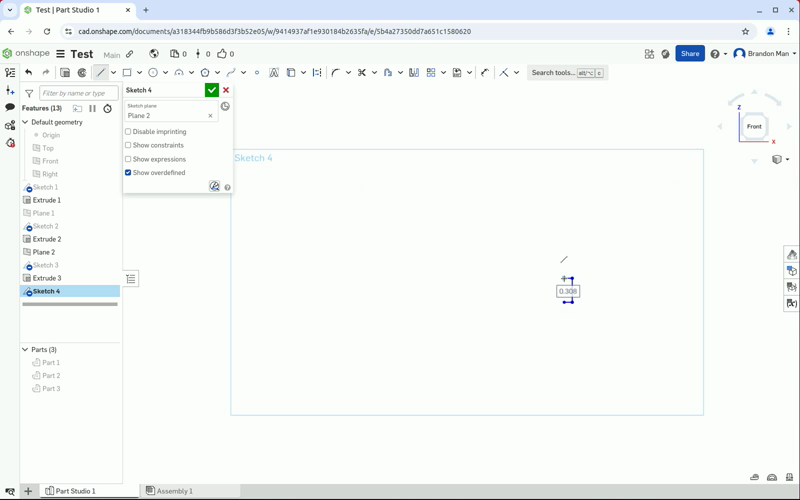
scroll(-6)
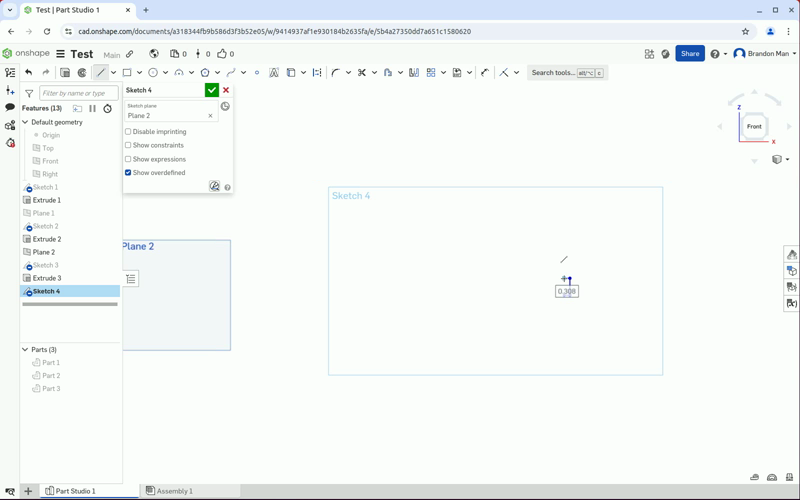
scroll(-6)
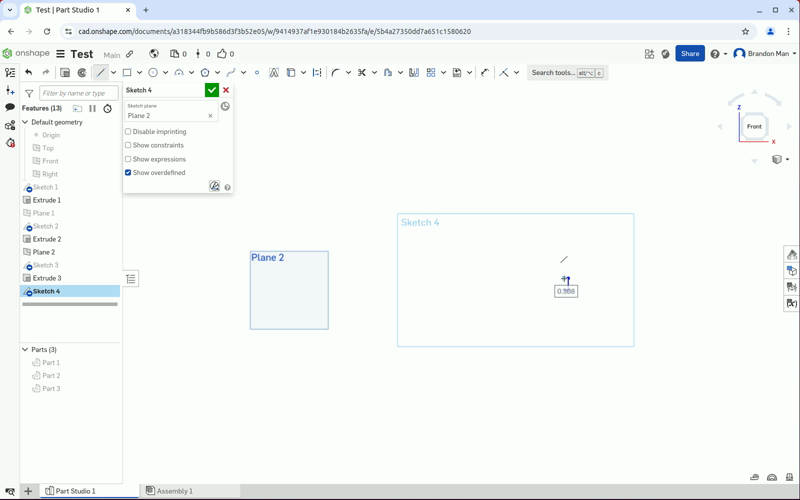
scroll(-6)
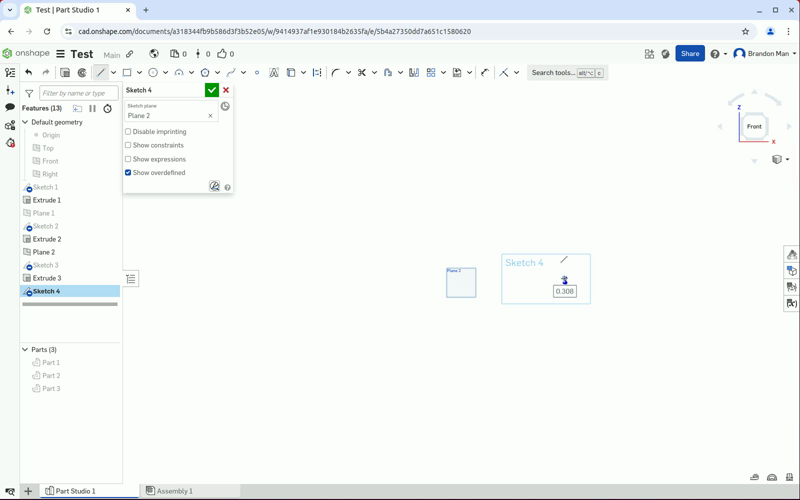
key_up(shift)
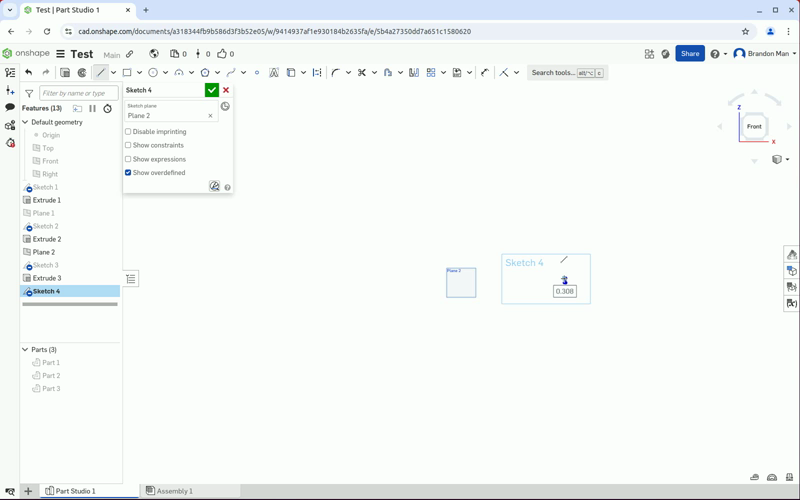
mouse_move(589, 278)
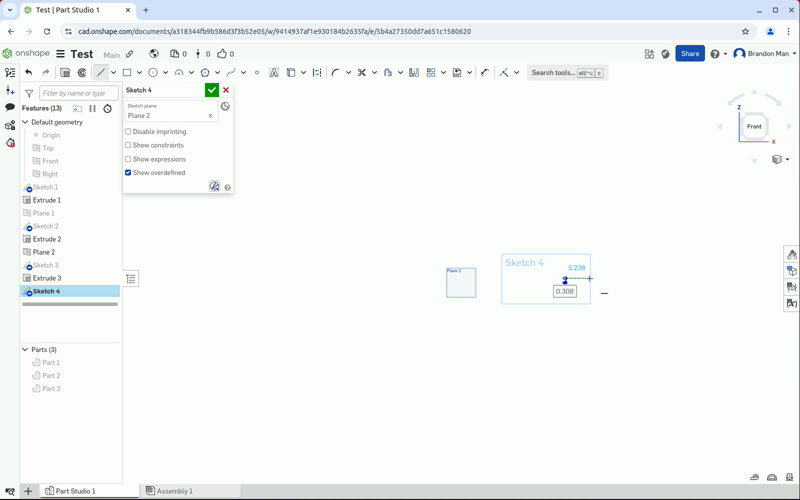
key_down(shift)
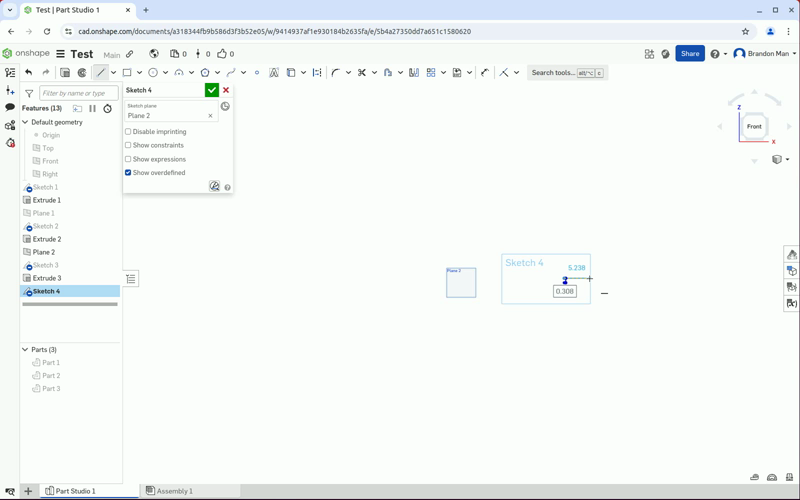
mouse_move(564, 282)
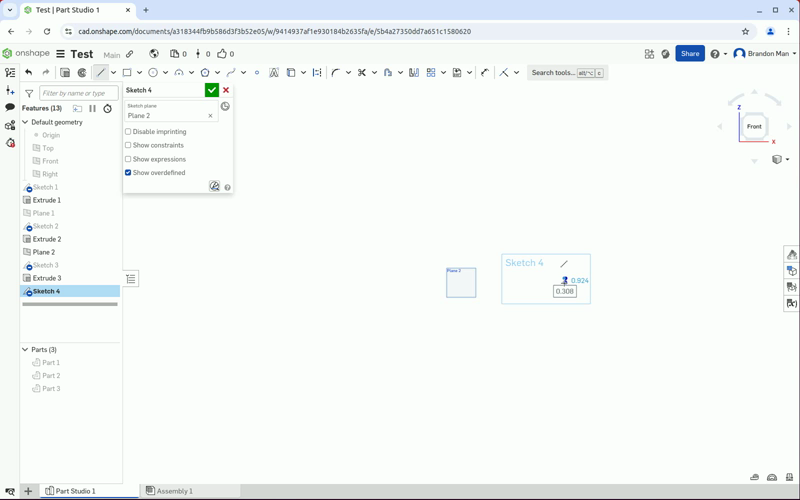
scroll(6)
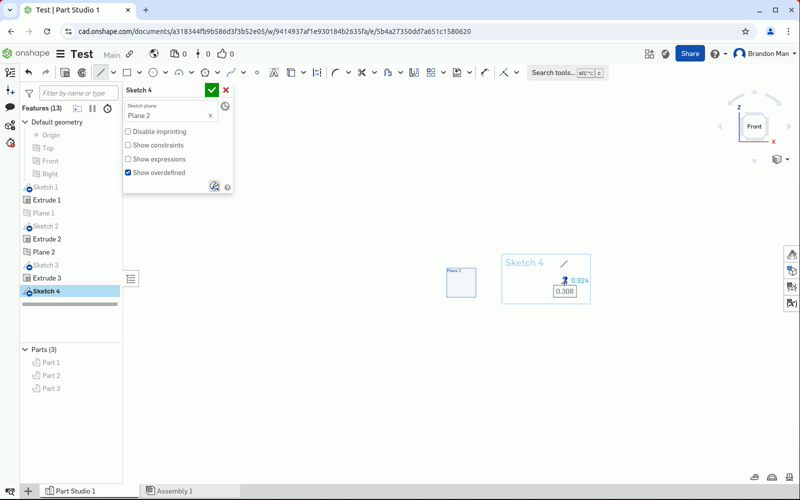
scroll(6)
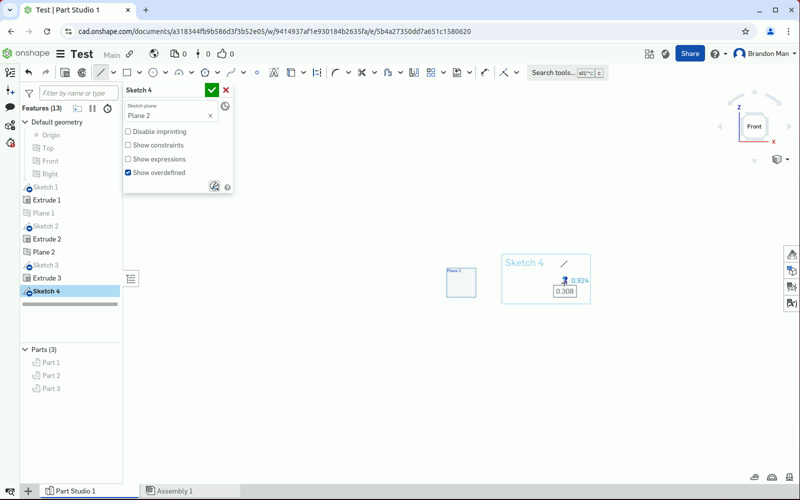
scroll(6)
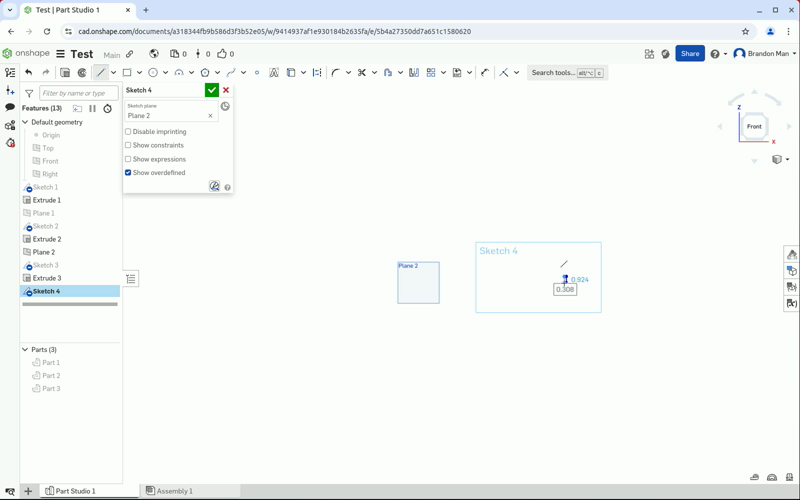
scroll(6)
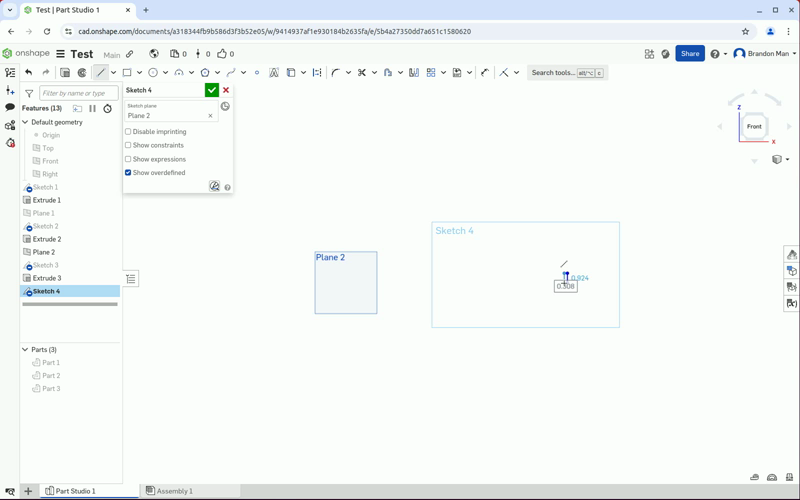
scroll(6)
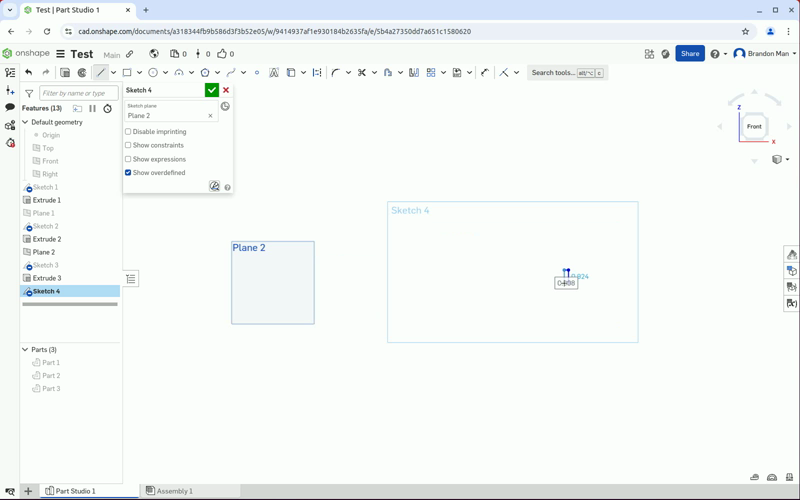
scroll(6)
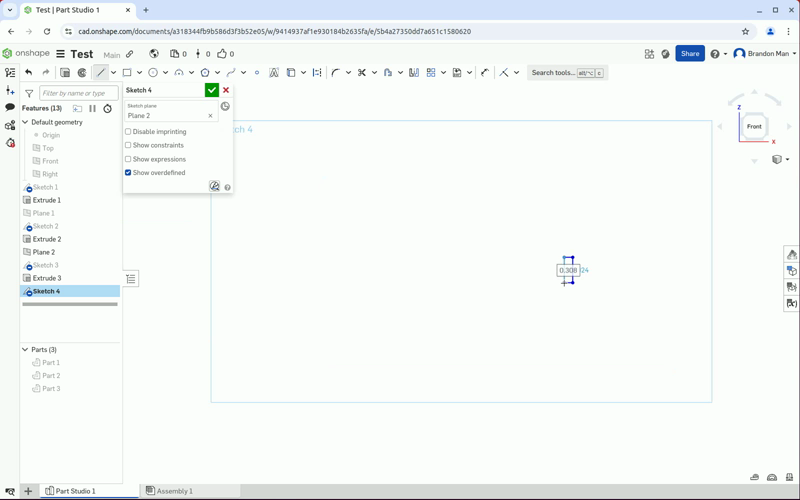
scroll(6)
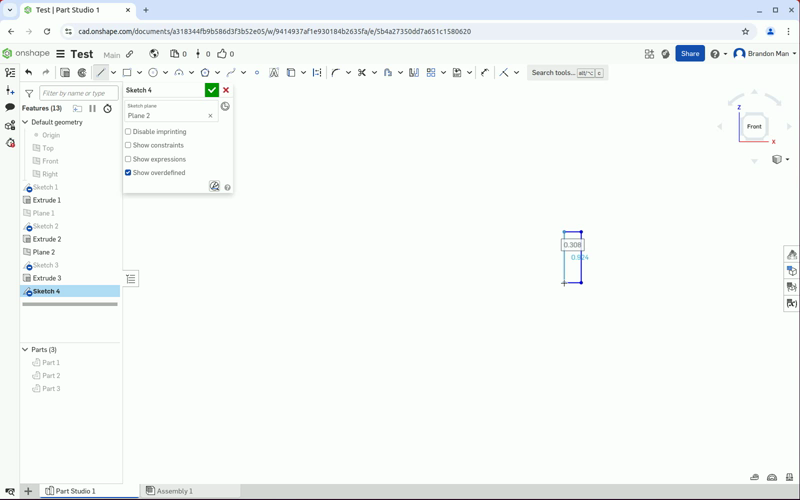
key_up(shift)
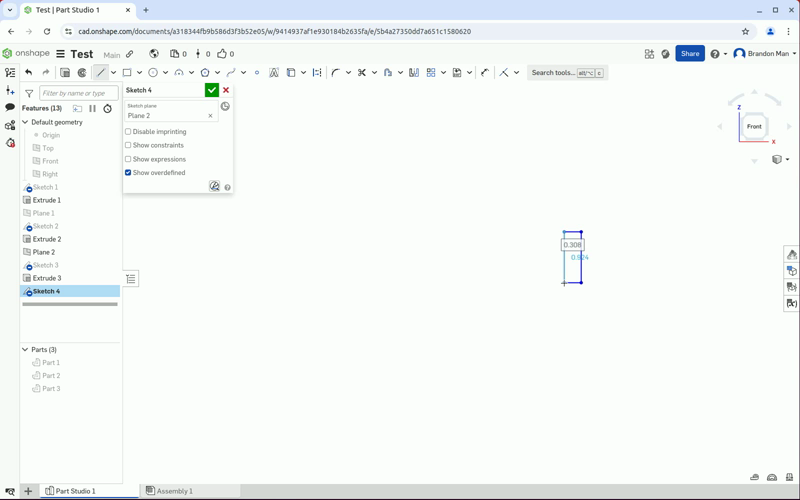
click(564, 282)
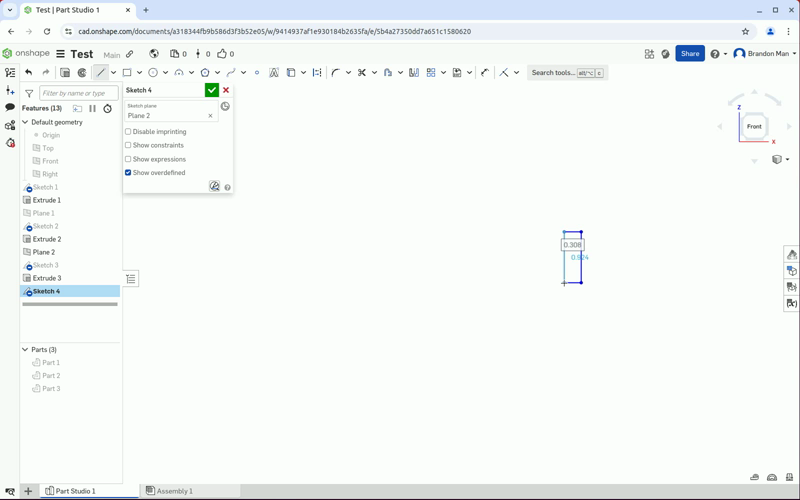
scroll(-6)
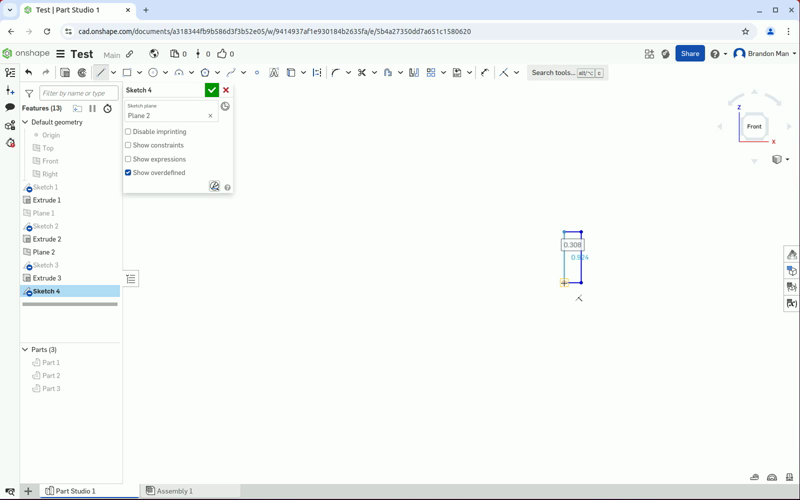
scroll(-6)
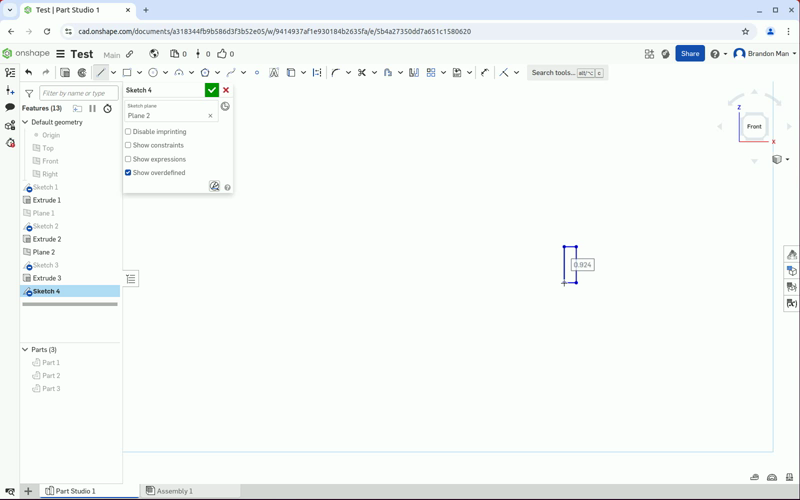
scroll(-6)
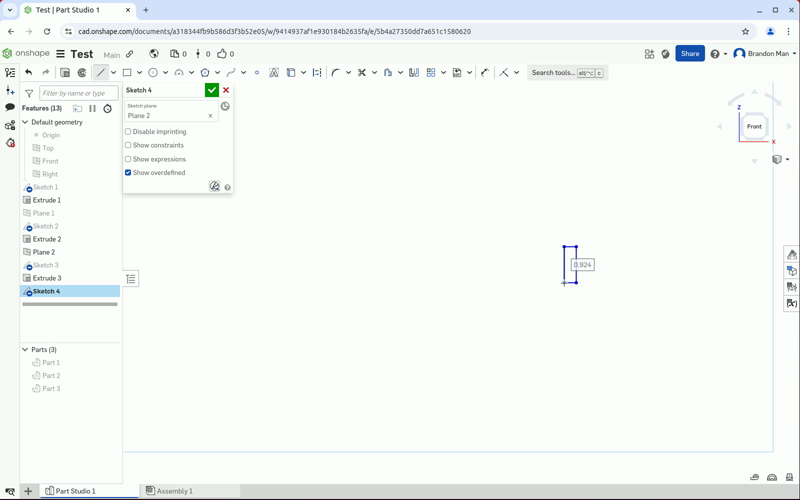
scroll(-6)
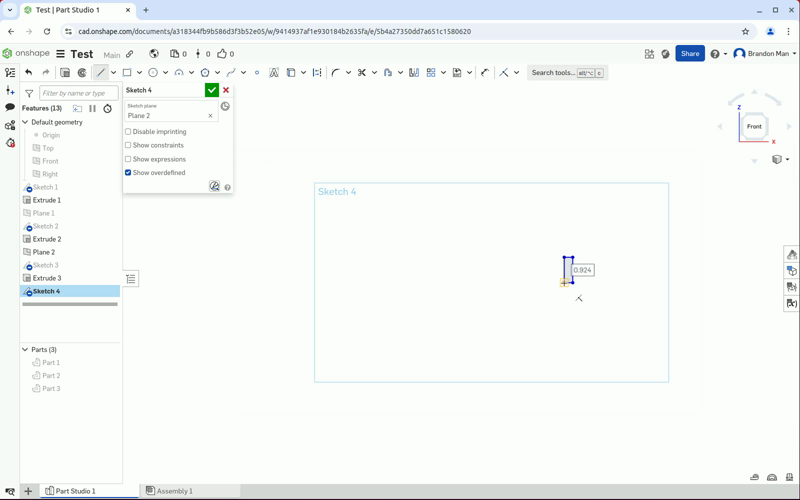
scroll(-6)
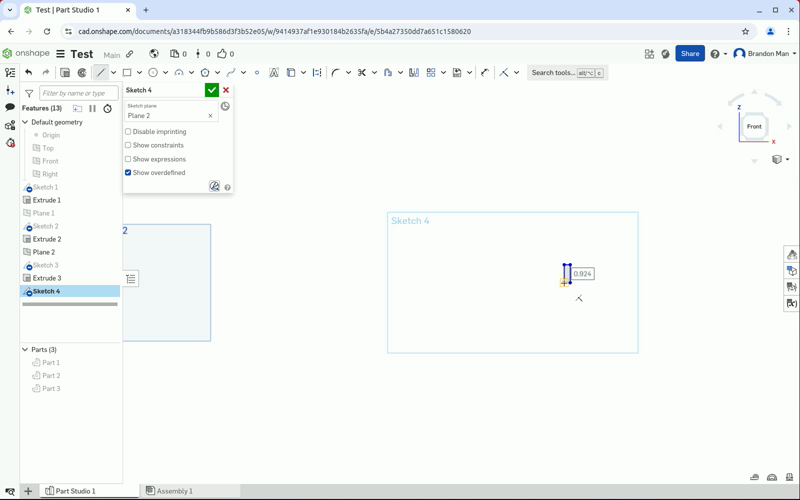
scroll(-6)
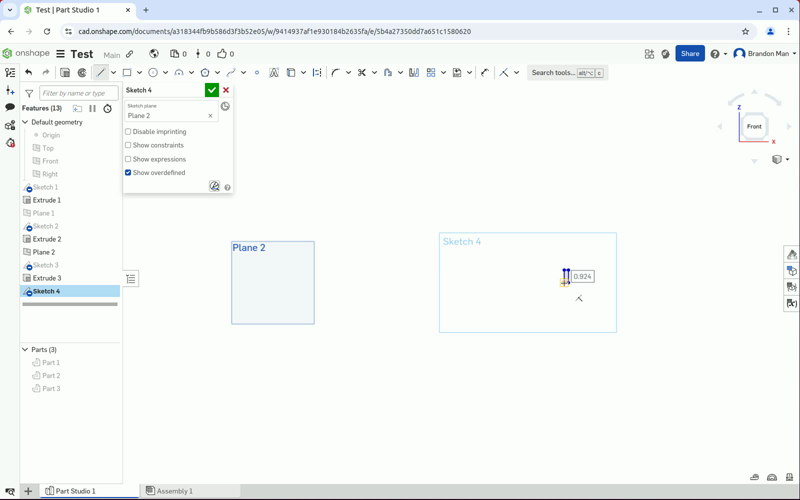
scroll(-6)
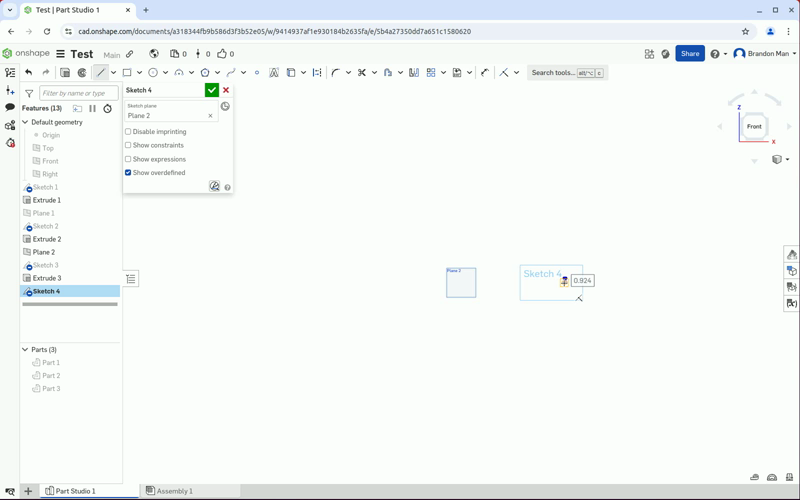
key(esc)
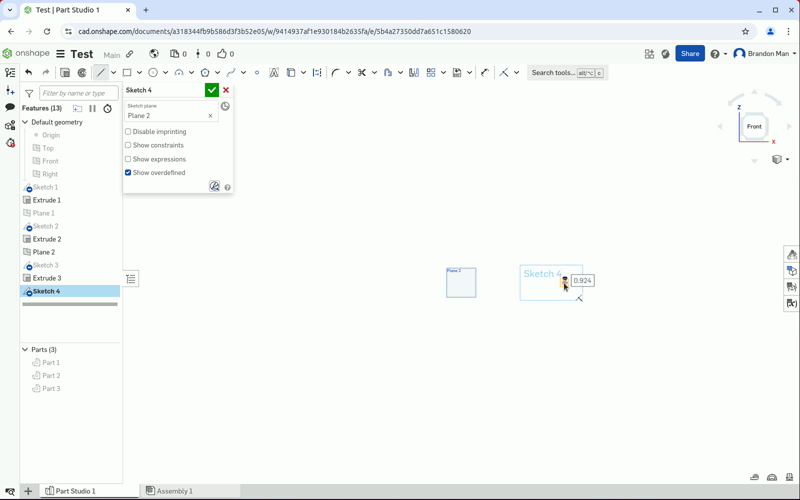
mouse_move(565, 282)
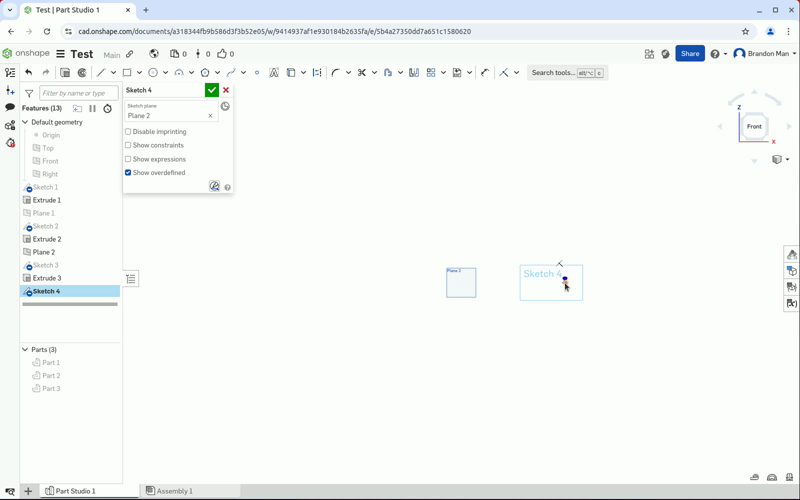
scroll(6)
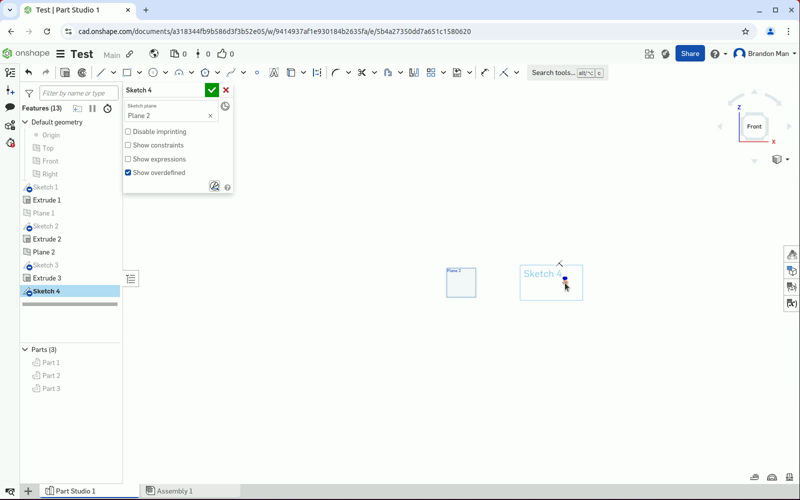
scroll(6)
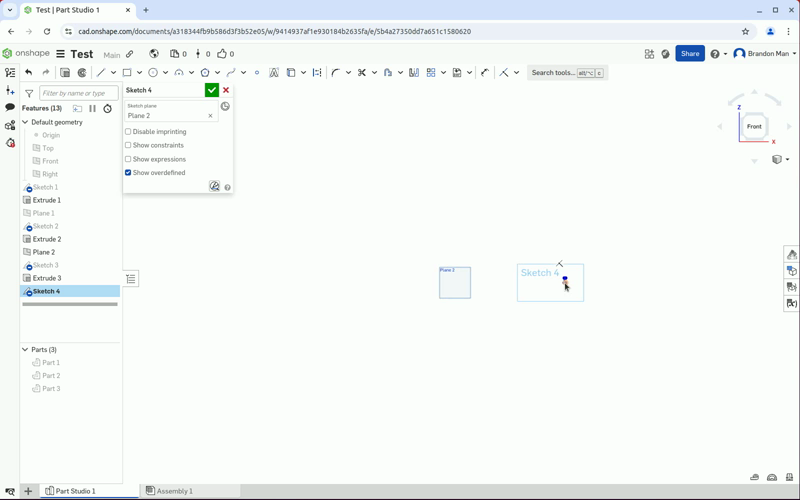
scroll(6)
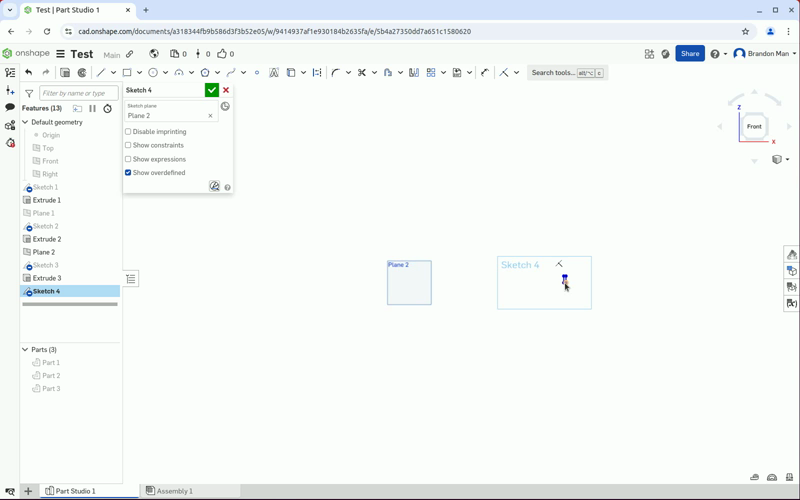
scroll(6)
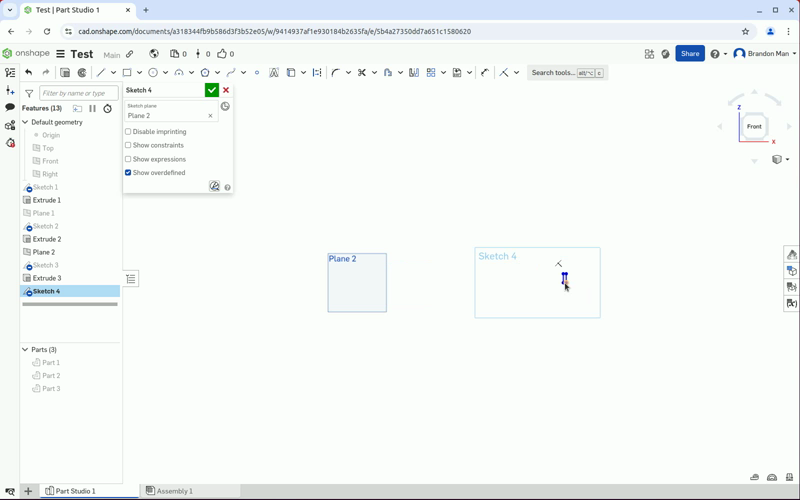
scroll(6)
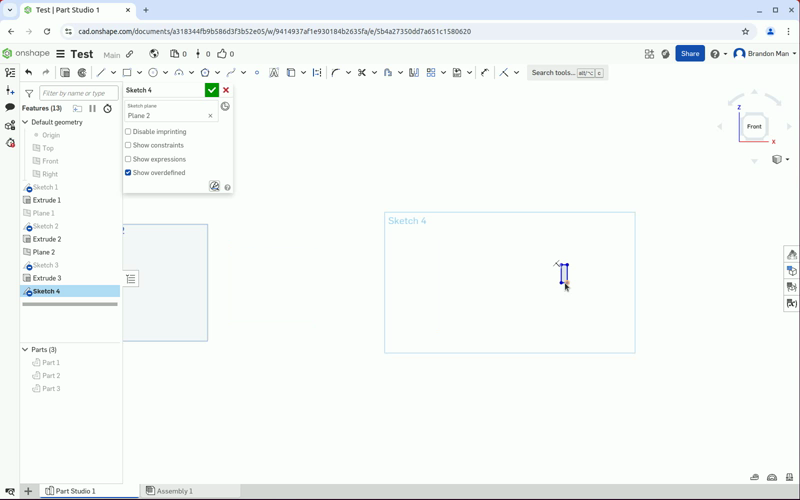
scroll(6)
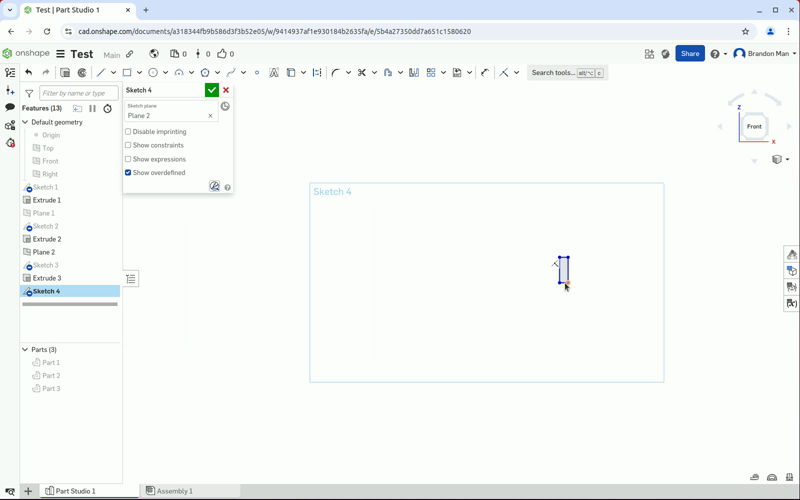
scroll(6)
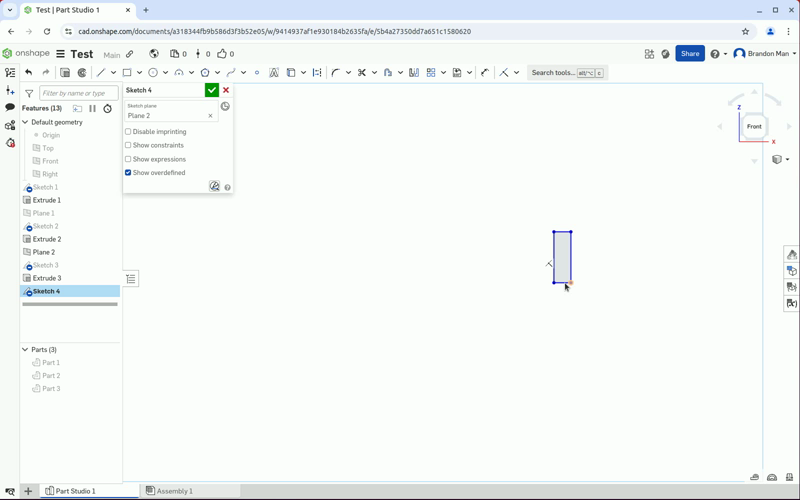
click(565, 282)
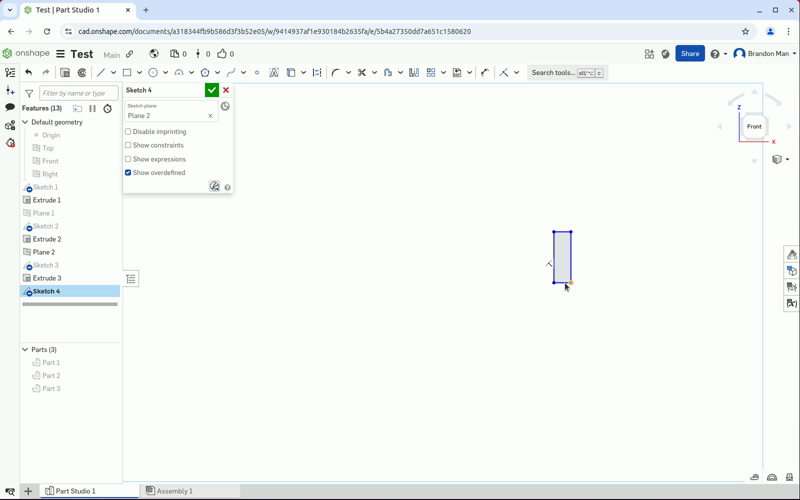
scroll(-6)
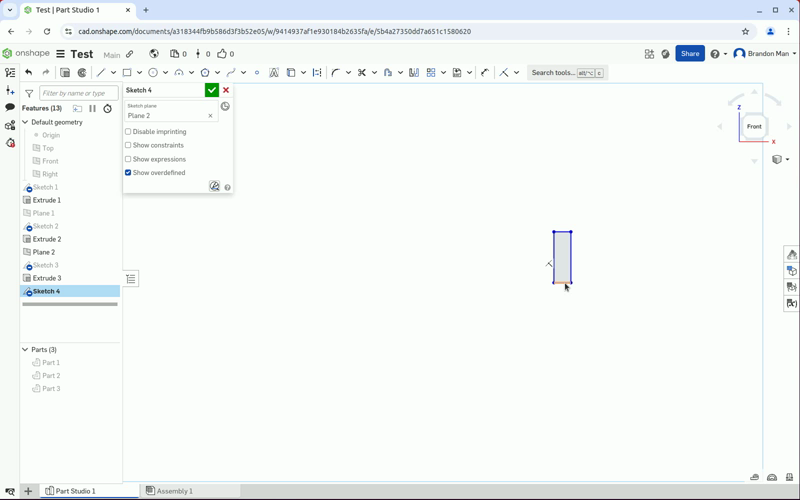
scroll(-6)
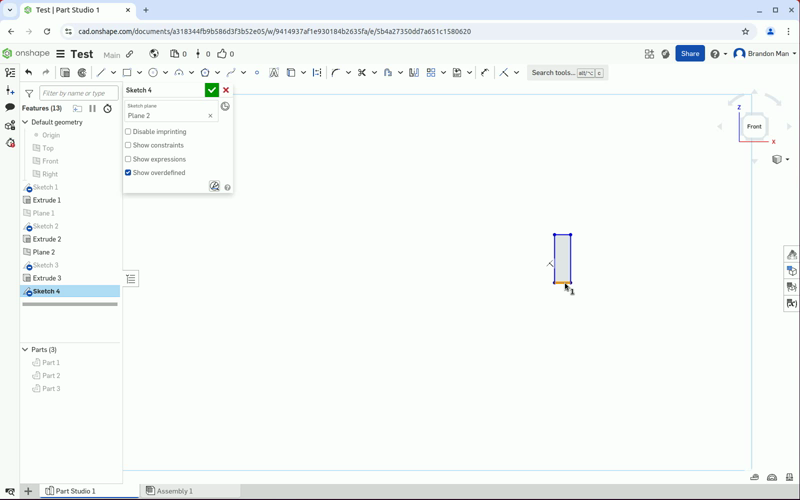
scroll(-6)
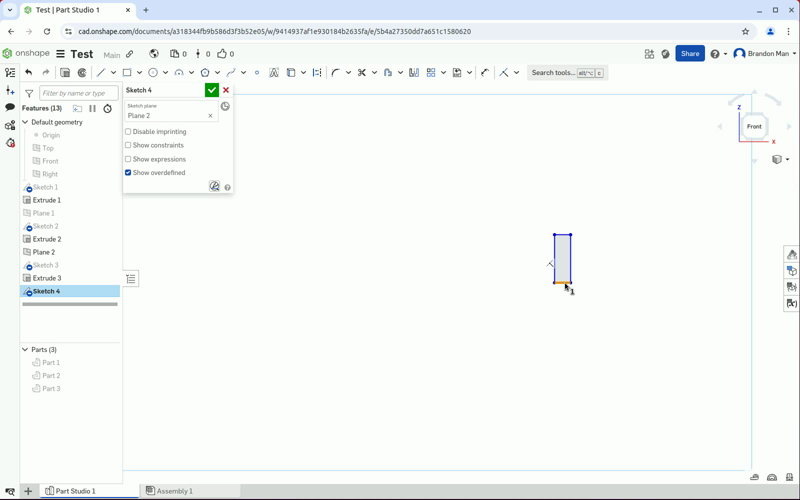
scroll(-6)
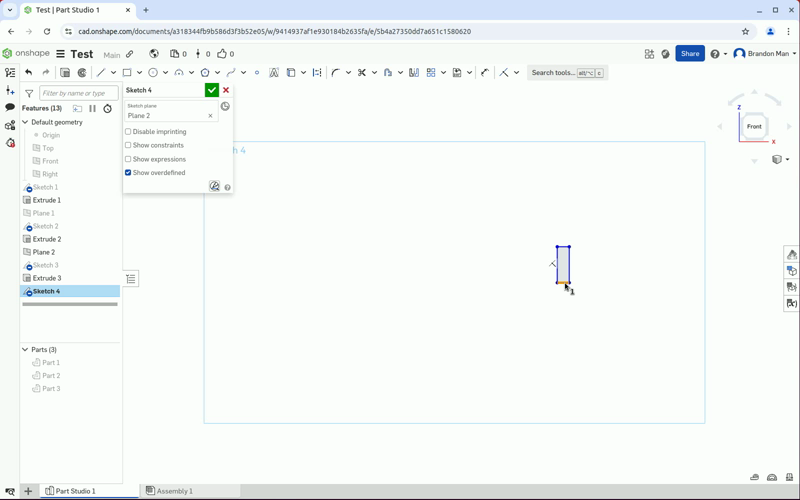
scroll(-6)
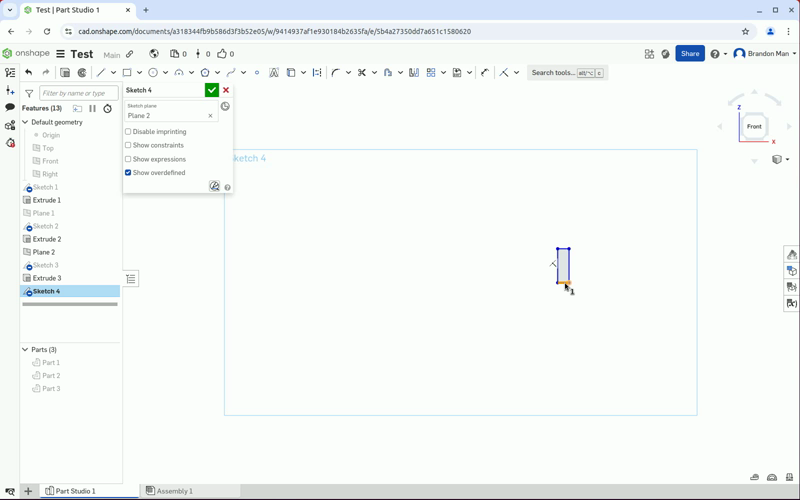
scroll(-6)
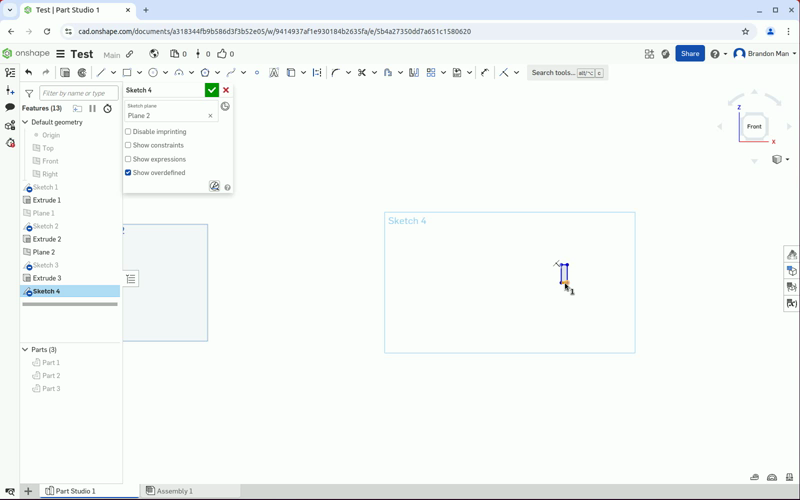
scroll(-6)
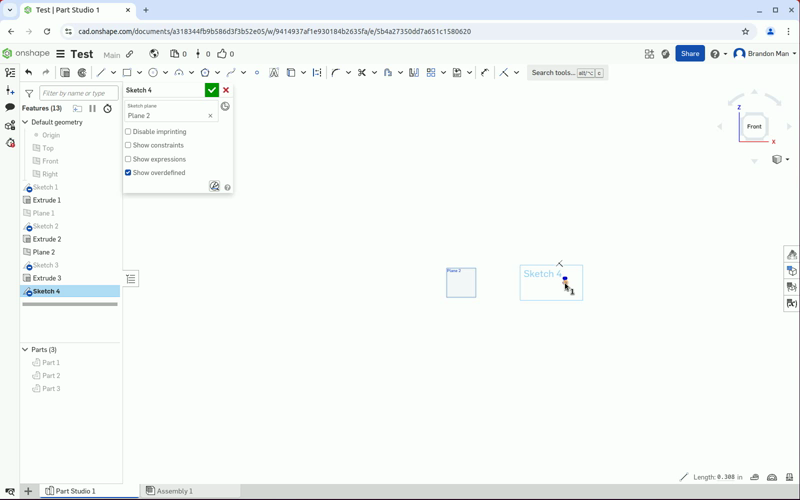
mouse_move(73, 352)
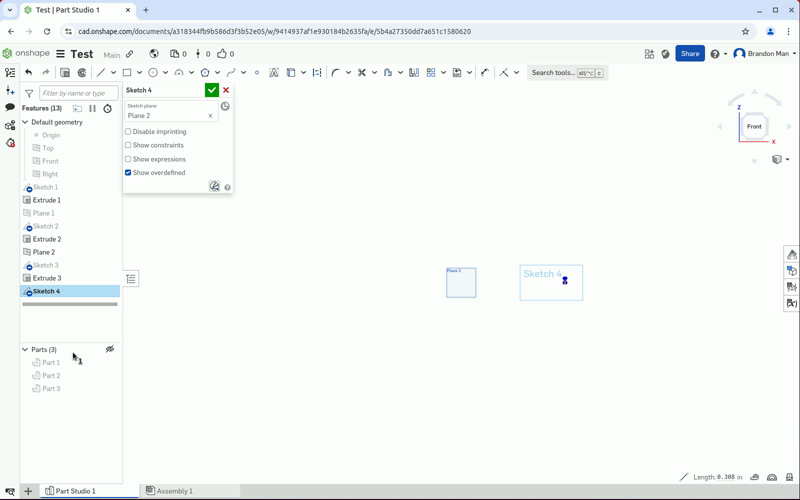
key(shift+y)
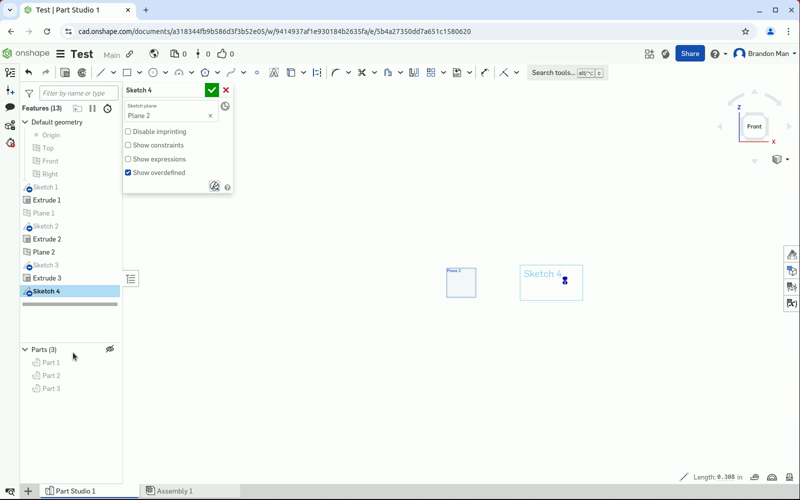
key(shift+e)
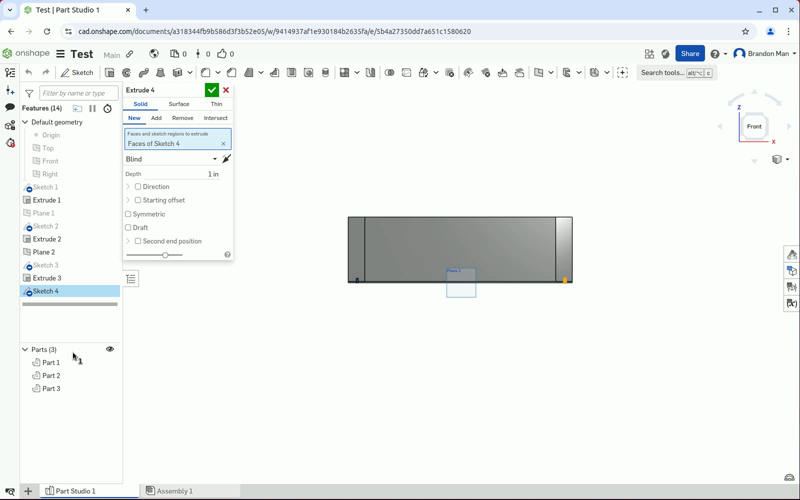
mouse_move(143, 106)
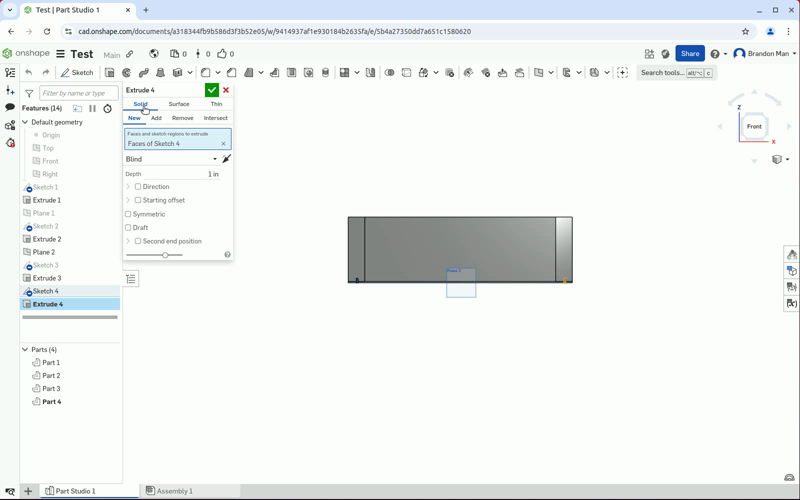
click(143, 106)
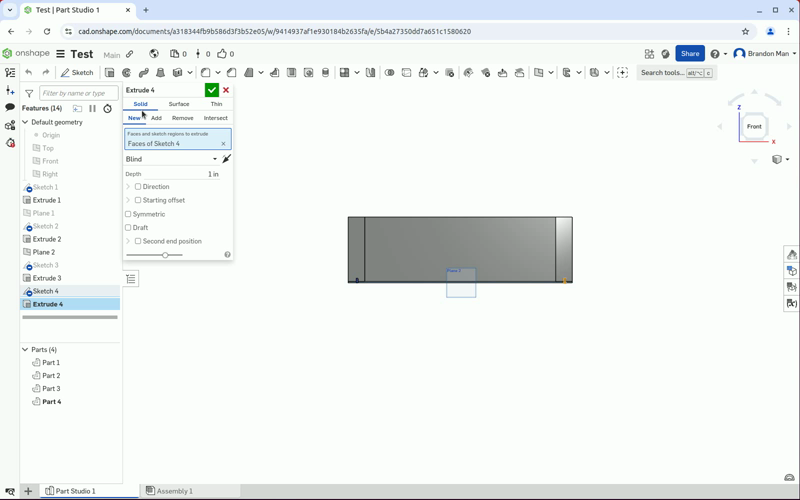
mouse_move(137, 120)
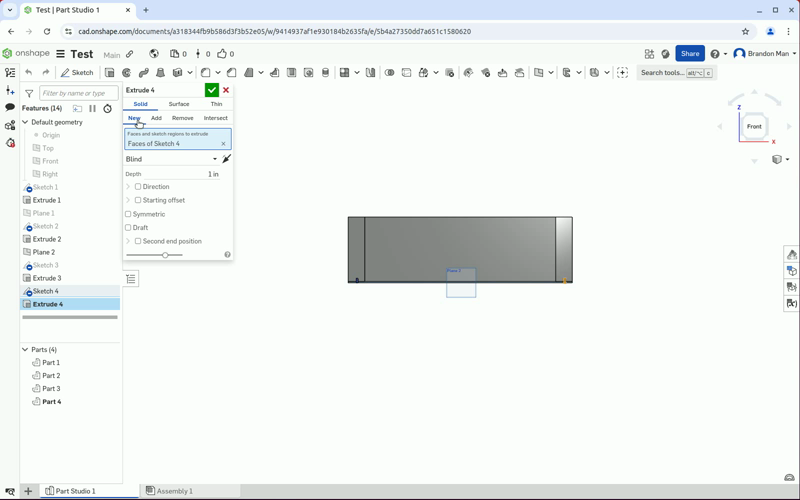
click(137, 120)
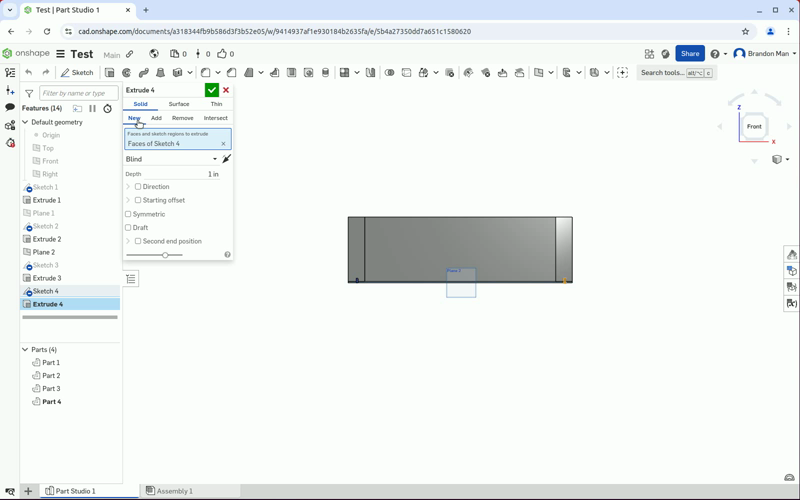
key(tab, 4)
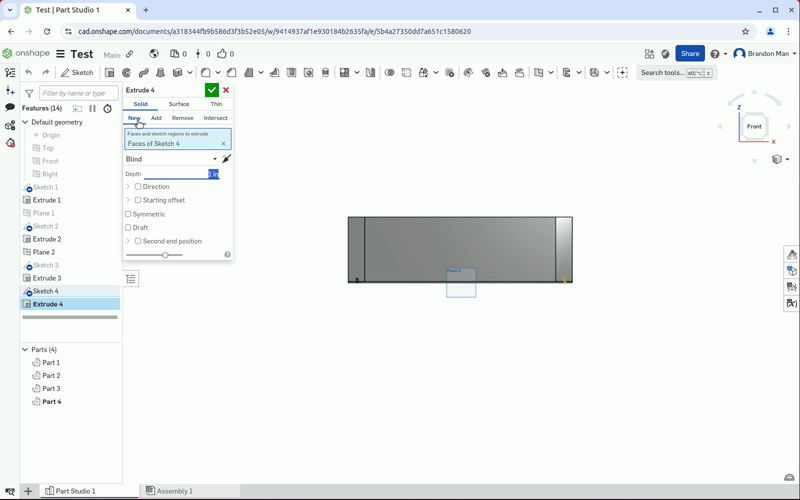
text(1.926)
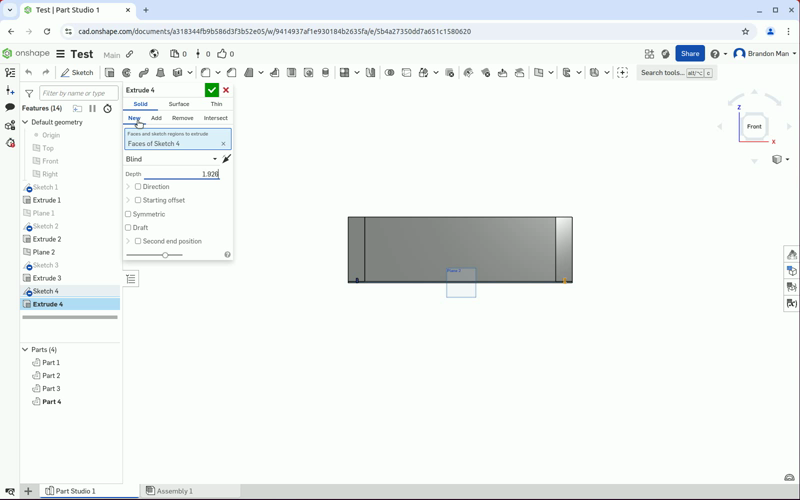
key(enter)
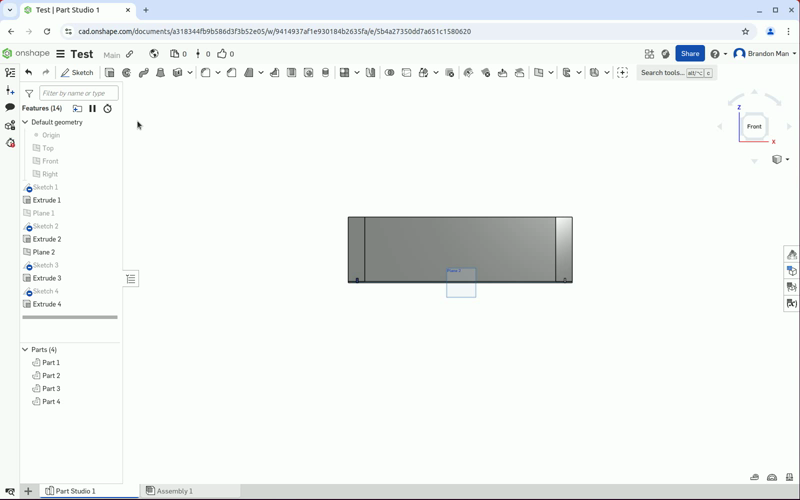
key(shift+h)
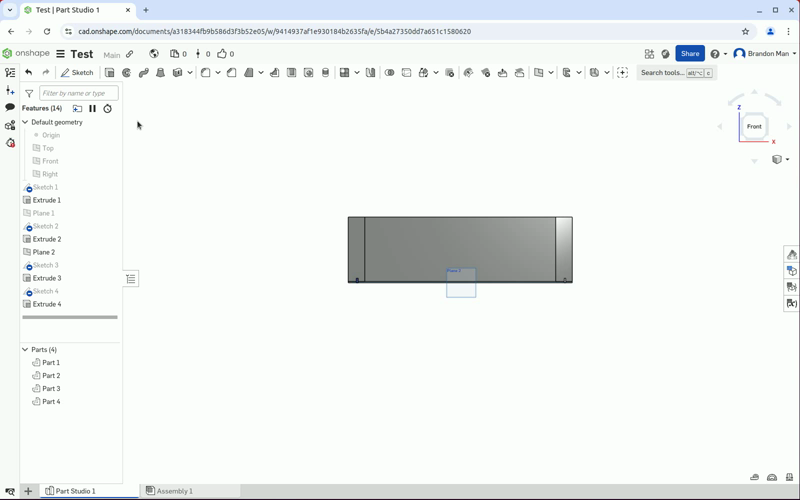
key(shift+h)
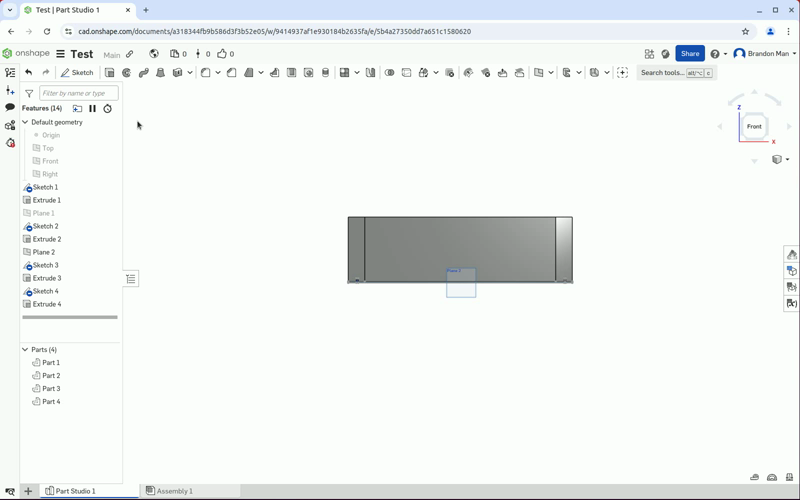
key(shift+7)
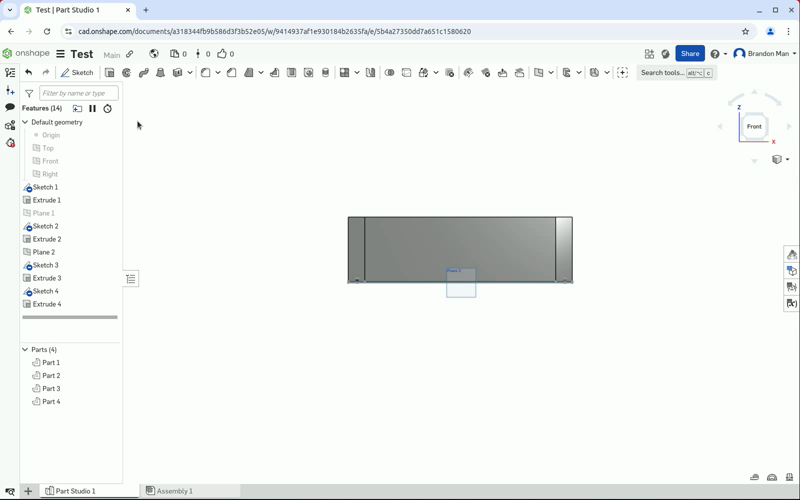
key(left, 2)
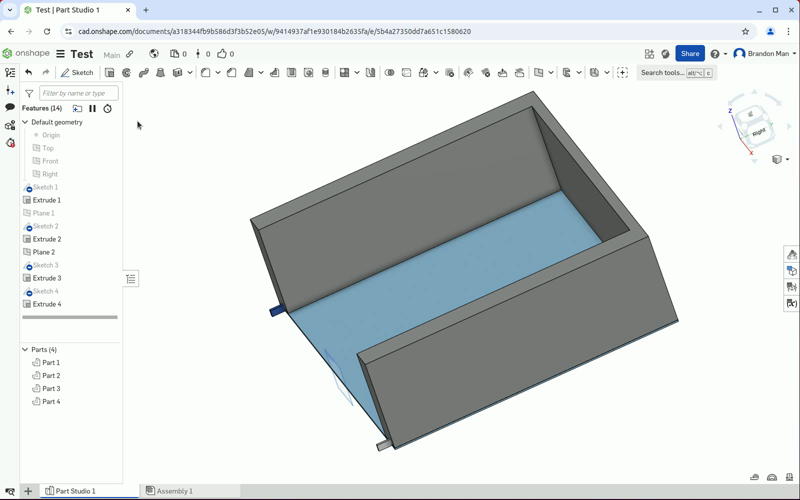
key(down, 2)
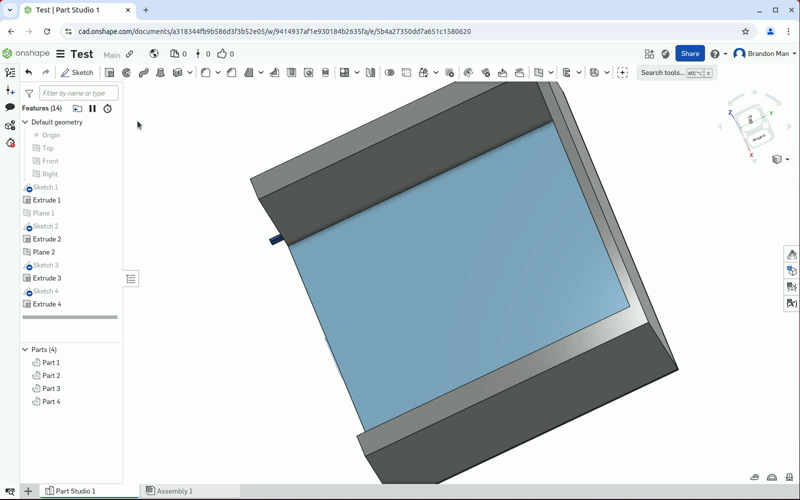
key(up, 2)
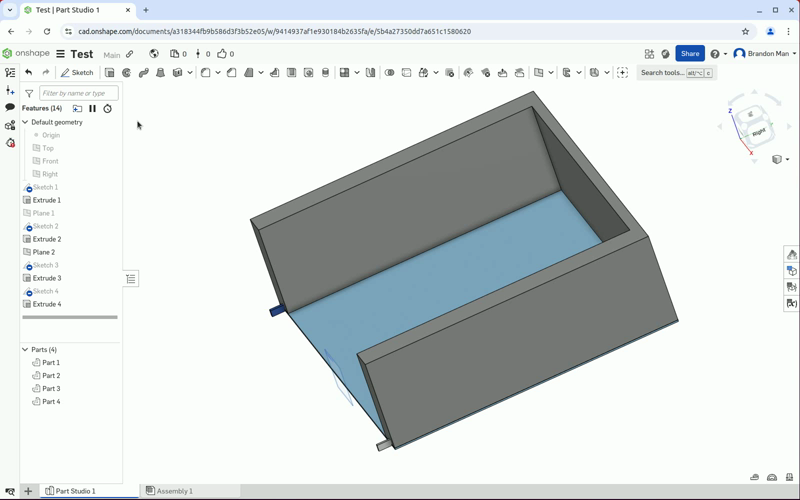
key(right, 2)
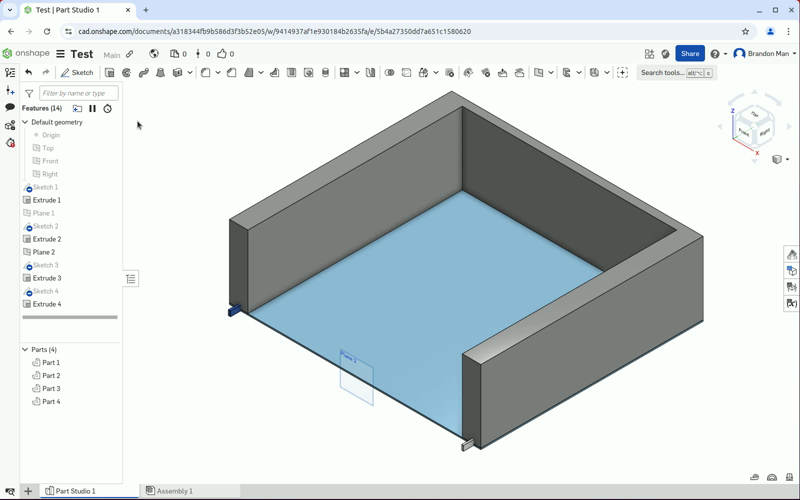
mouse_move(73, 189)
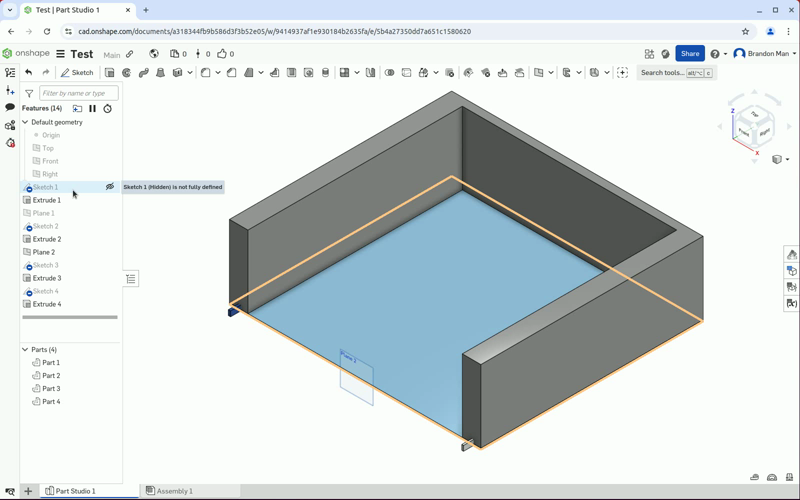
click(73, 189)